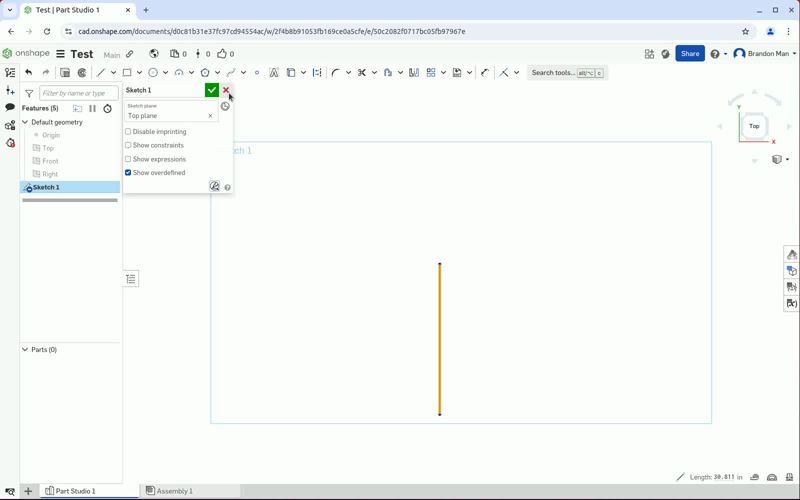
key(shift+h)
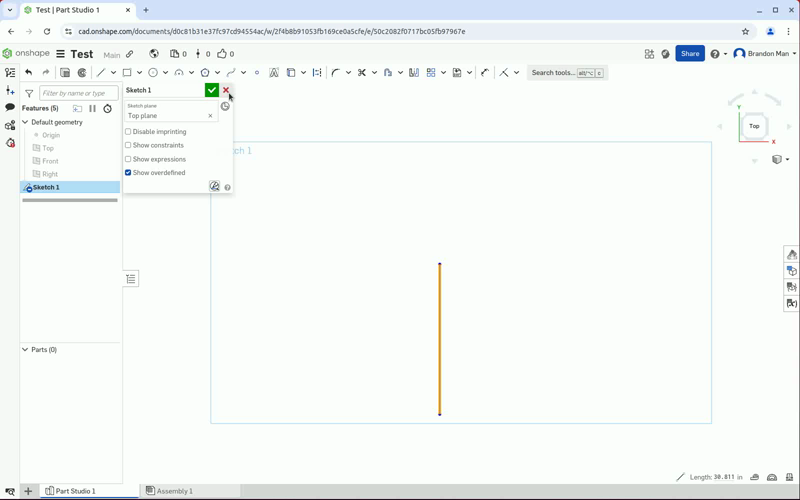
key(shift+s)
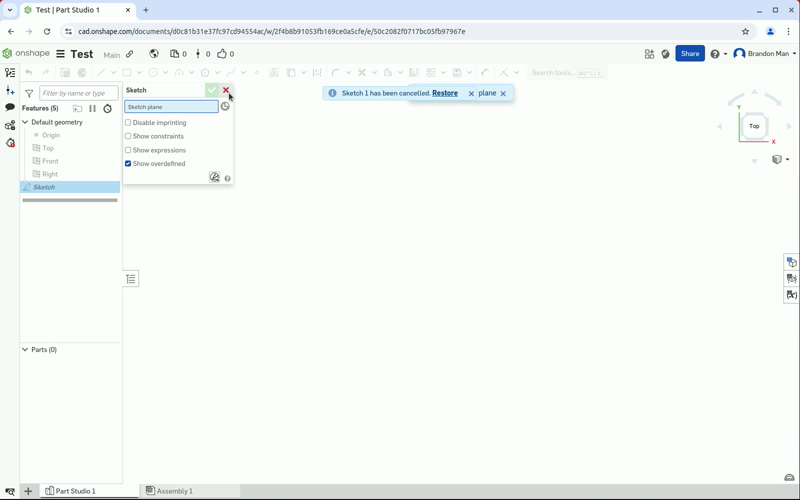
mouse_move(73, 150)
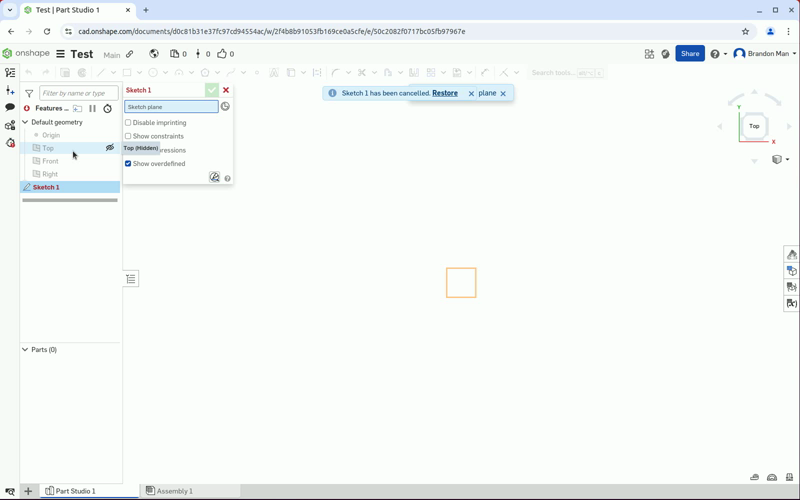
click(73, 150)
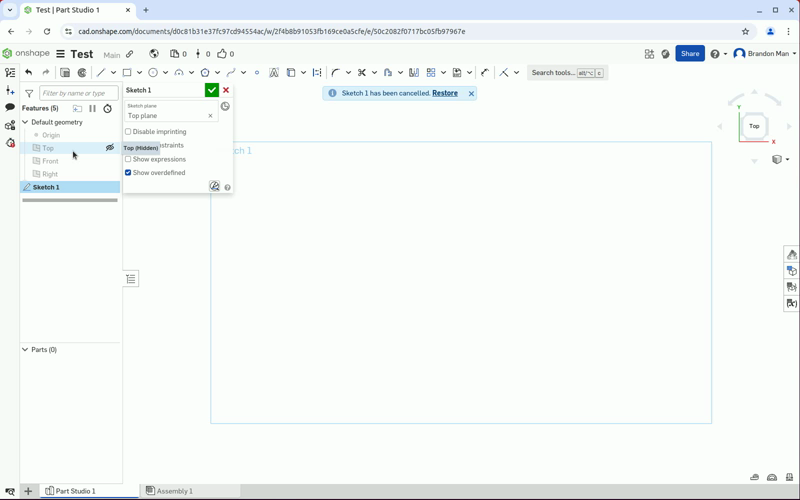
mouse_move(73, 352)
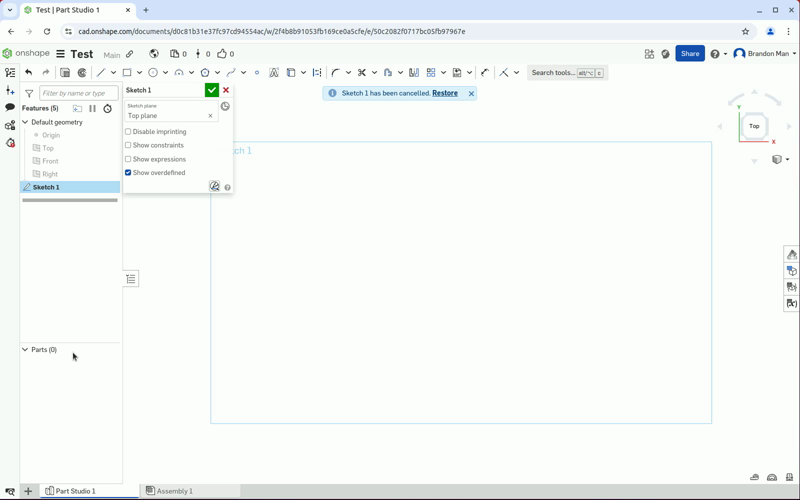
key(y)
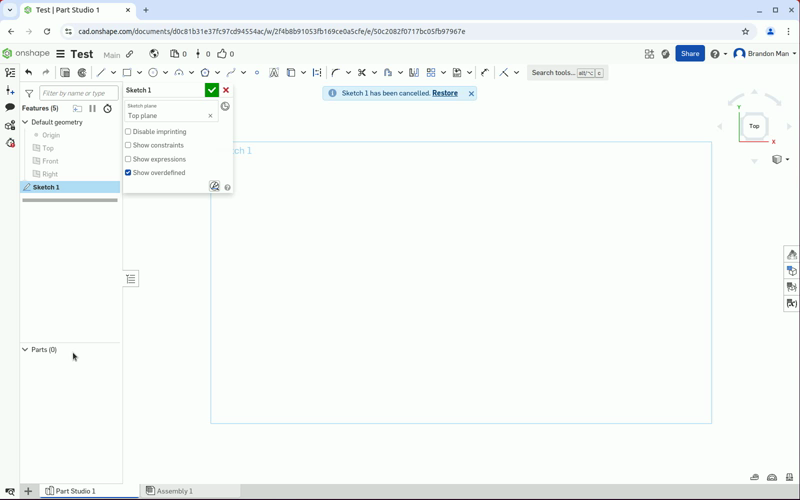
key(c)
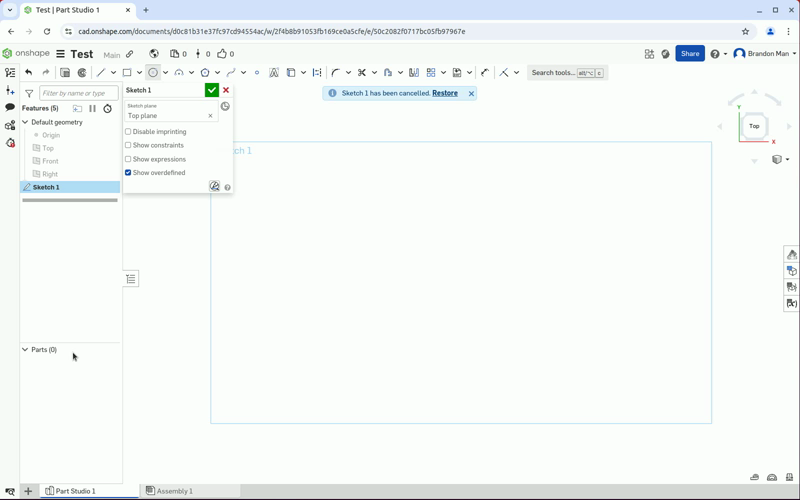
key_down(shift)
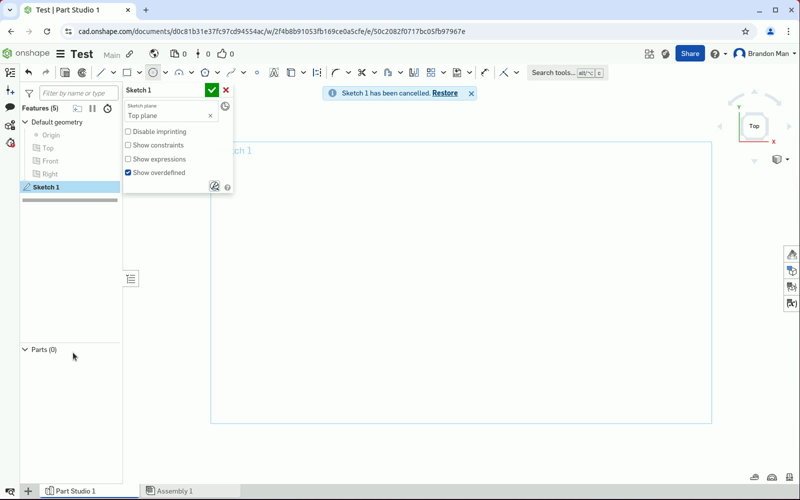
mouse_move(461, 282)
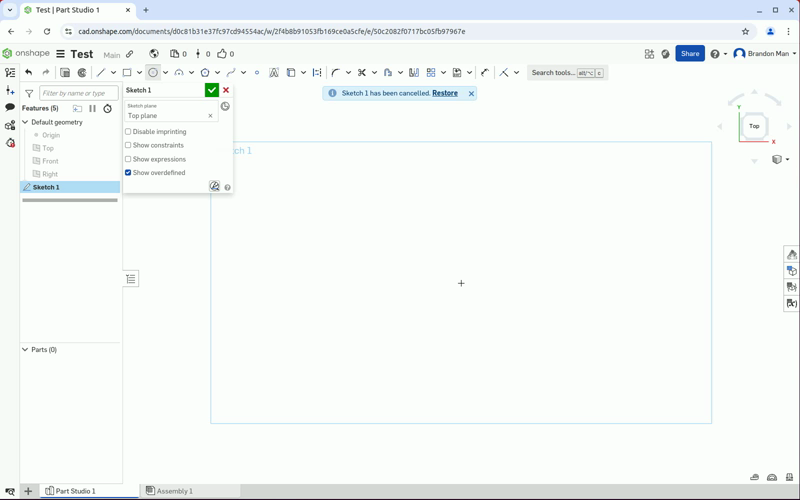
click(461, 282)
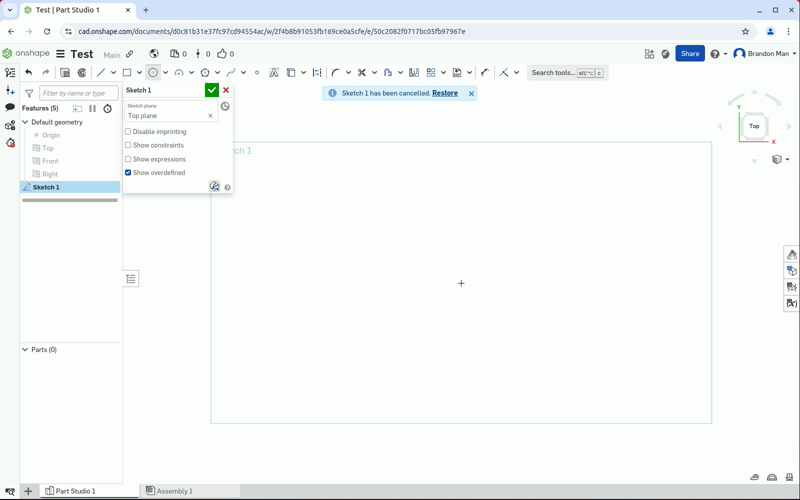
key_up(shift)
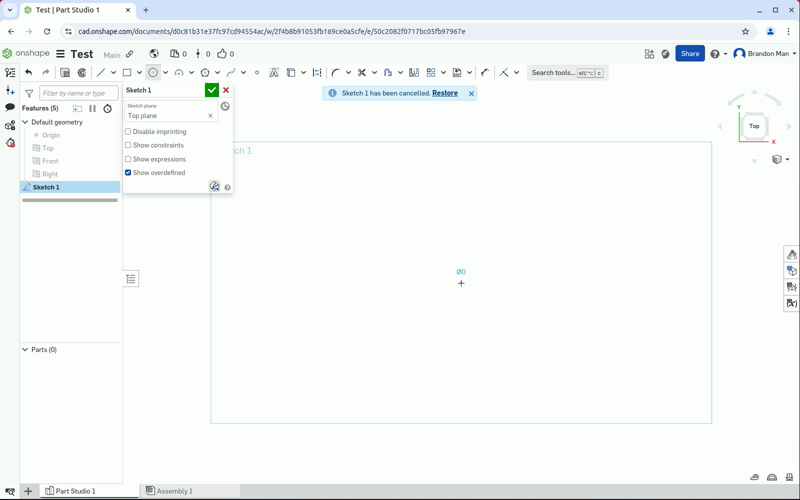
mouse_move(495, 282)
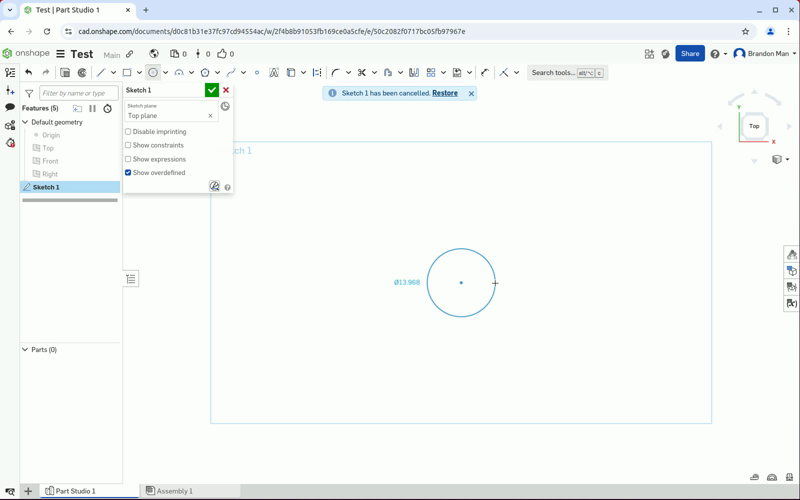
click(495, 282)
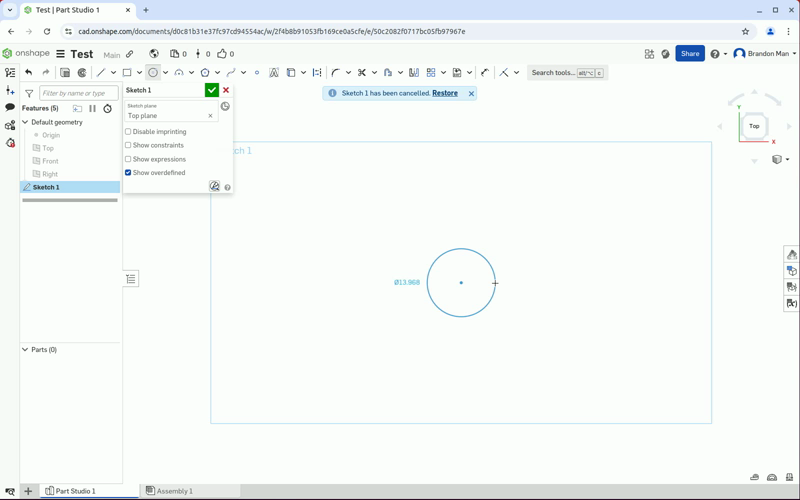
key(esc)
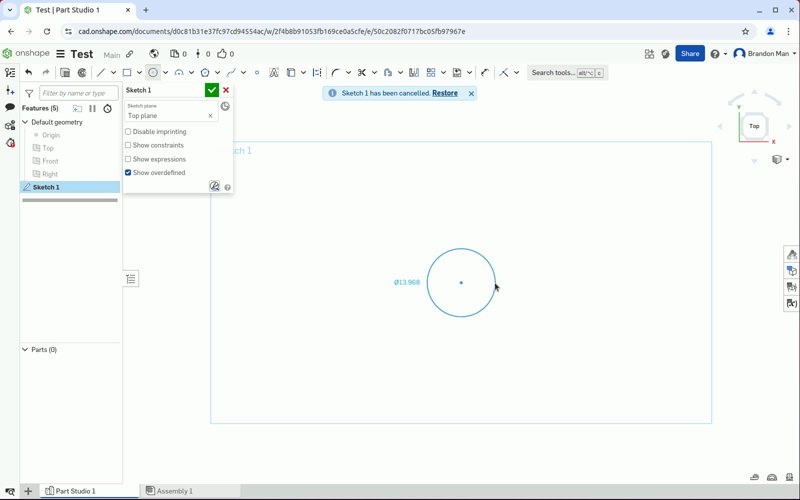
mouse_move(467, 293)
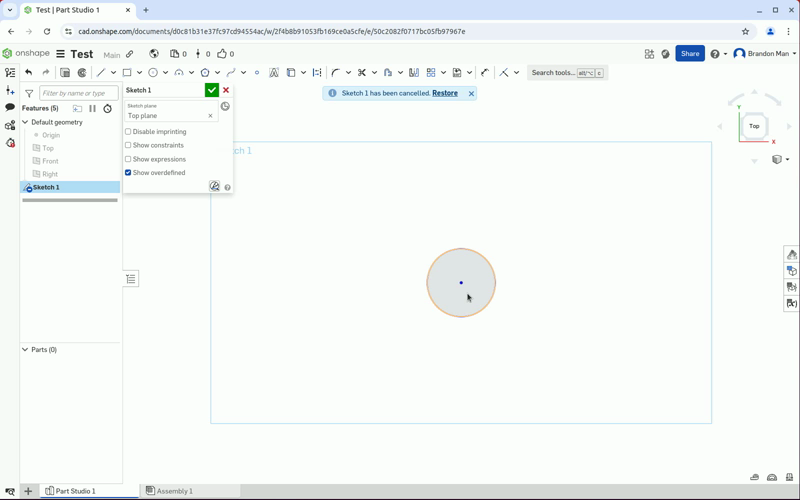
click(467, 293)
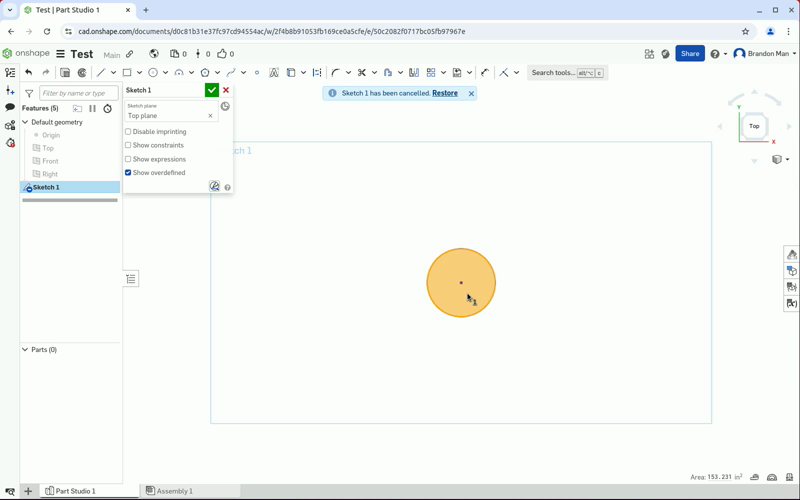
mouse_move(73, 352)
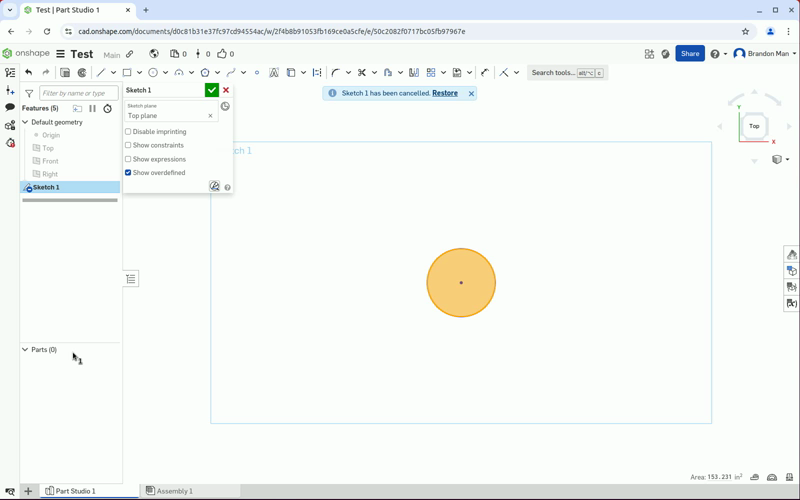
key(shift+y)
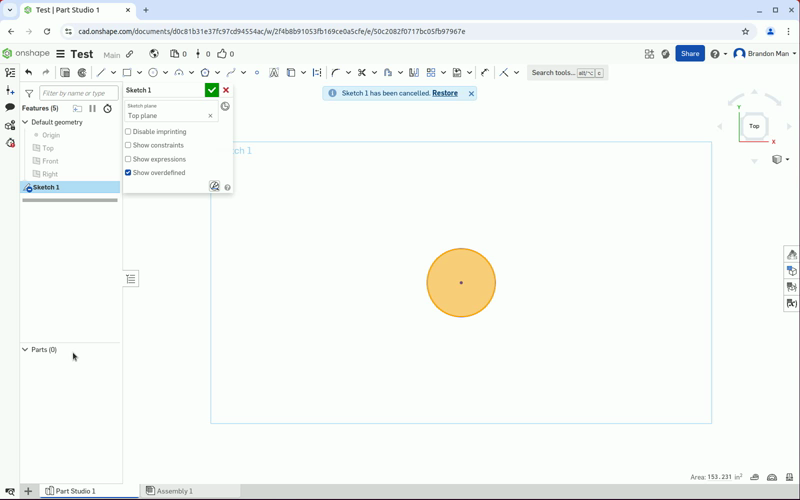
key(shift+e)
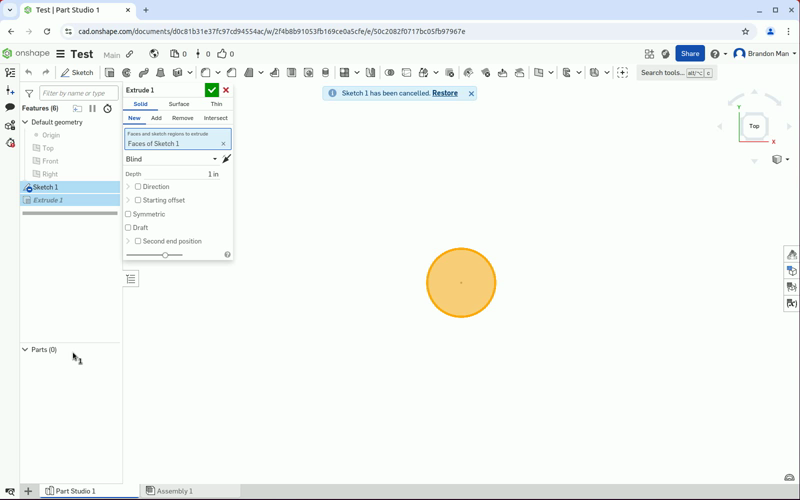
mouse_move(143, 106)
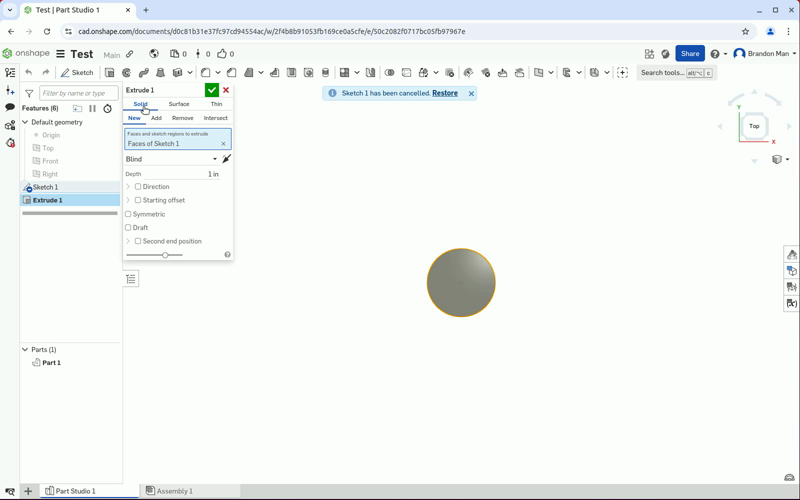
click(143, 106)
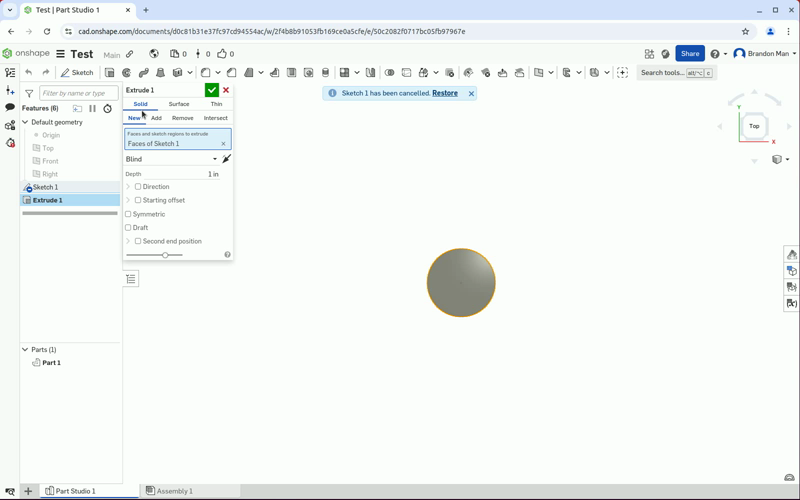
mouse_move(137, 120)
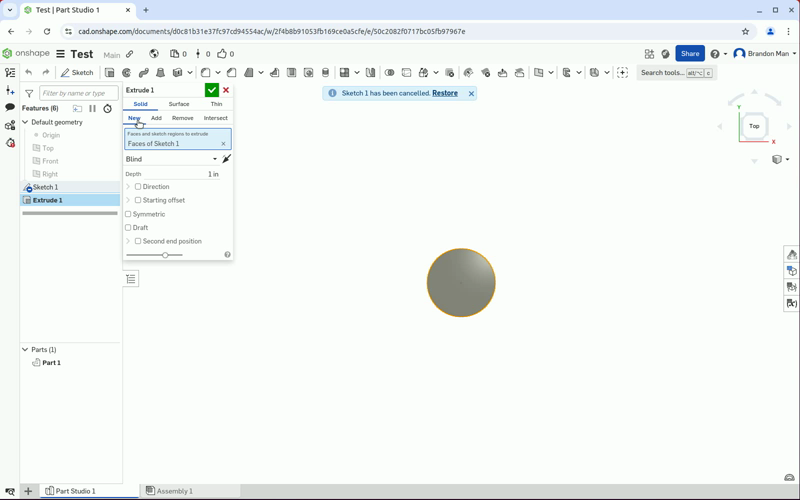
click(137, 120)
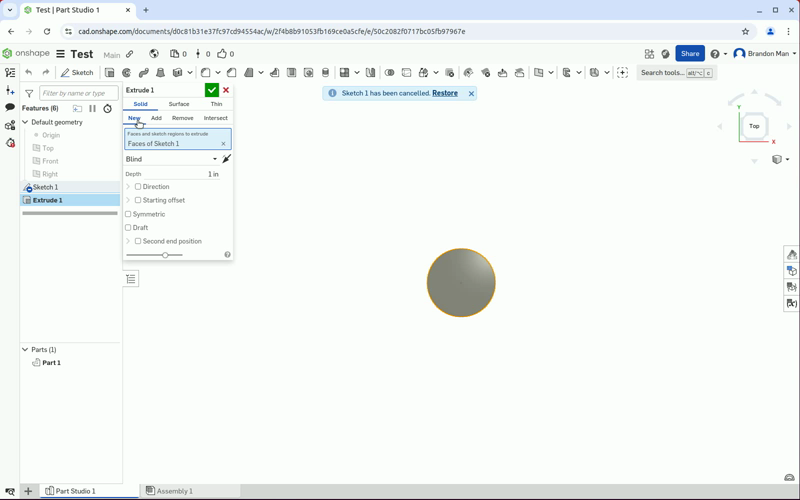
key(tab, 4)
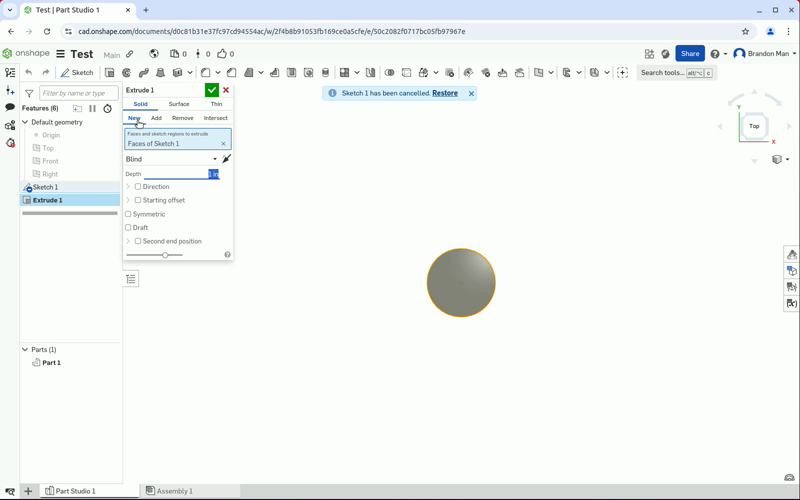
text(9.147)
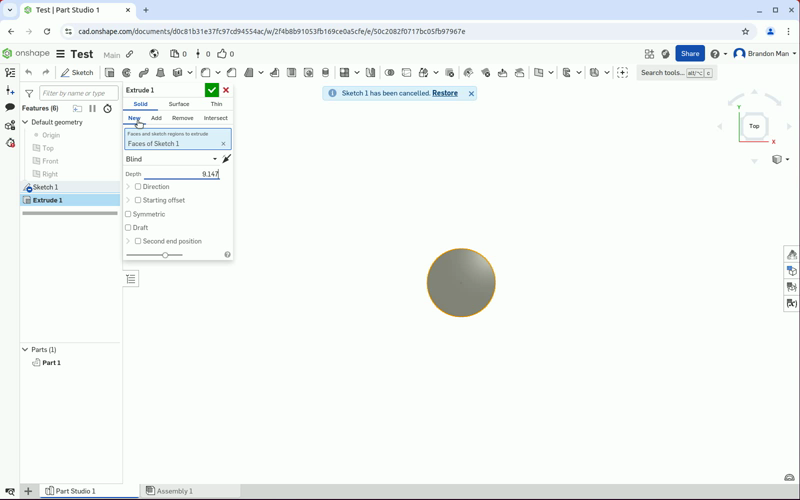
key(enter)
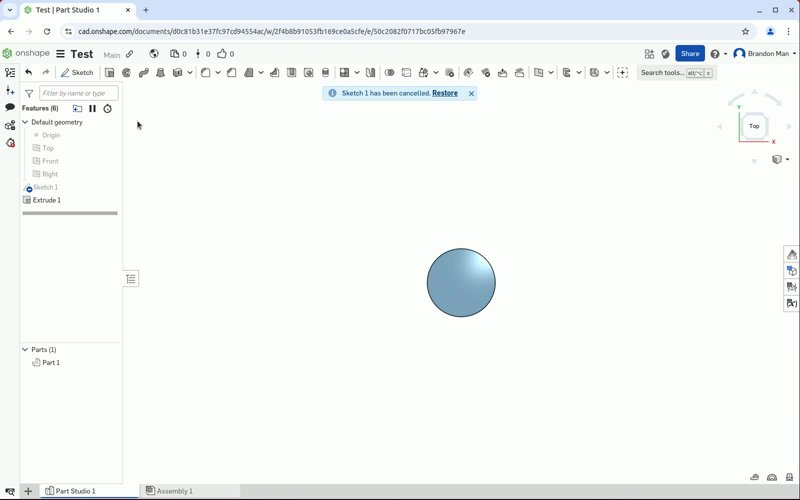
key(shift+h)
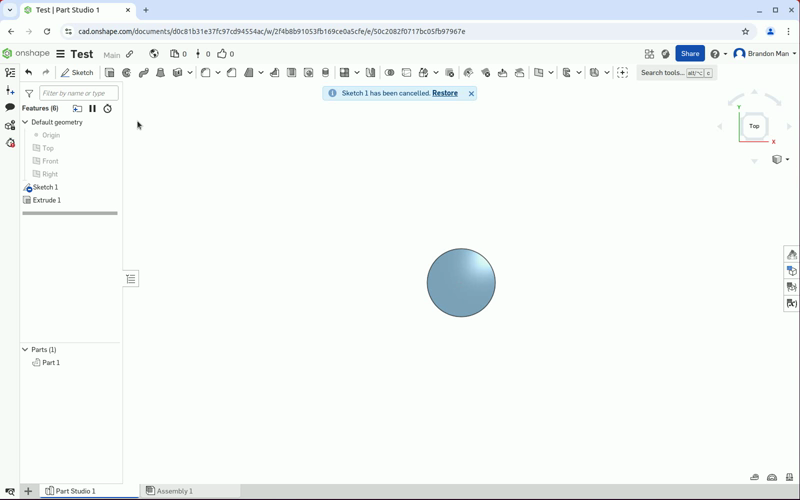
key(shift+h)
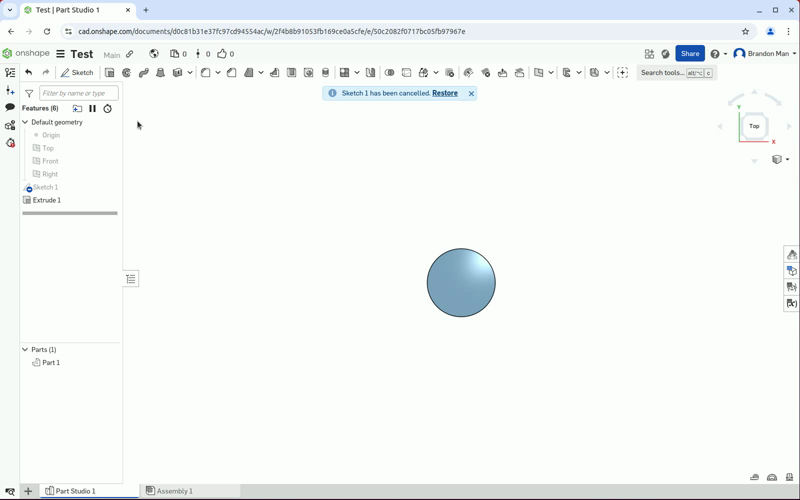
mouse_move(73, 189)
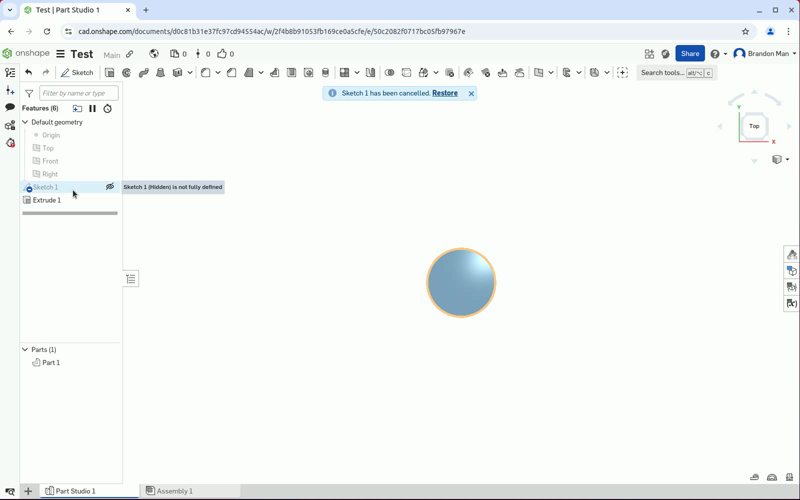
click(73, 189)
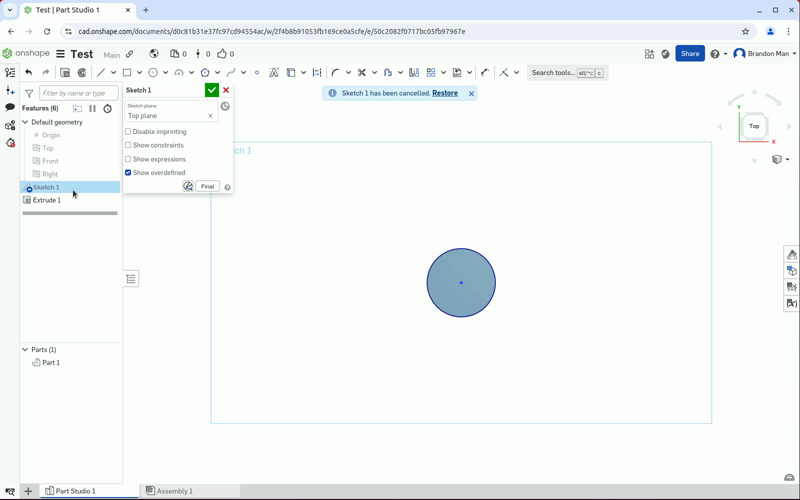
mouse_move(229, 92)
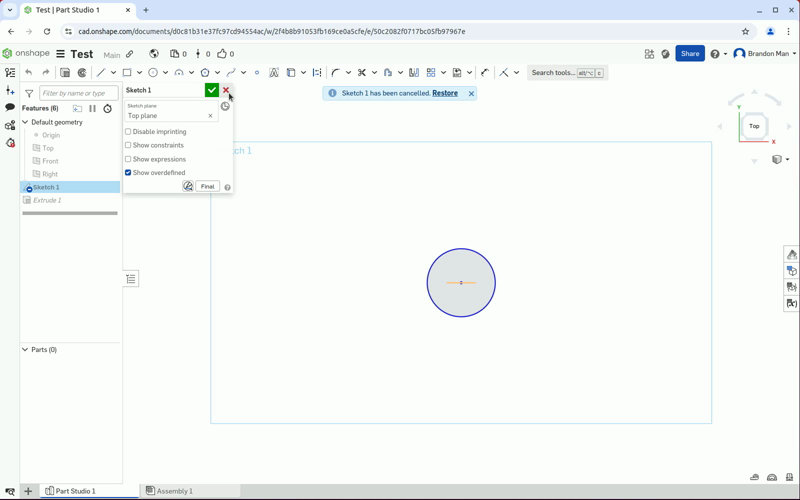
click(229, 92)
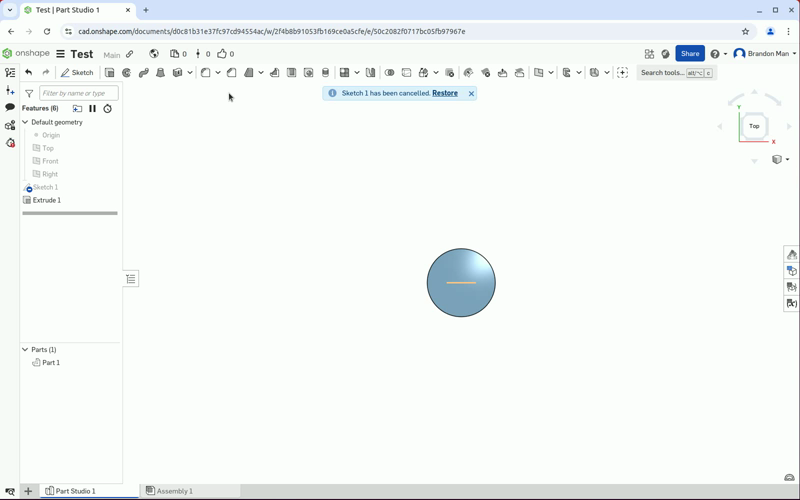
mouse_move(541, 75)
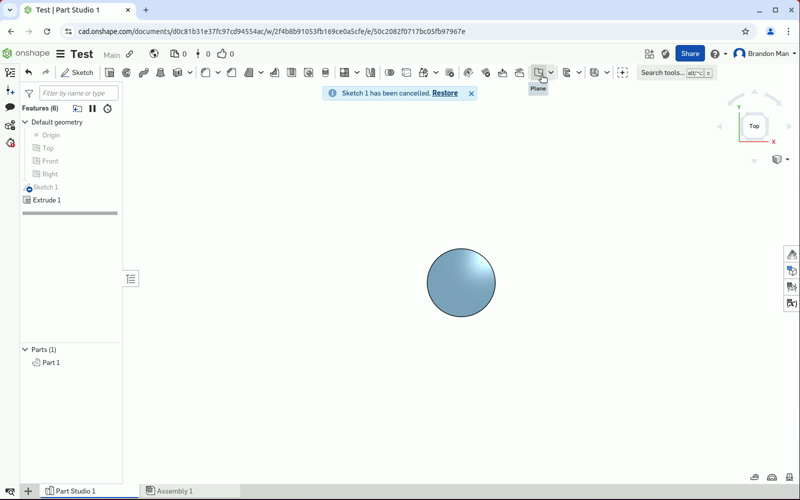
click(541, 75)
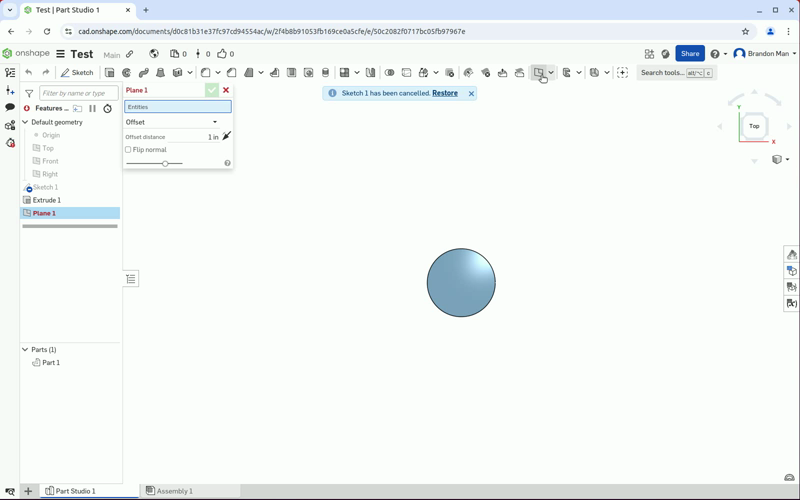
mouse_move(73, 150)
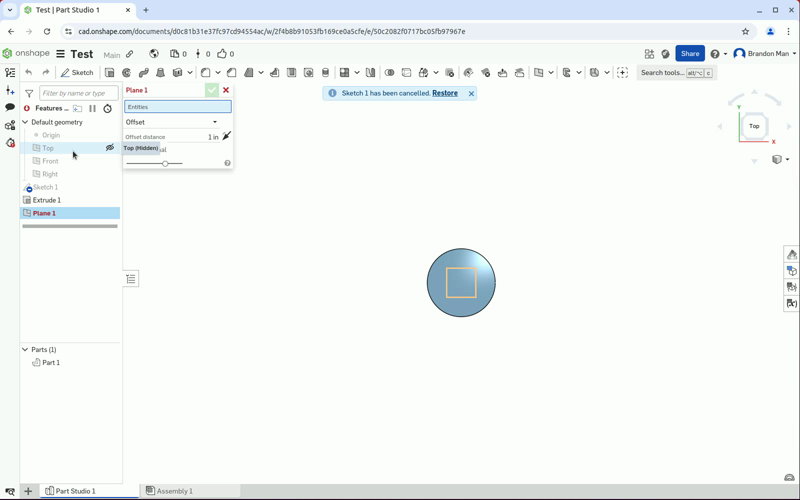
click(73, 150)
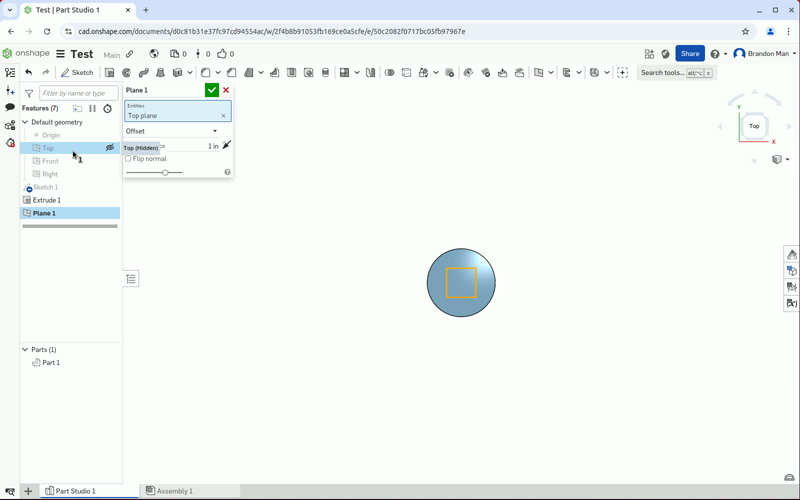
key(tab, 2)
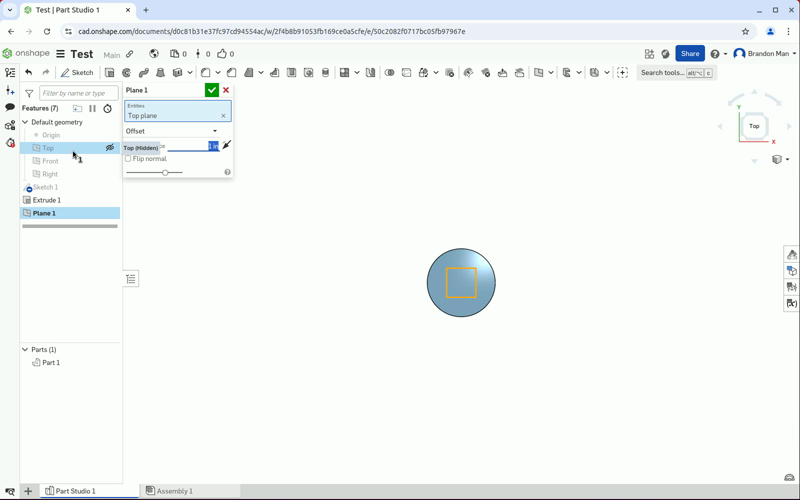
text(9.151)
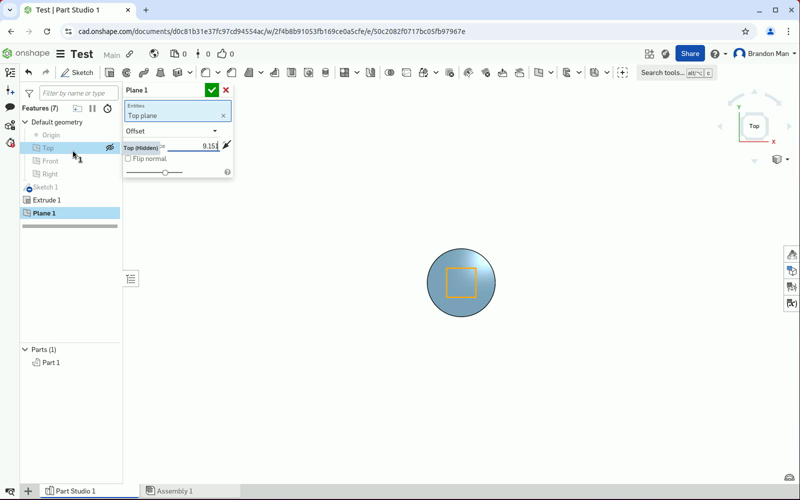
key(enter, 2)
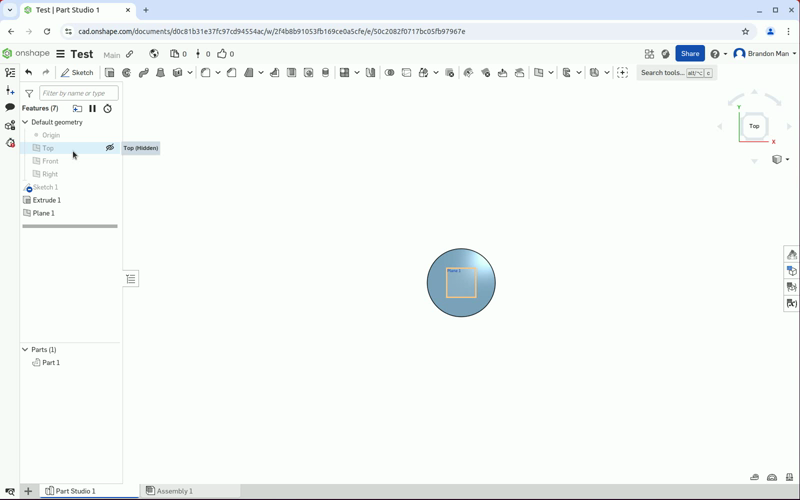
key(shift+s)
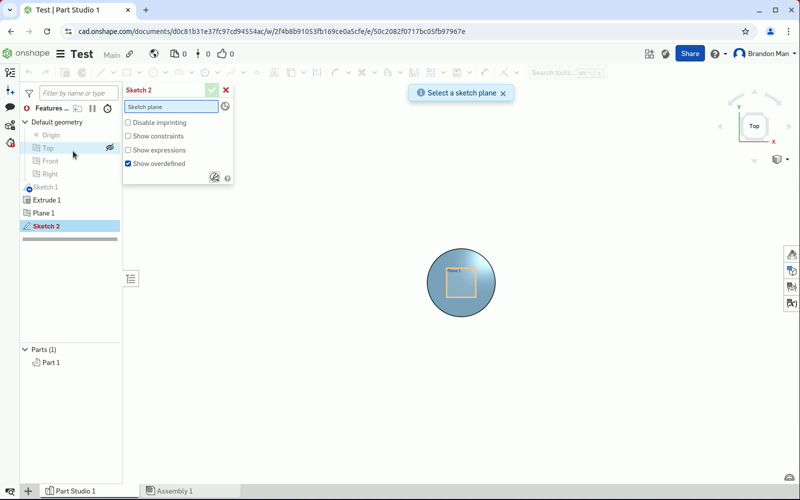
mouse_move(73, 215)
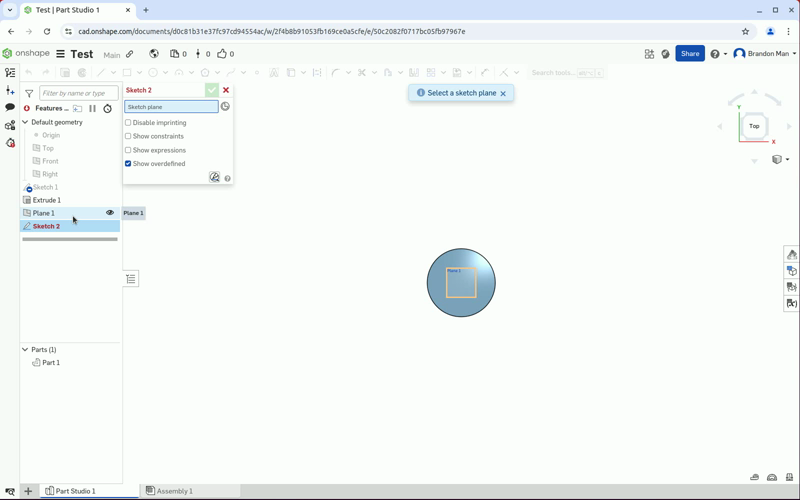
click(73, 215)
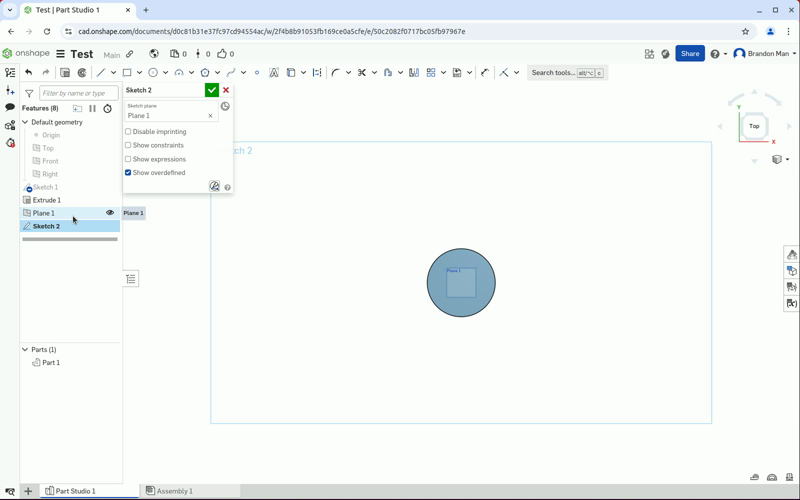
mouse_move(73, 352)
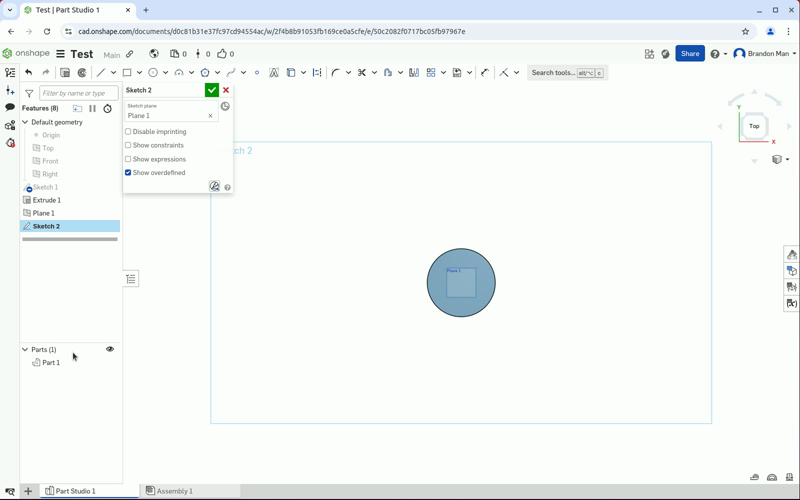
key(y)
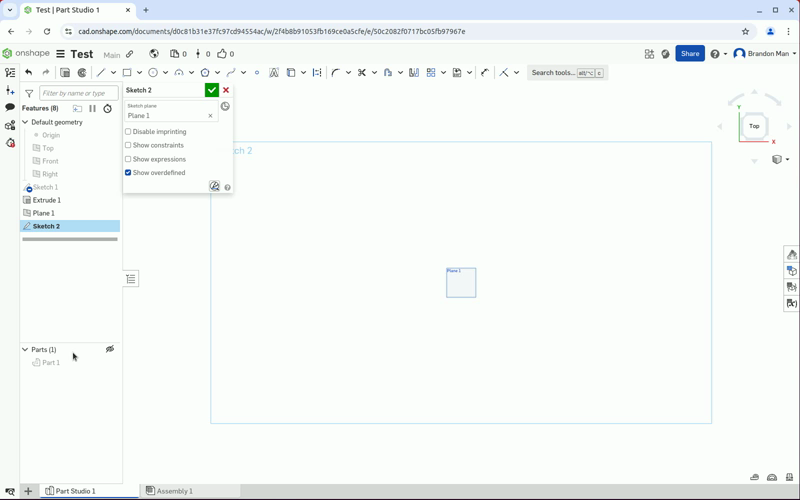
key(c)
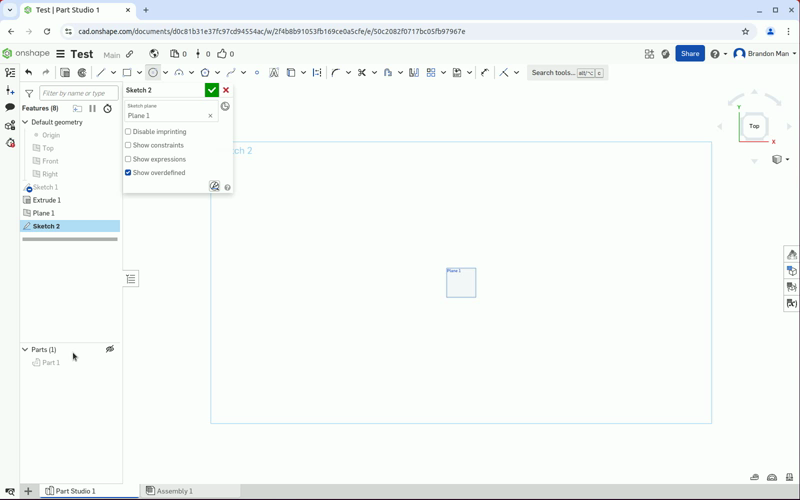
key_down(shift)
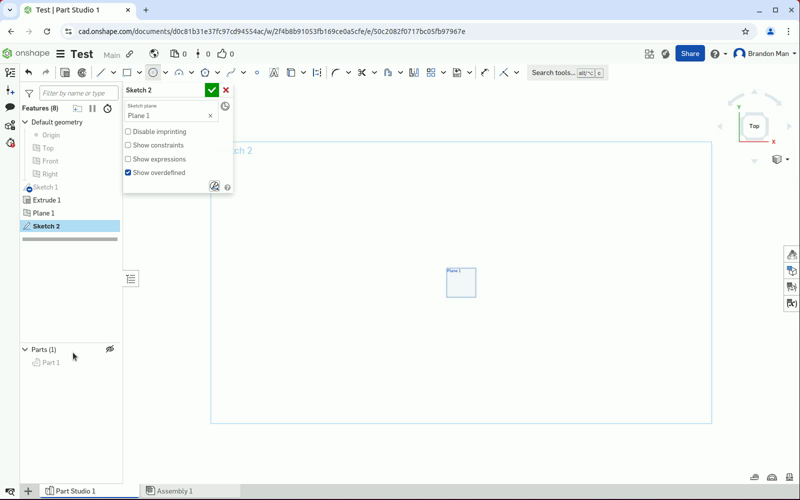
mouse_move(460, 282)
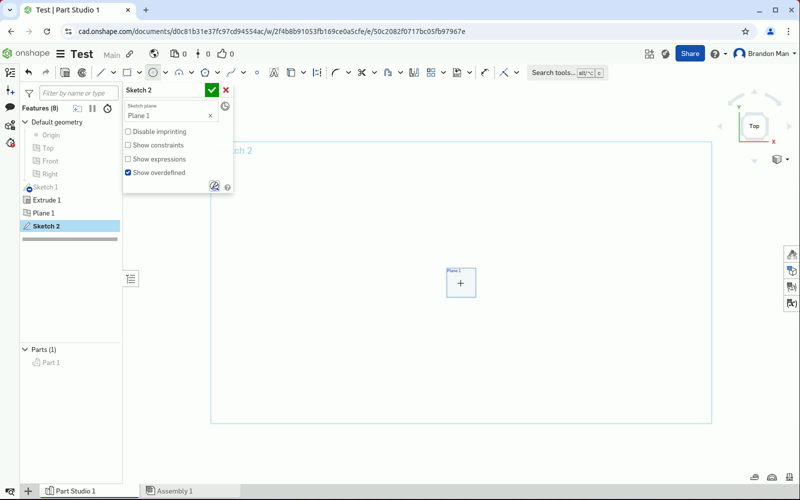
click(460, 282)
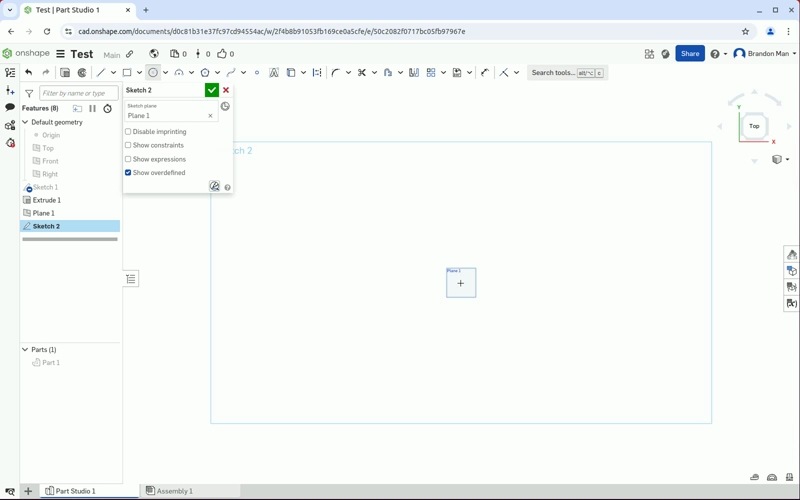
key_up(shift)
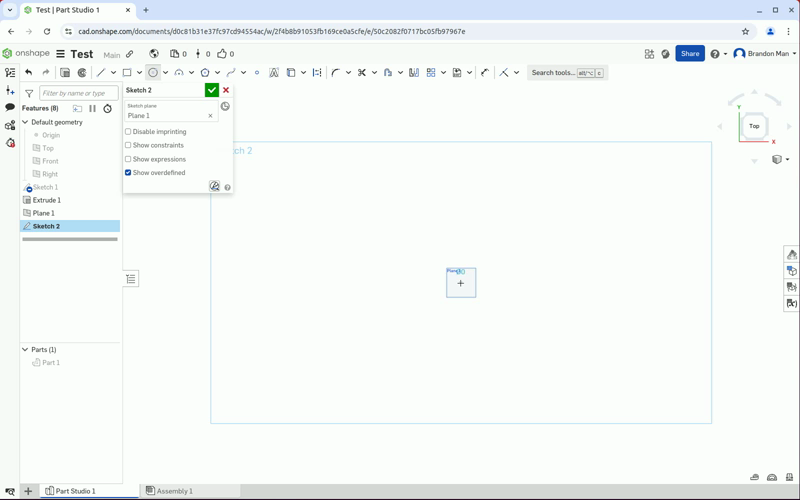
mouse_move(486, 282)
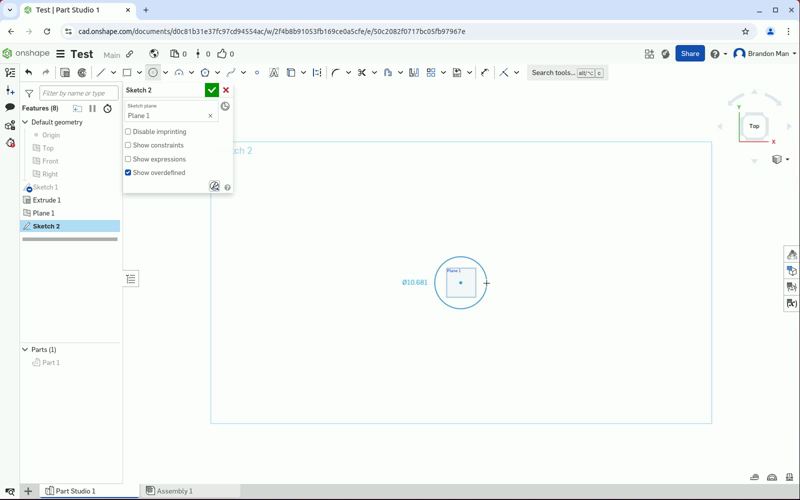
click(486, 282)
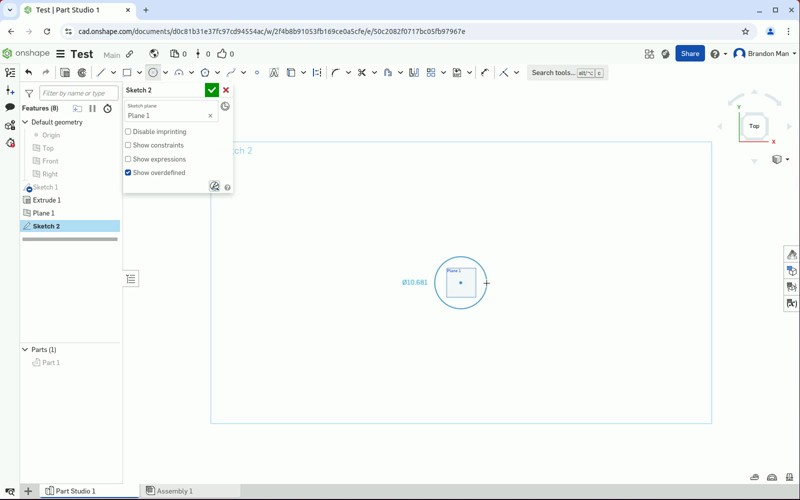
key(esc)
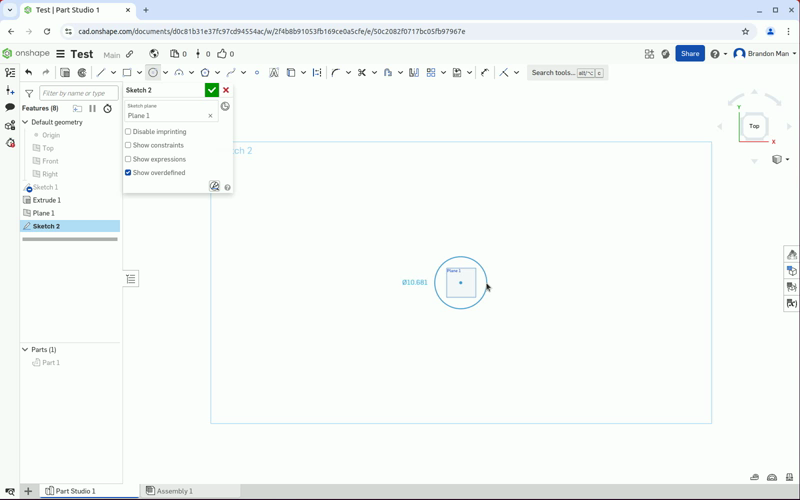
mouse_move(444, 271)
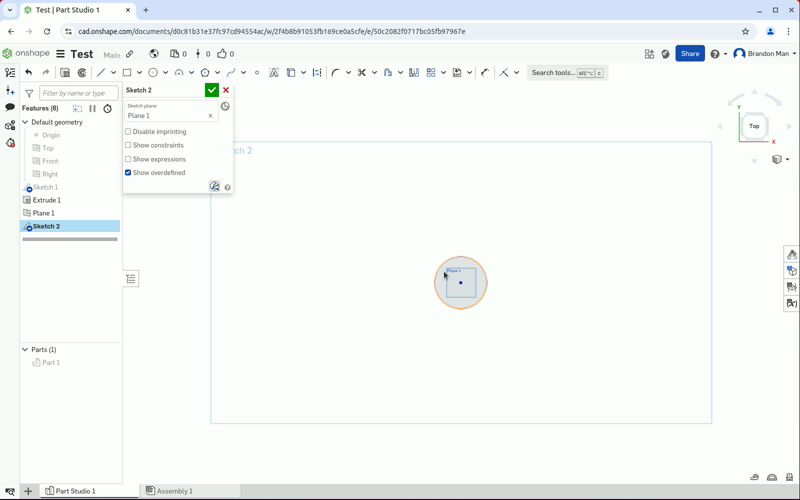
click(444, 271)
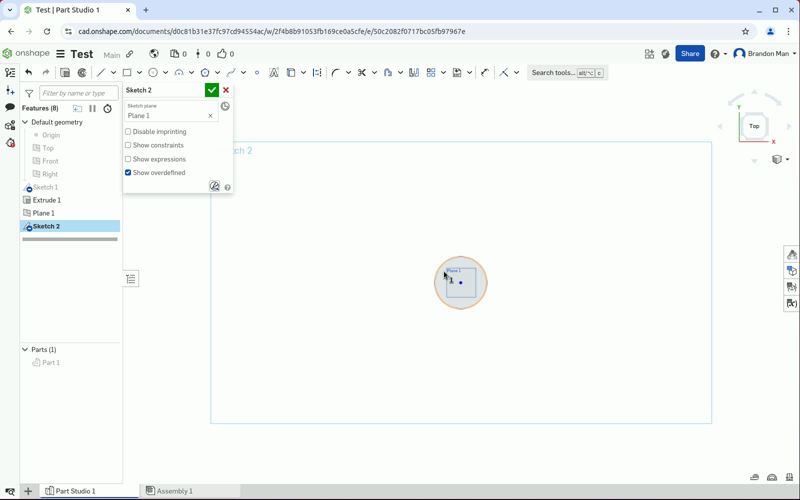
mouse_move(73, 352)
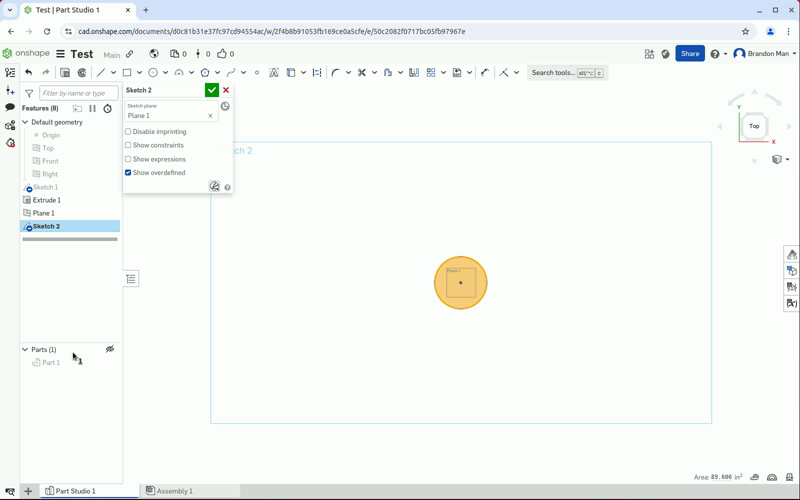
key(shift+y)
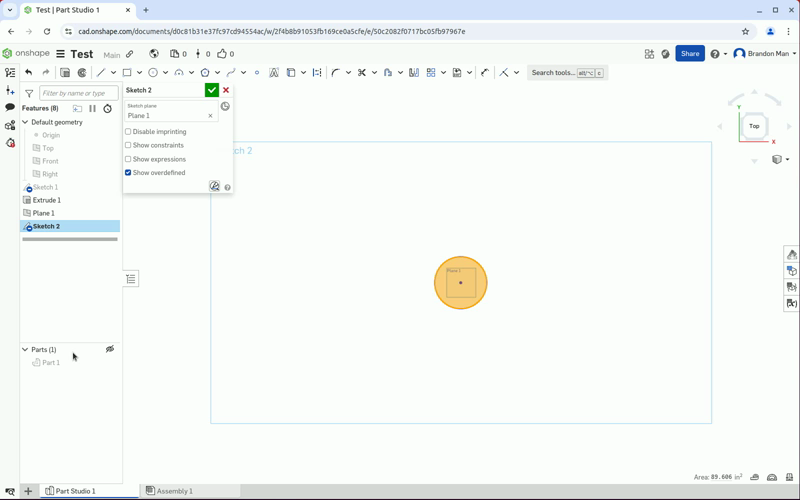
key(shift+e)
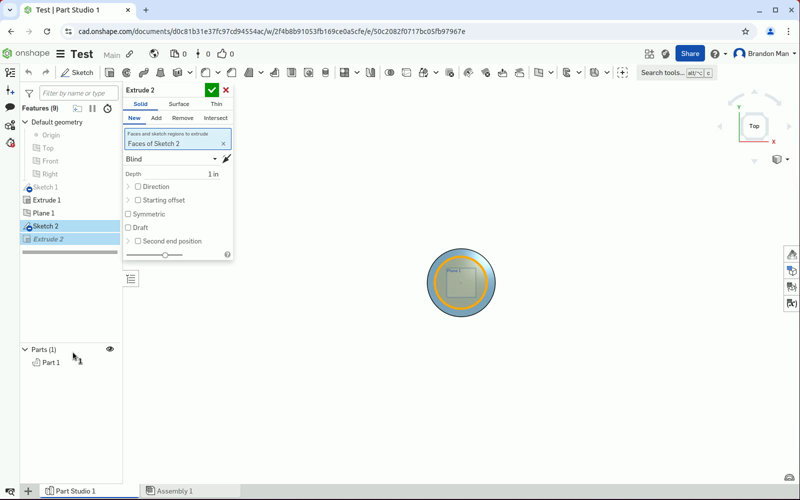
mouse_move(143, 106)
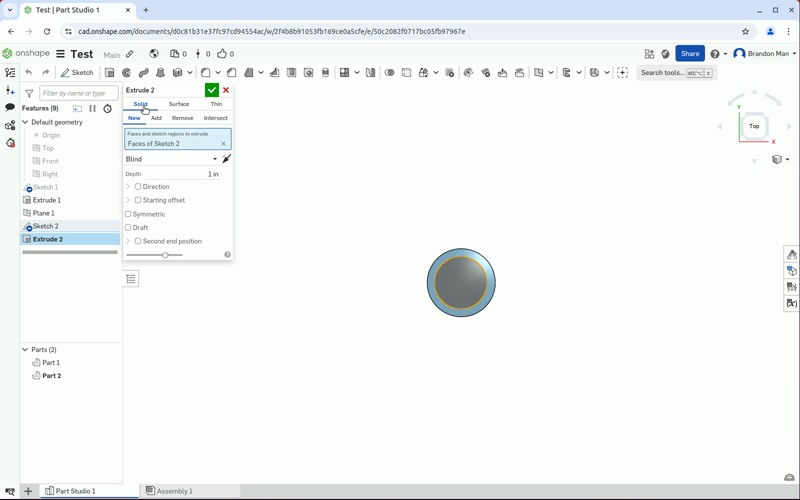
click(143, 106)
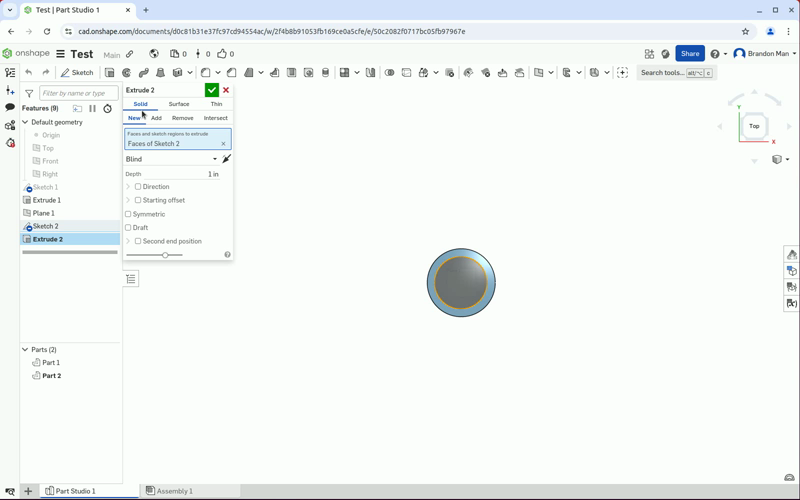
mouse_move(137, 120)
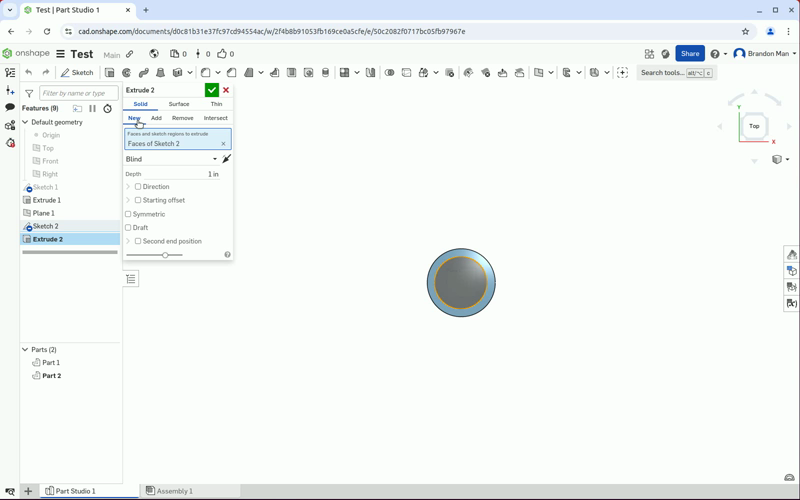
click(137, 120)
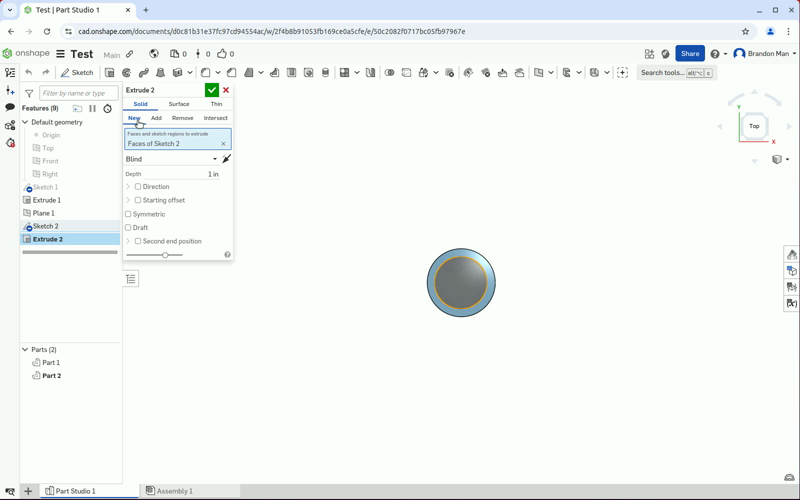
key(tab, 4)
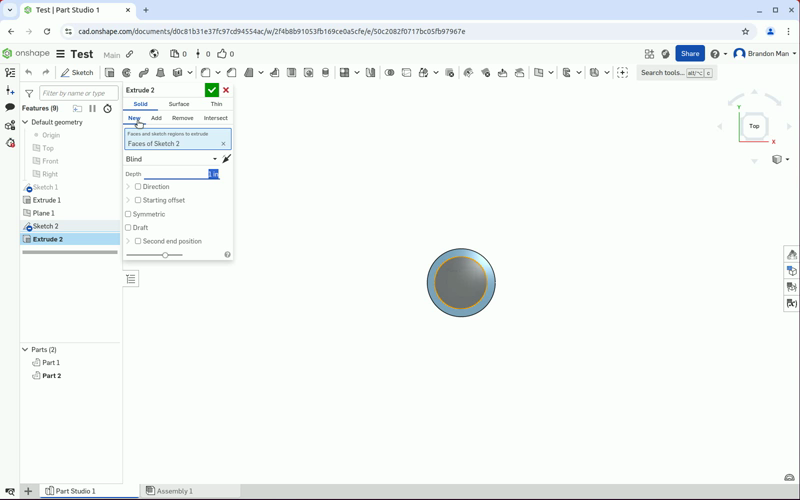
text(4.574)
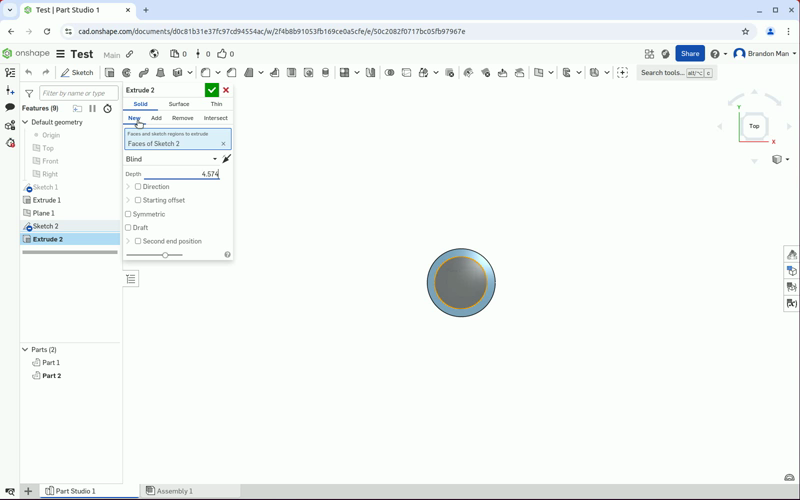
key(enter)
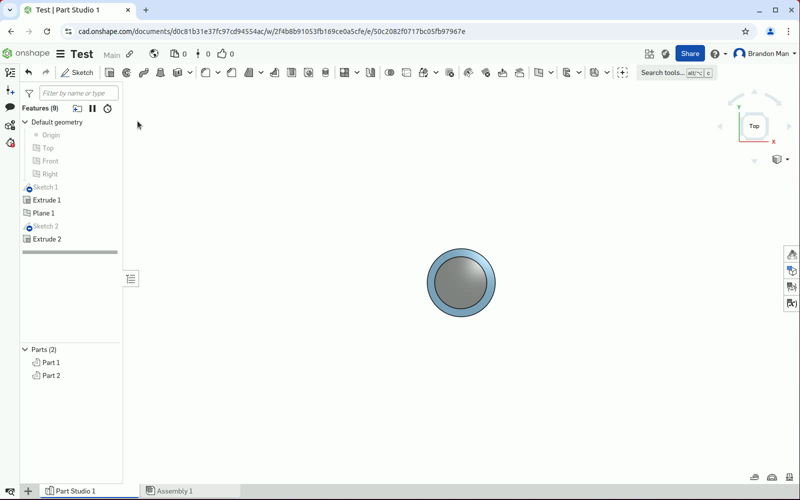
key(shift+h)
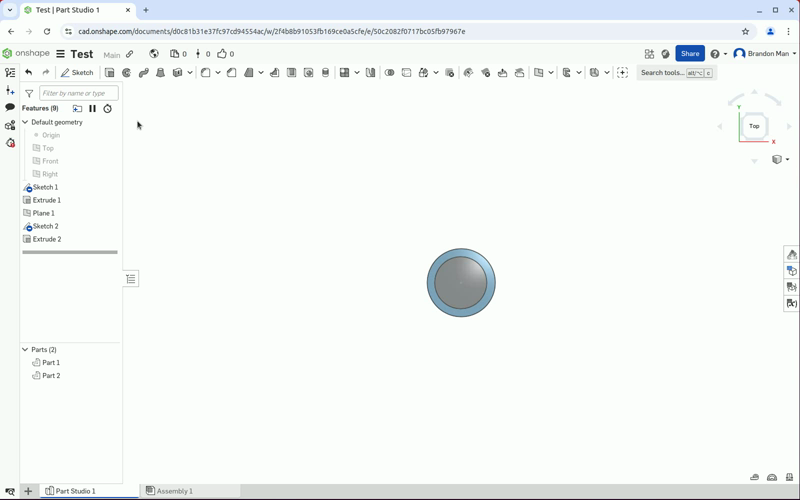
key(shift+h)
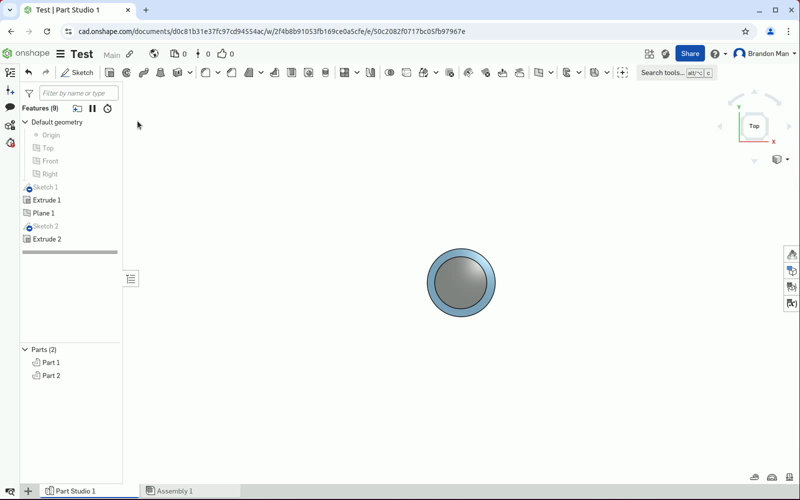
mouse_move(73, 189)
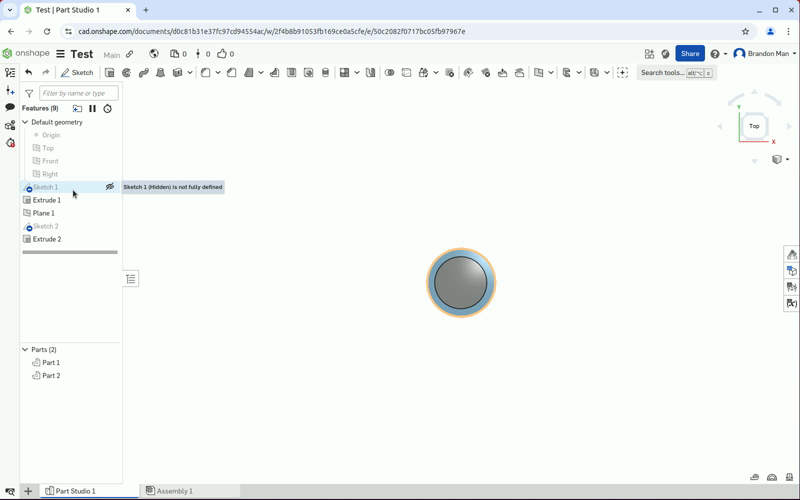
click(73, 189)
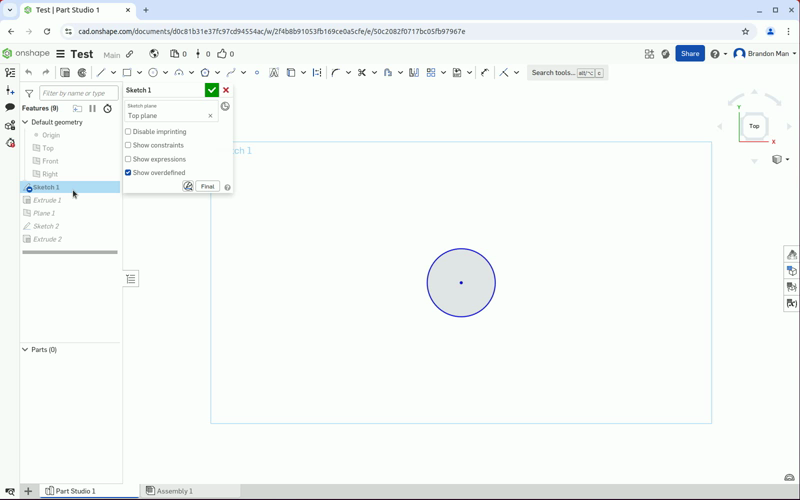
mouse_move(229, 92)
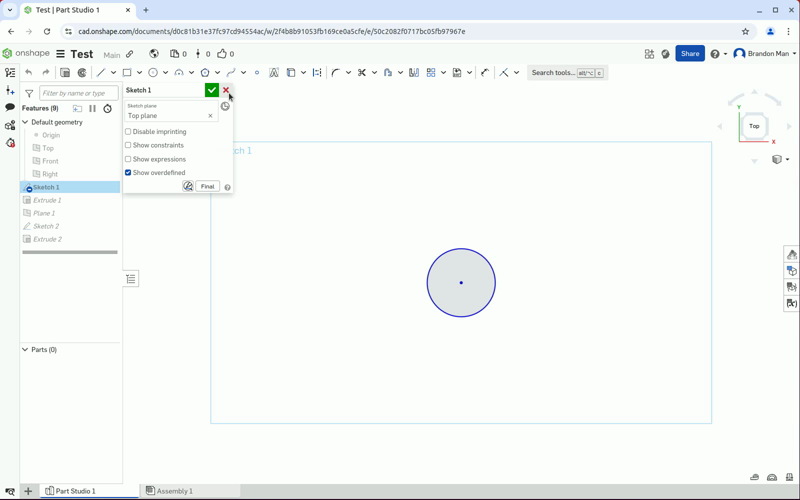
click(229, 92)
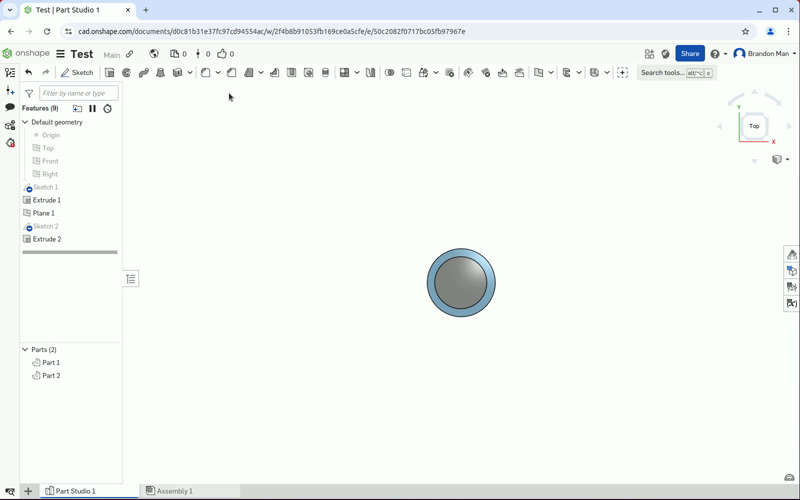
mouse_move(541, 75)
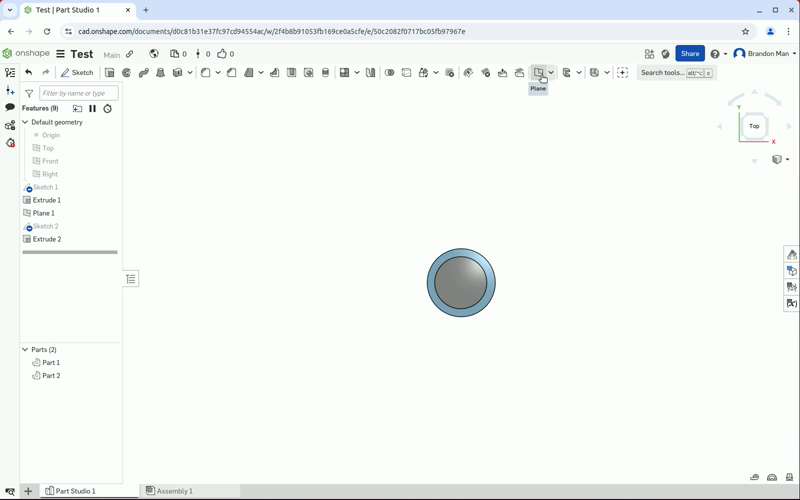
click(541, 75)
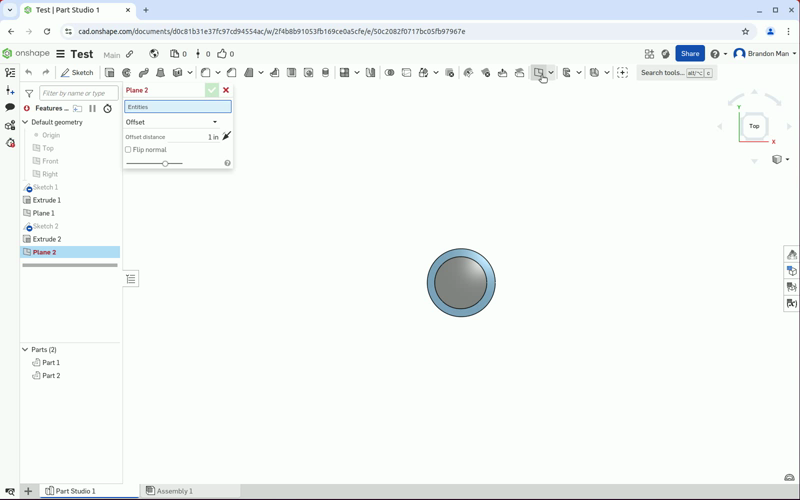
mouse_move(73, 150)
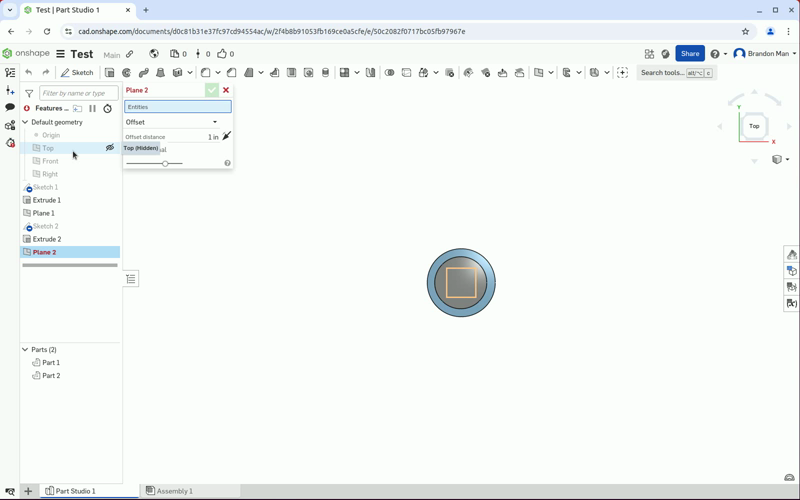
click(73, 150)
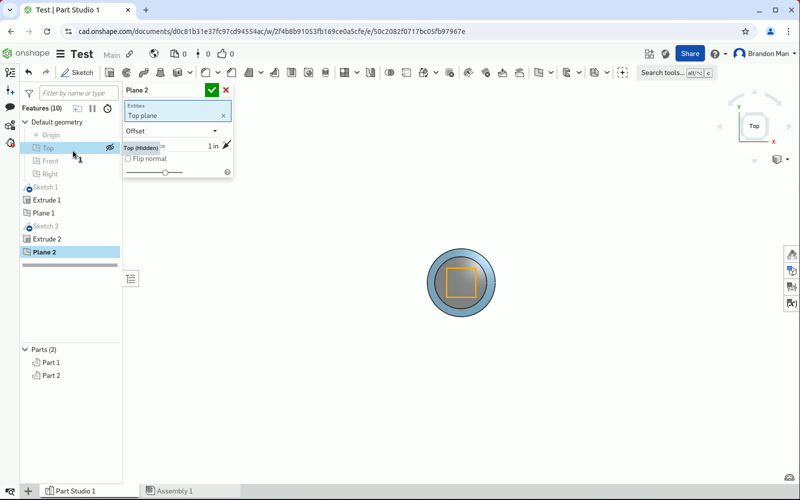
key(tab, 2)
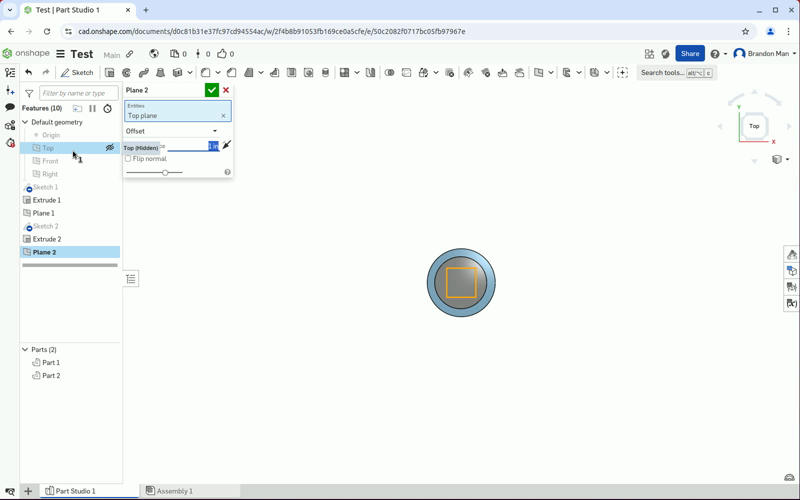
text(13.957)
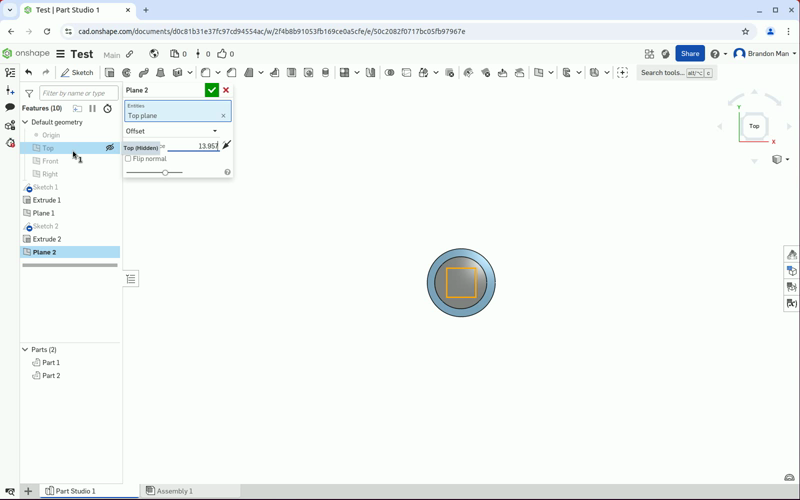
key(enter, 2)
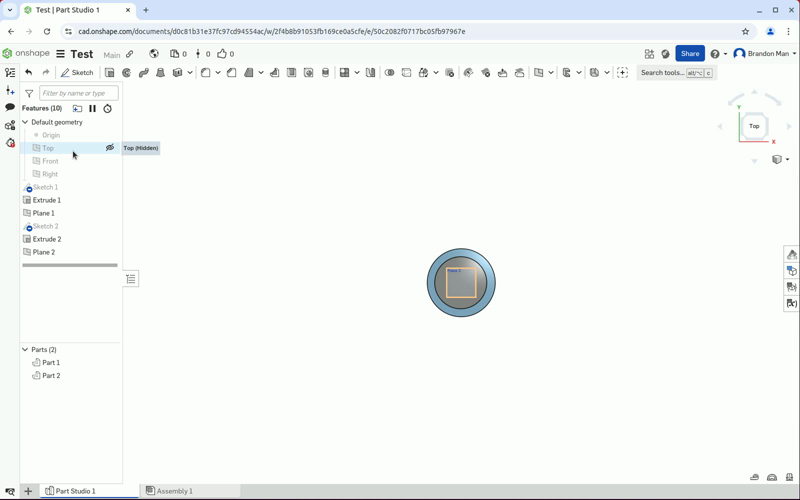
key(shift+s)
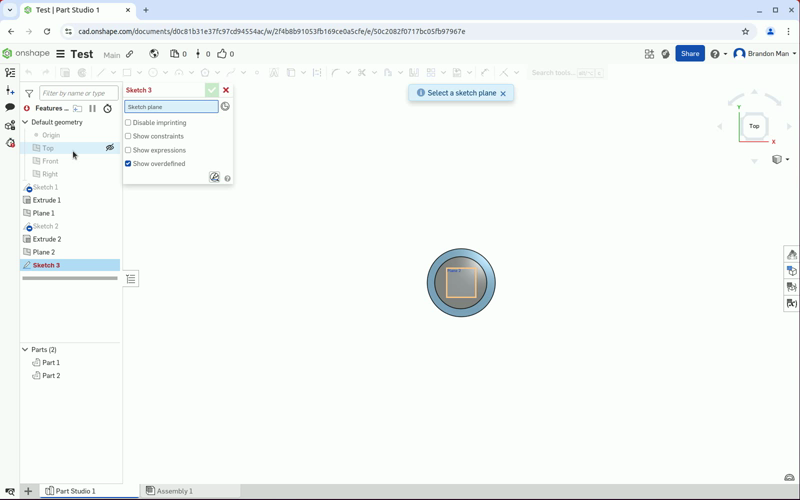
mouse_move(73, 254)
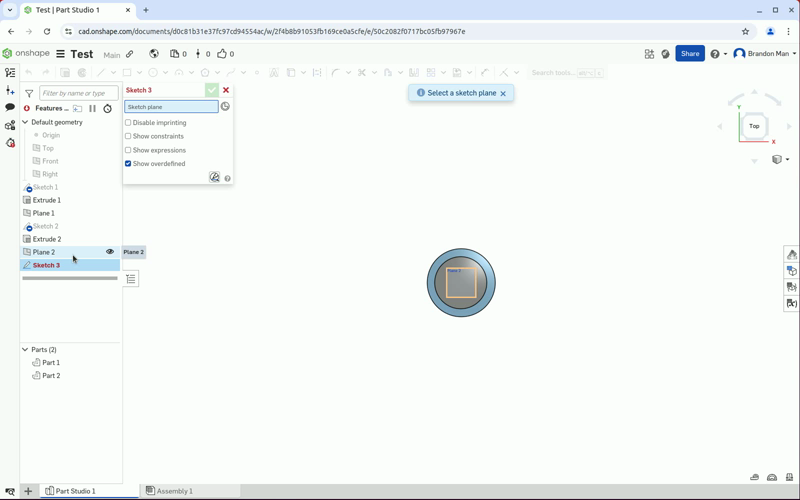
click(73, 254)
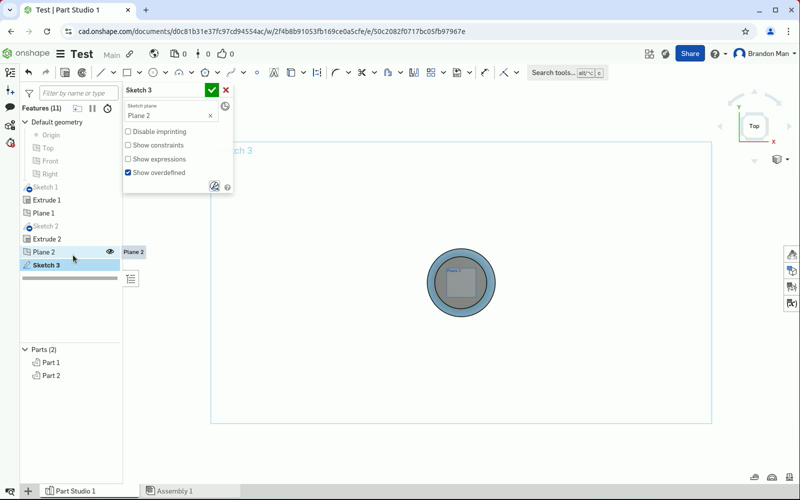
mouse_move(73, 352)
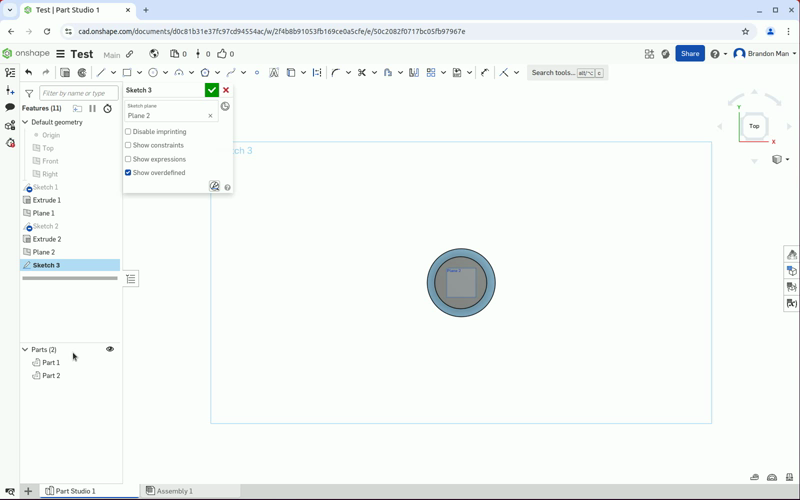
key(y)
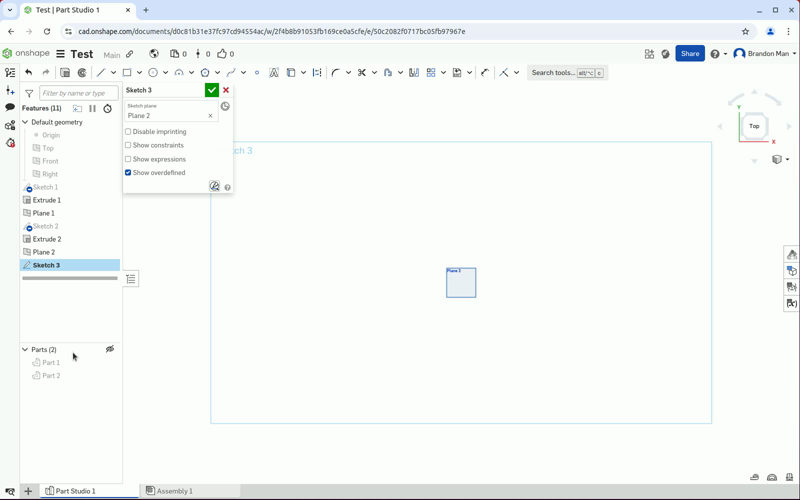
key(c)
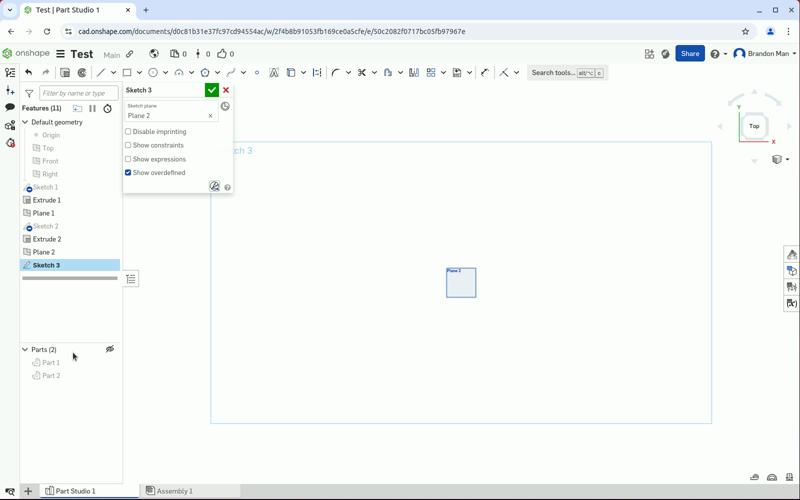
key_down(shift)
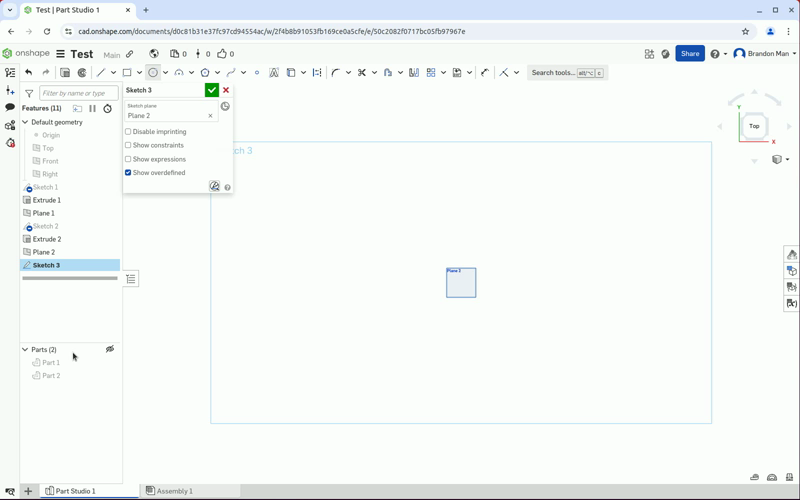
mouse_move(461, 282)
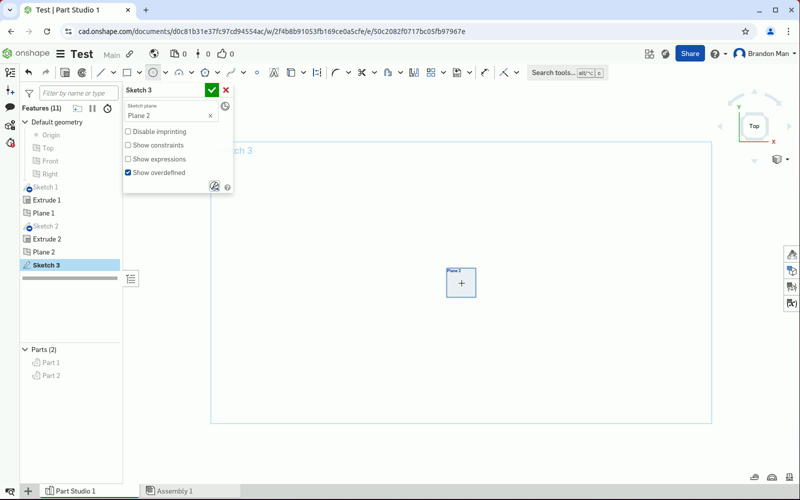
click(461, 282)
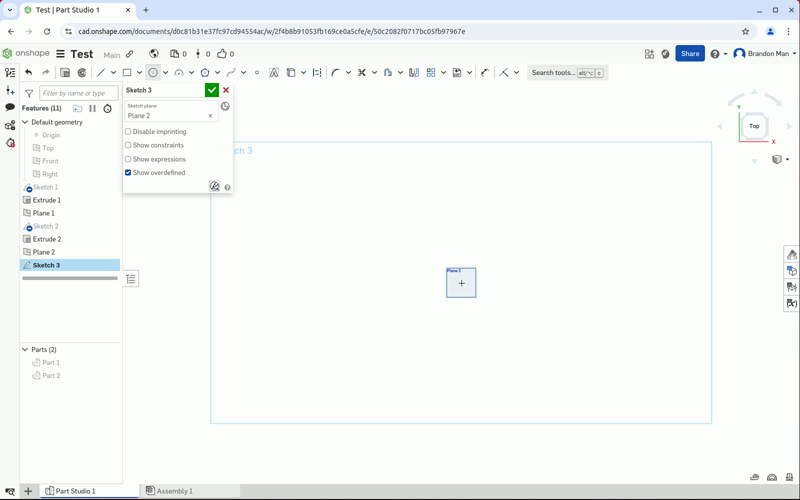
key_up(shift)
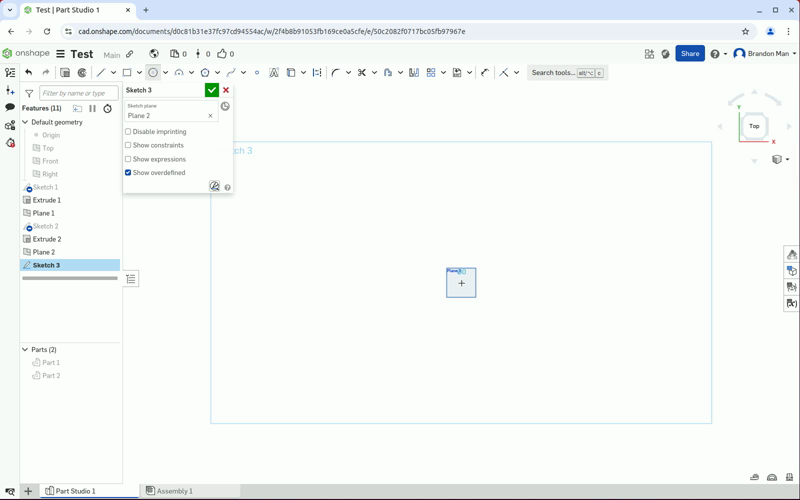
mouse_move(479, 282)
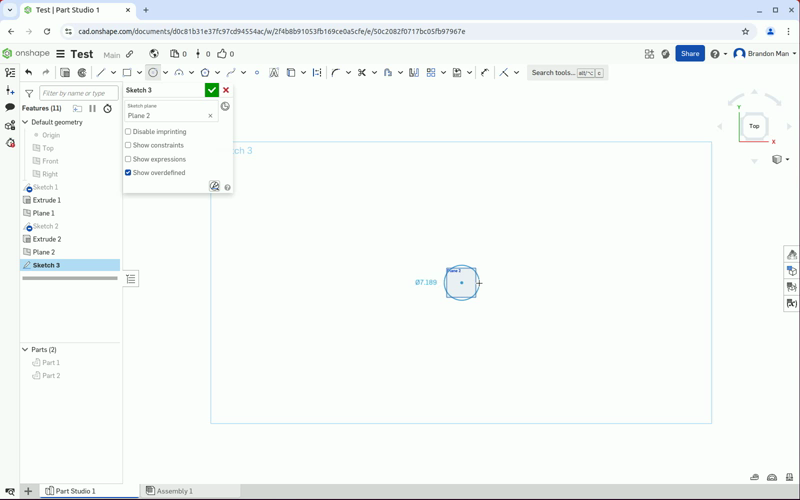
click(479, 282)
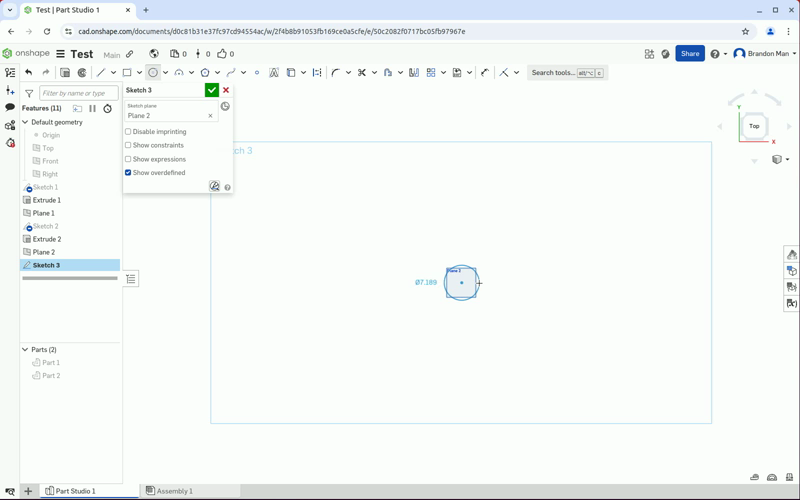
key(esc)
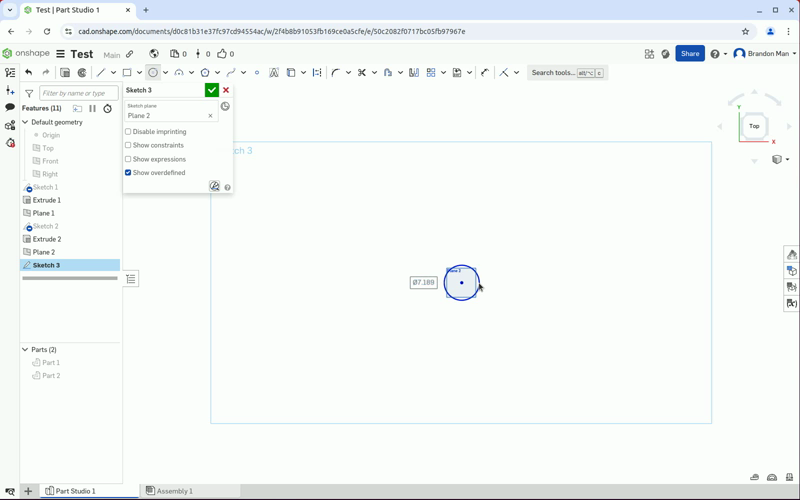
mouse_move(450, 294)
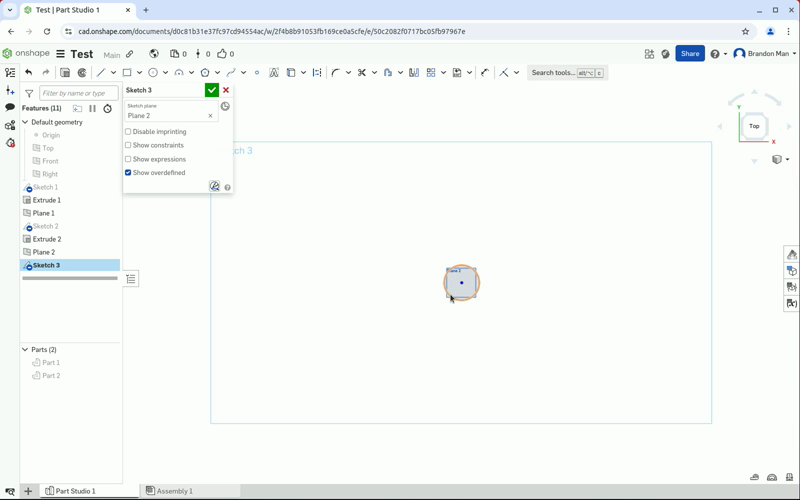
scroll(6)
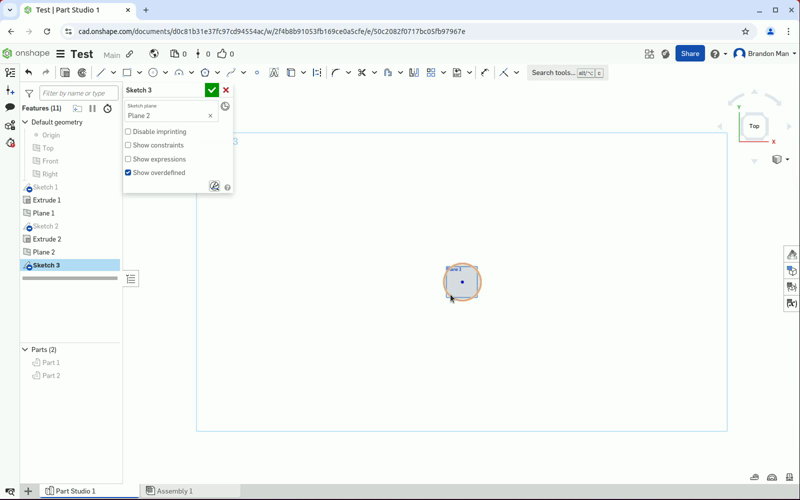
scroll(6)
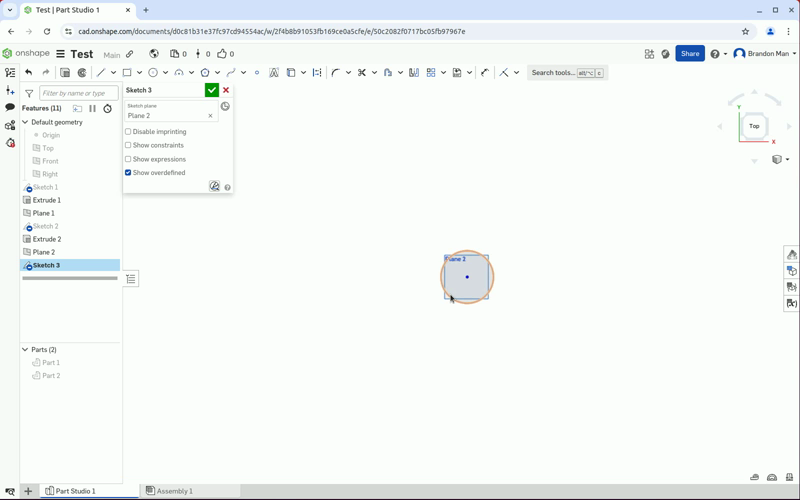
scroll(6)
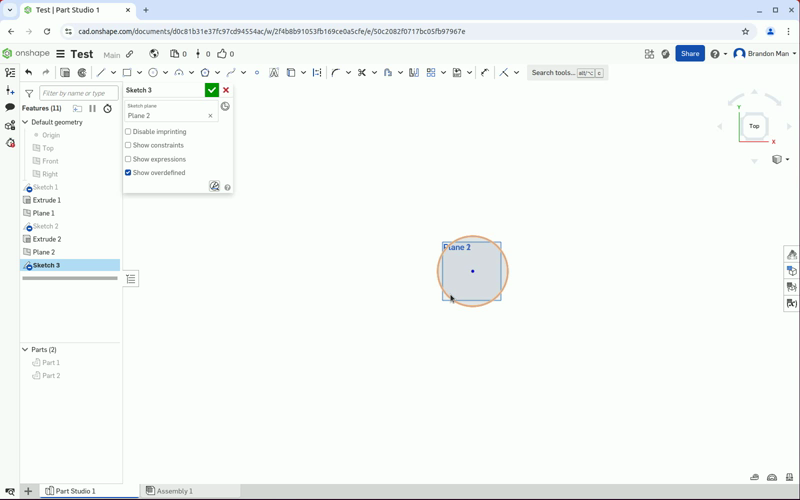
scroll(6)
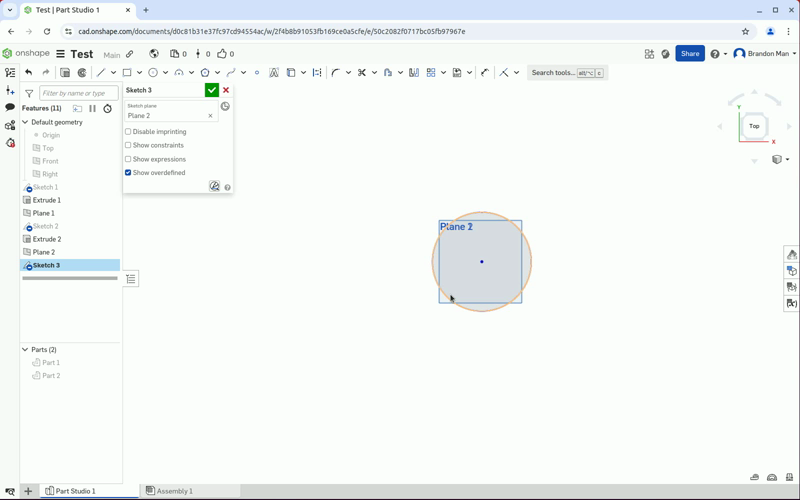
scroll(6)
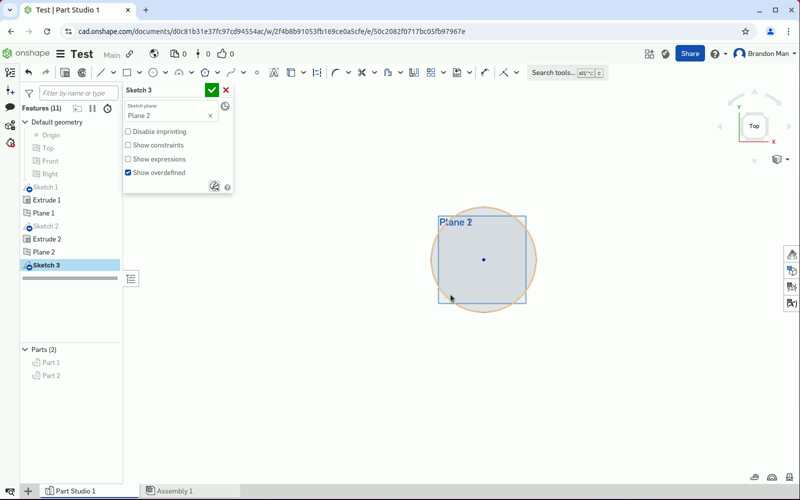
scroll(6)
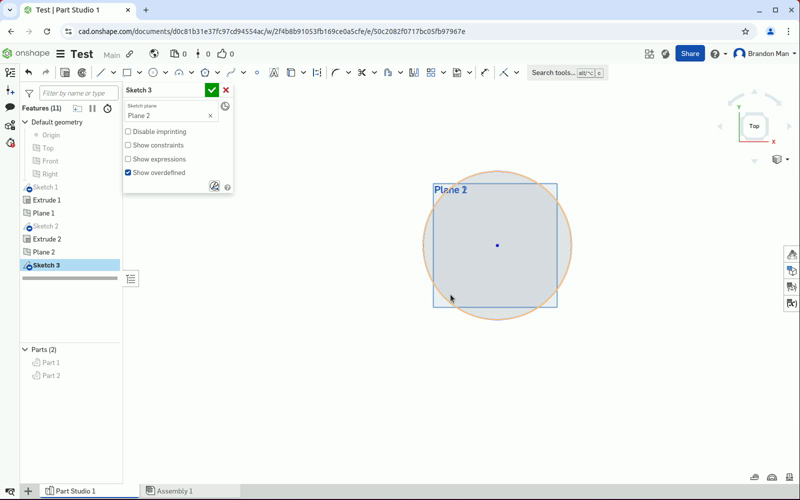
scroll(6)
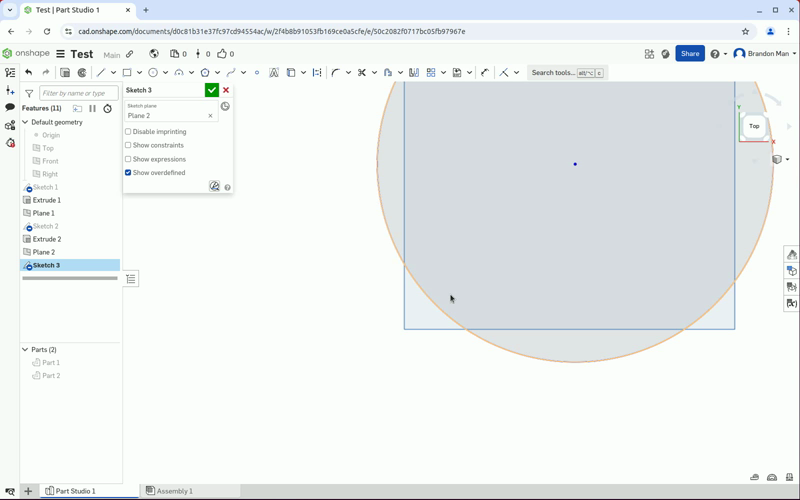
click(450, 294)
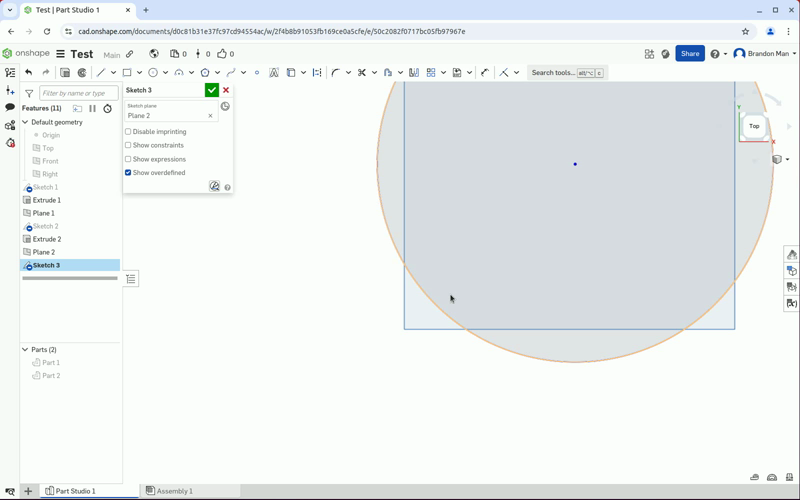
scroll(-6)
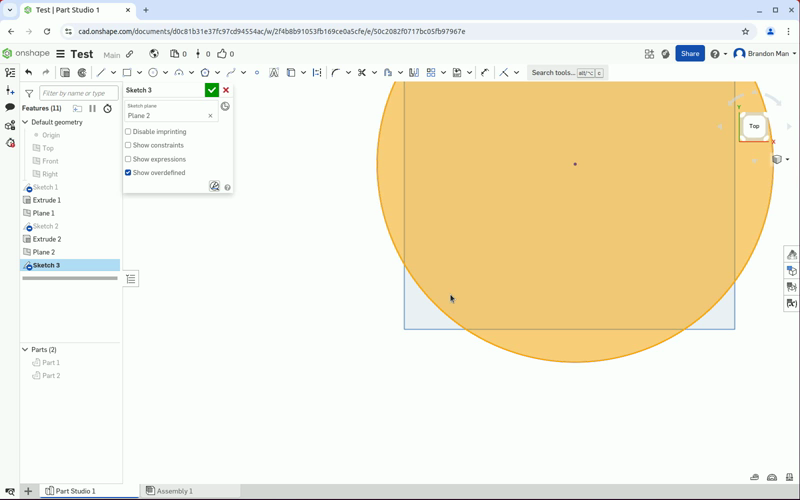
scroll(-6)
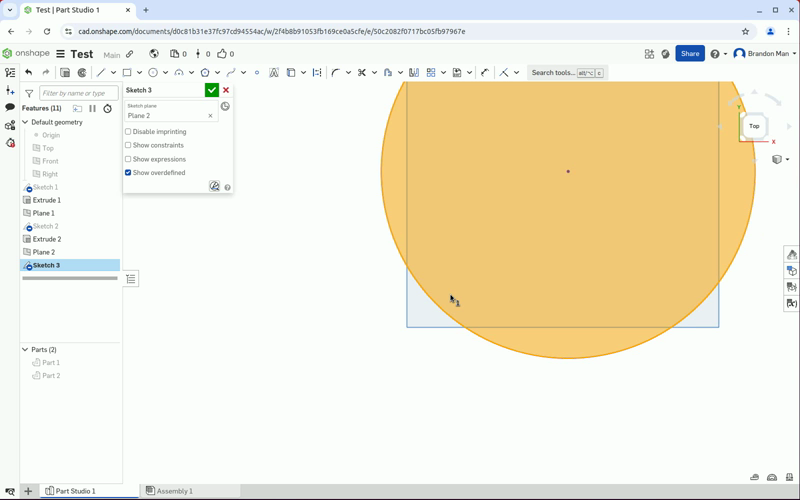
scroll(-6)
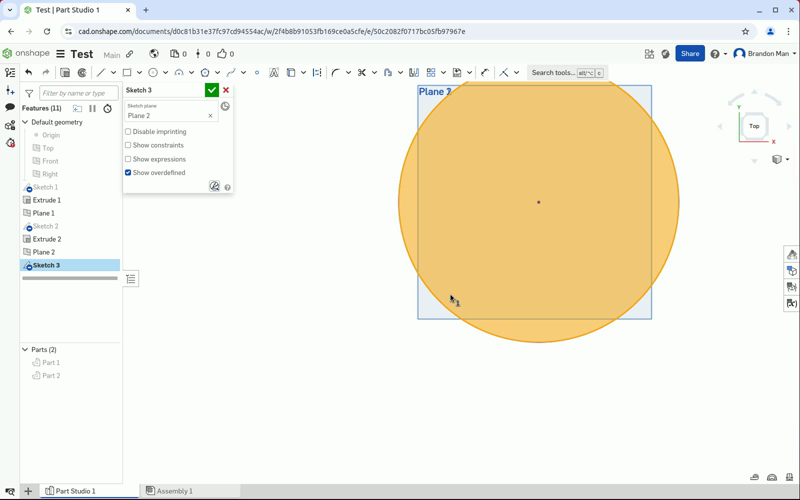
scroll(-6)
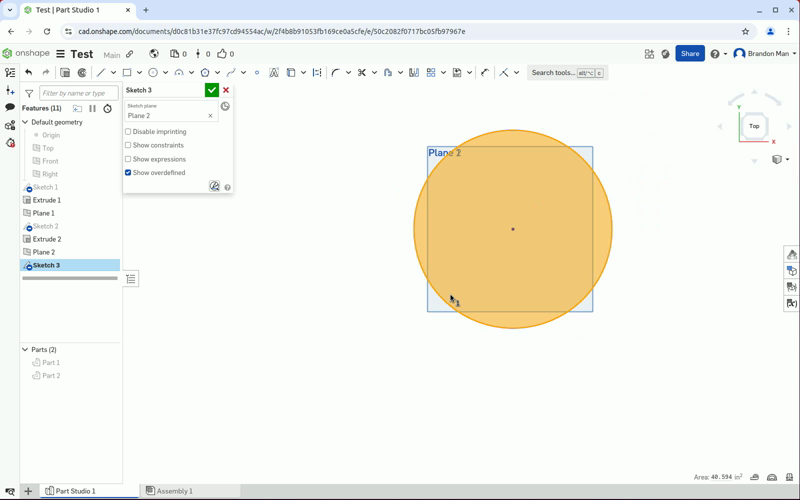
scroll(-6)
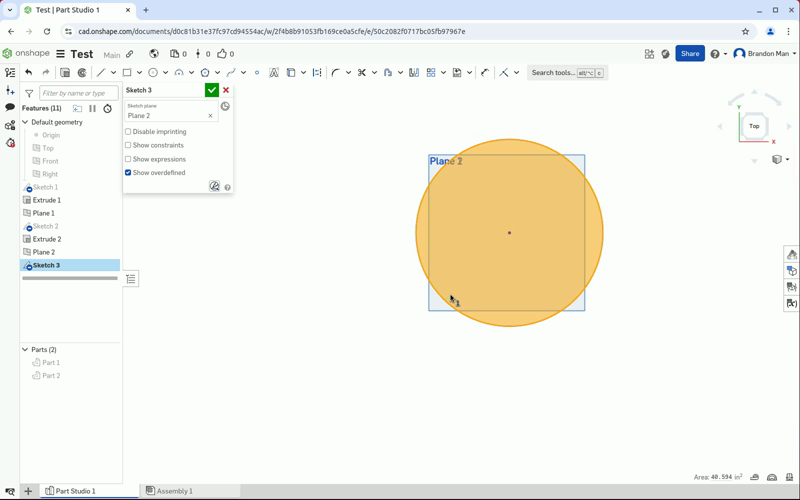
scroll(-6)
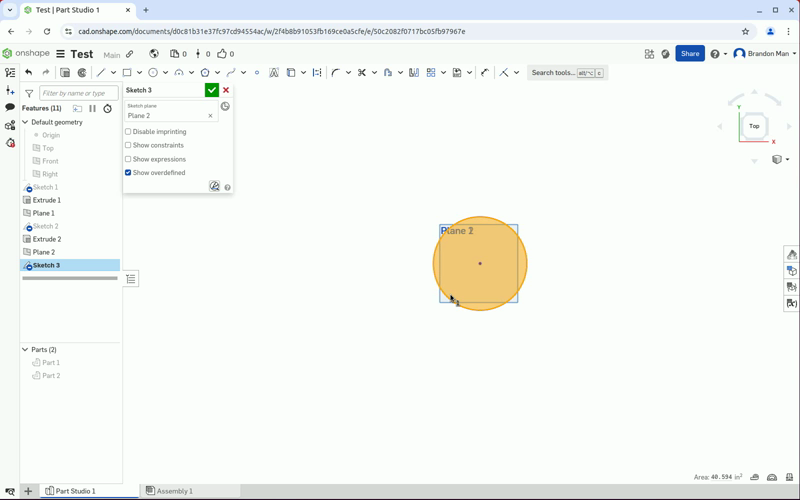
scroll(-6)
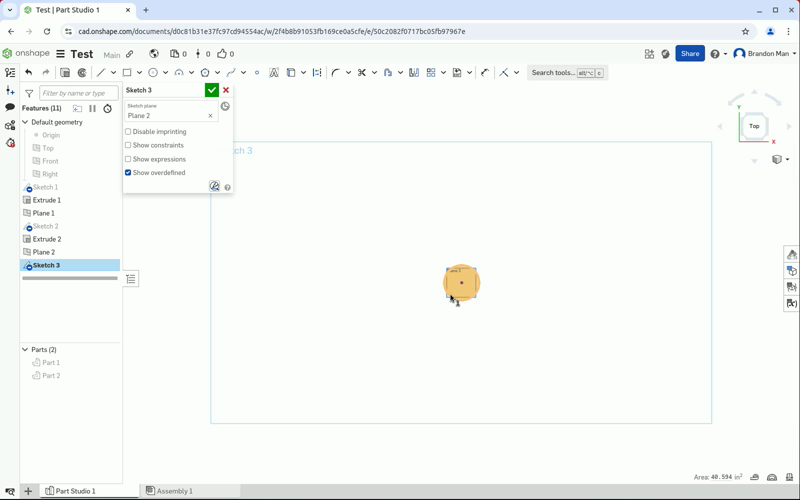
mouse_move(73, 352)
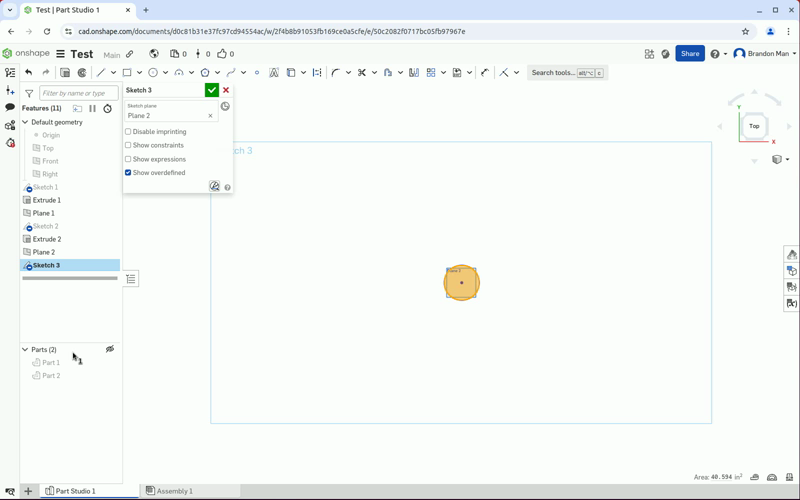
key(shift+y)
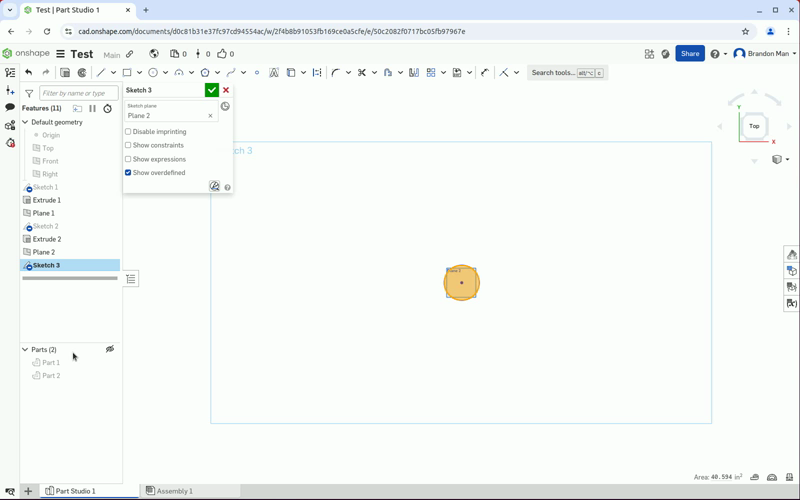
key(shift+e)
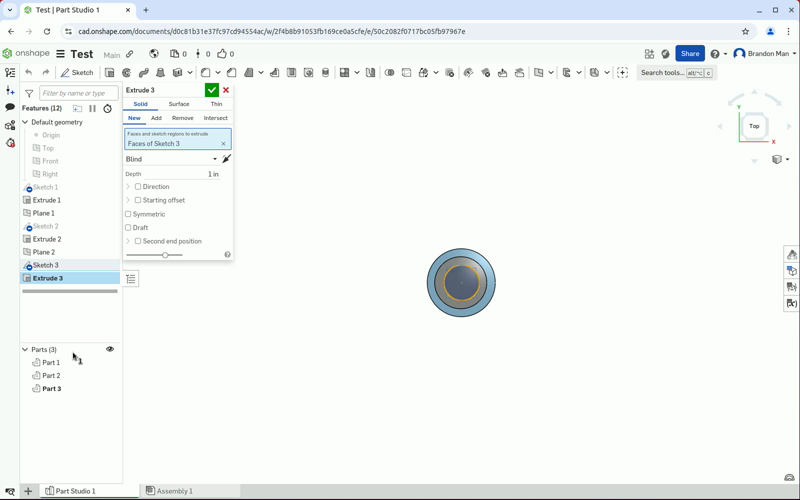
mouse_move(143, 106)
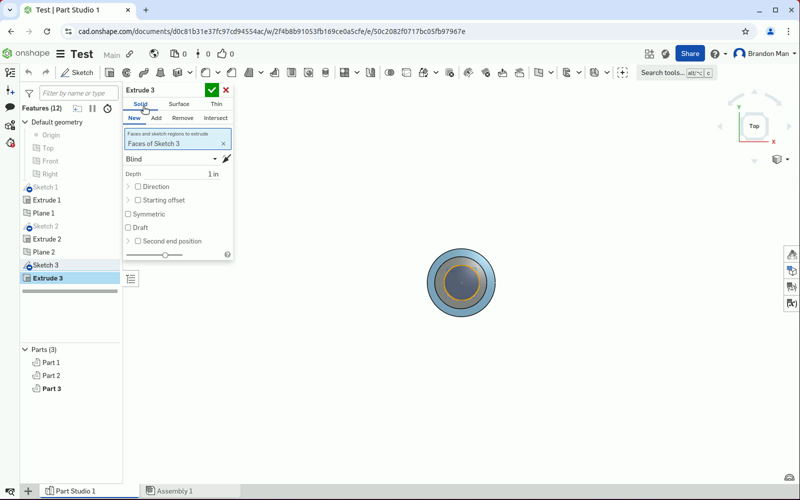
click(143, 106)
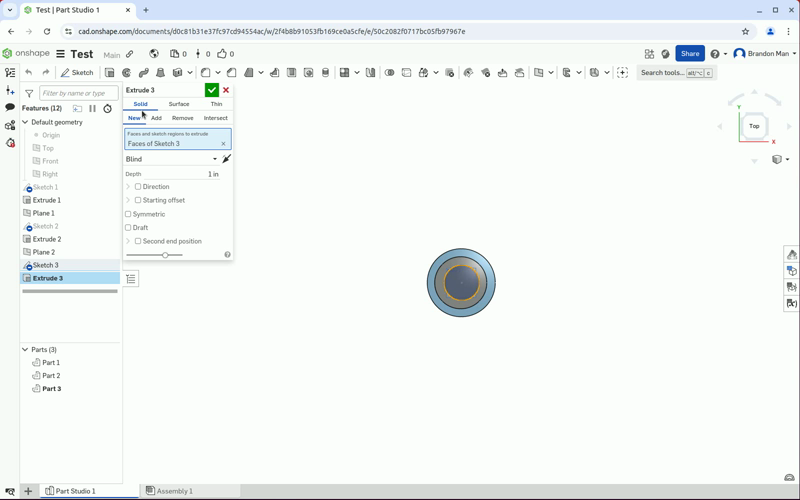
mouse_move(137, 120)
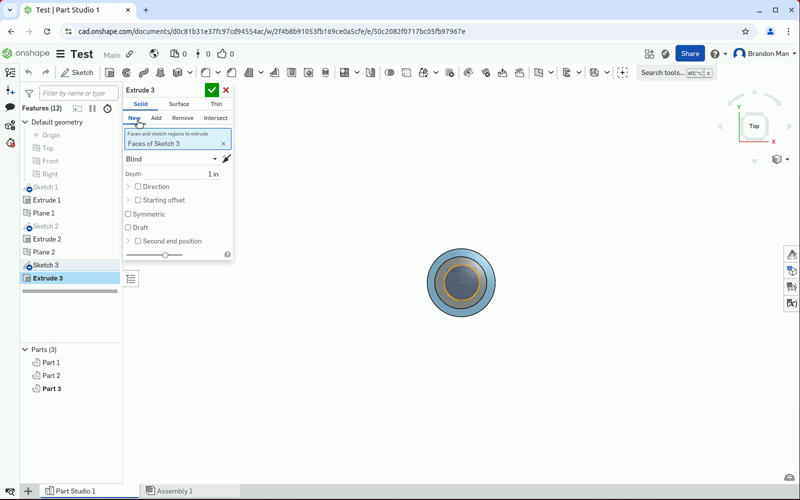
click(137, 120)
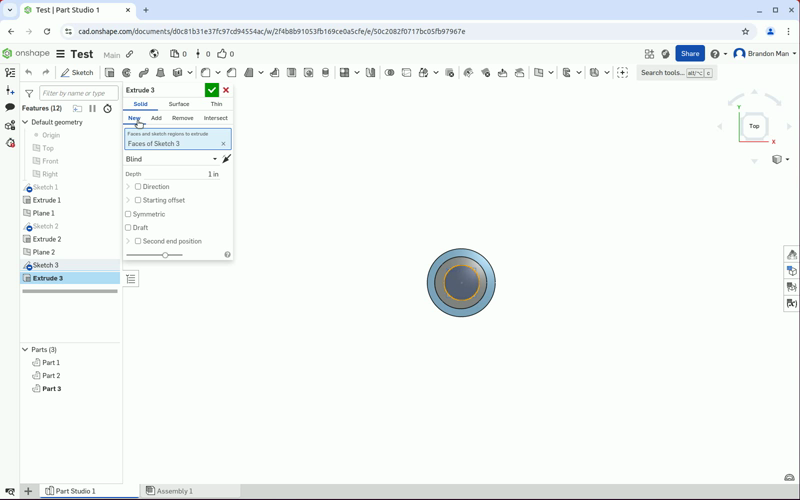
key(tab, 4)
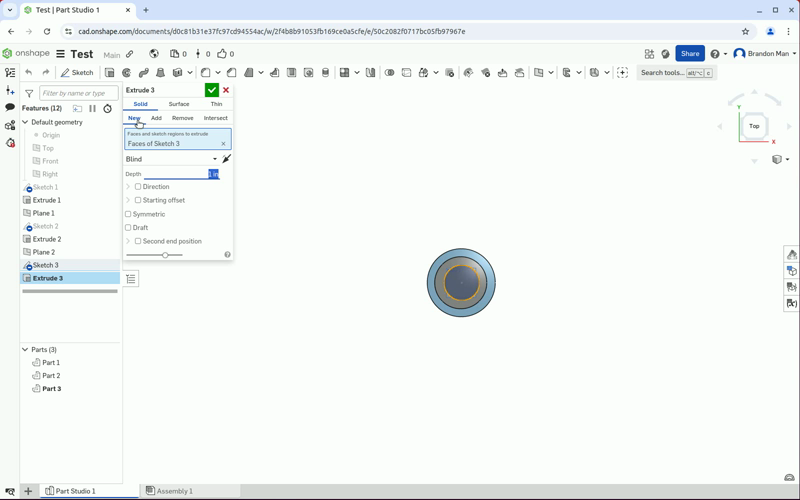
text(2.407)
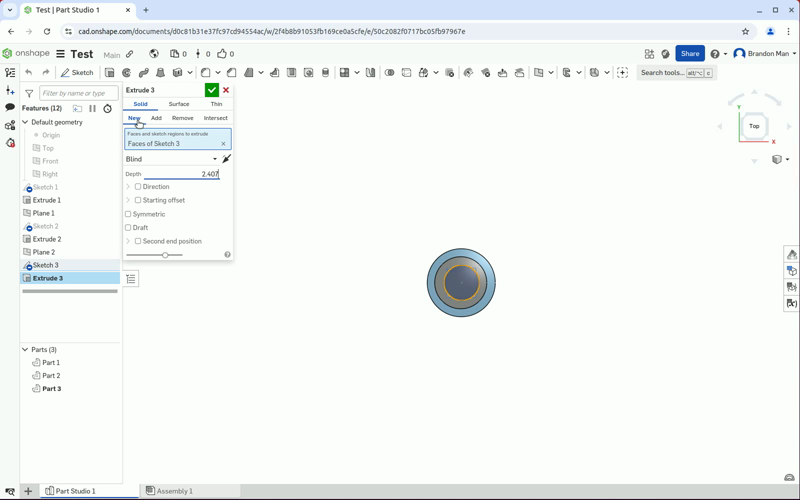
key(enter)
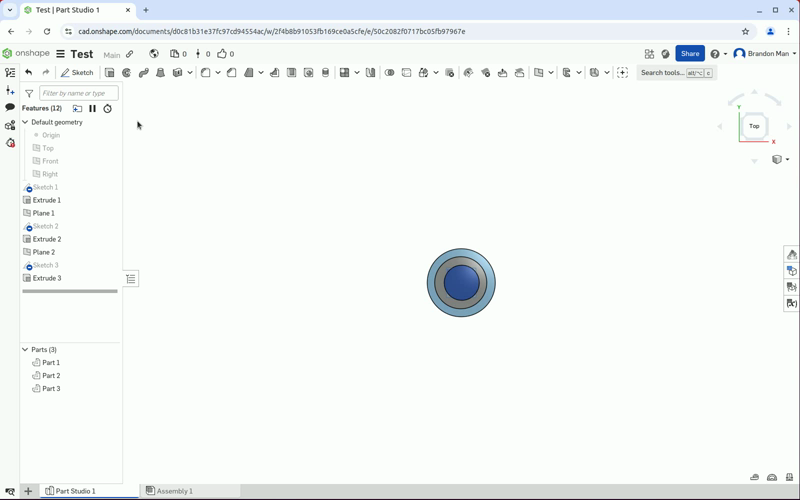
key(shift+h)
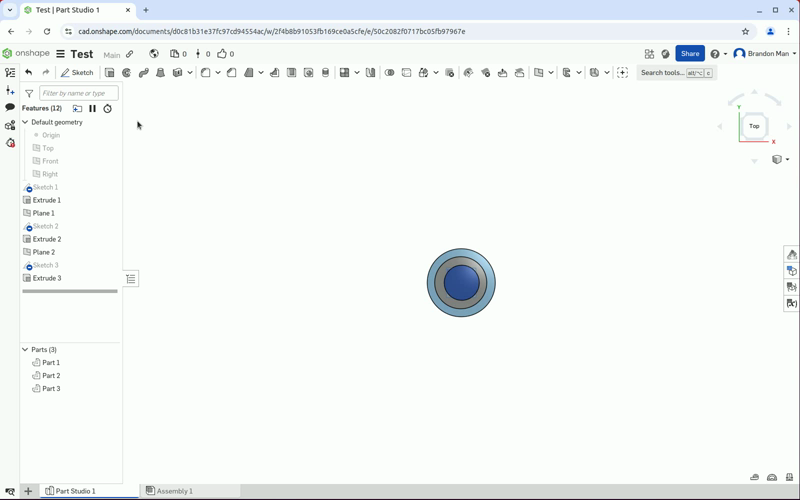
key(shift+h)
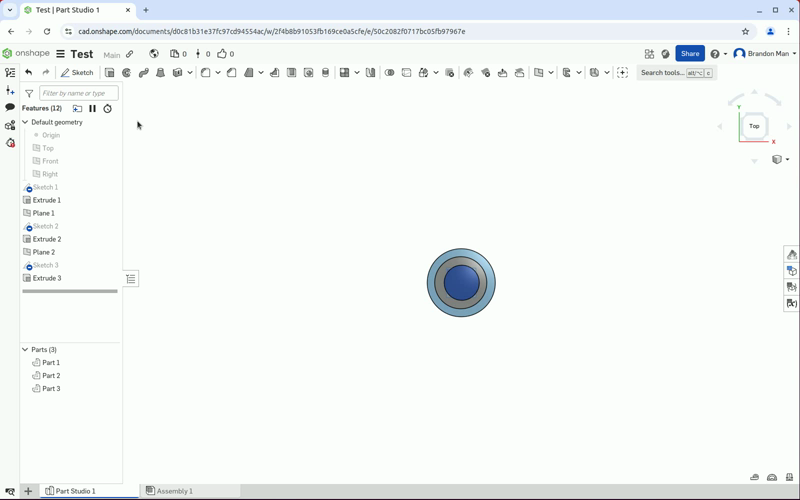
mouse_move(73, 189)
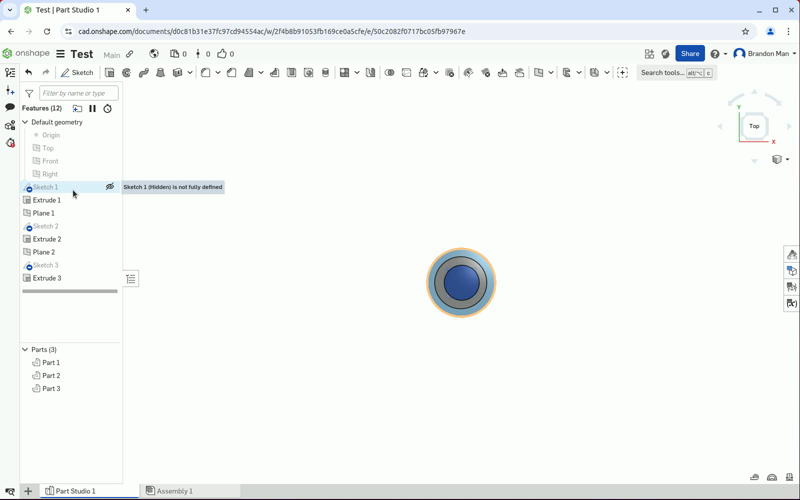
click(73, 189)
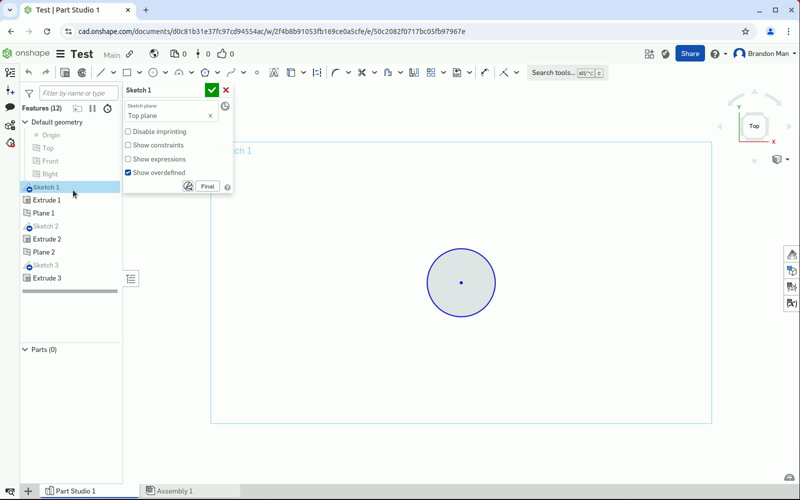
mouse_move(229, 92)
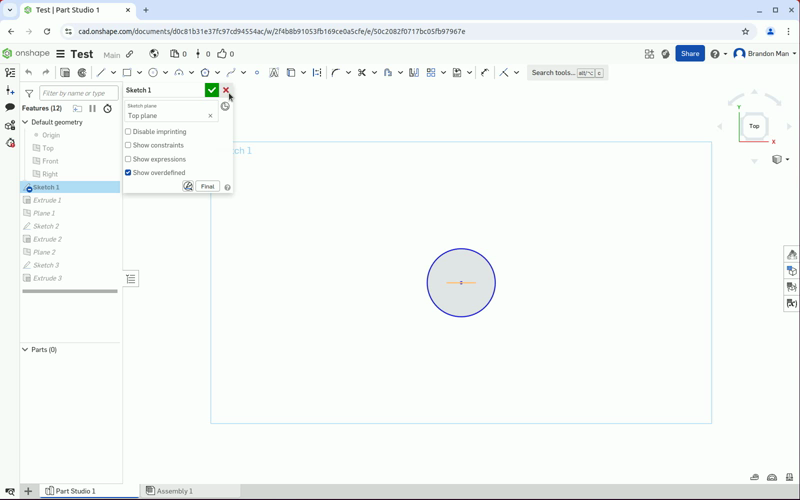
click(229, 92)
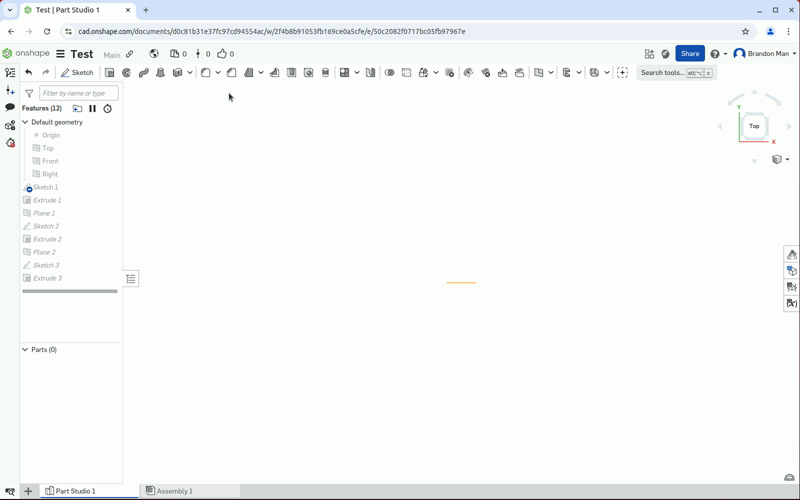
mouse_move(541, 75)
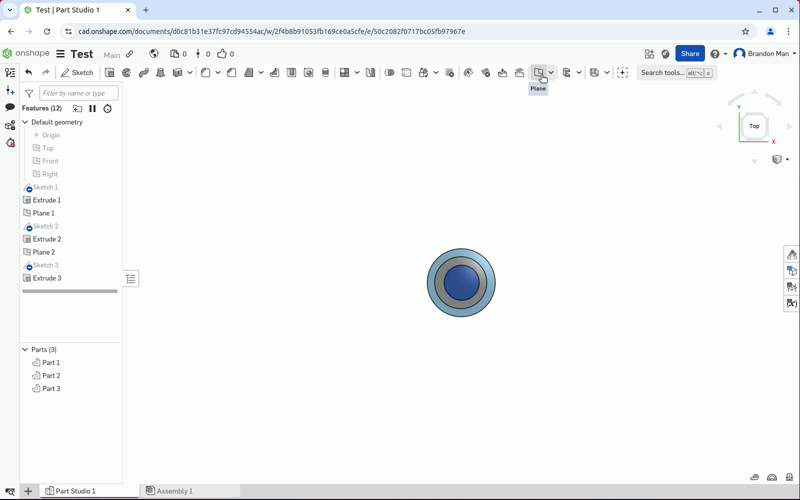
click(541, 75)
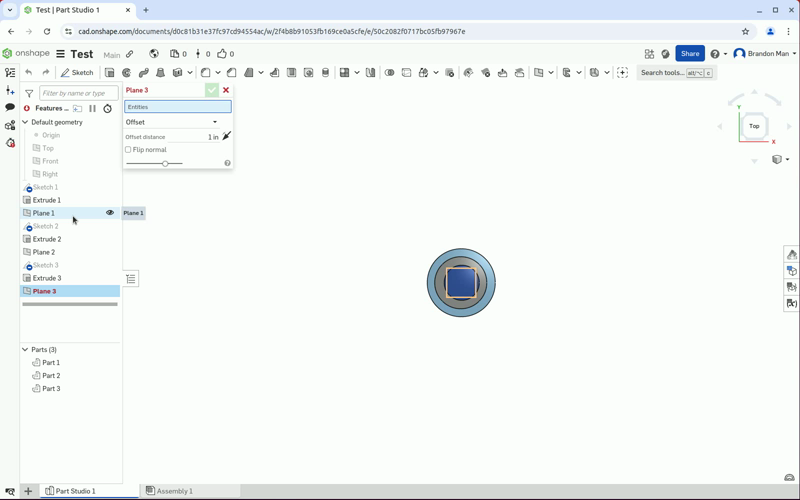
scroll(3)
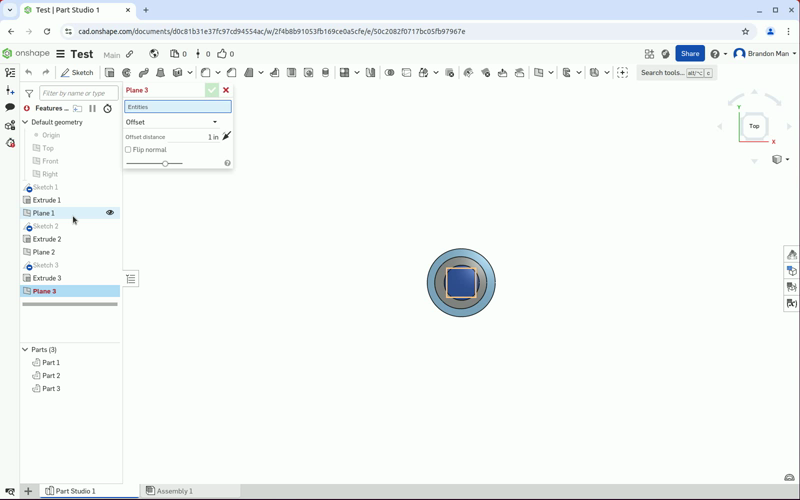
mouse_move(73, 150)
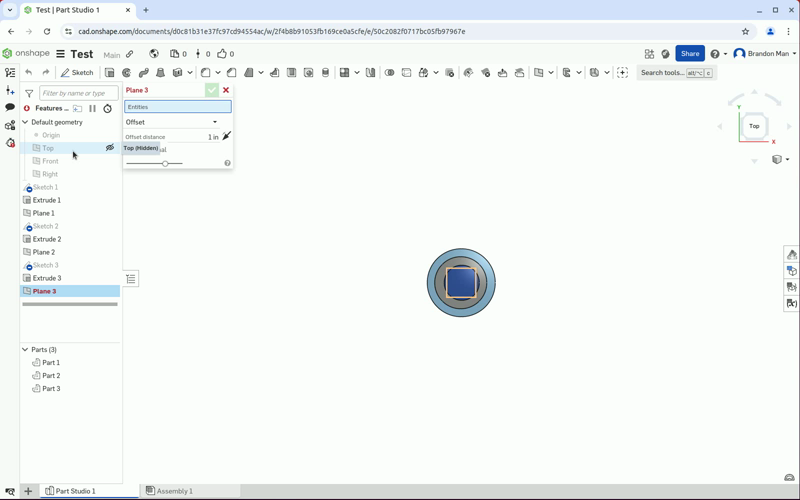
click(73, 150)
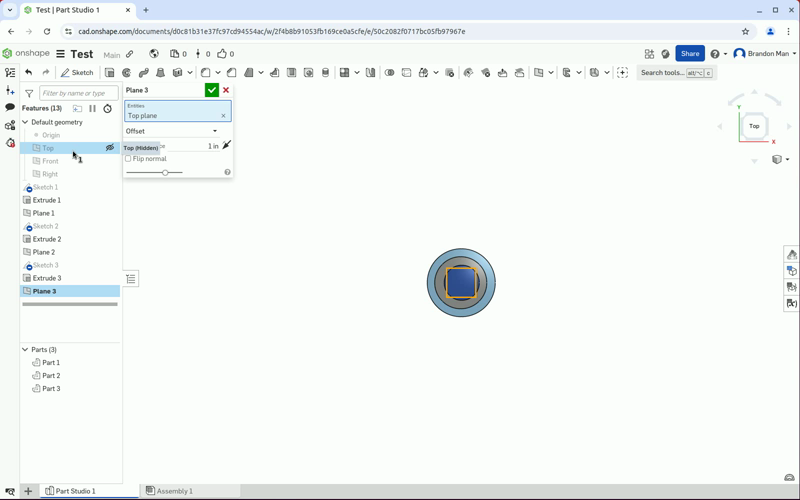
key(tab, 2)
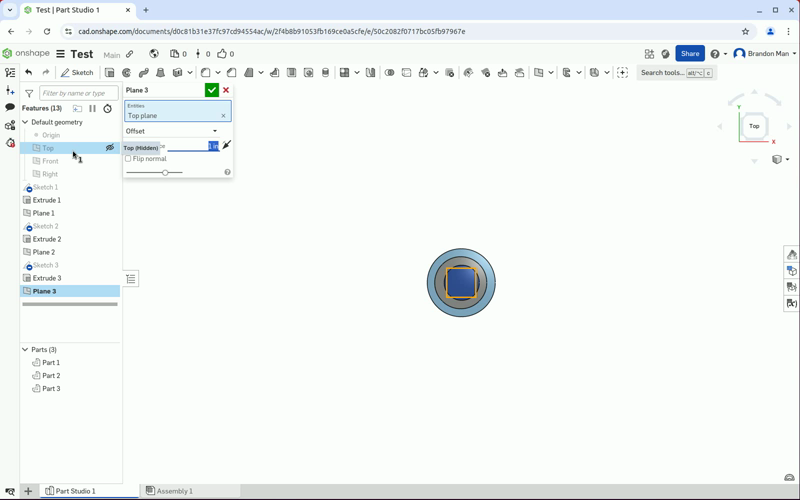
text(16.114)
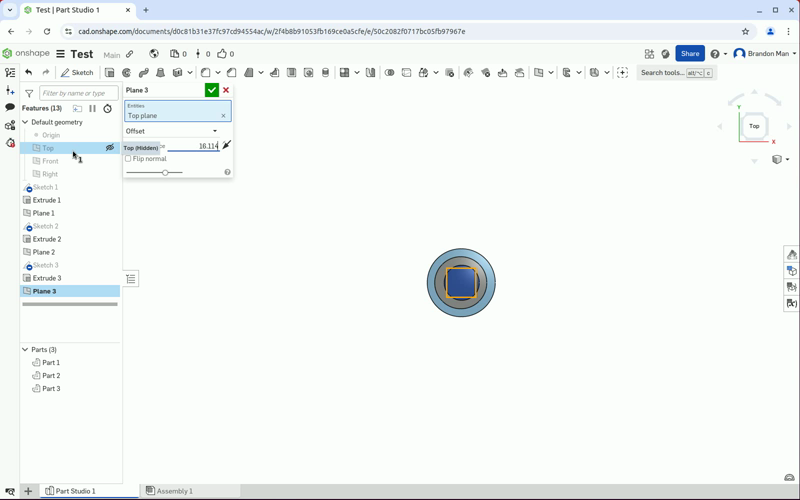
key(enter, 2)
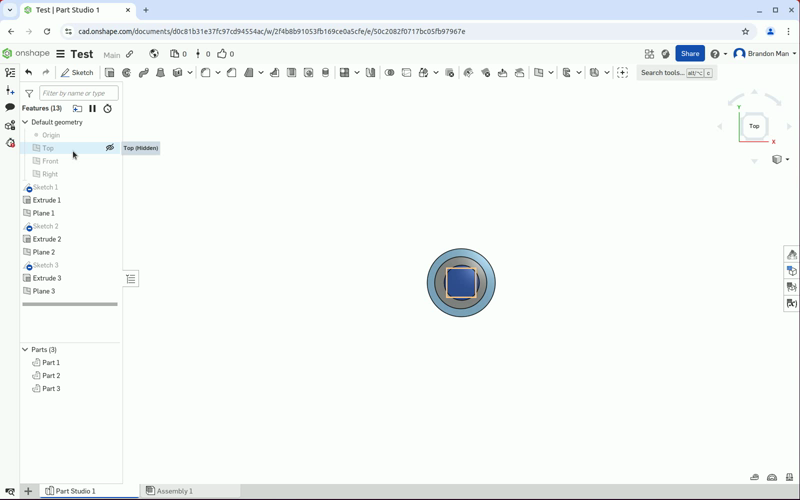
key(shift+s)
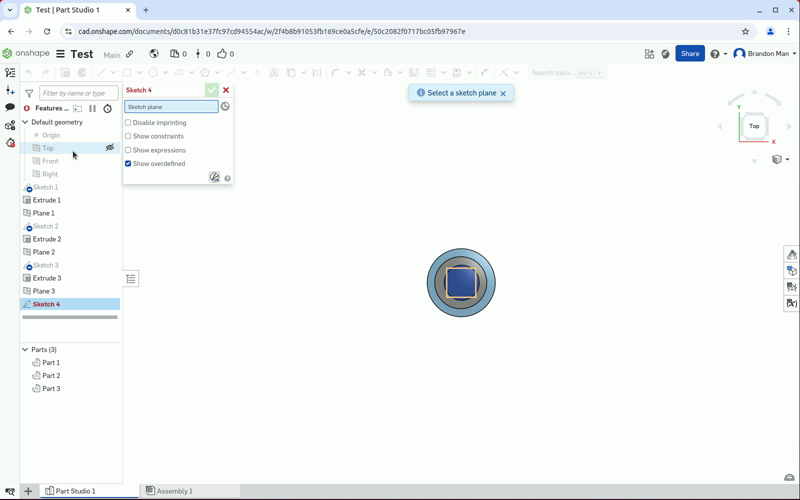
mouse_move(73, 293)
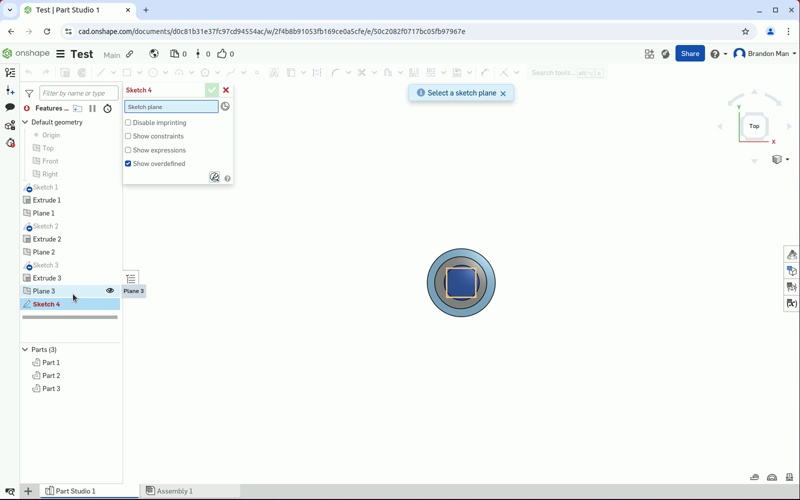
click(73, 293)
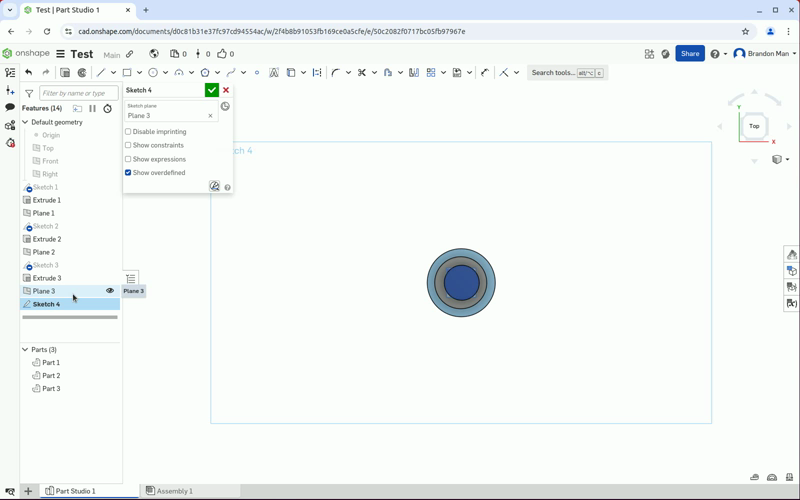
mouse_move(73, 352)
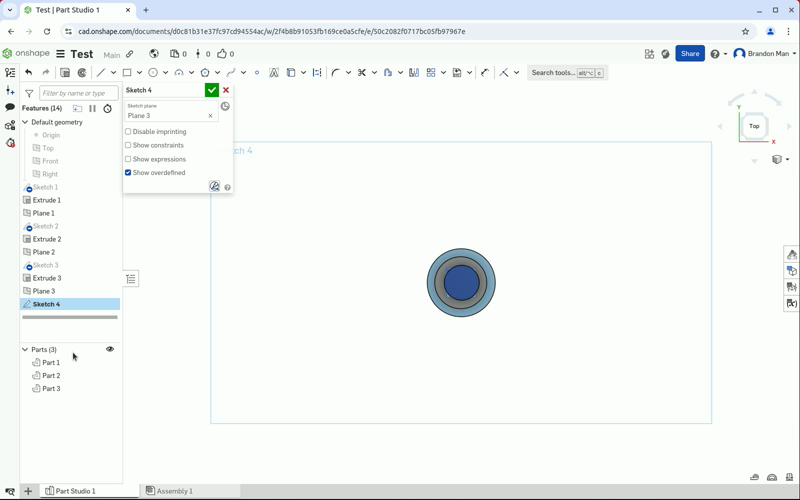
key(y)
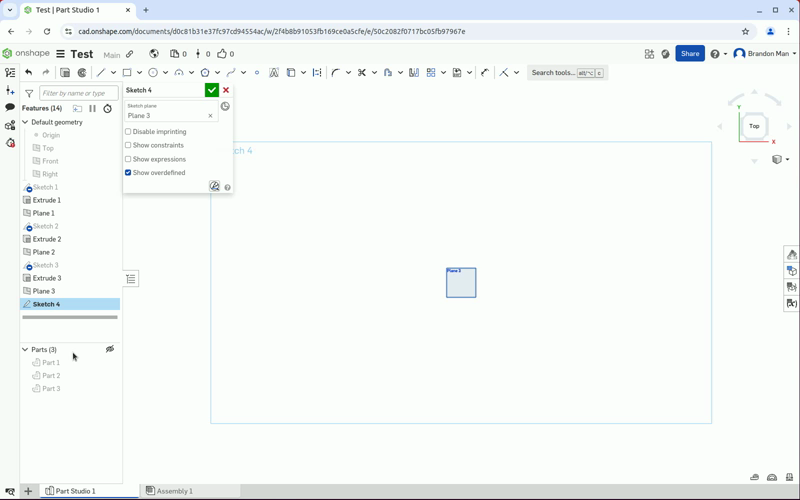
key(a)
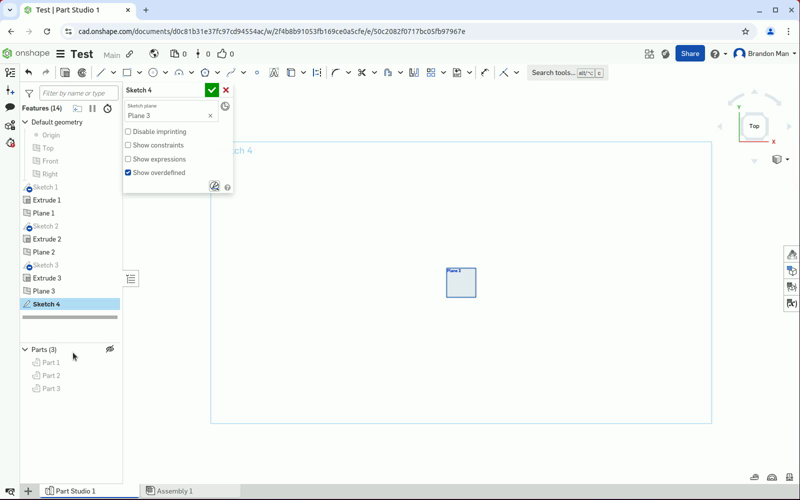
key_down(shift)
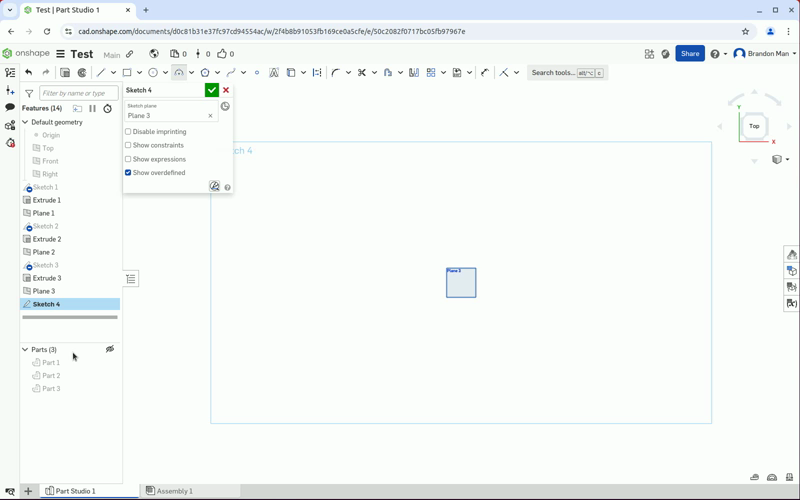
mouse_move(449, 285)
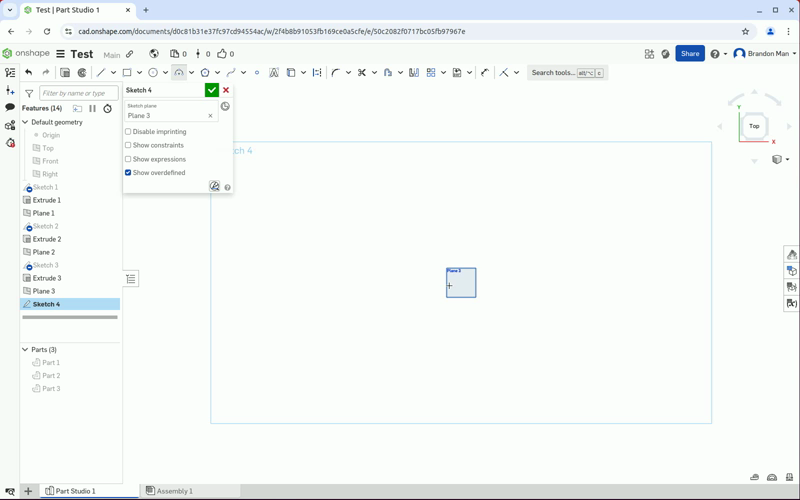
click(449, 285)
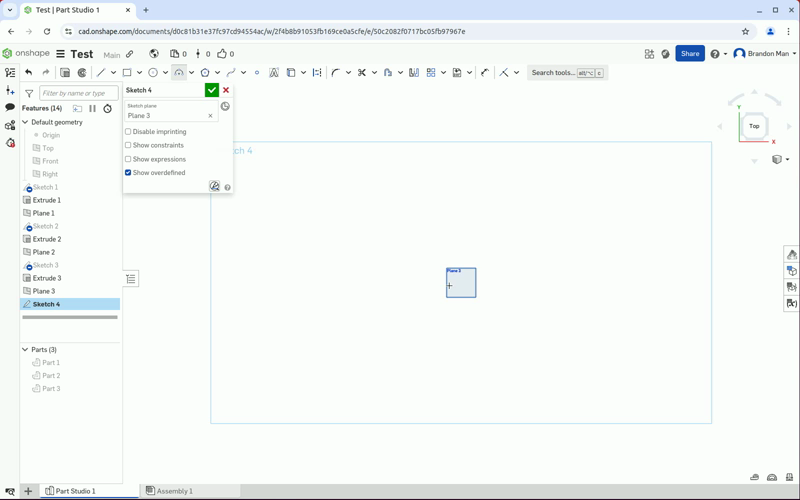
key_up(shift)
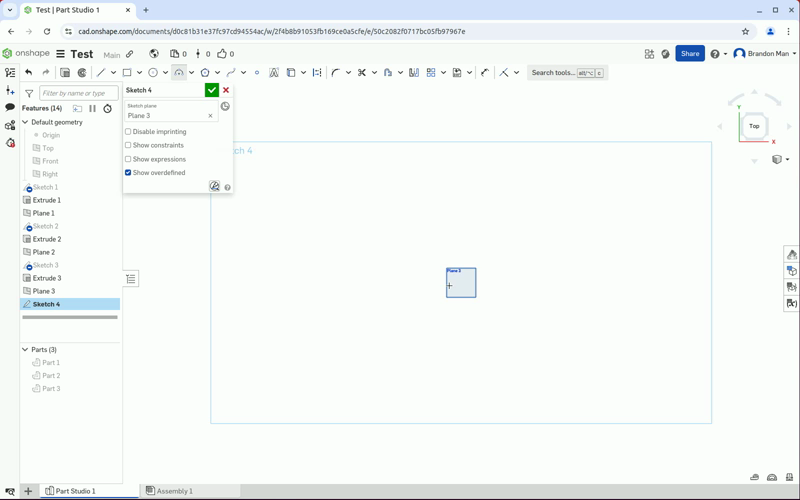
key_down(shift)
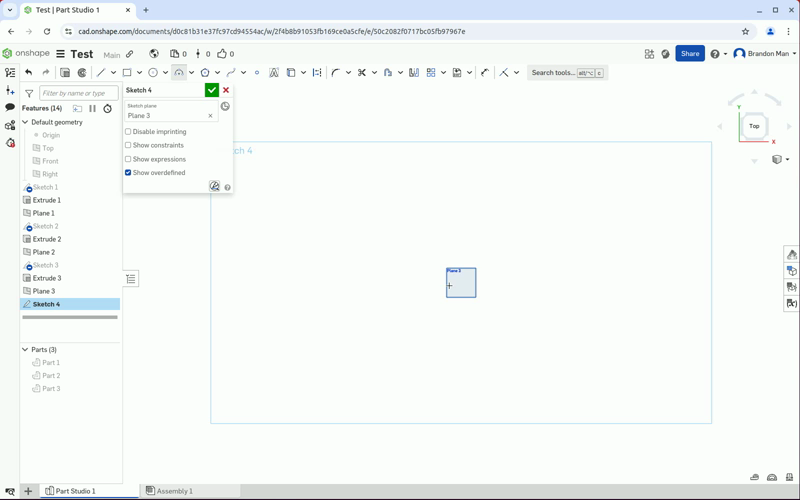
mouse_move(449, 278)
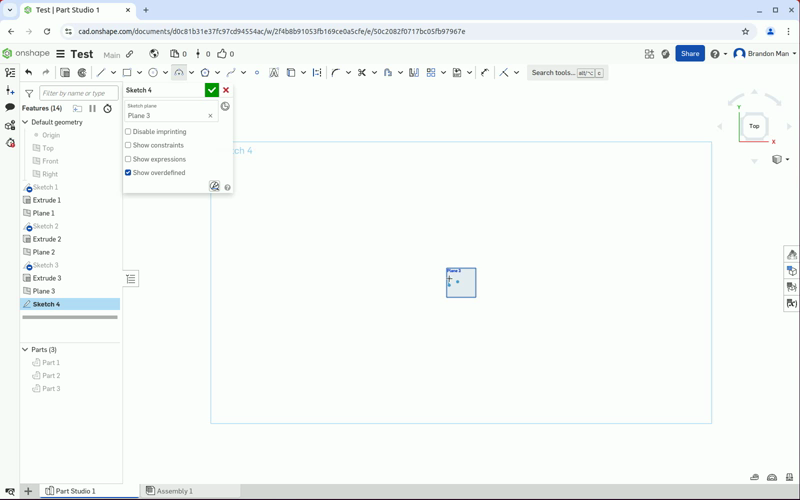
scroll(6)
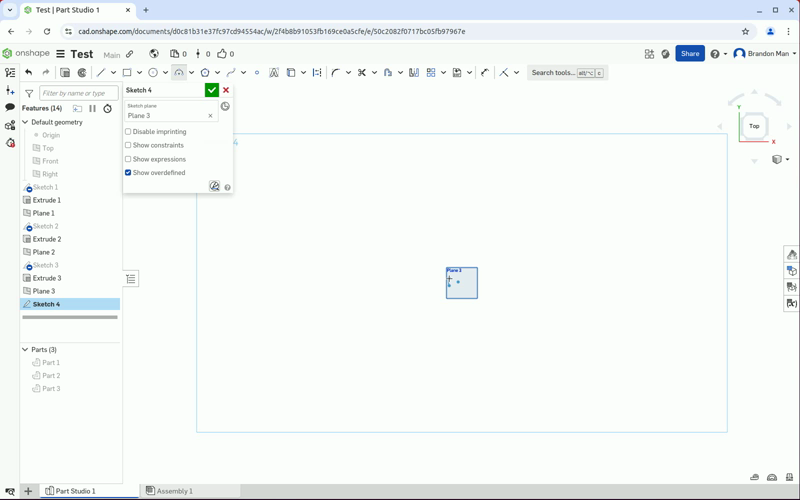
scroll(6)
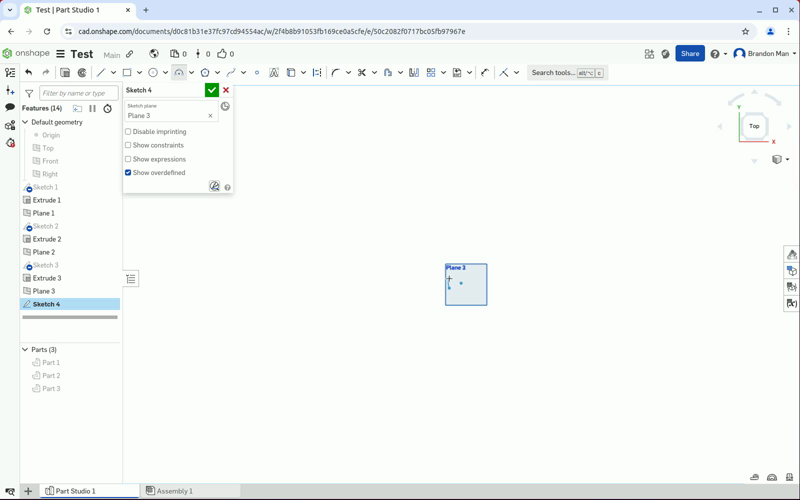
scroll(6)
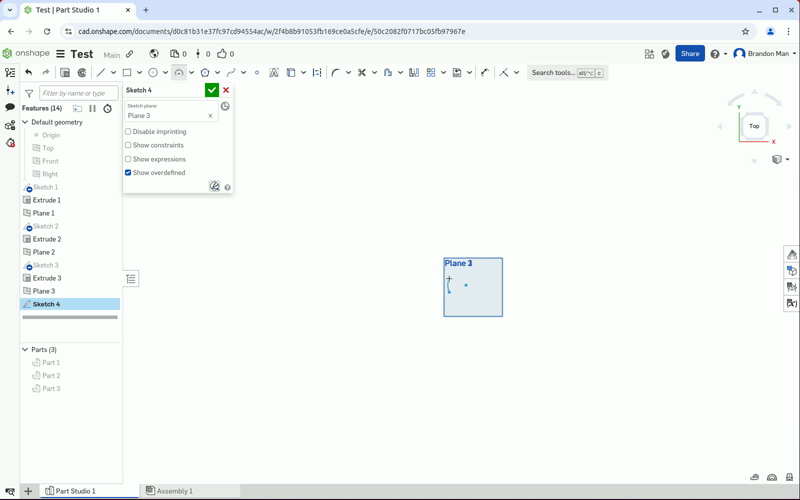
scroll(6)
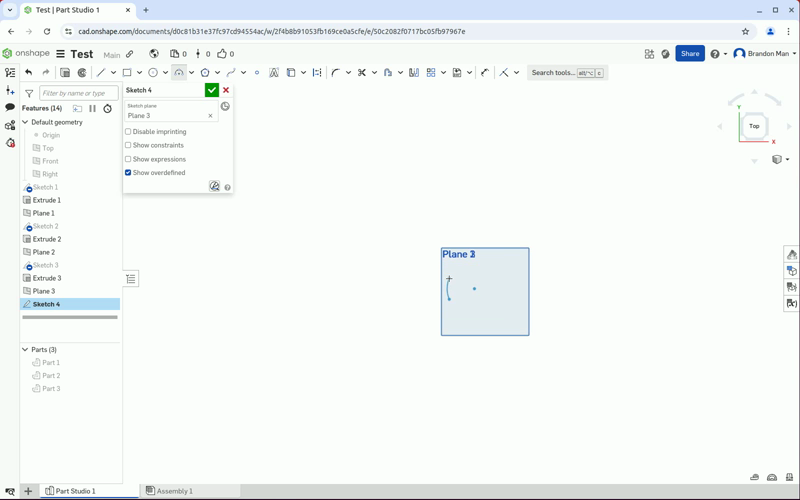
scroll(6)
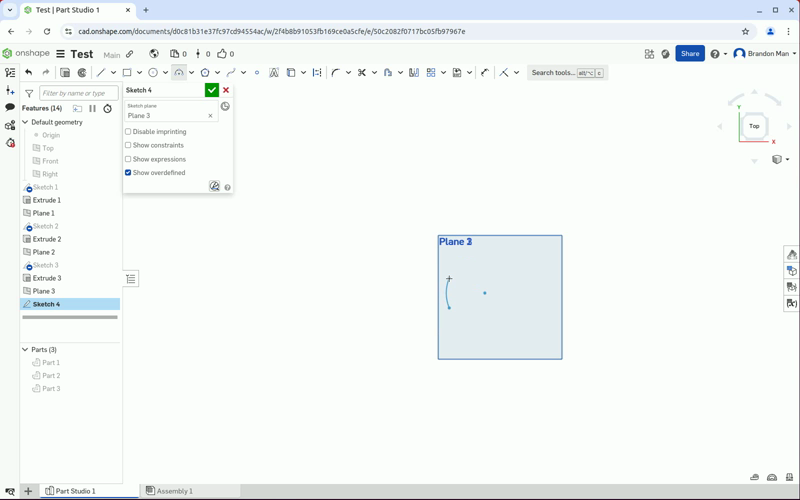
scroll(6)
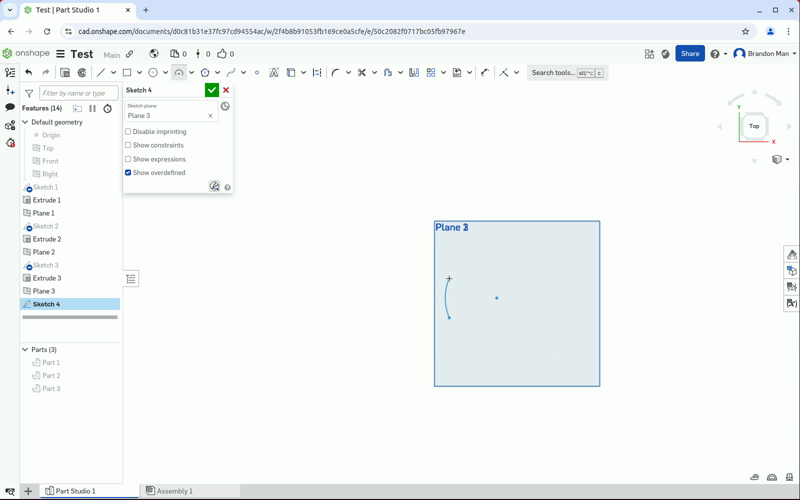
scroll(6)
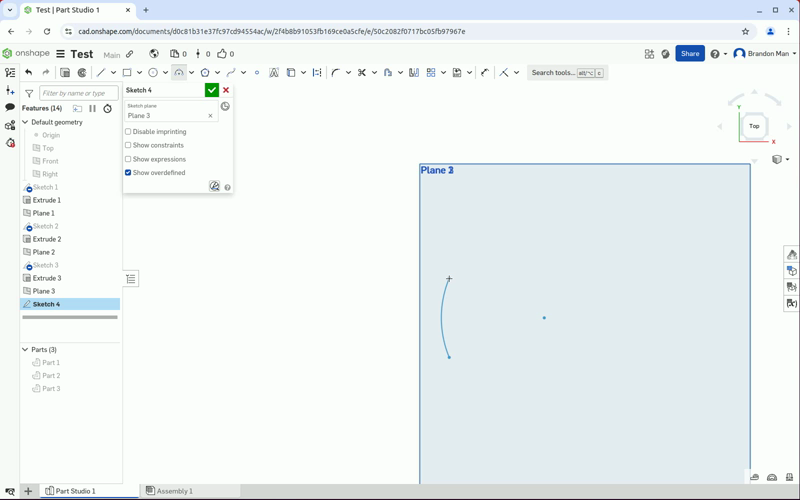
click(449, 278)
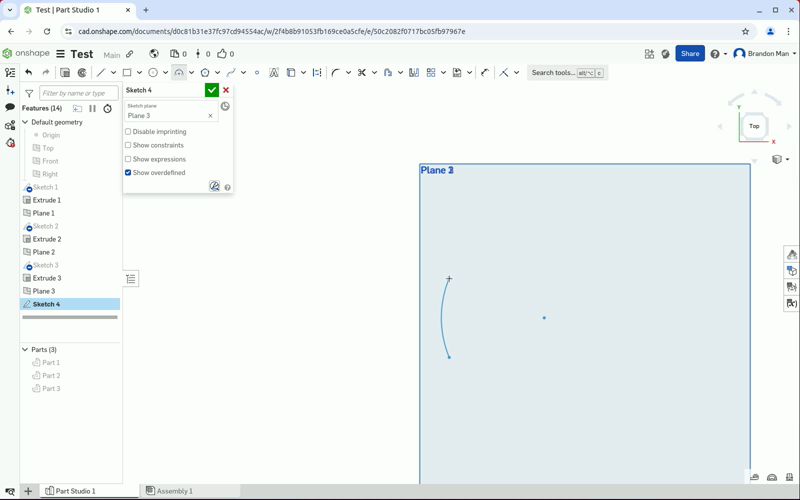
scroll(-6)
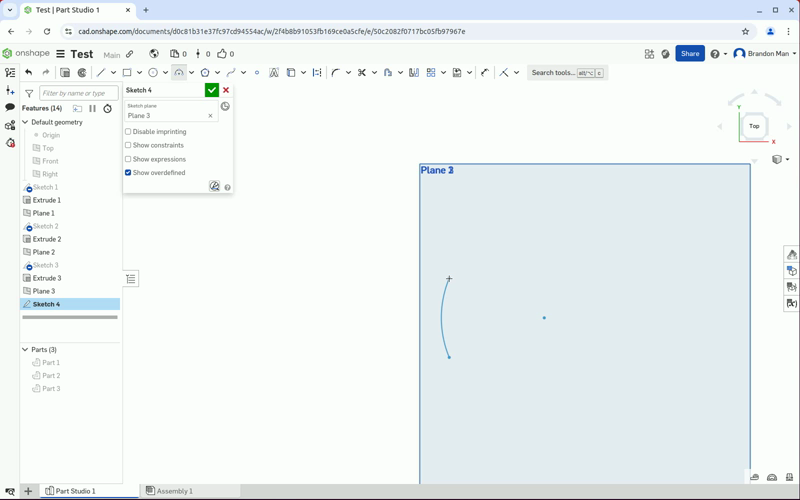
scroll(-6)
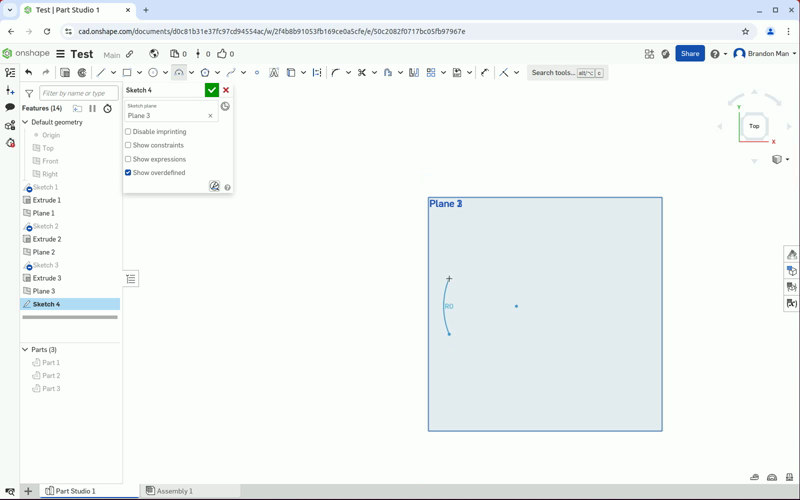
scroll(-6)
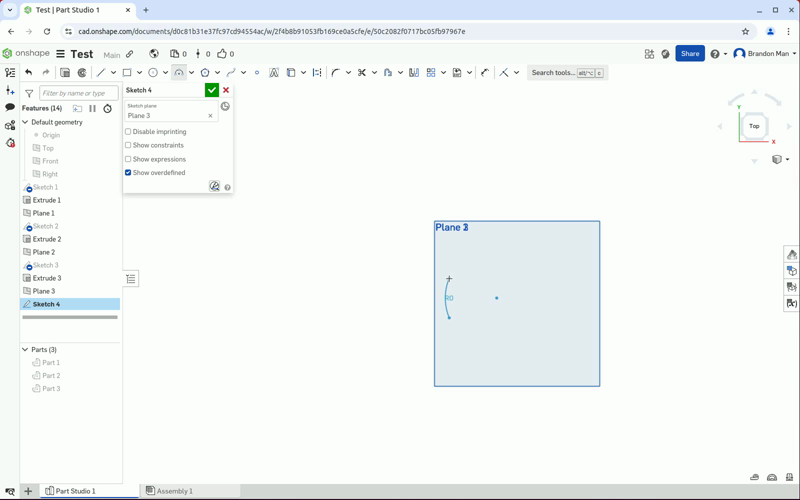
scroll(-6)
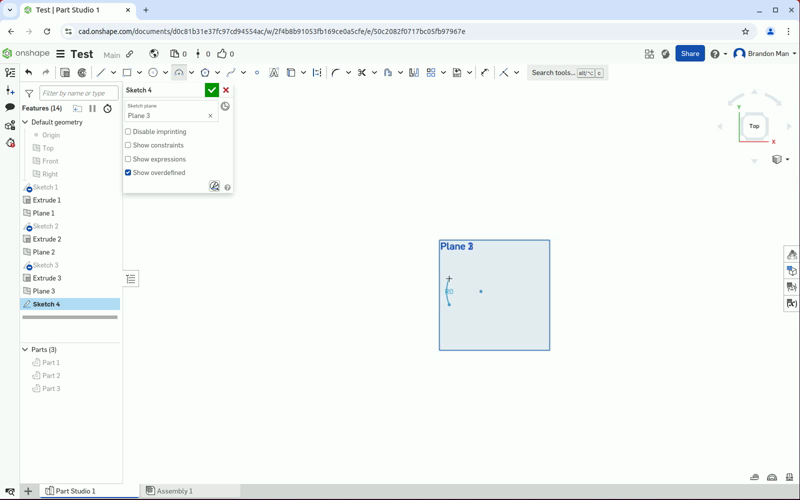
scroll(-6)
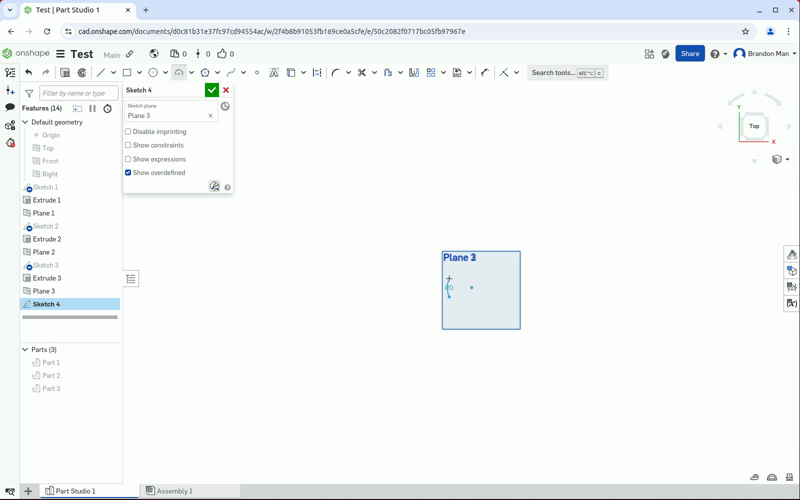
scroll(-6)
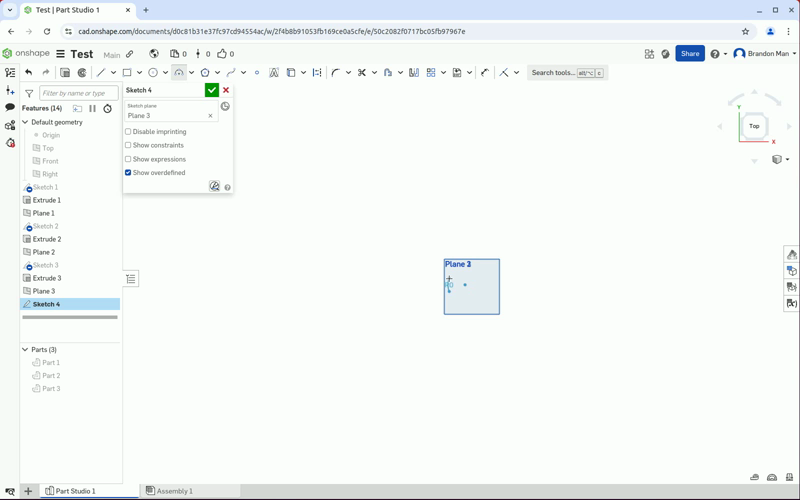
scroll(-6)
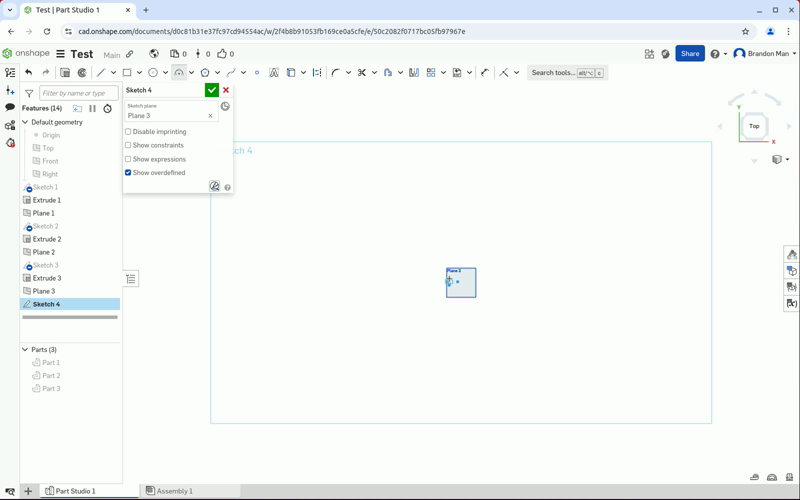
mouse_move(452, 281)
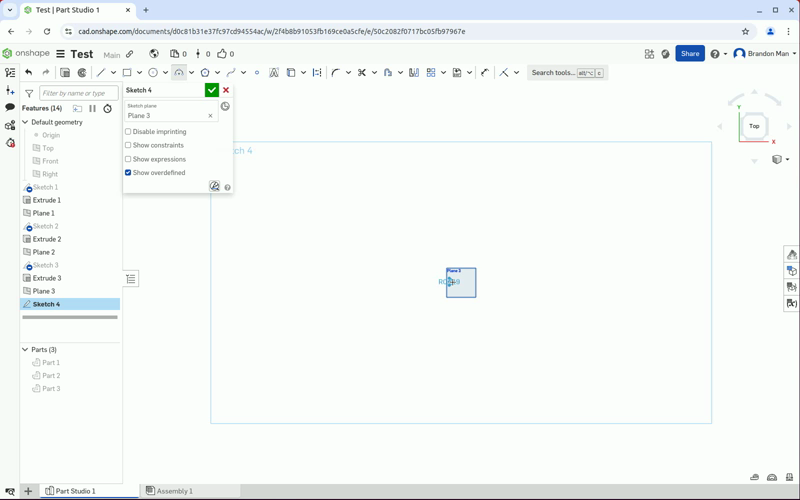
scroll(6)
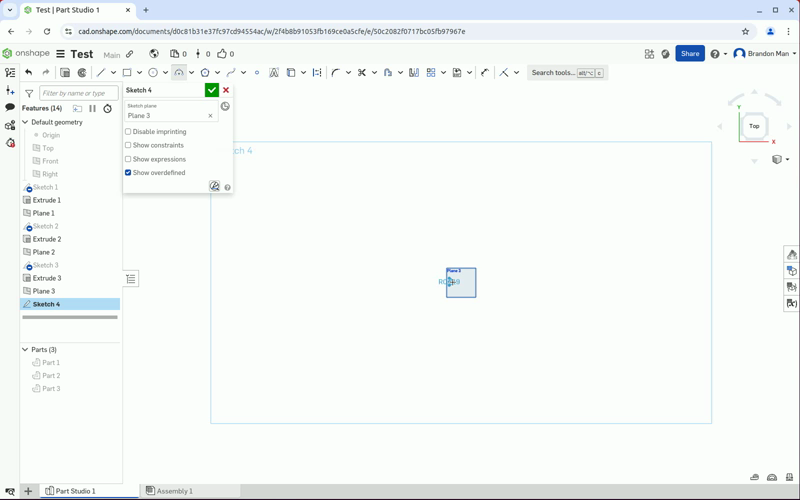
scroll(6)
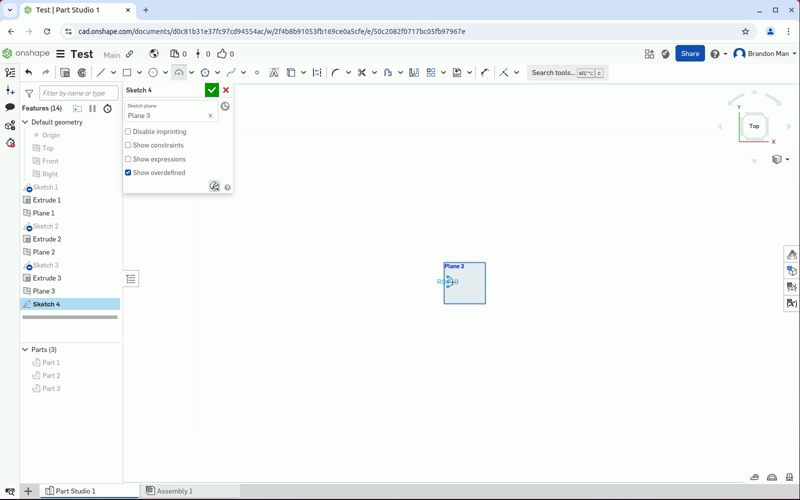
scroll(6)
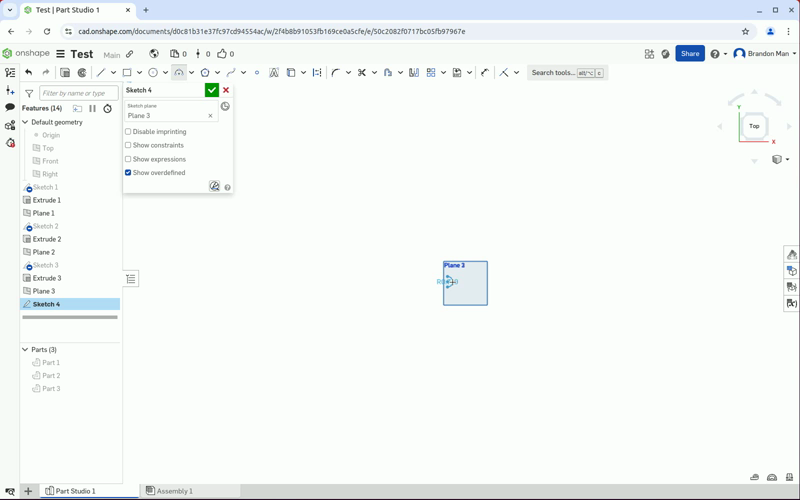
scroll(6)
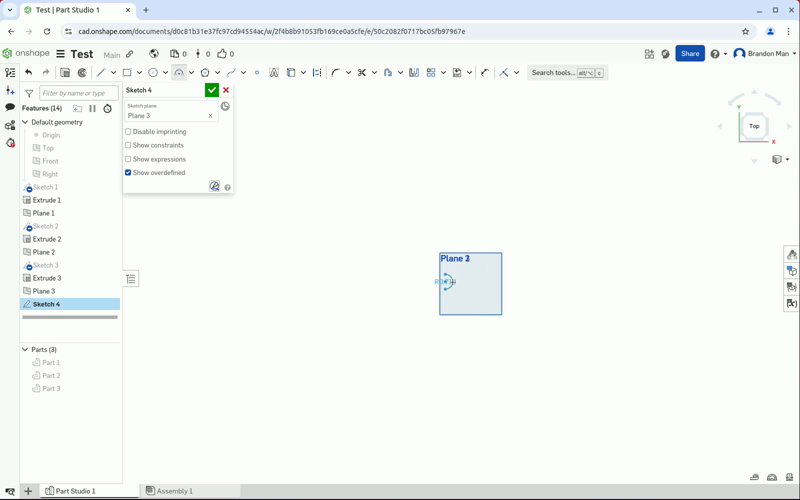
scroll(6)
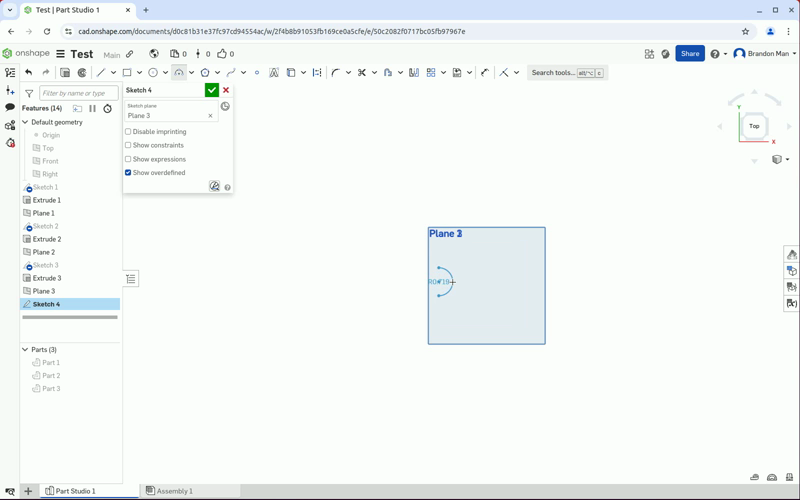
scroll(6)
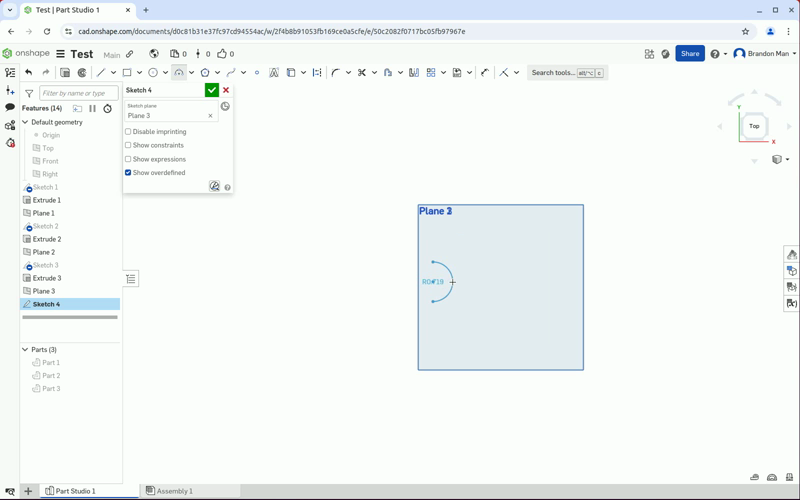
scroll(6)
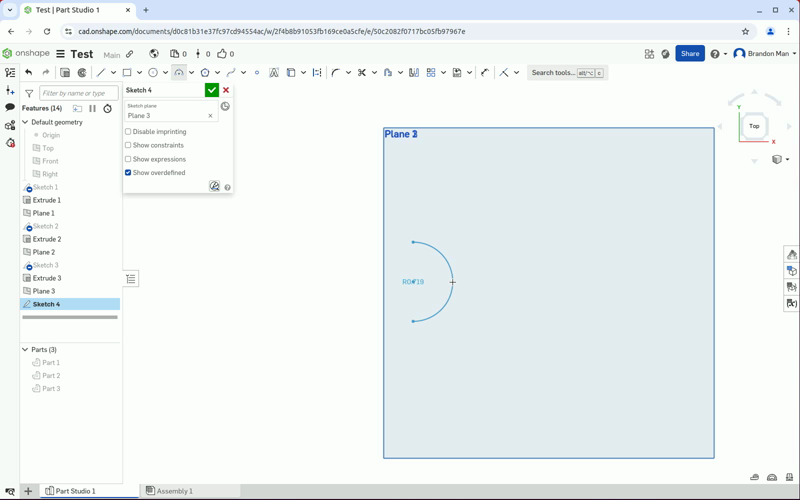
click(452, 281)
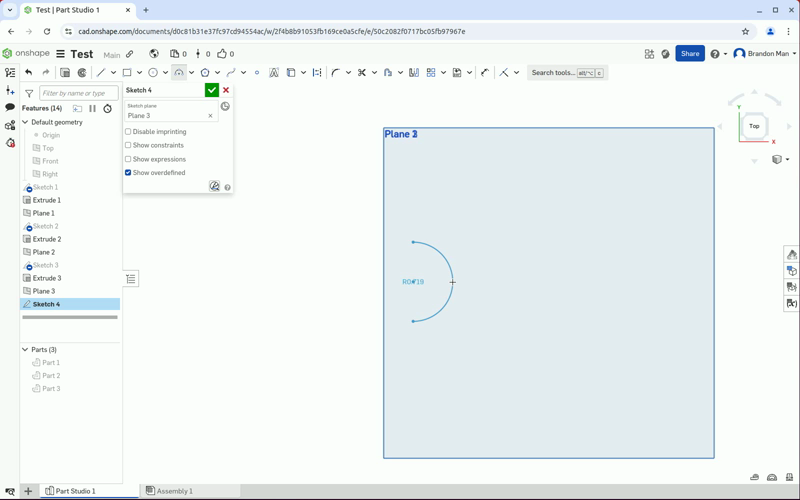
scroll(-6)
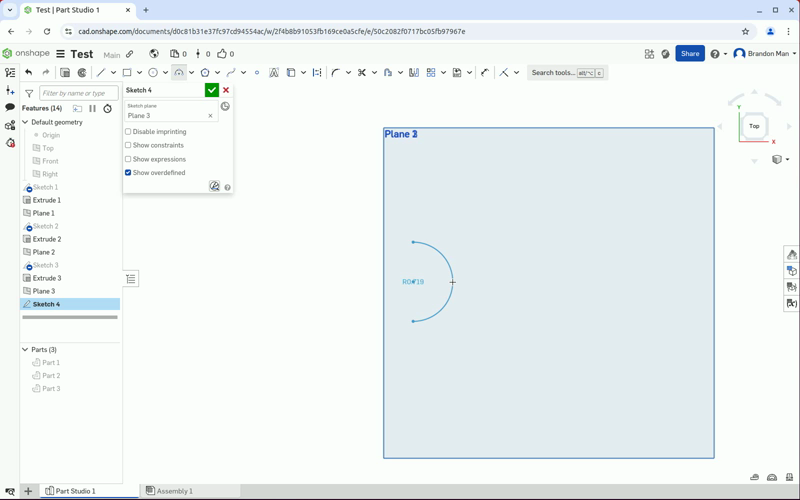
scroll(-6)
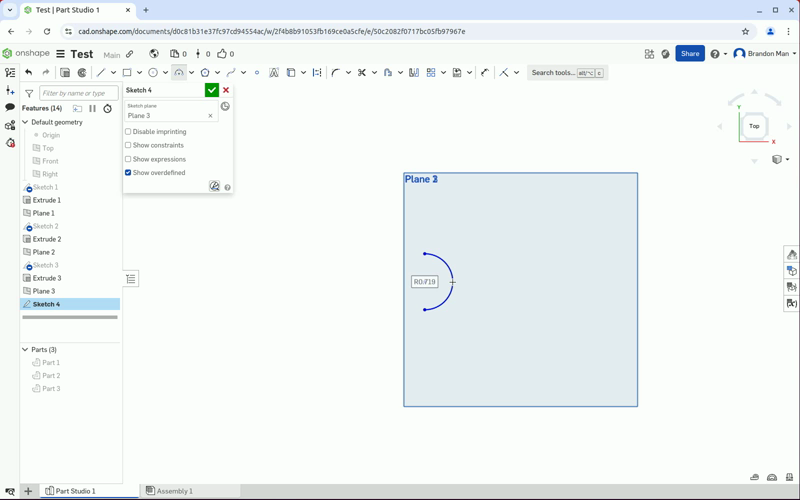
scroll(-6)
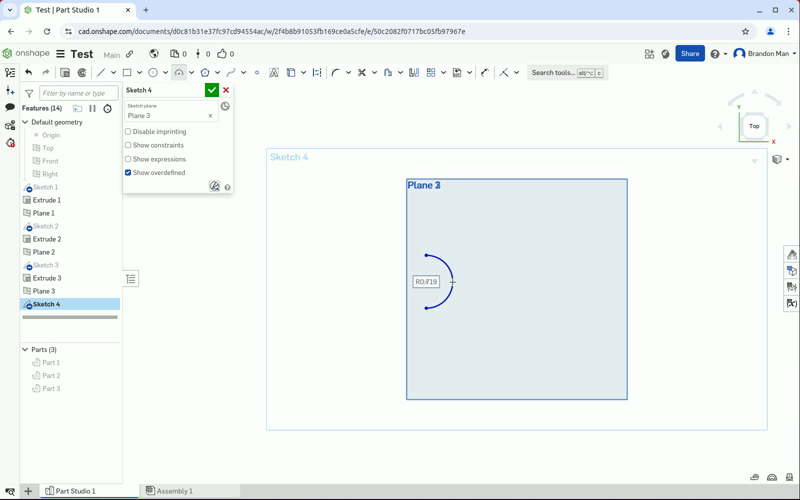
scroll(-6)
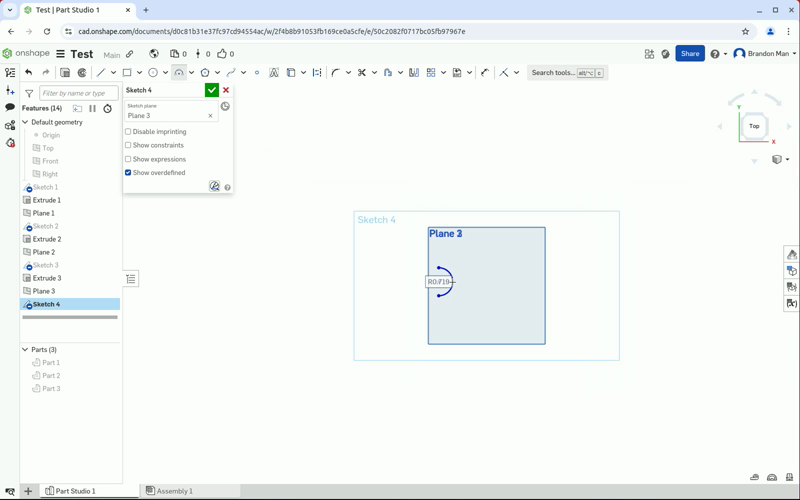
scroll(-6)
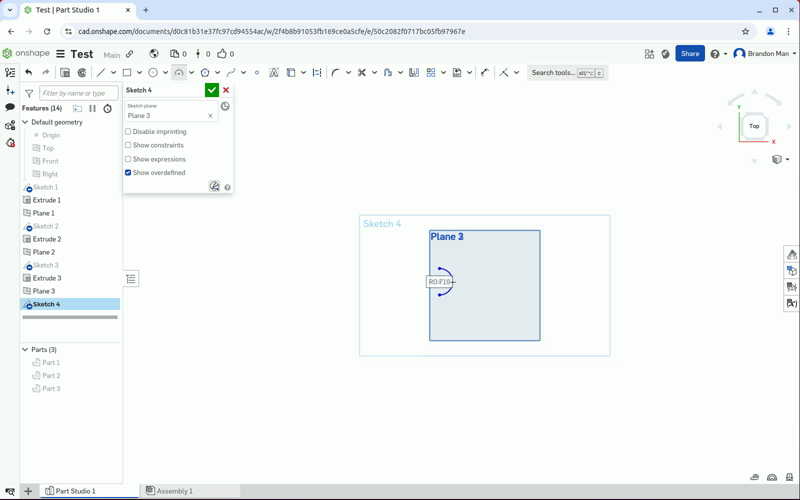
scroll(-6)
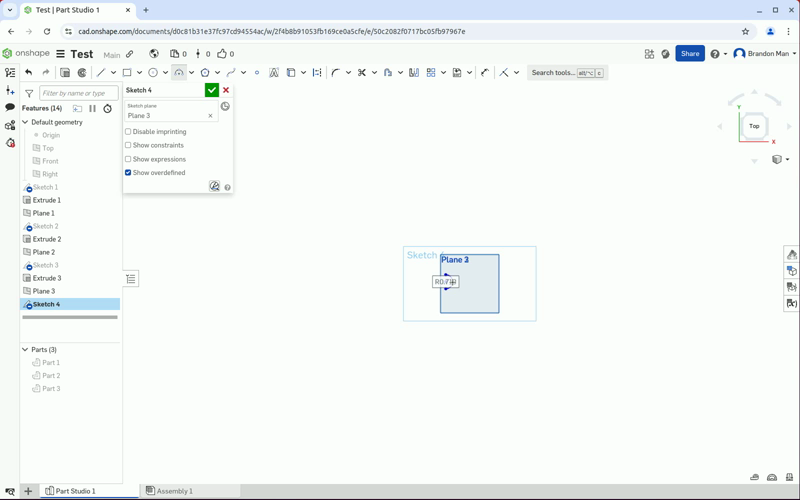
scroll(-6)
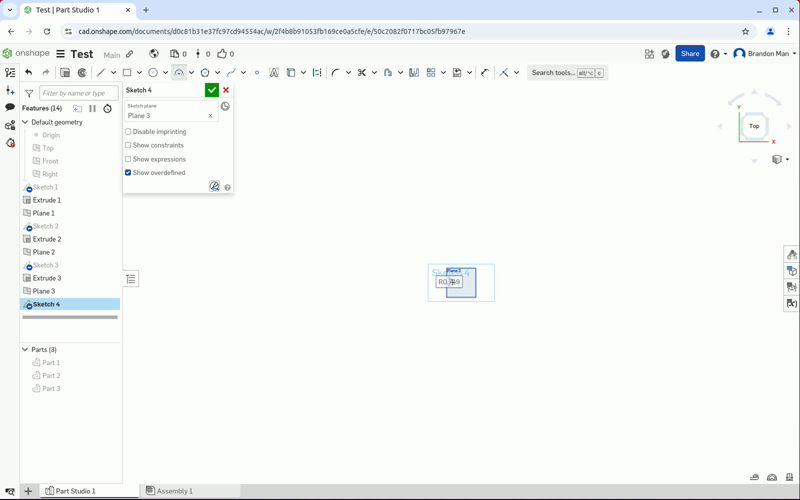
key_up(shift)
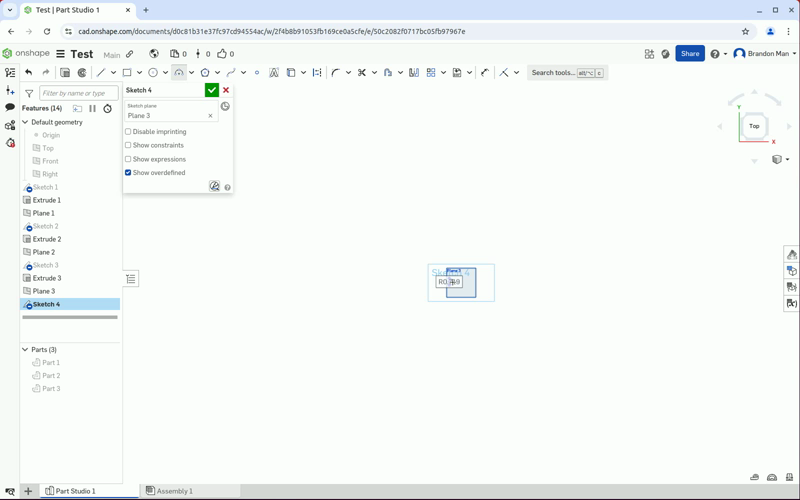
key(esc)
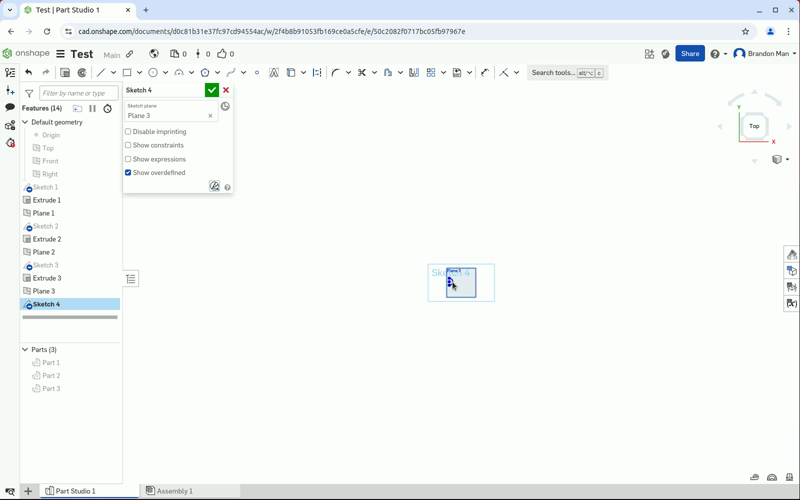
key(l)
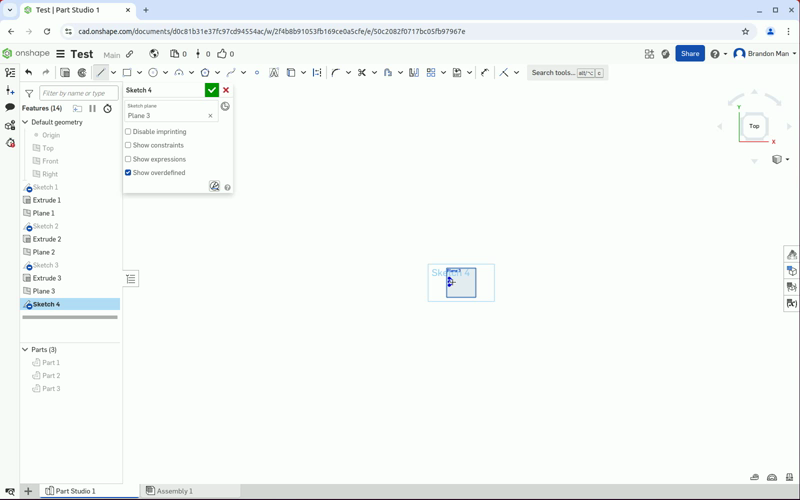
mouse_move(449, 278)
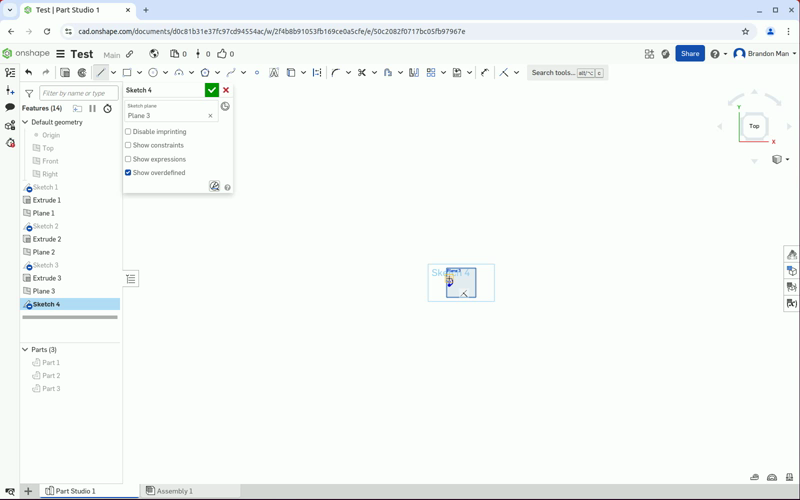
scroll(6)
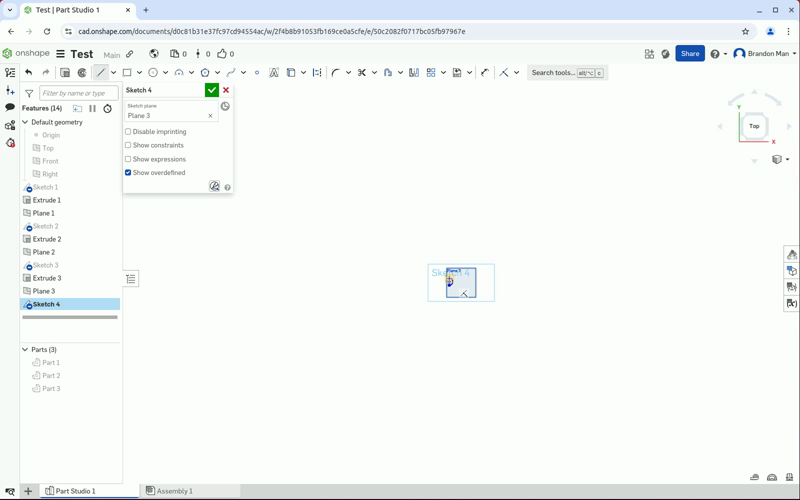
scroll(6)
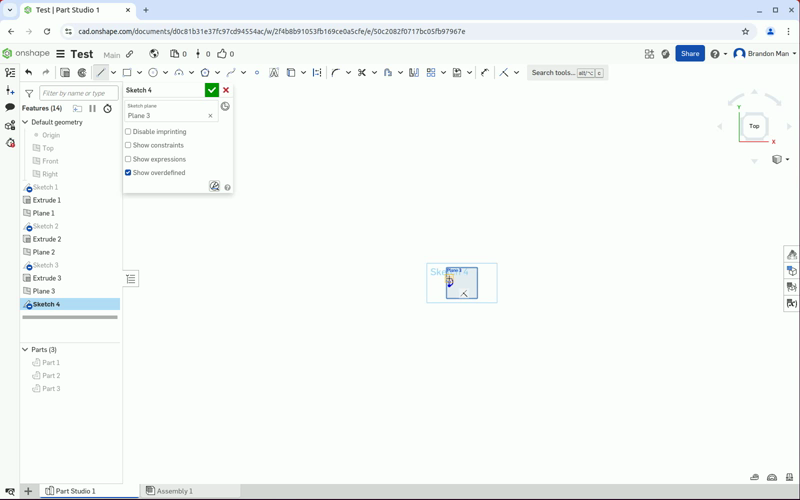
scroll(6)
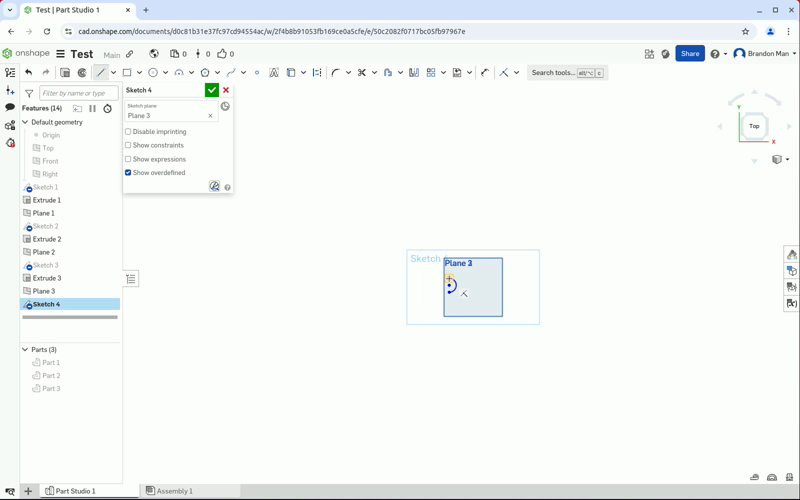
scroll(6)
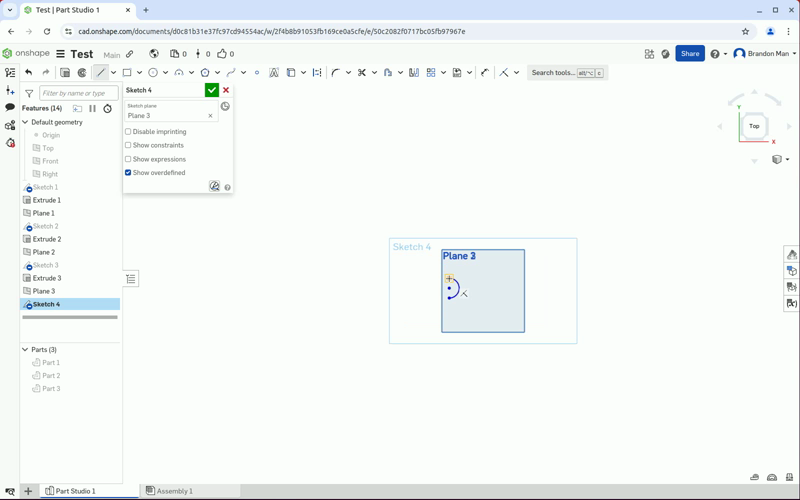
scroll(6)
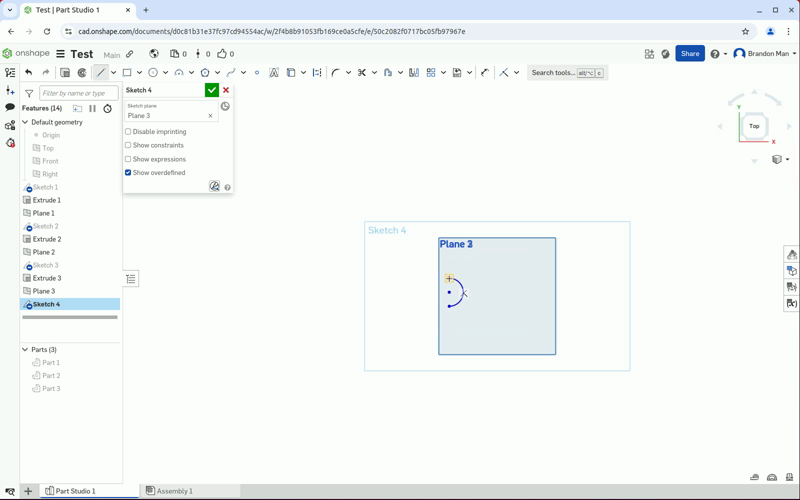
scroll(6)
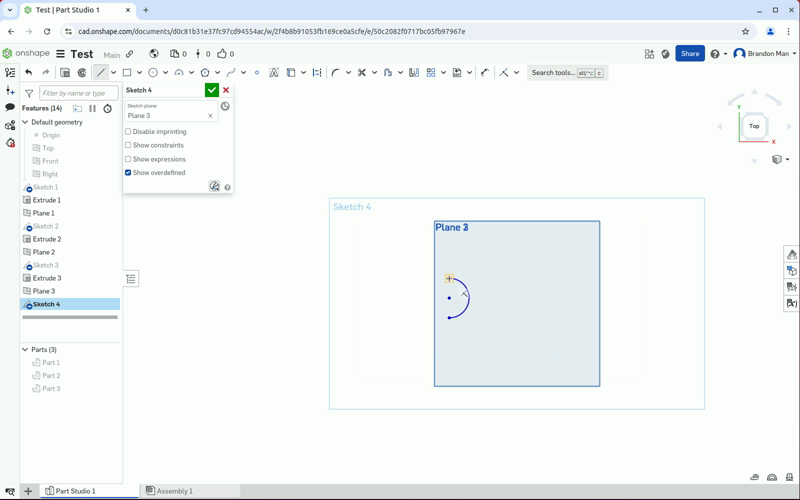
scroll(6)
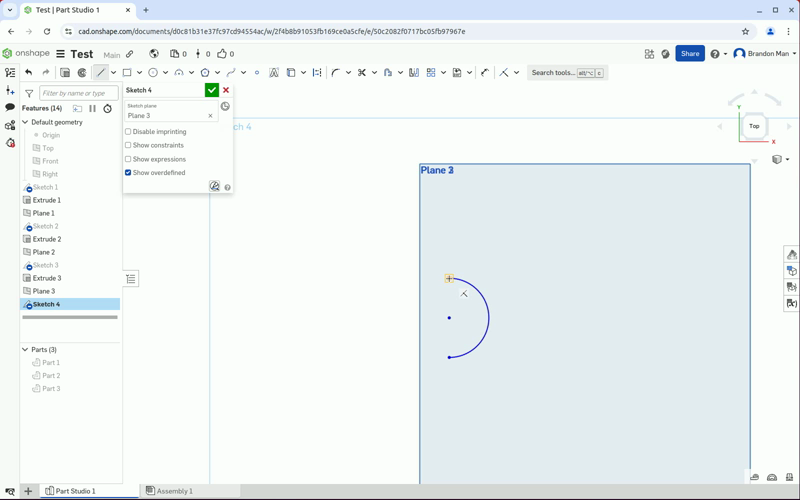
click(449, 278)
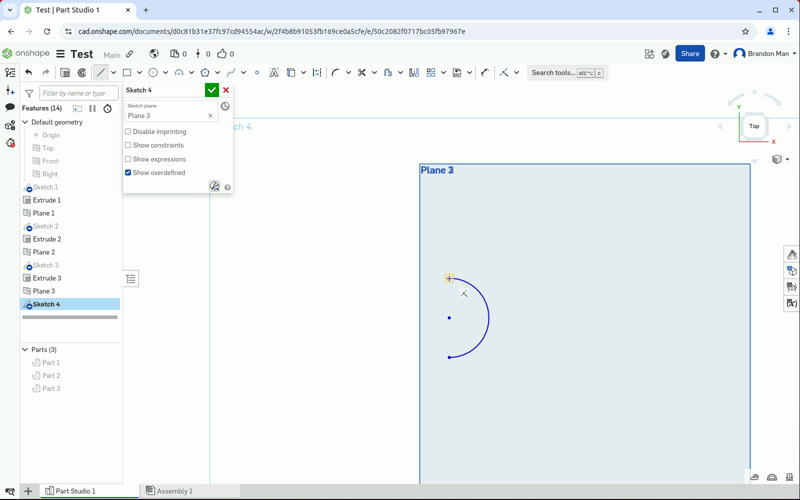
scroll(-6)
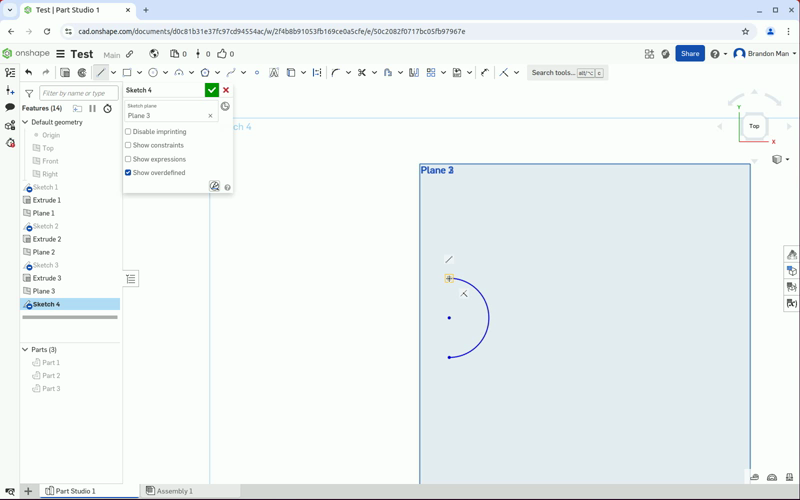
scroll(-6)
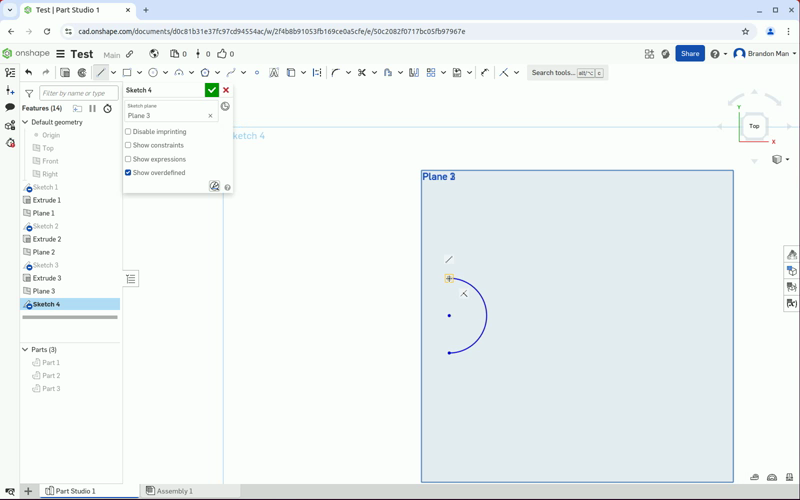
scroll(-6)
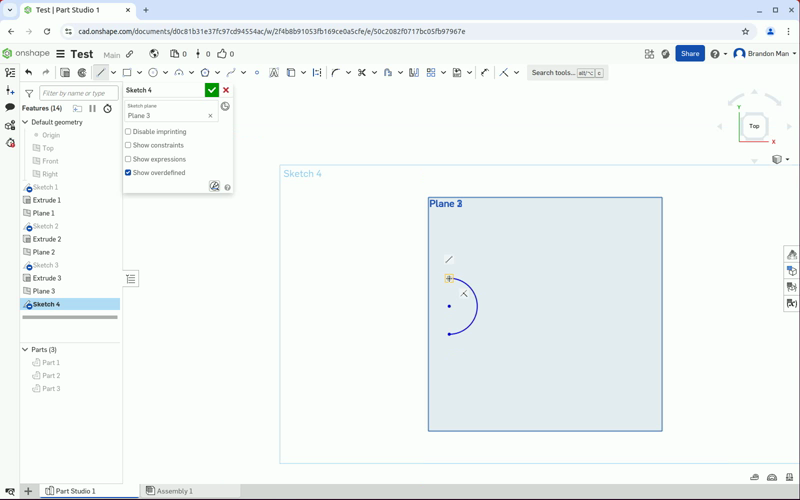
scroll(-6)
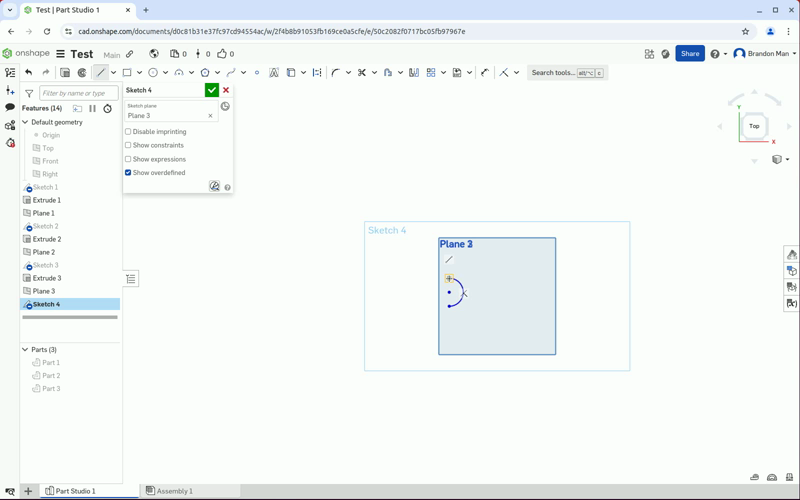
scroll(-6)
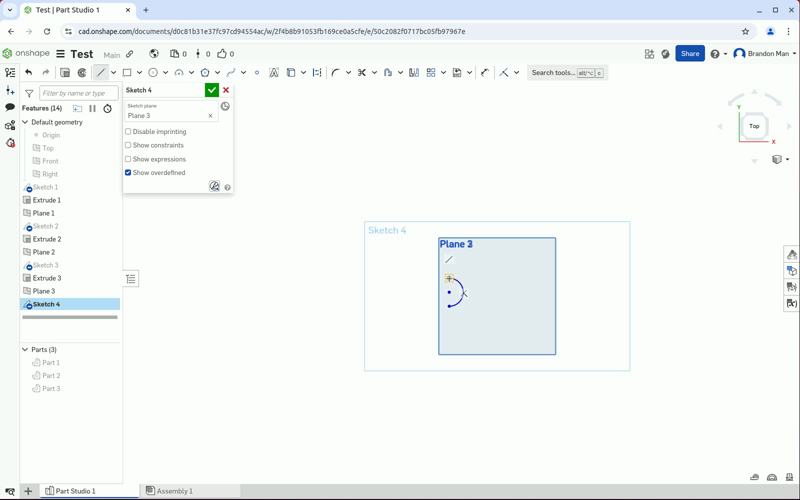
scroll(-6)
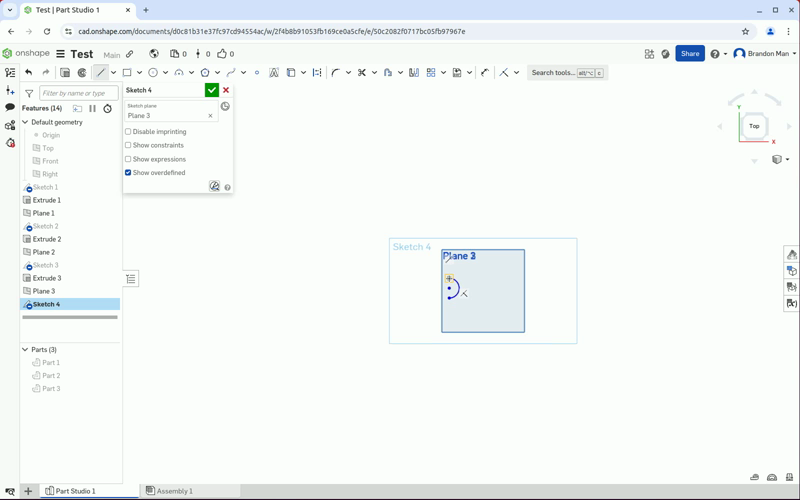
scroll(-6)
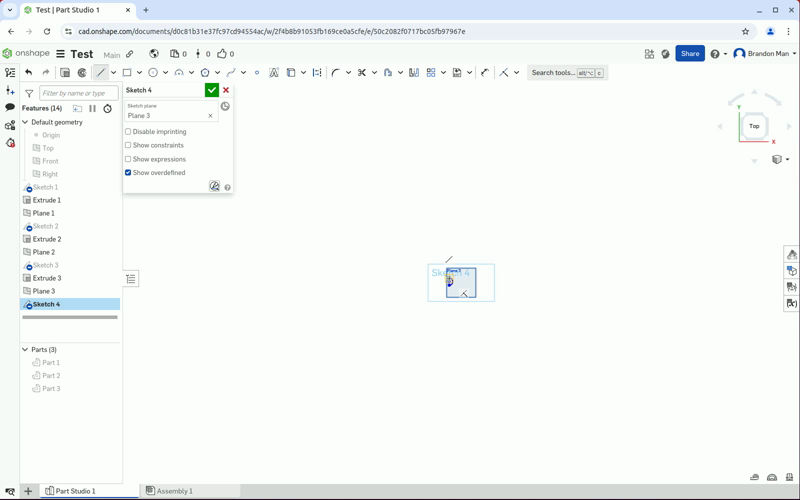
mouse_move(479, 278)
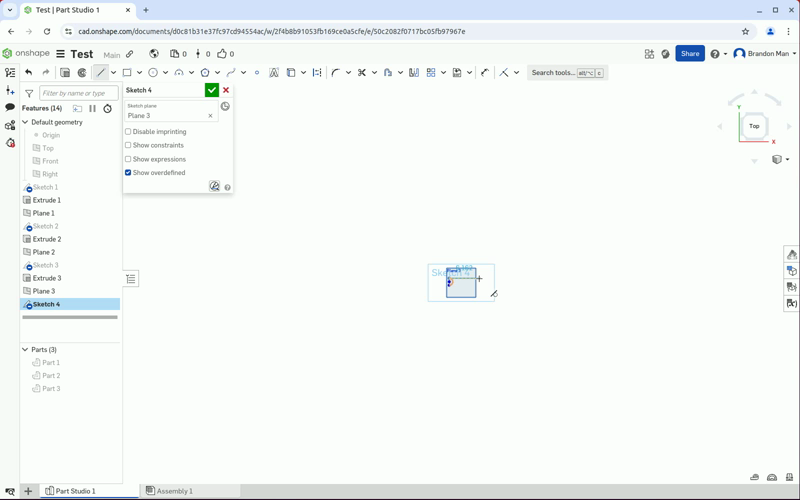
key_down(shift)
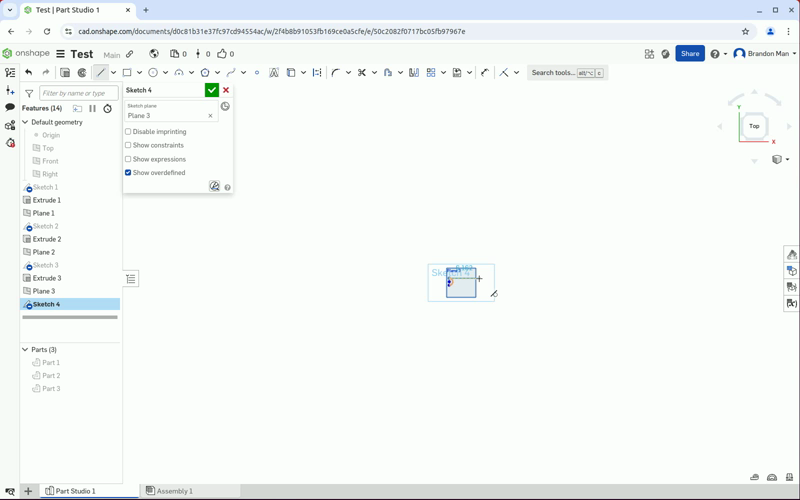
mouse_move(449, 285)
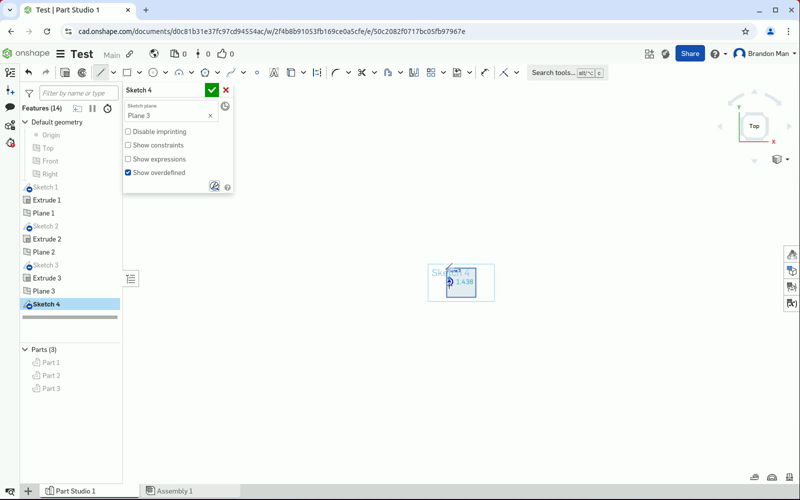
scroll(6)
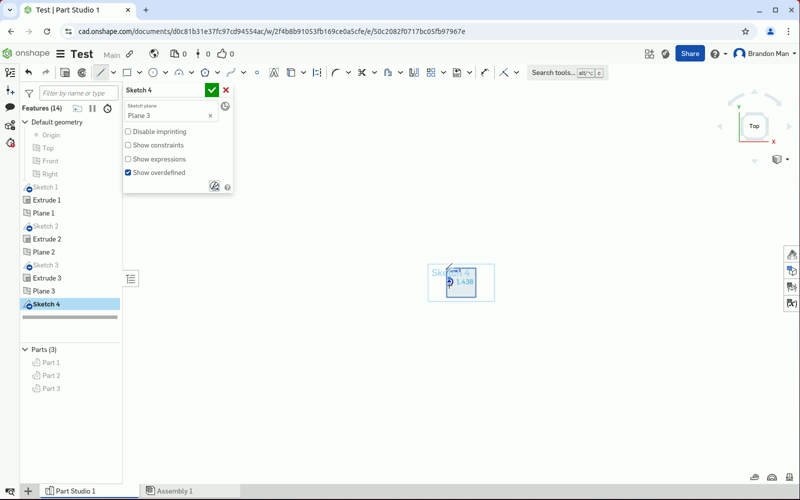
scroll(6)
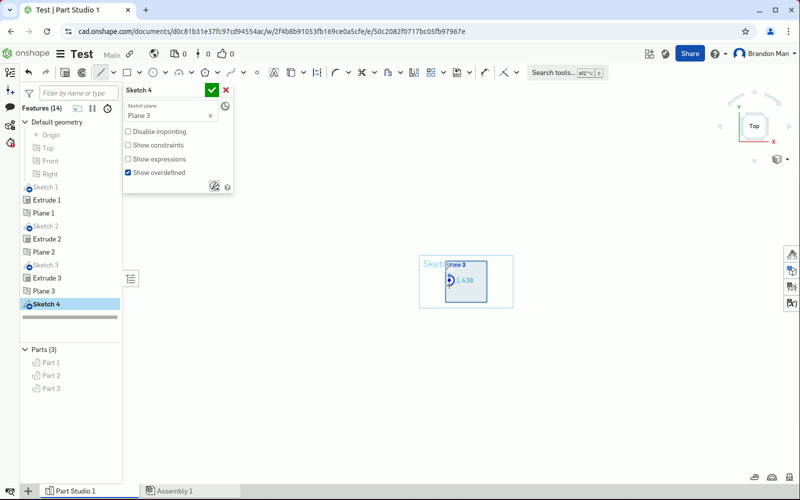
scroll(6)
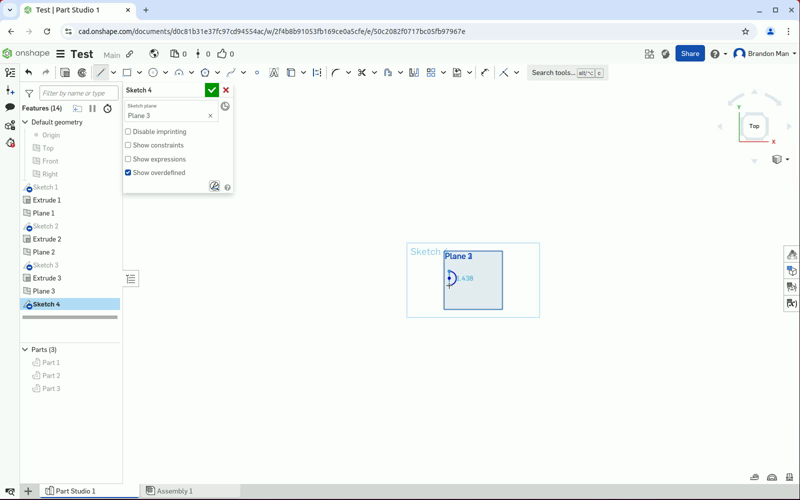
scroll(6)
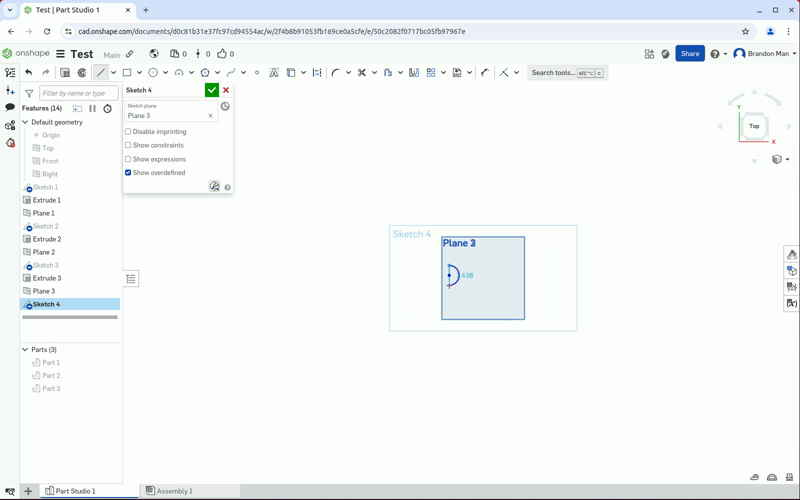
scroll(6)
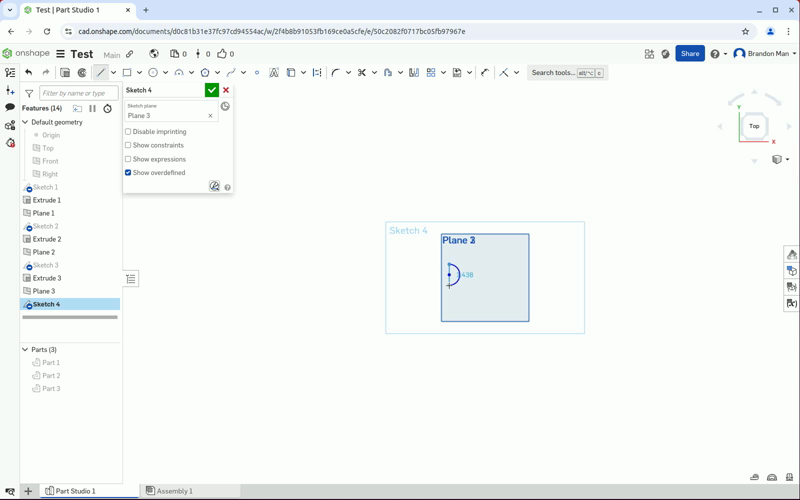
scroll(6)
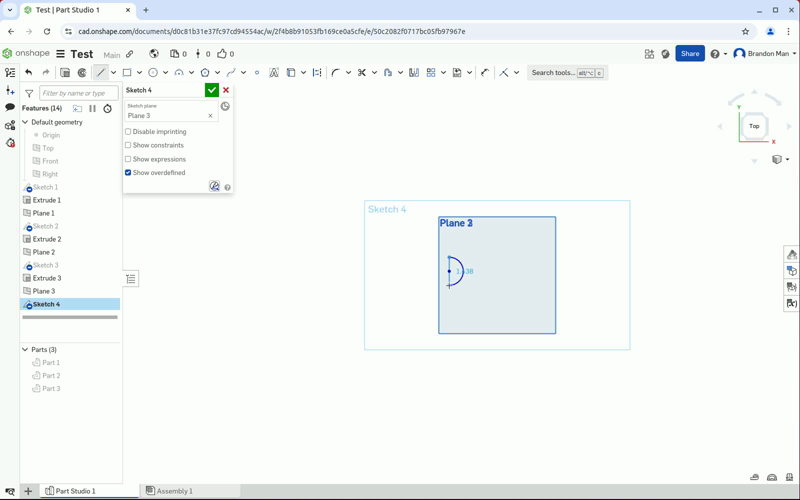
scroll(6)
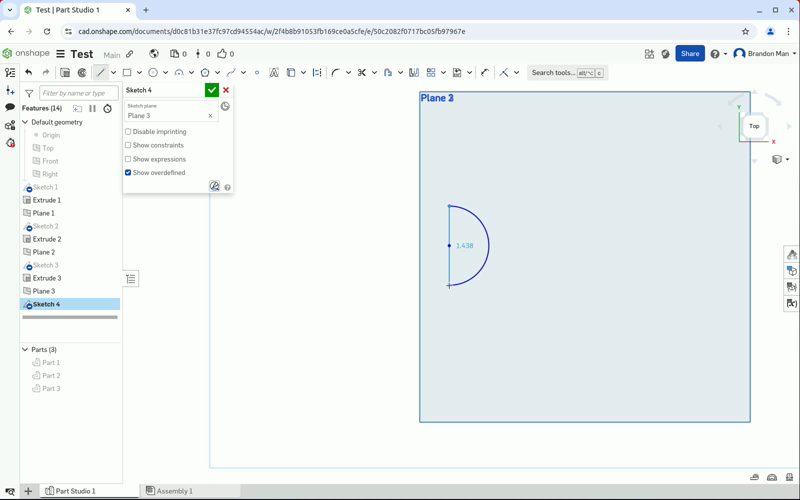
key_up(shift)
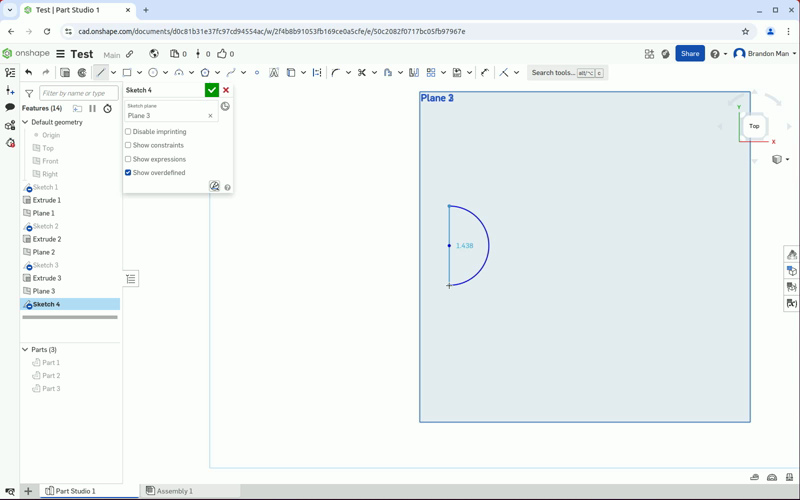
click(449, 285)
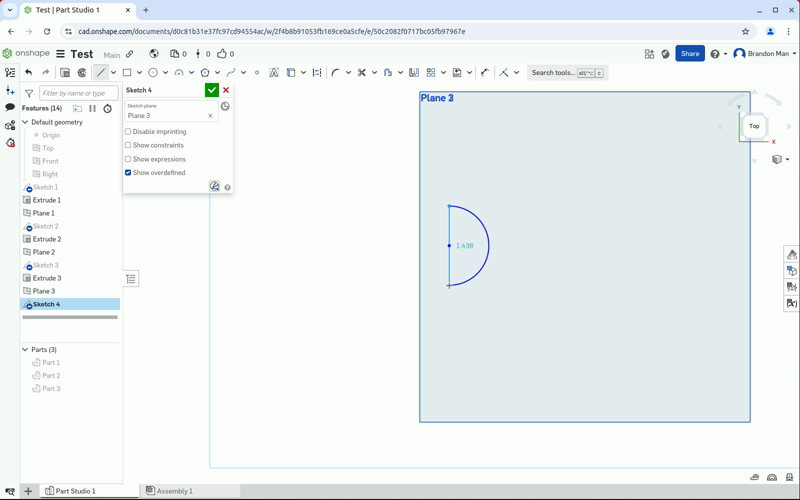
scroll(-6)
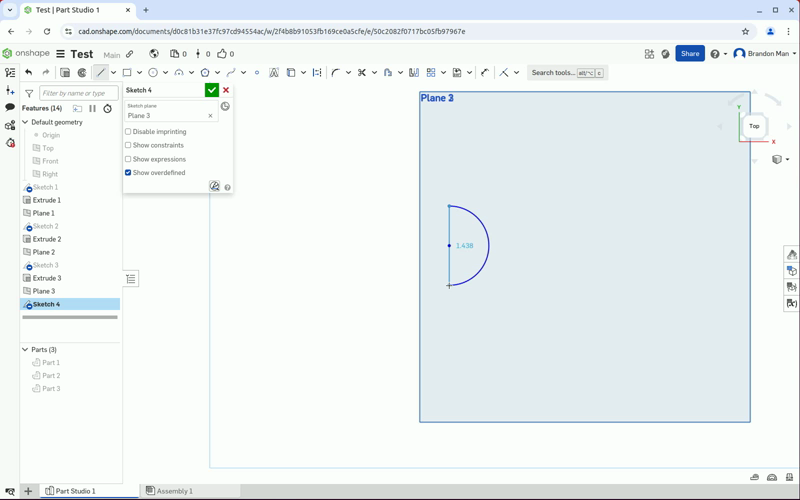
scroll(-6)
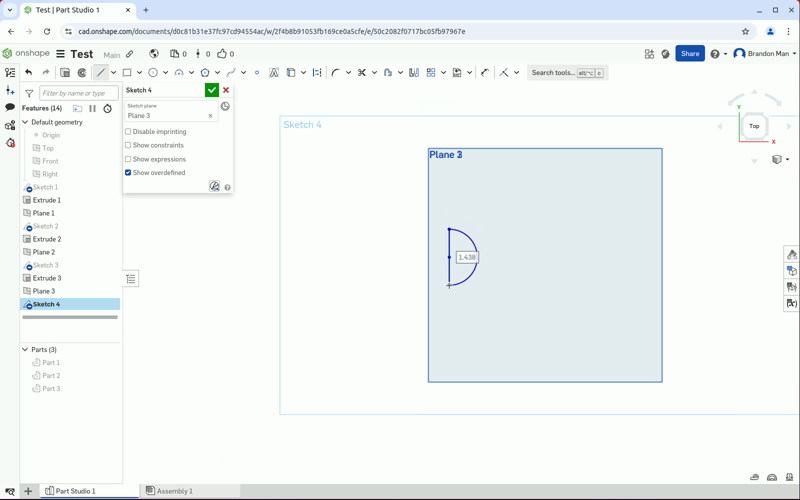
scroll(-6)
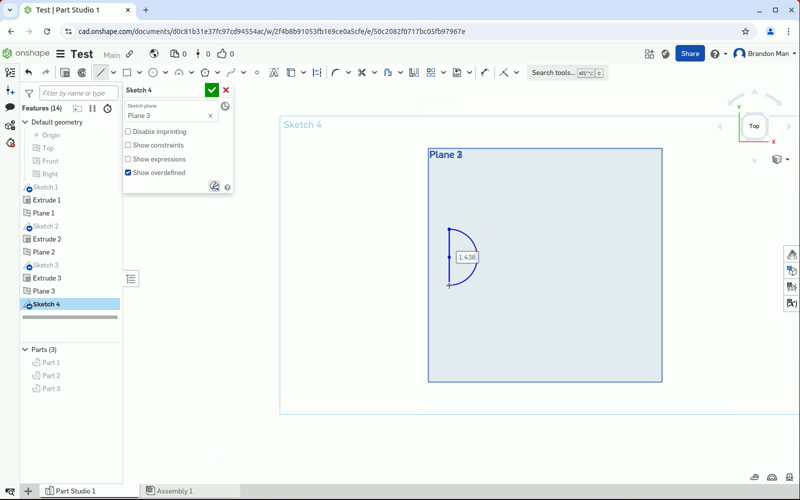
scroll(-6)
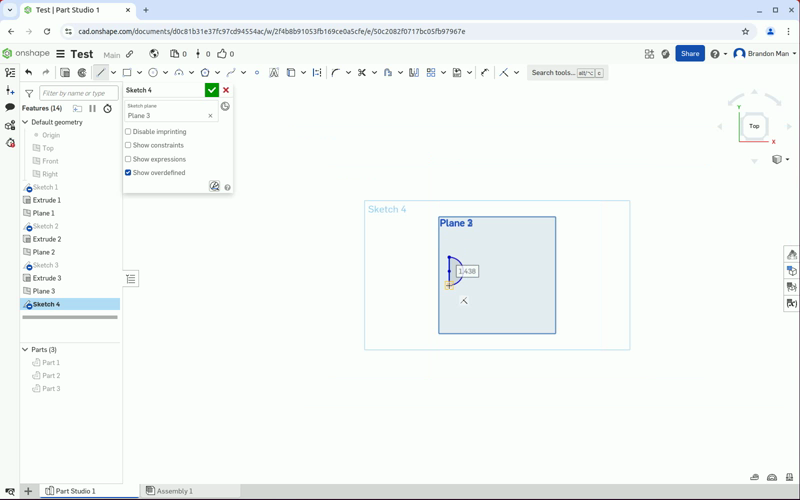
scroll(-6)
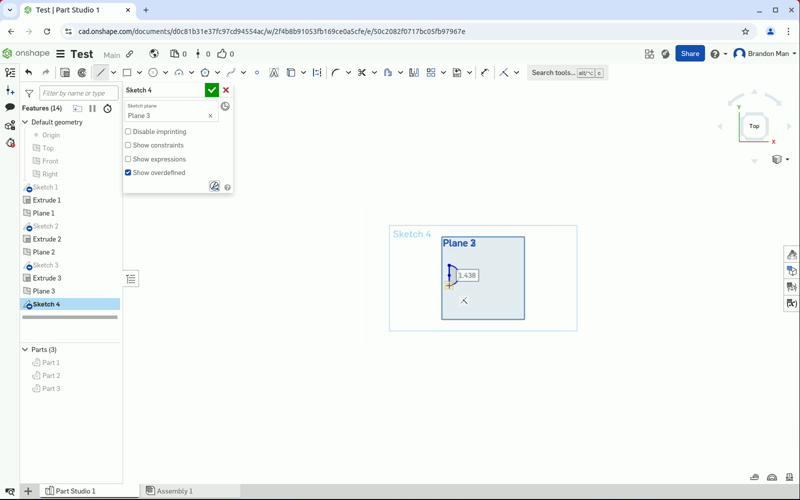
scroll(-6)
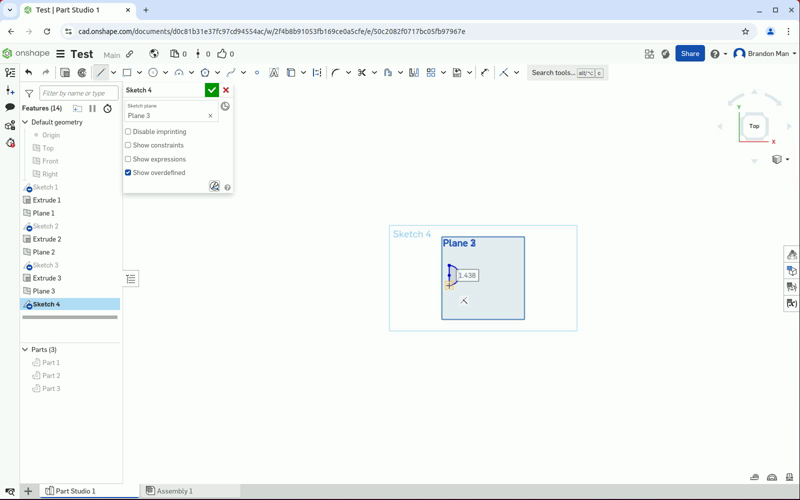
scroll(-6)
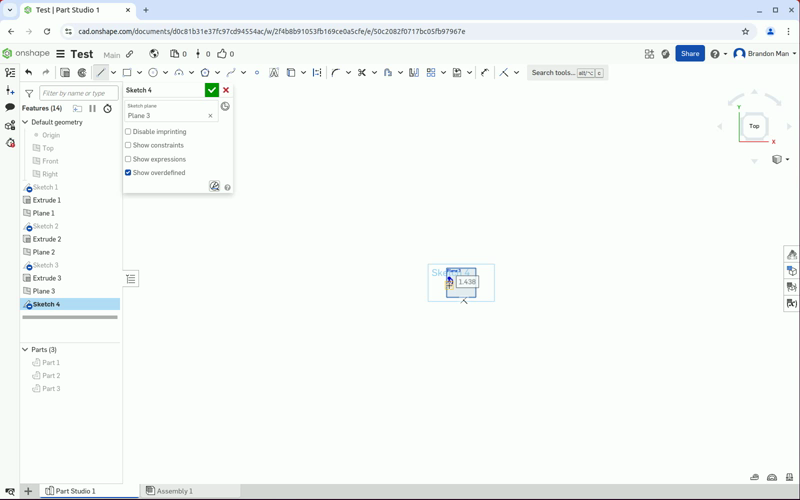
key(esc)
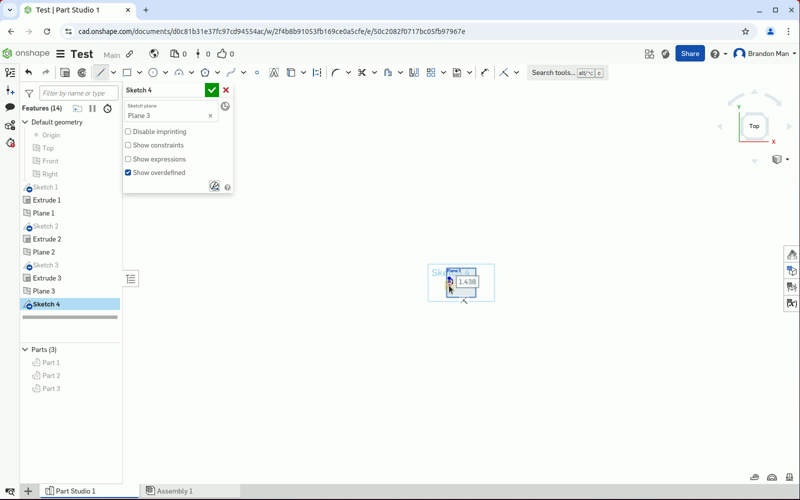
mouse_move(452, 282)
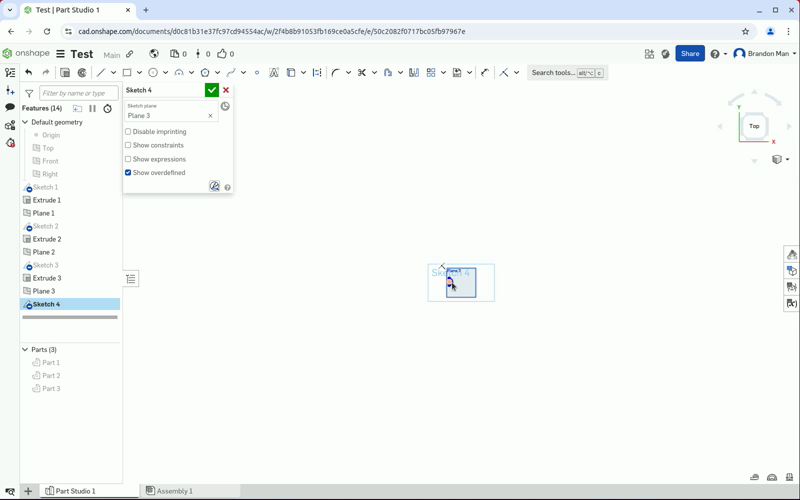
scroll(6)
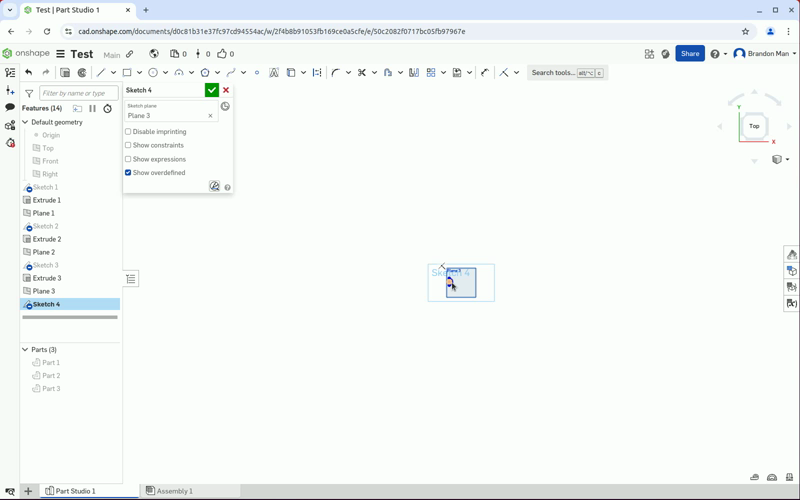
scroll(6)
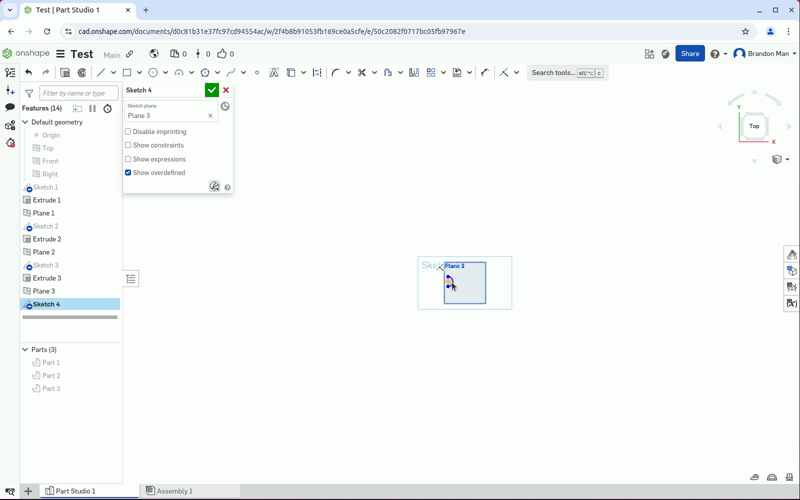
scroll(6)
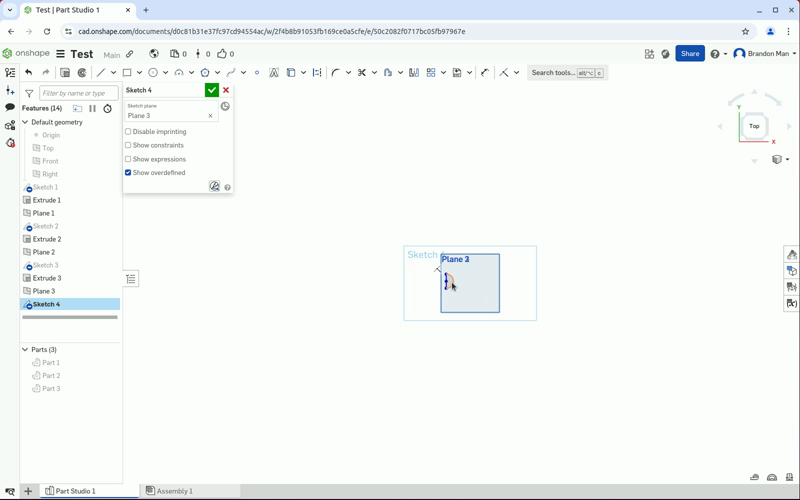
scroll(6)
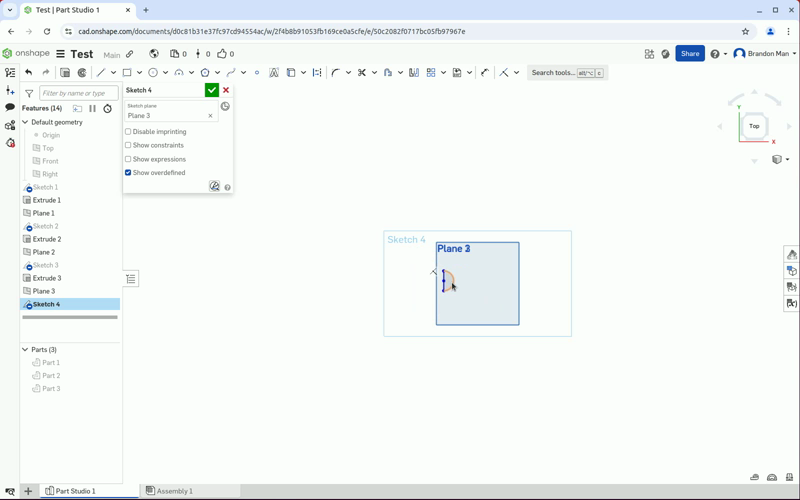
scroll(6)
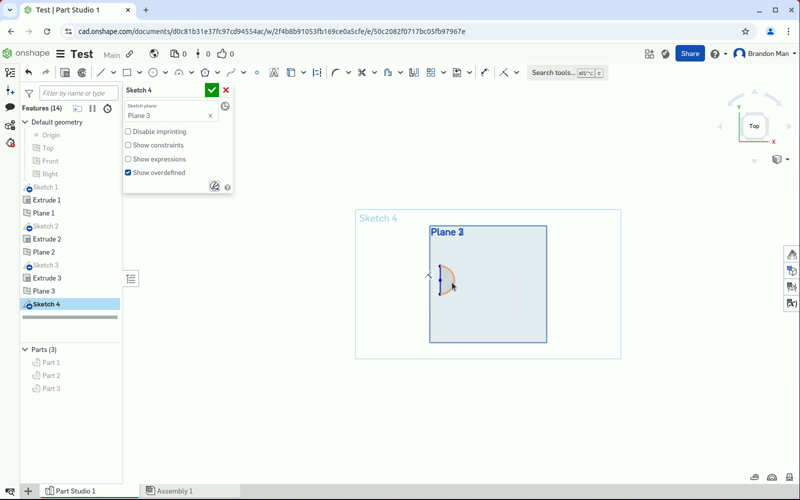
scroll(6)
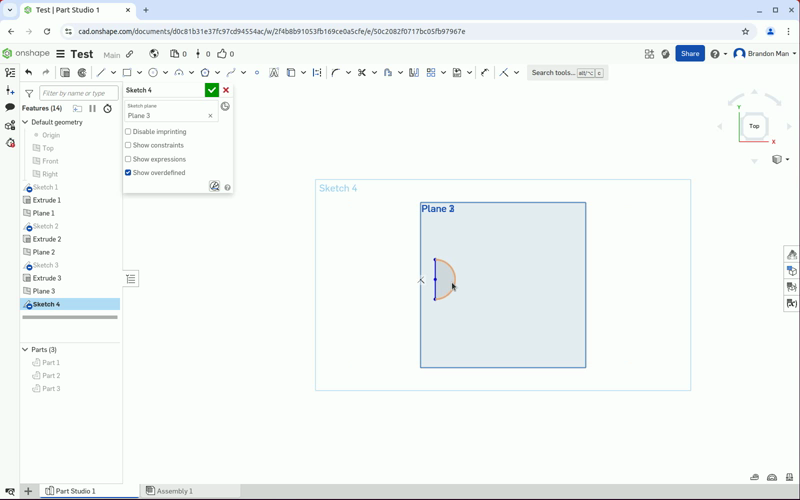
scroll(6)
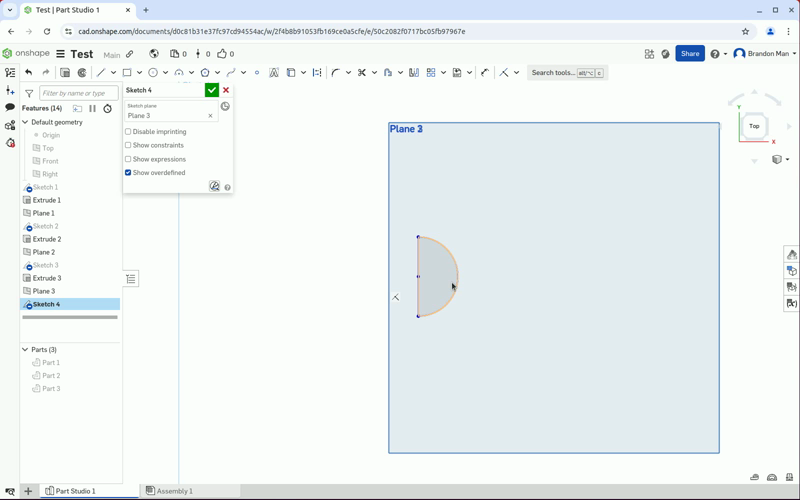
click(452, 282)
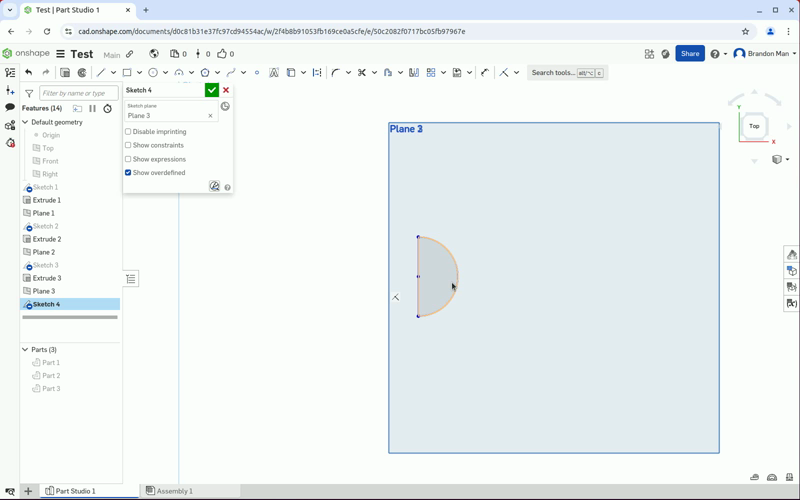
scroll(-6)
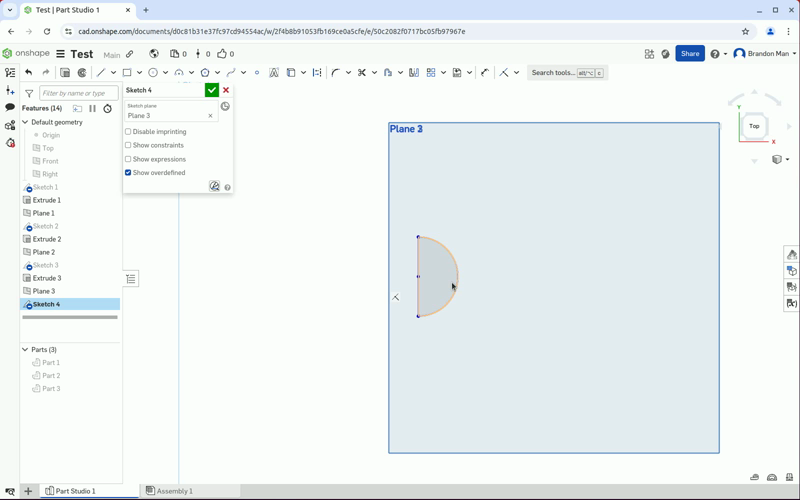
scroll(-6)
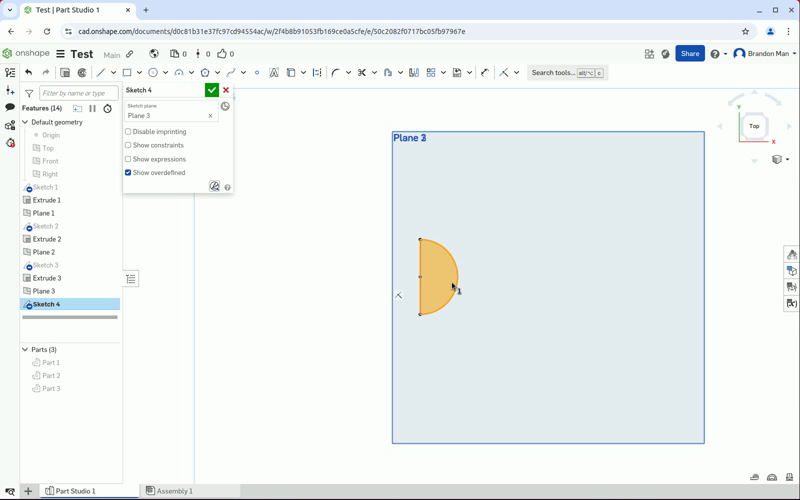
scroll(-6)
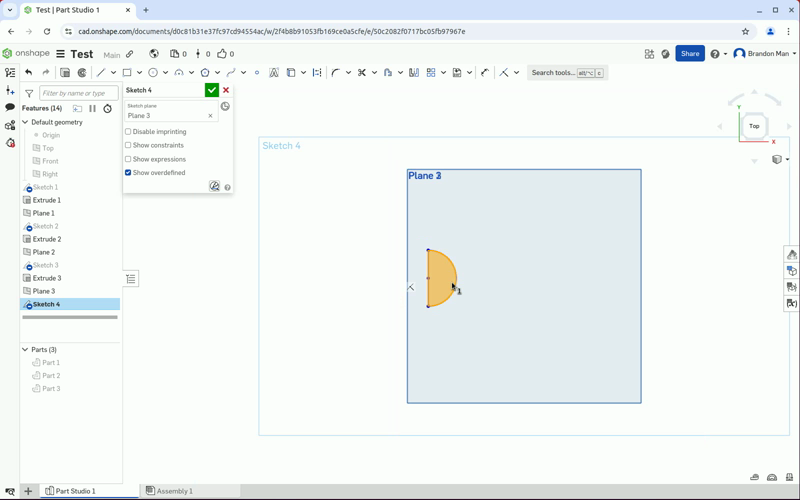
scroll(-6)
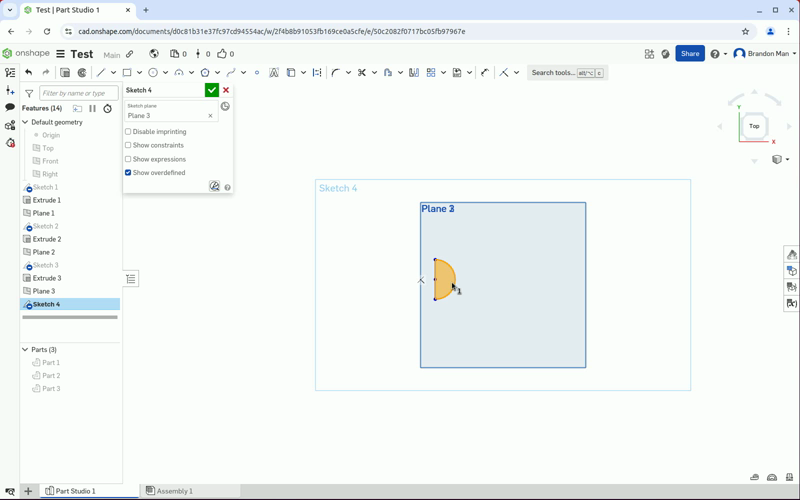
scroll(-6)
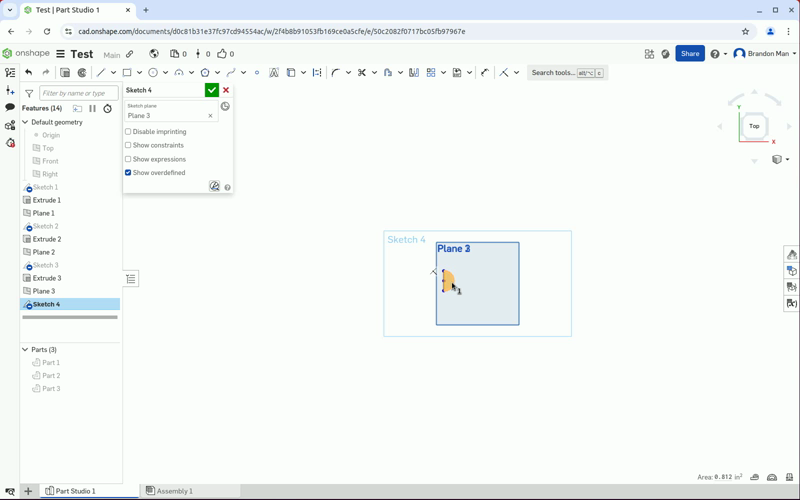
scroll(-6)
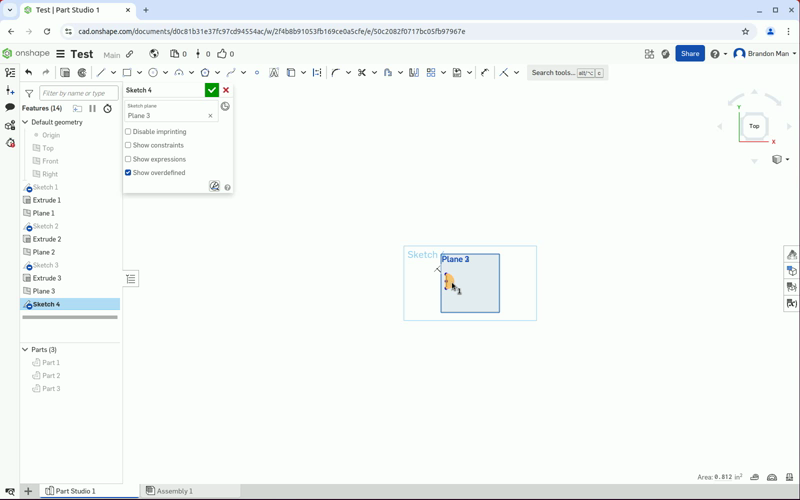
scroll(-6)
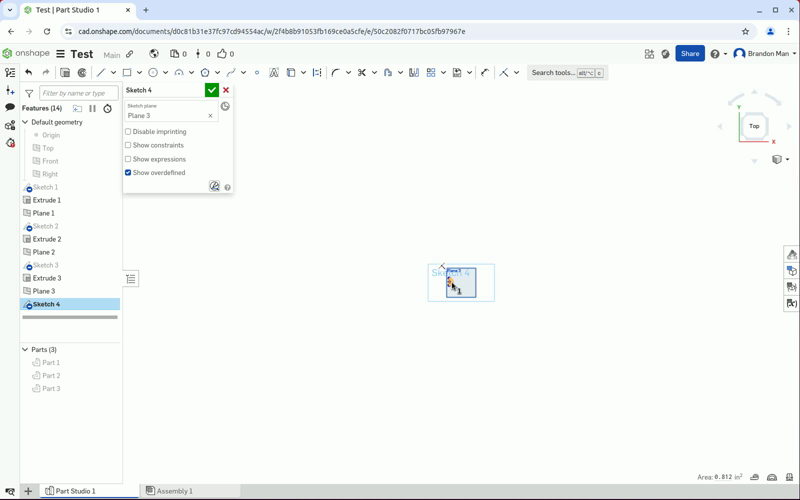
mouse_move(73, 352)
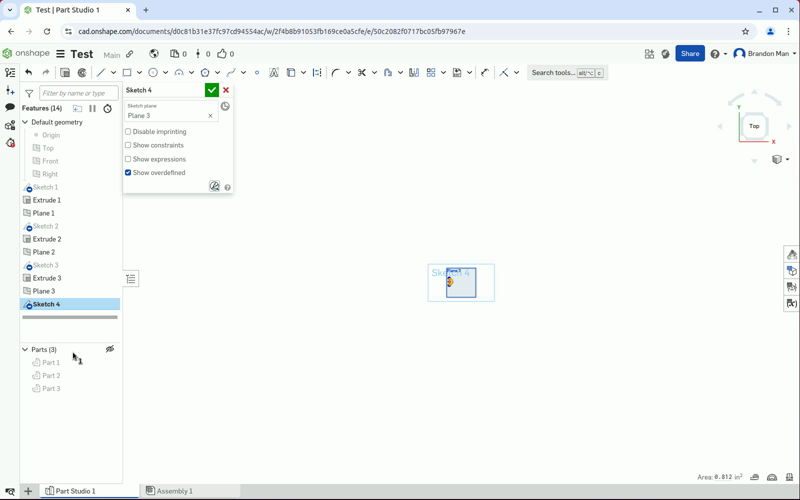
key(shift+y)
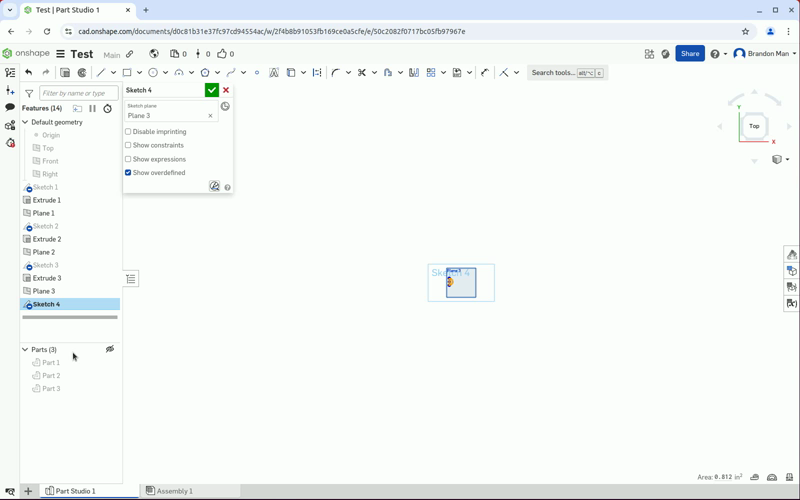
key(shift+e)
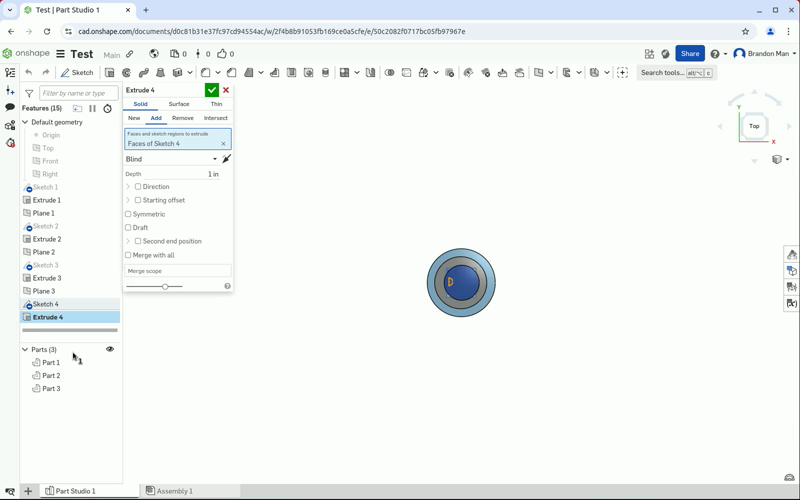
mouse_move(143, 106)
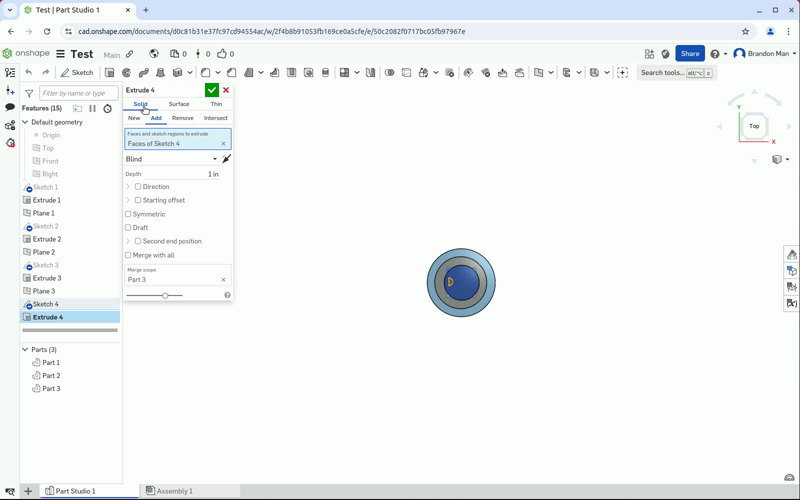
click(143, 106)
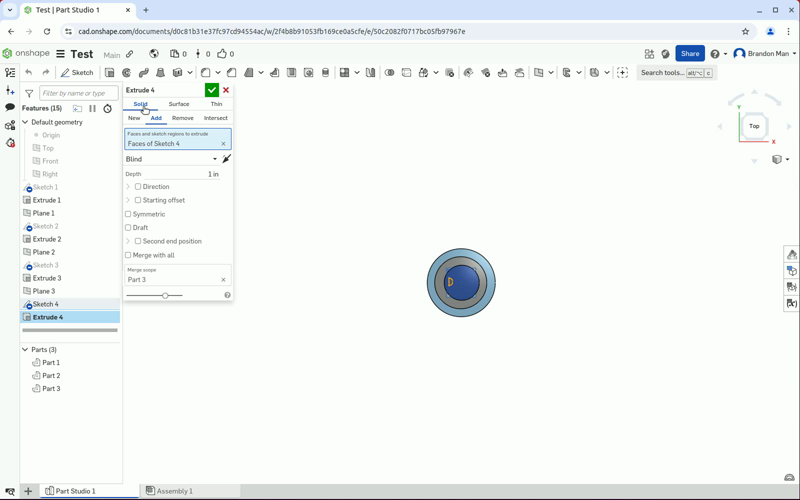
mouse_move(137, 120)
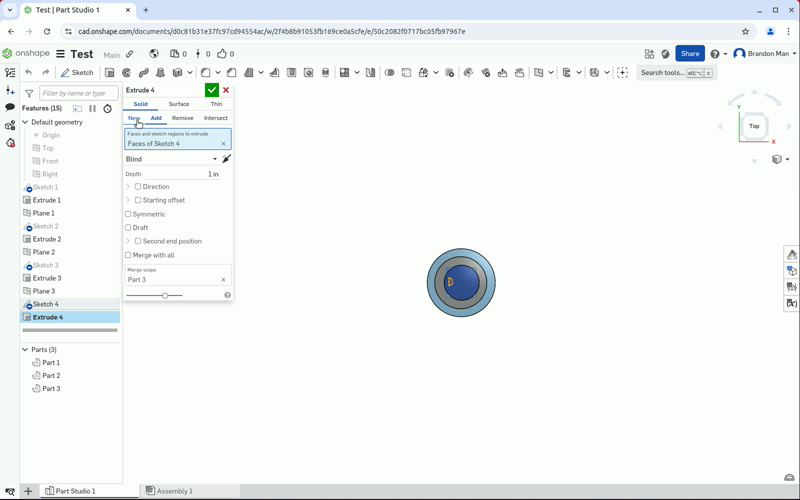
click(137, 120)
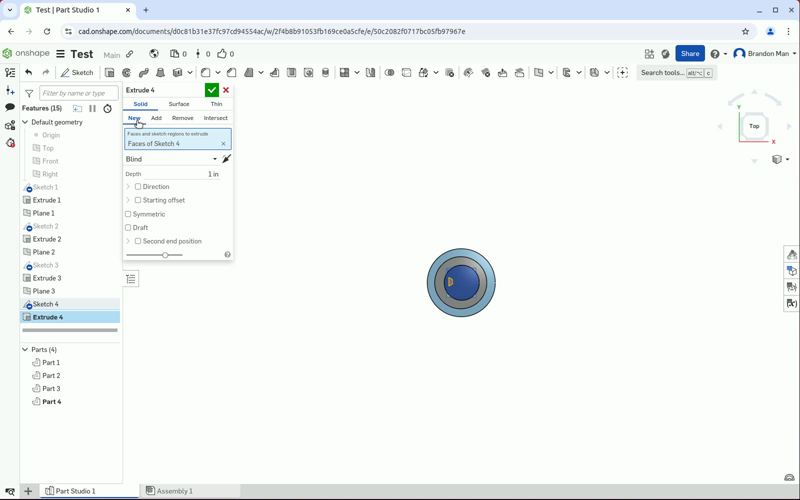
key(tab, 4)
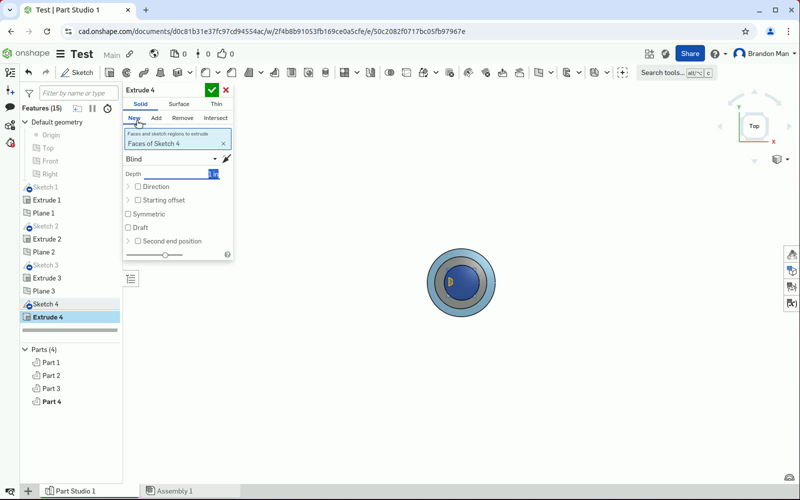
text(6.981)
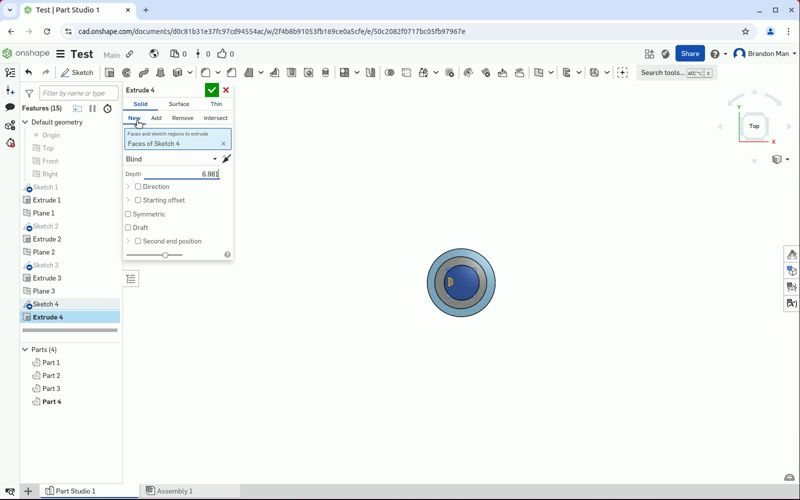
key(enter)
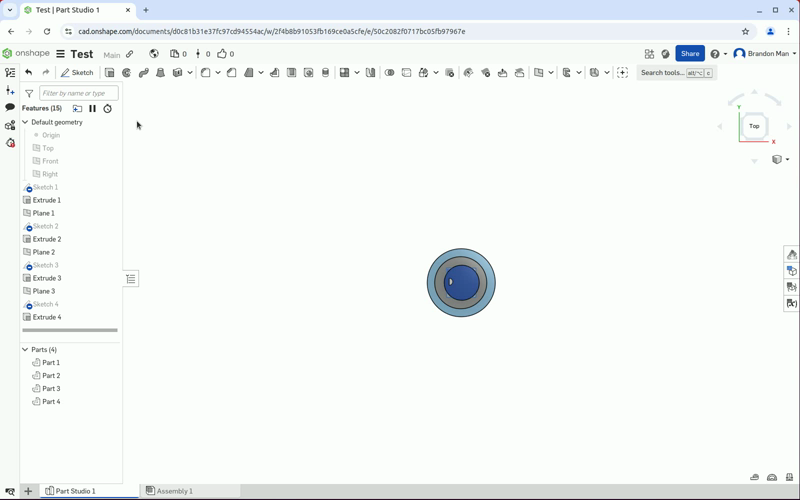
key(shift+h)
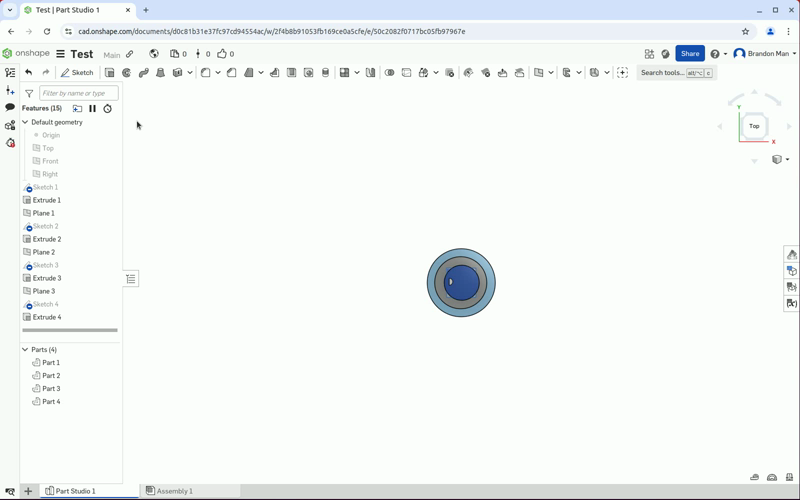
key(shift+h)
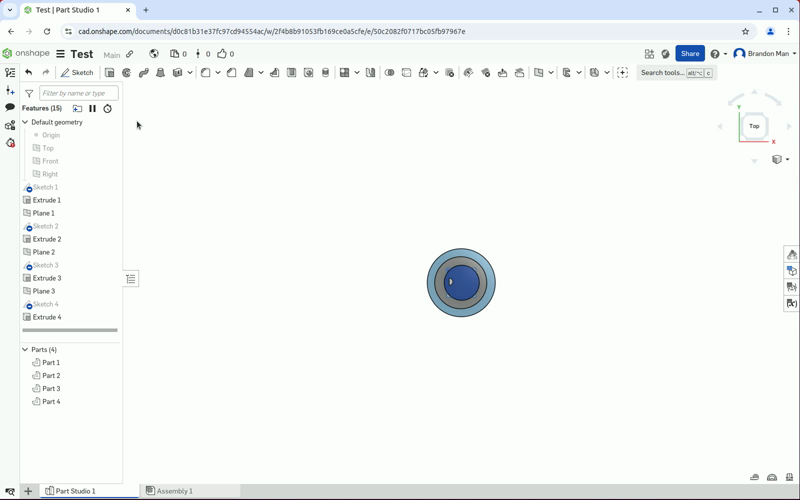
mouse_move(73, 189)
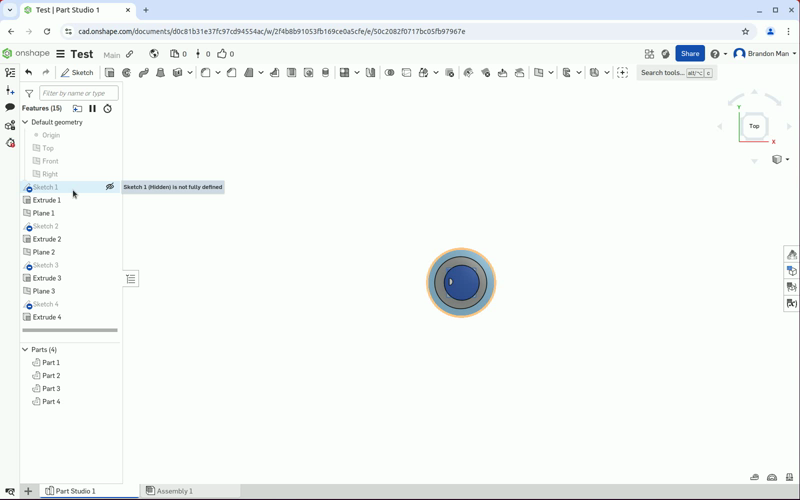
click(73, 189)
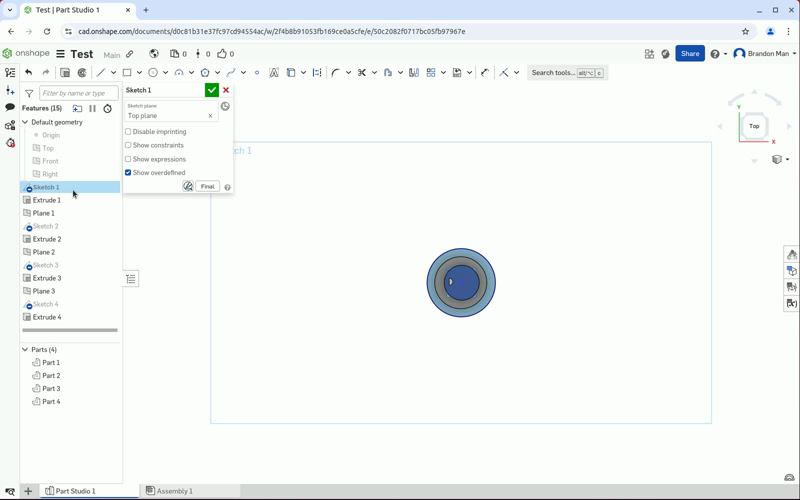
mouse_move(229, 92)
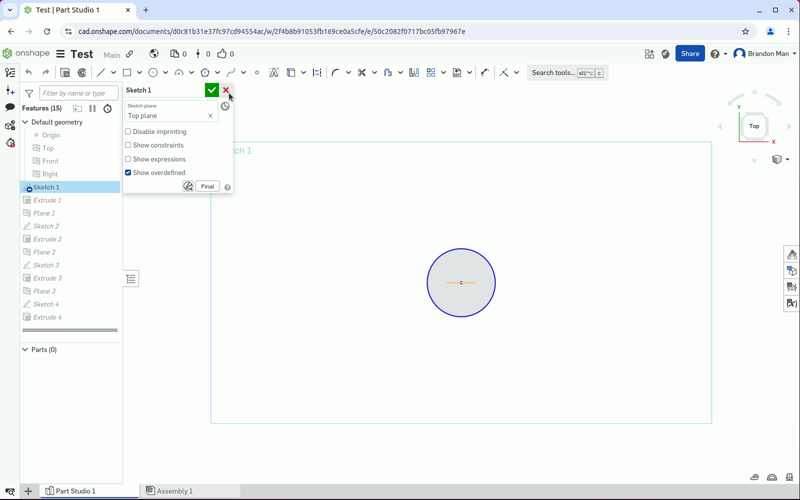
click(229, 92)
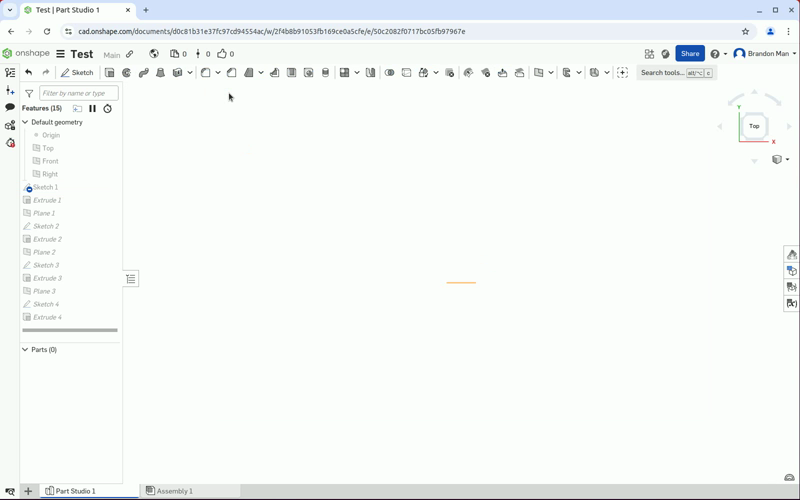
key(shift+s)
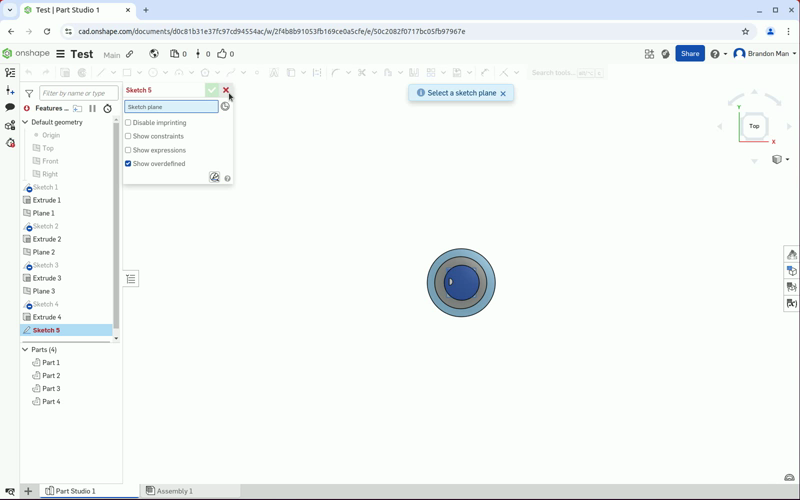
mouse_move(69, 293)
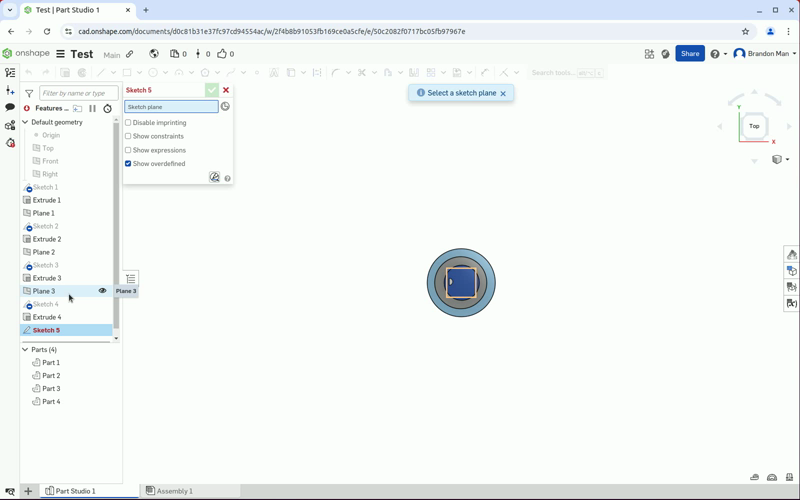
click(69, 293)
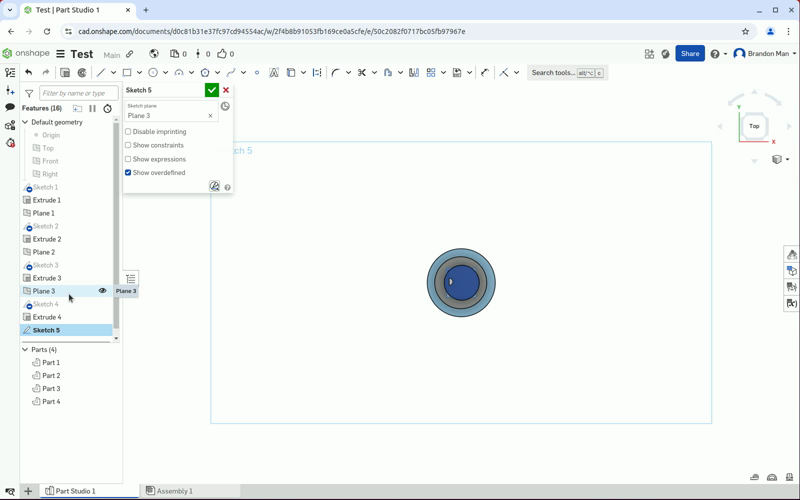
mouse_move(73, 352)
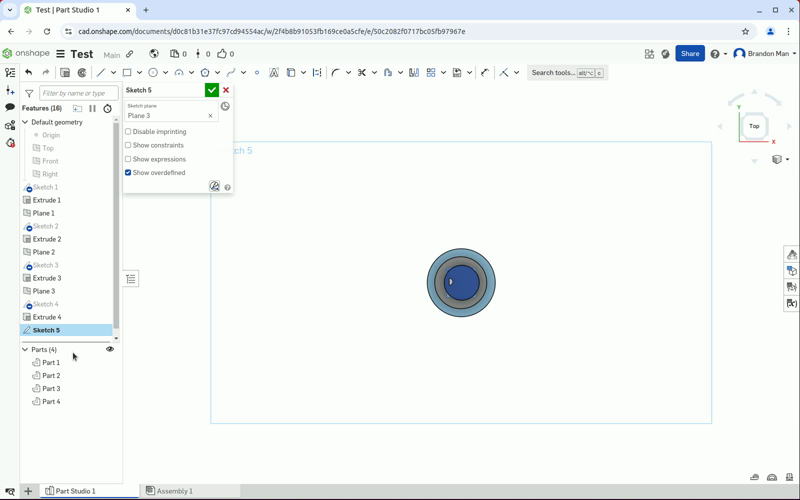
key(y)
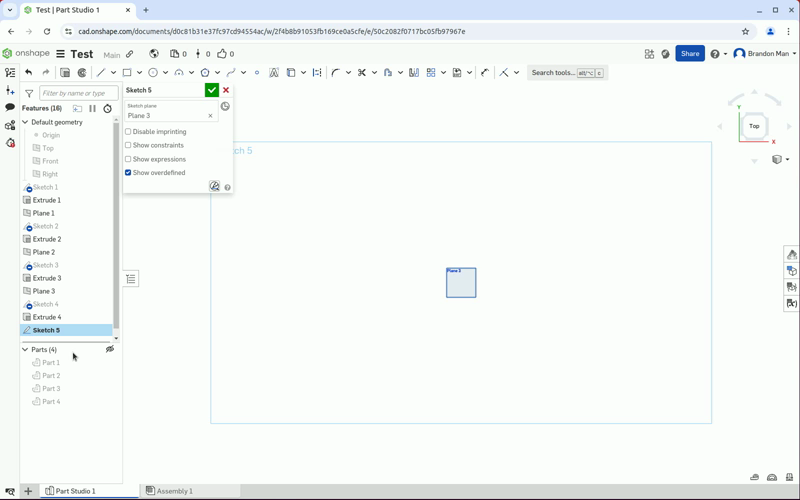
key(a)
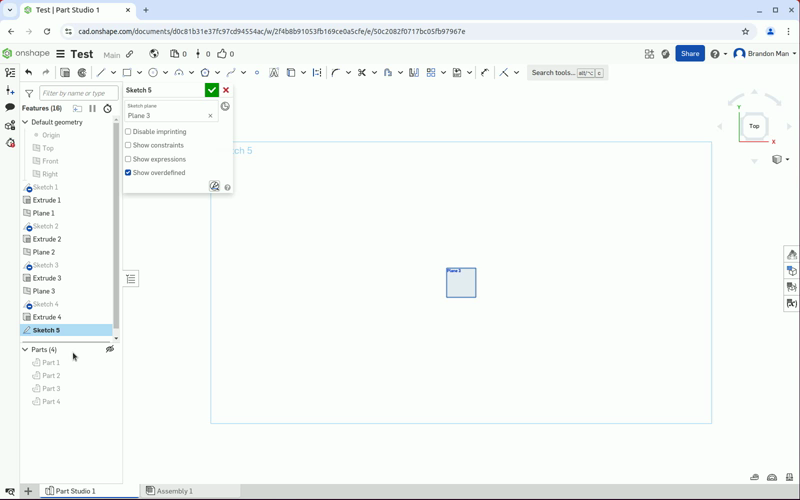
key_down(shift)
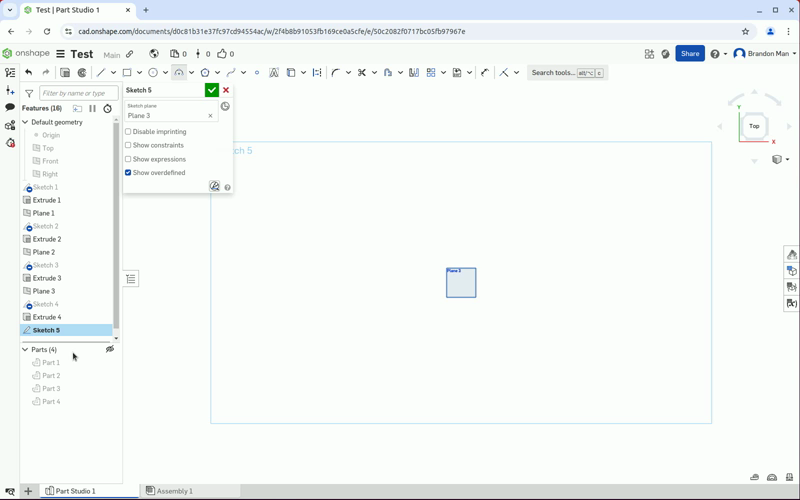
mouse_move(449, 285)
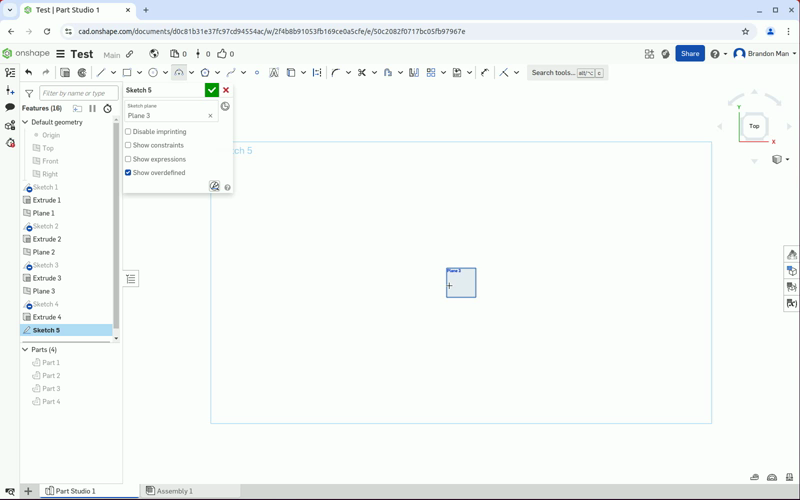
click(449, 285)
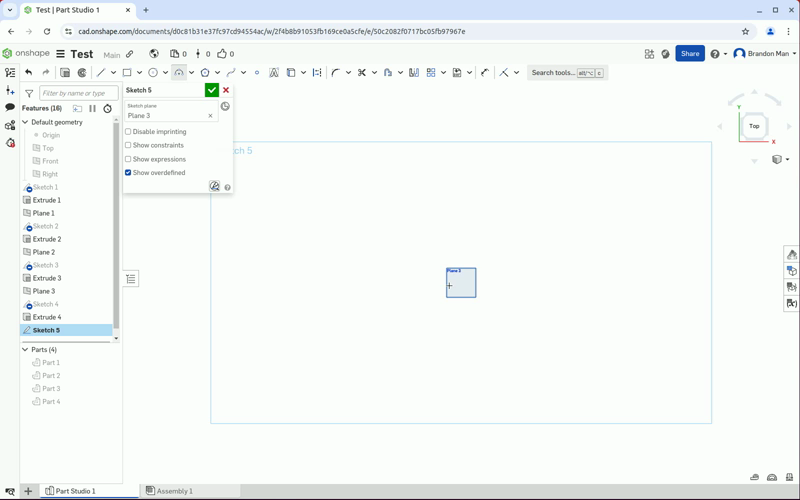
key_up(shift)
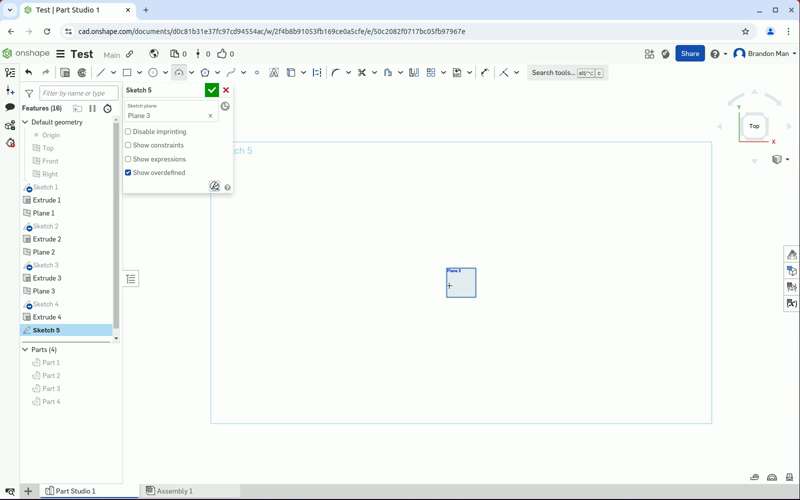
key_down(shift)
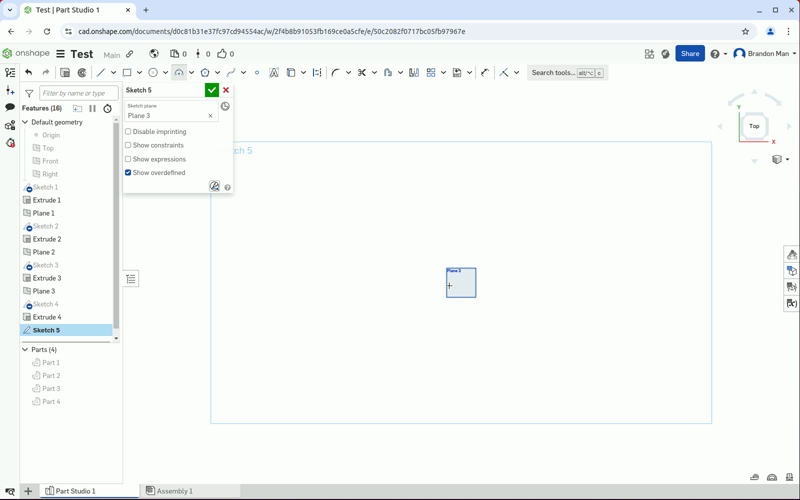
mouse_move(449, 278)
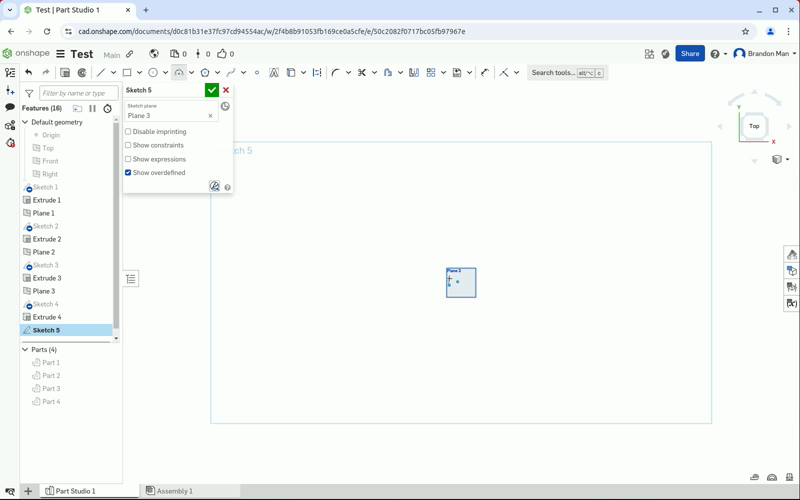
scroll(6)
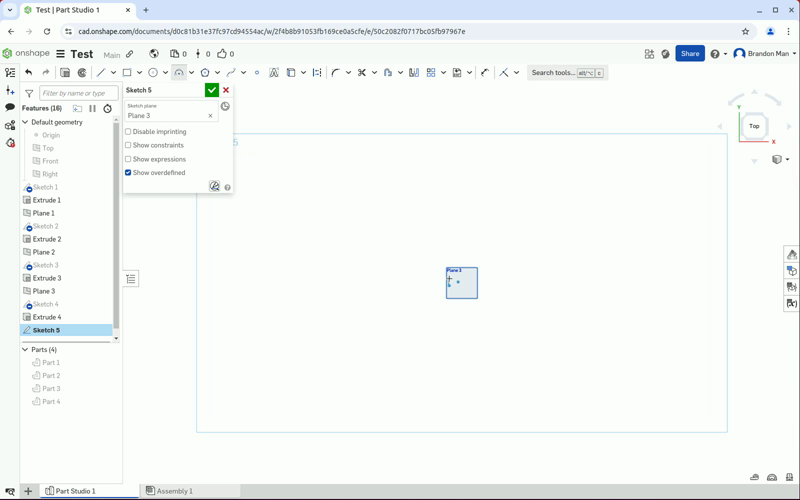
scroll(6)
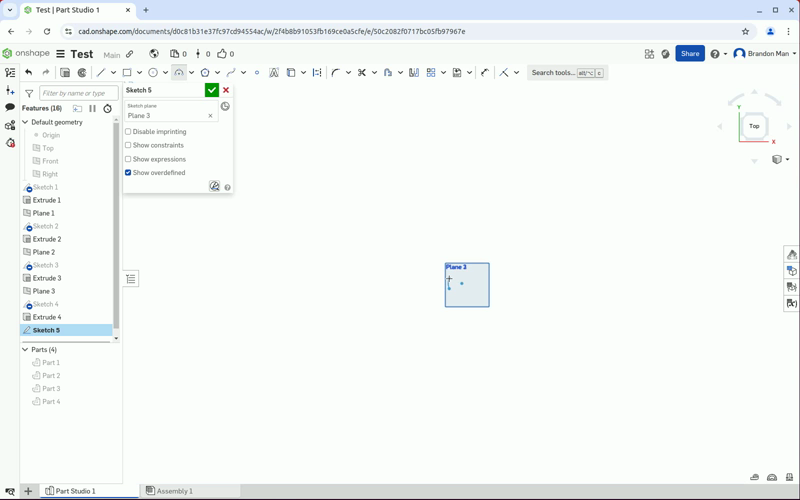
scroll(6)
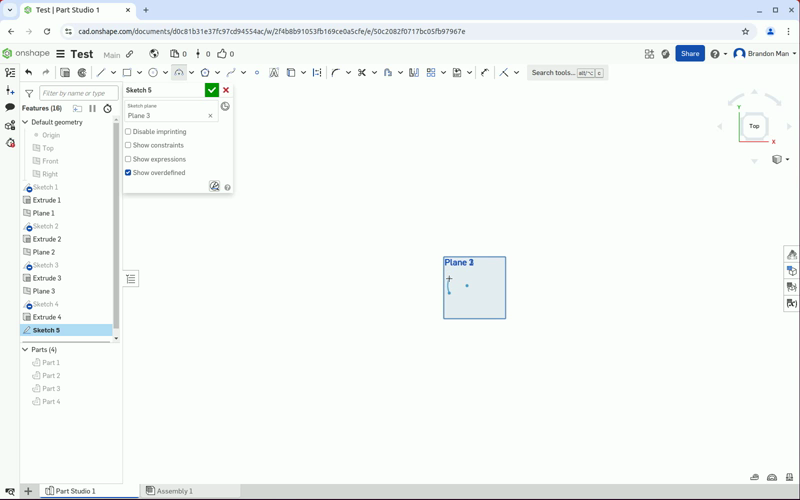
scroll(6)
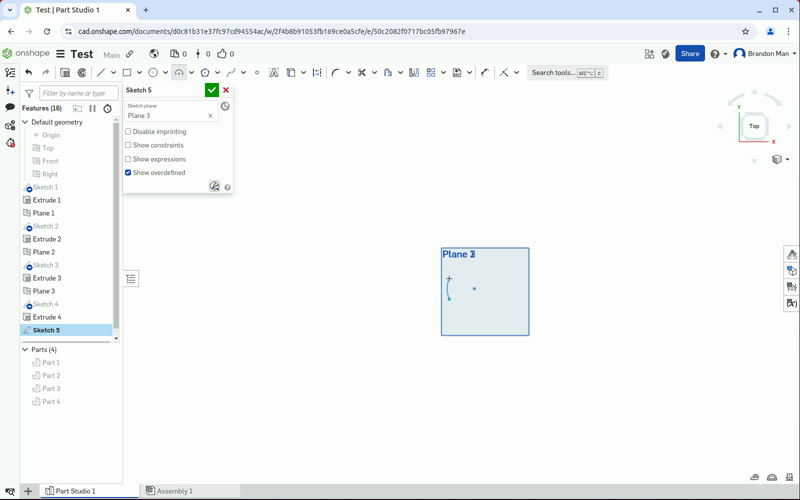
scroll(6)
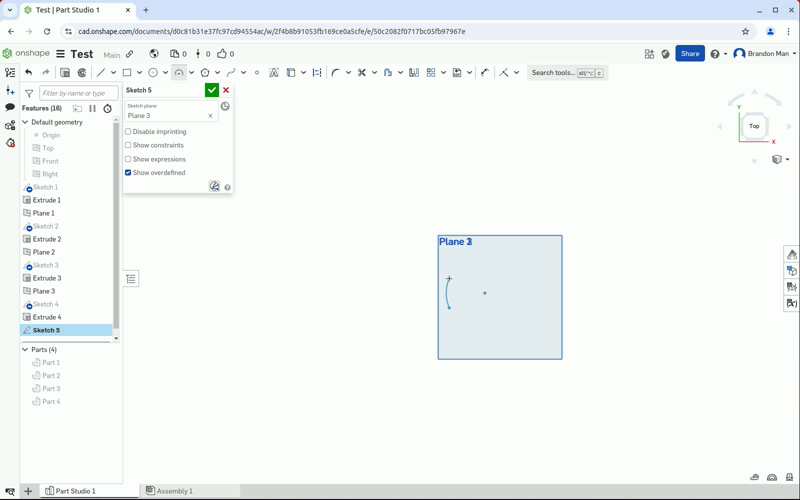
scroll(6)
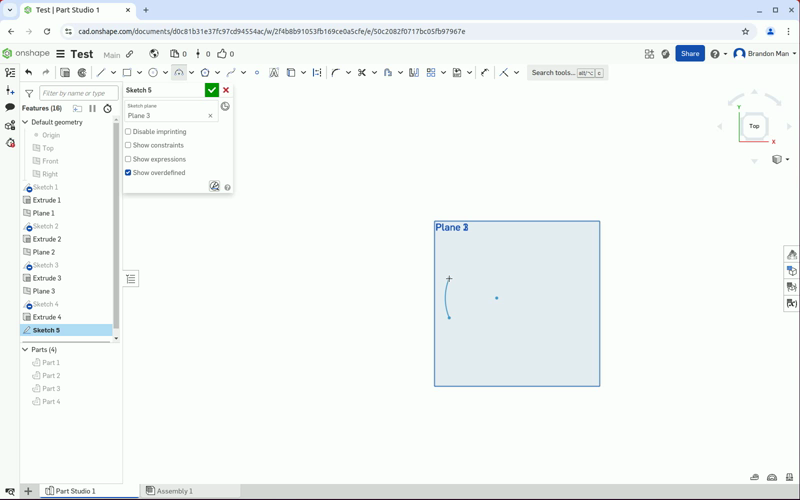
scroll(6)
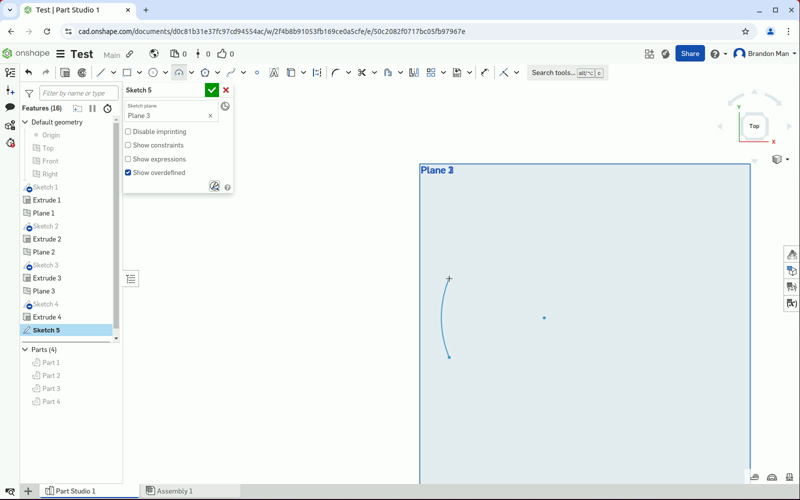
click(449, 278)
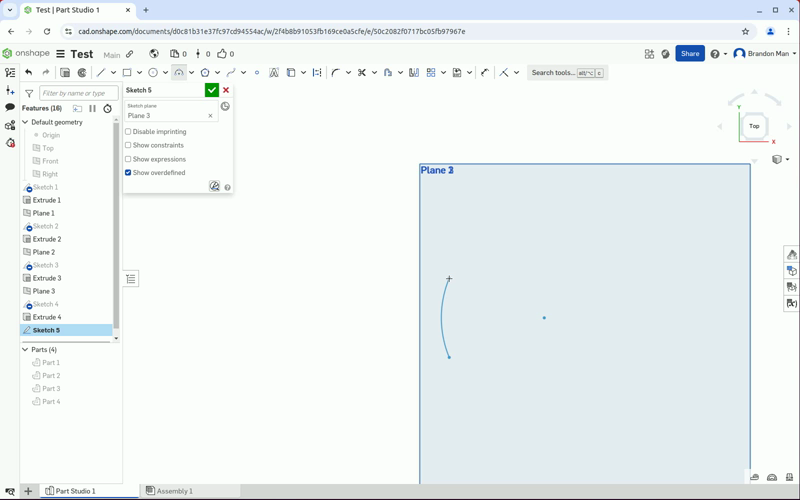
scroll(-6)
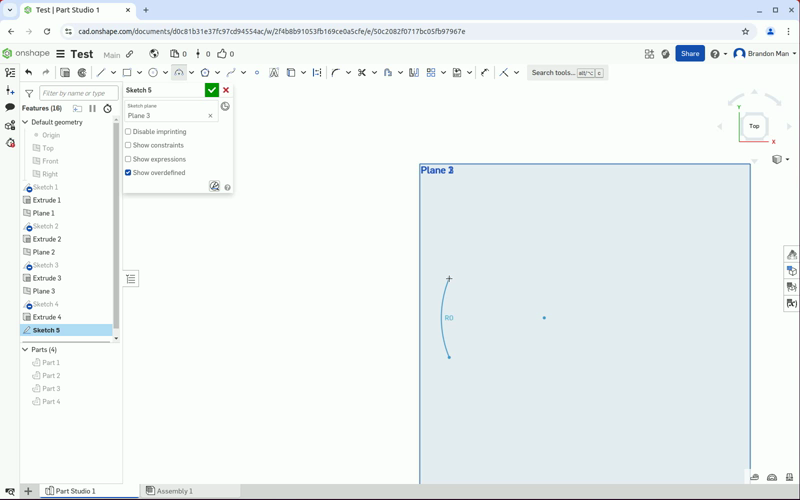
scroll(-6)
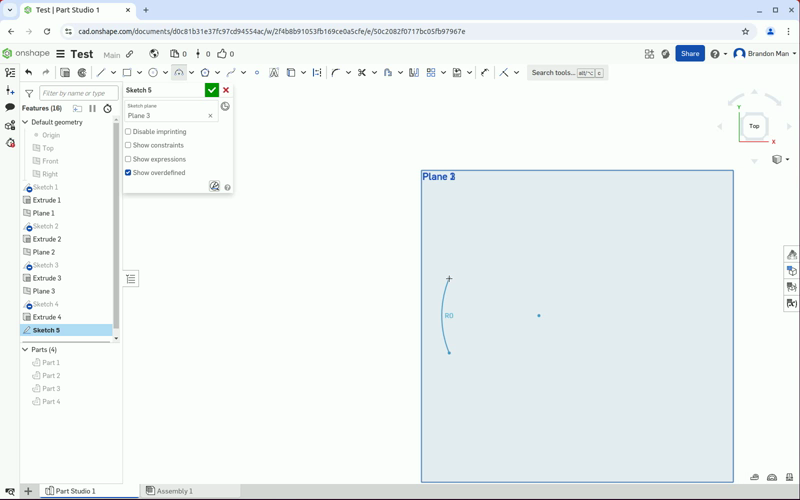
scroll(-6)
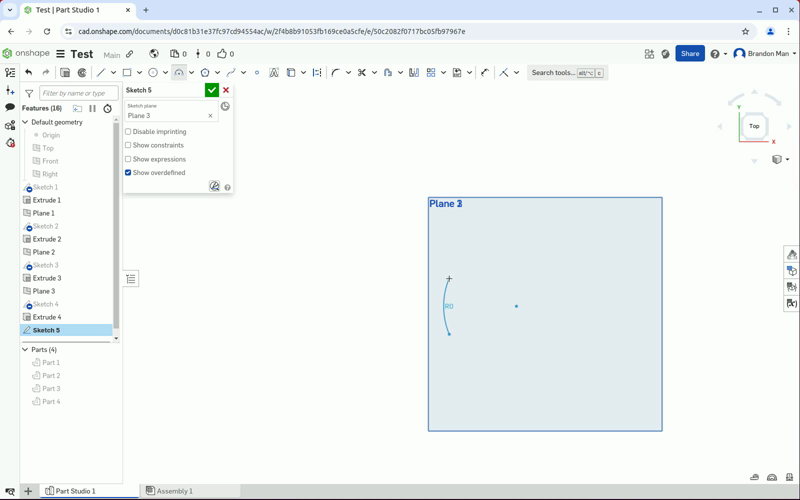
scroll(-6)
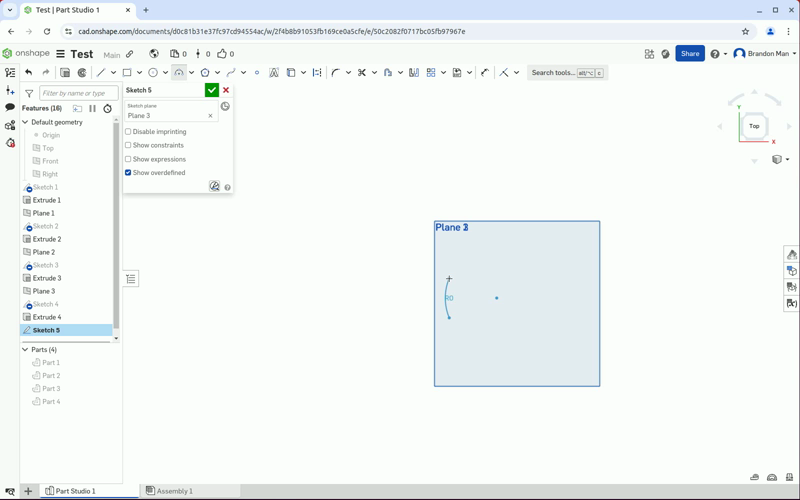
scroll(-6)
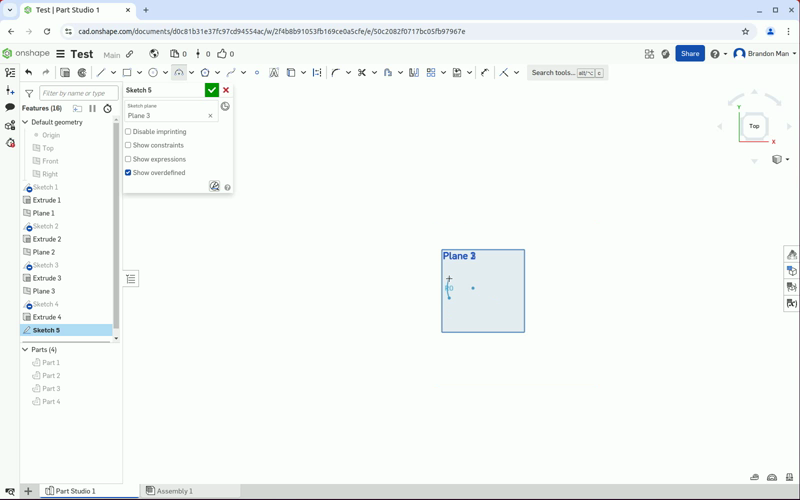
scroll(-6)
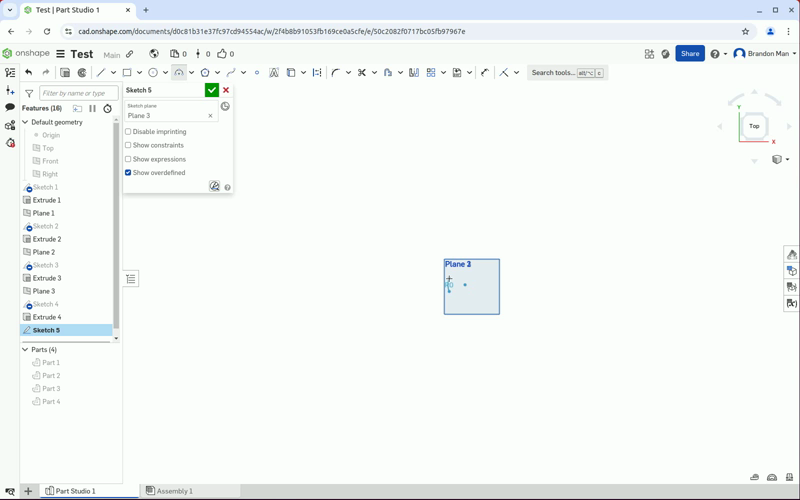
scroll(-6)
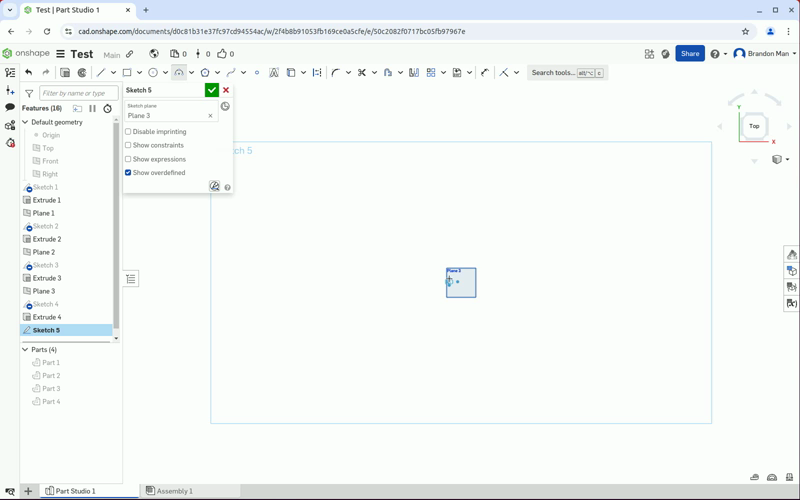
mouse_move(452, 281)
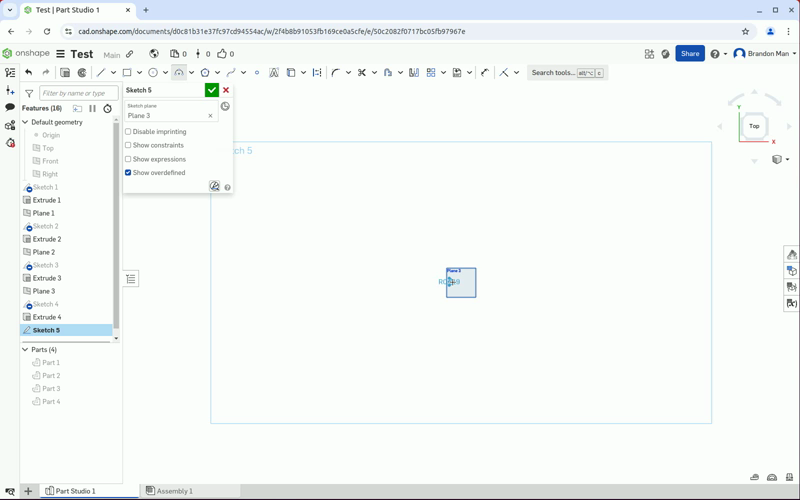
scroll(6)
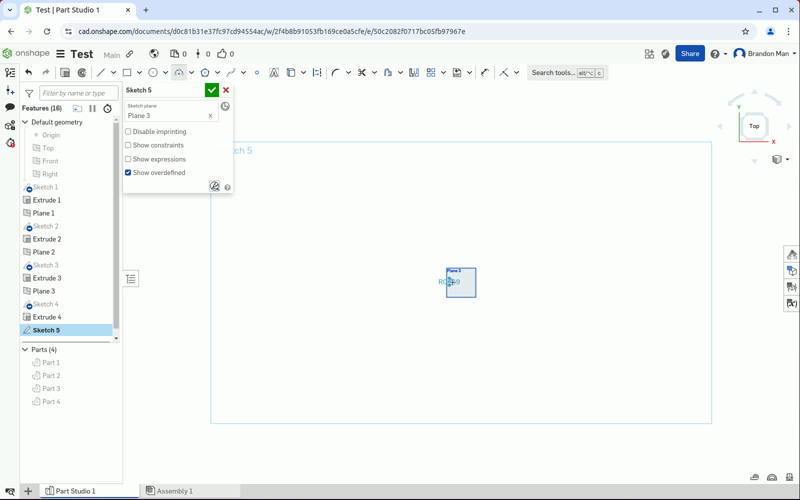
scroll(6)
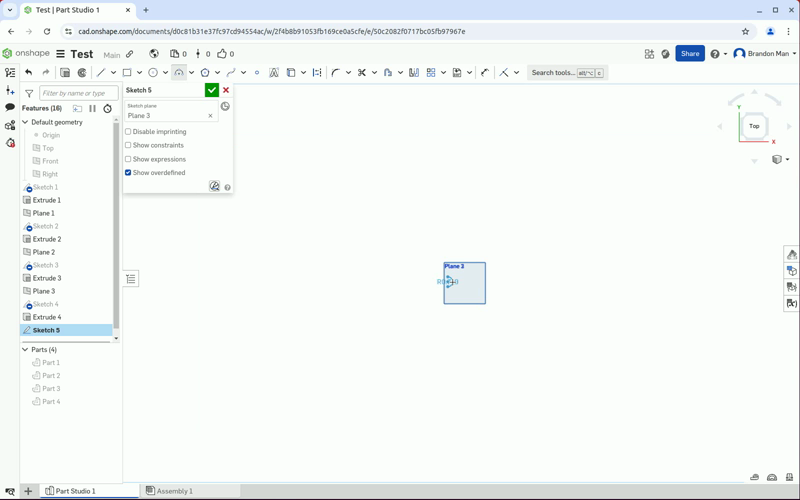
scroll(6)
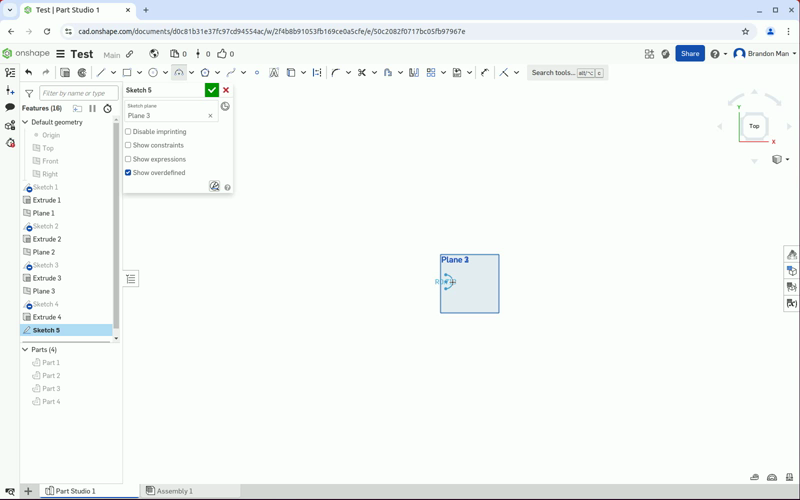
scroll(6)
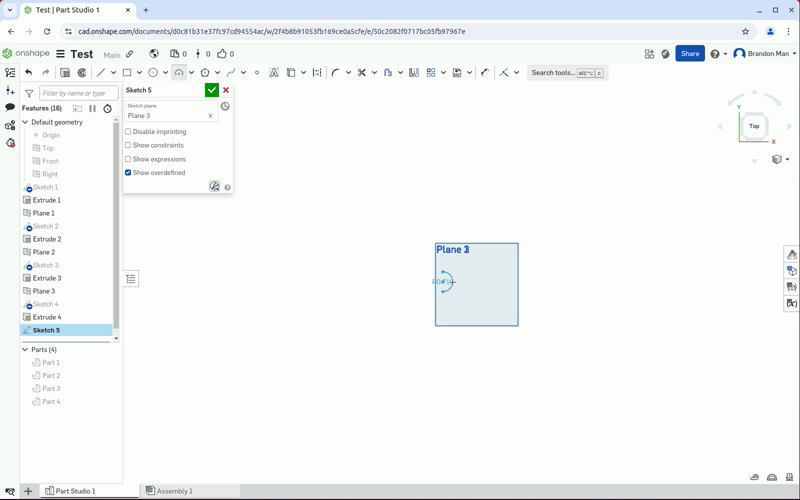
scroll(6)
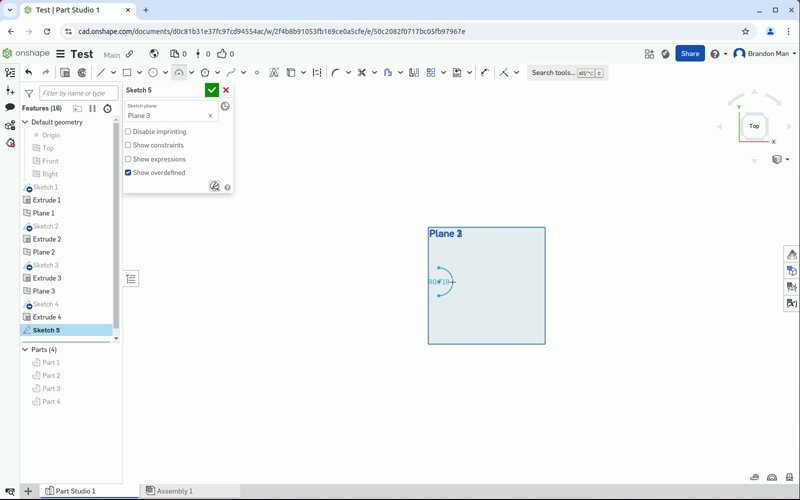
scroll(6)
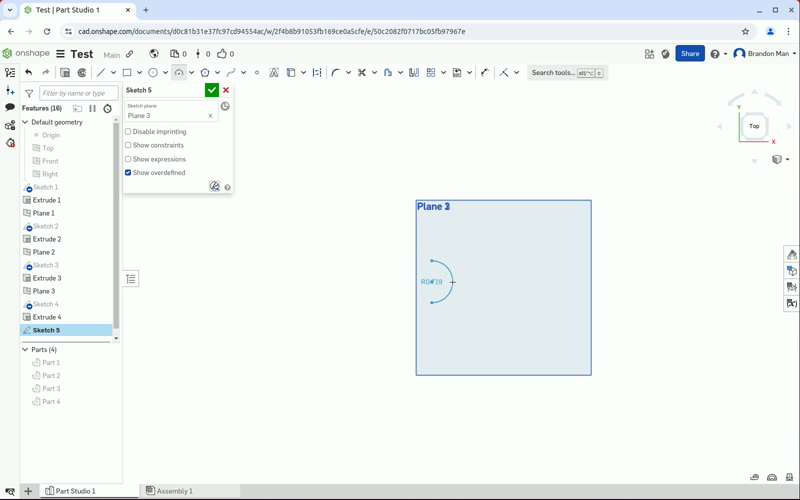
scroll(6)
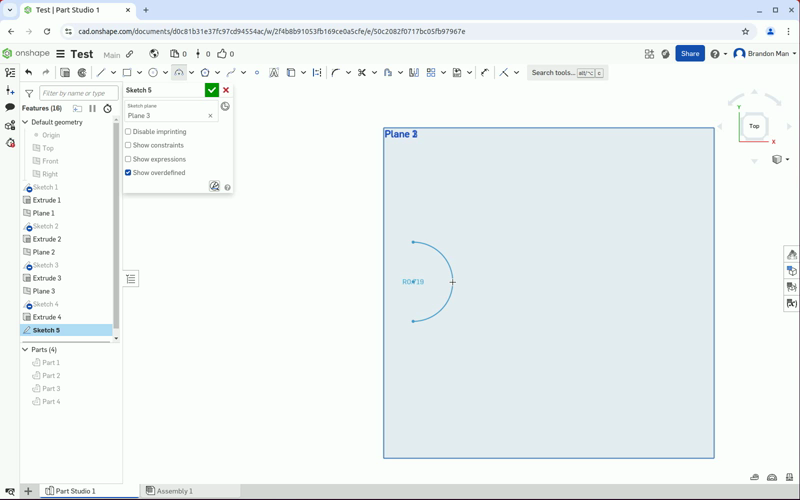
click(452, 281)
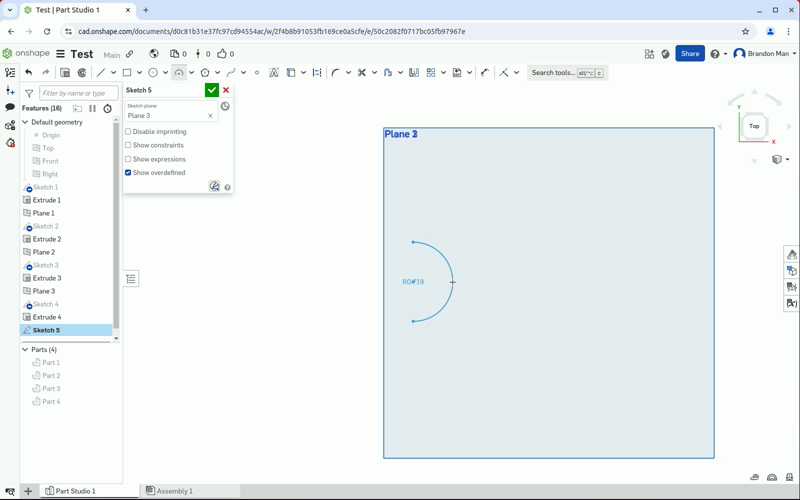
scroll(-6)
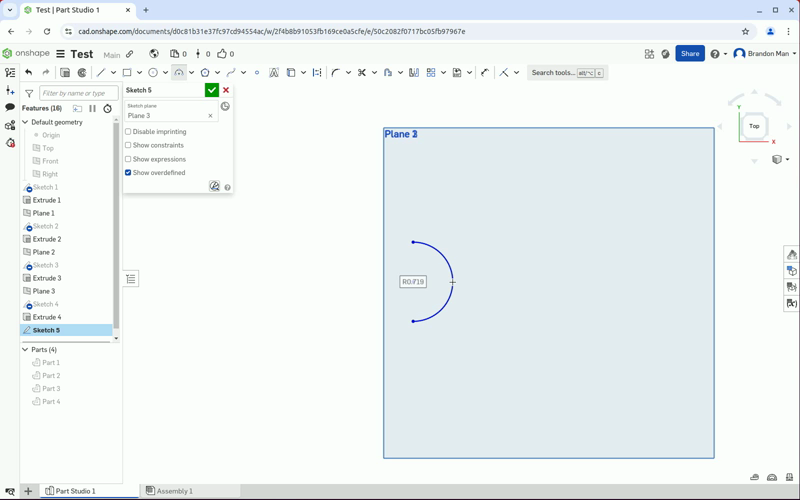
scroll(-6)
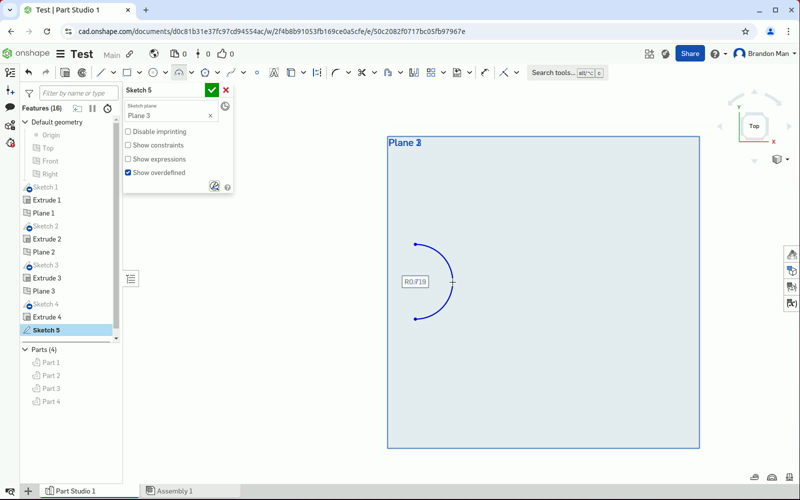
scroll(-6)
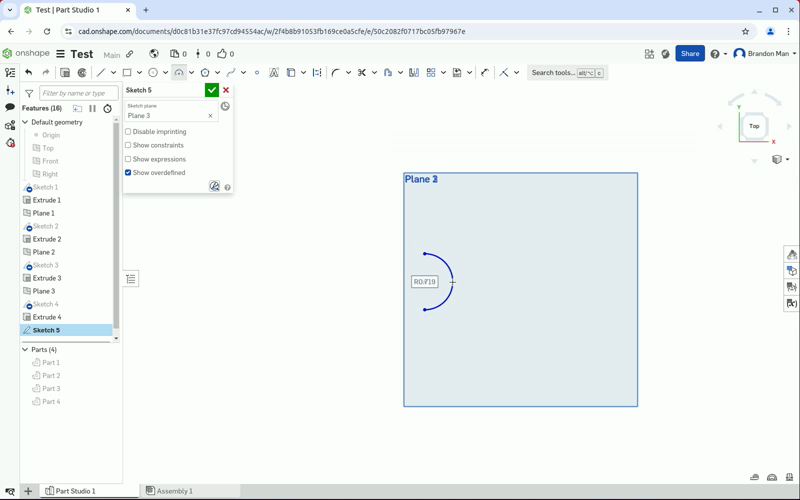
scroll(-6)
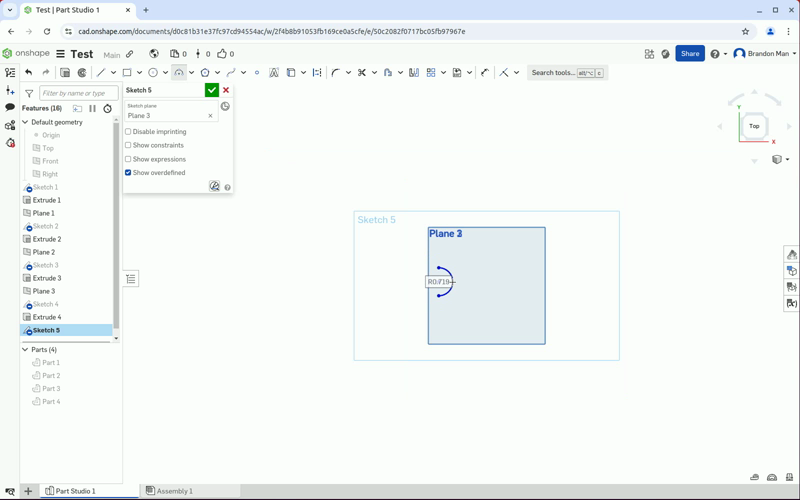
scroll(-6)
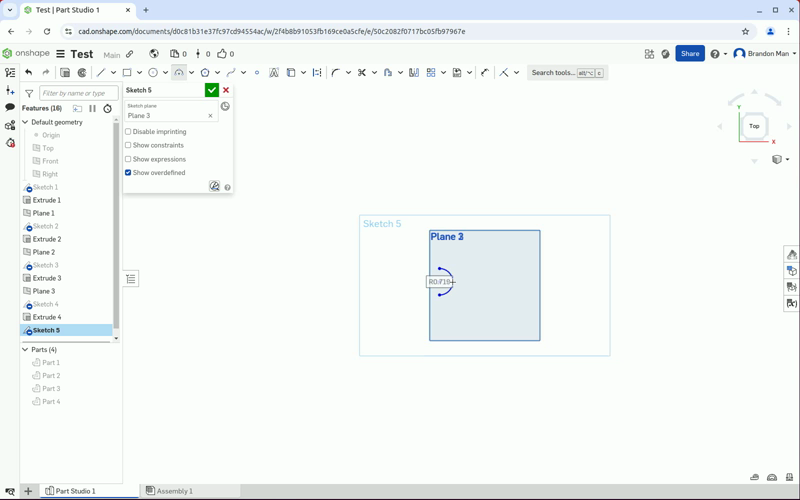
scroll(-6)
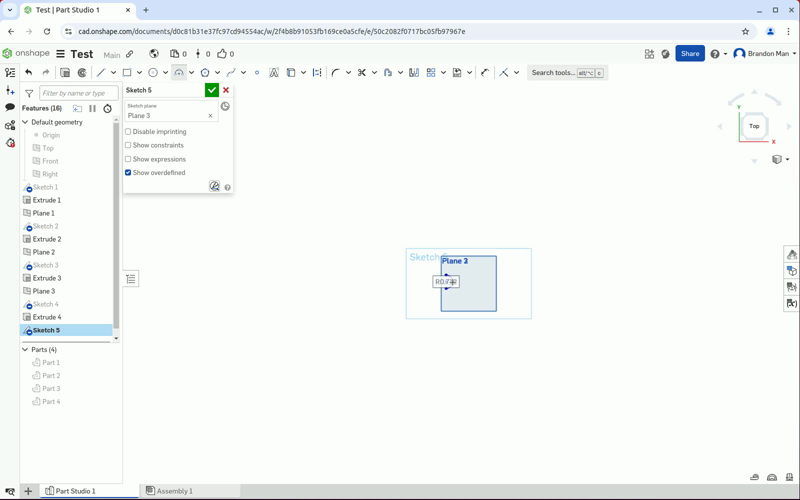
scroll(-6)
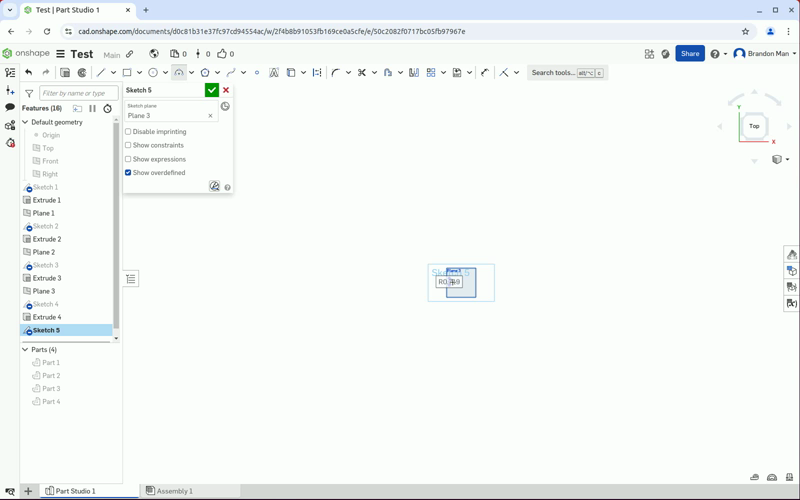
key_up(shift)
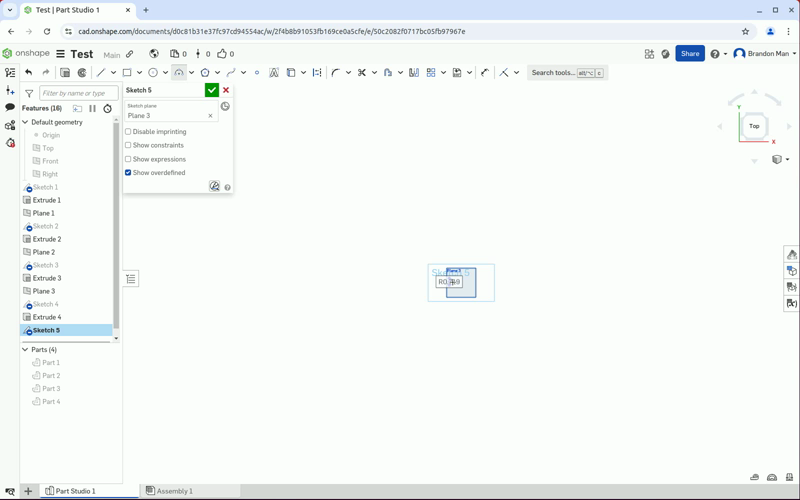
key(esc)
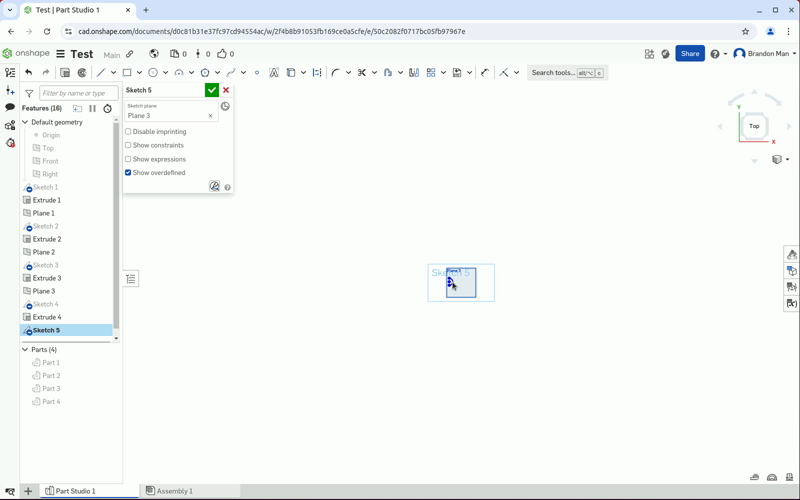
key(l)
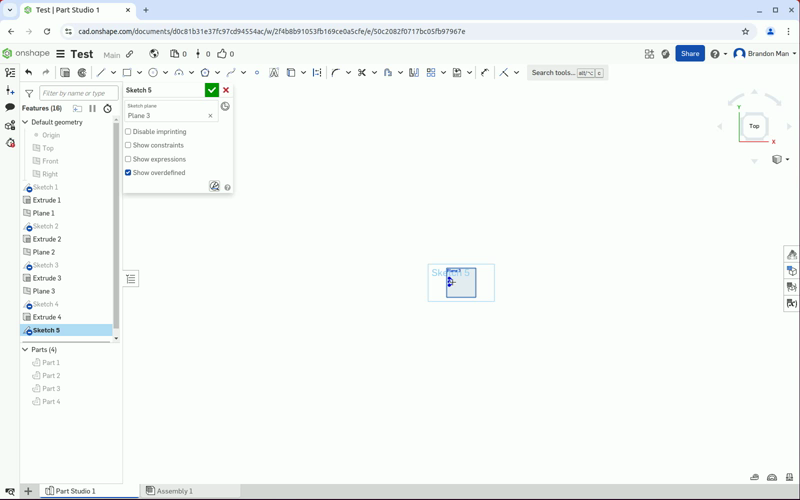
mouse_move(449, 278)
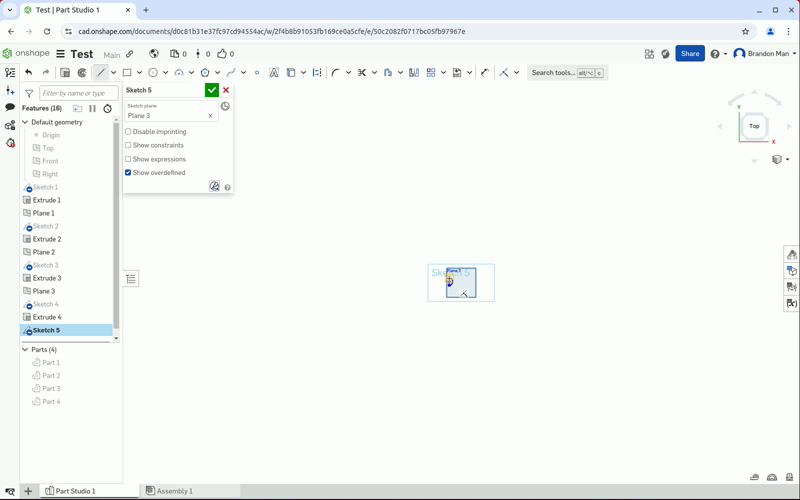
scroll(6)
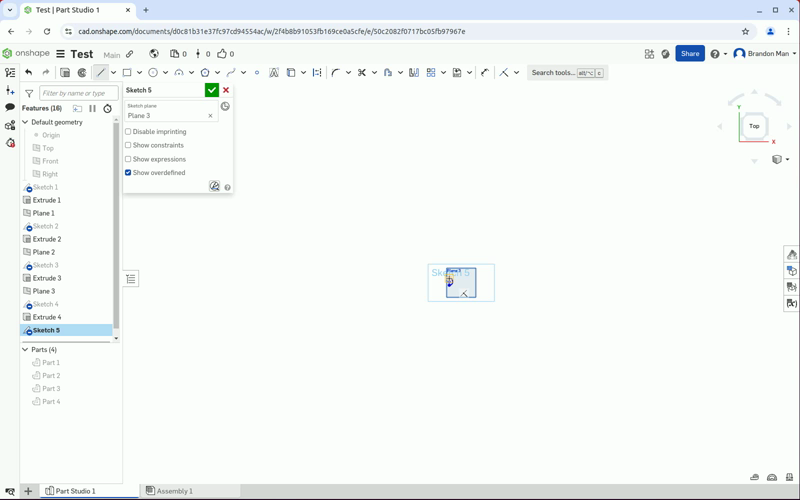
scroll(6)
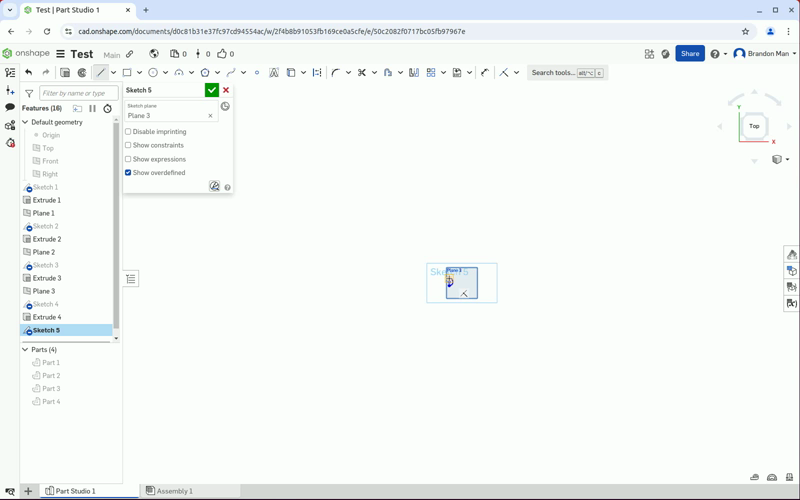
scroll(6)
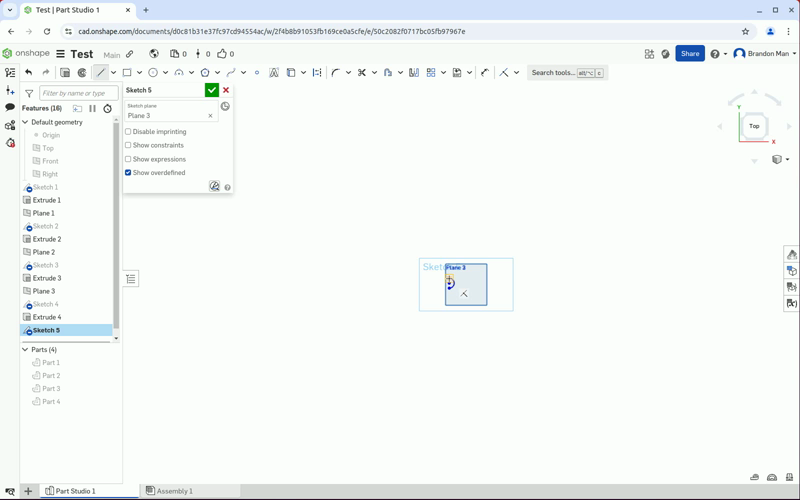
scroll(6)
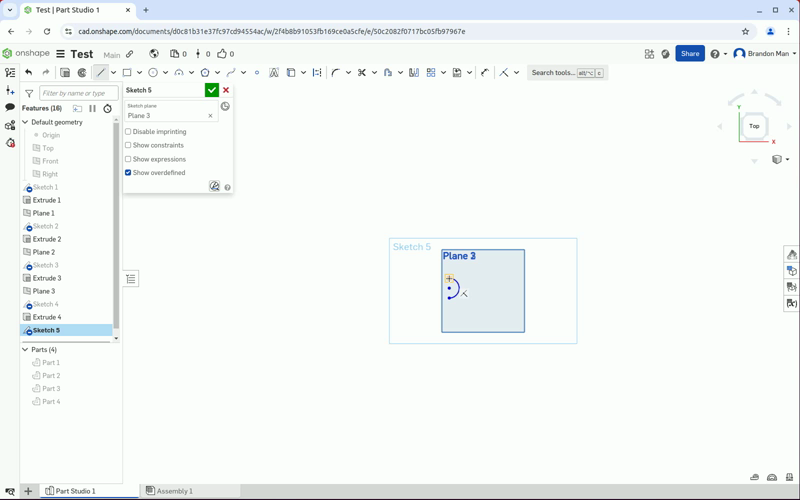
scroll(6)
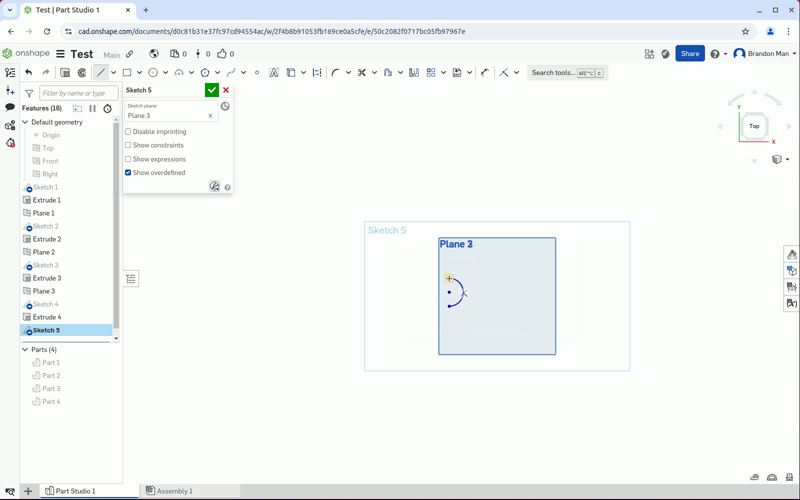
scroll(6)
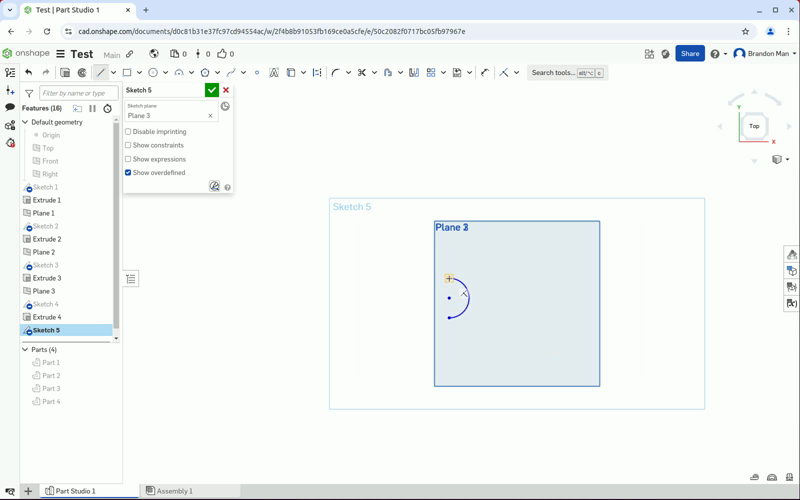
scroll(6)
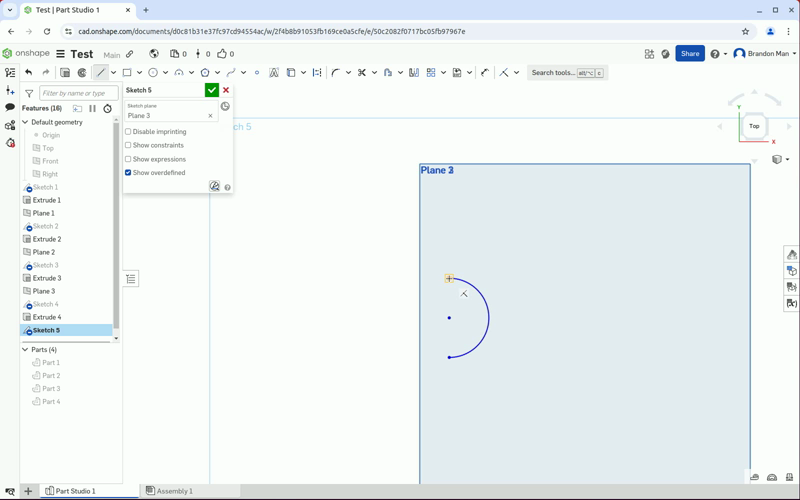
click(449, 278)
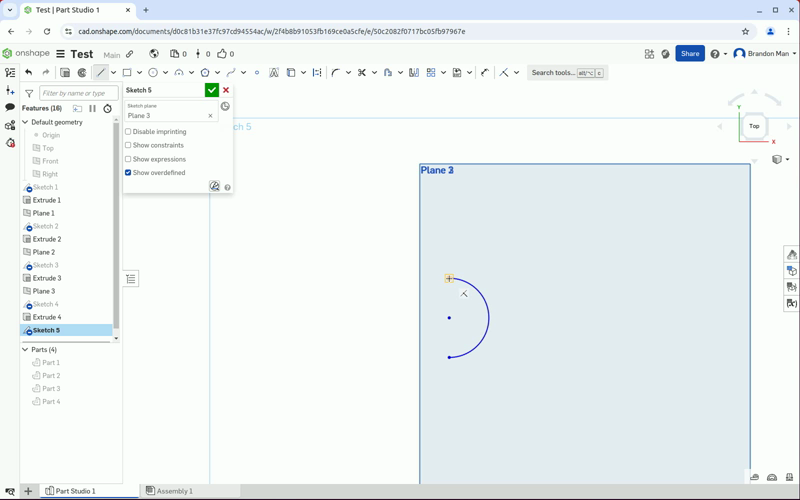
scroll(-6)
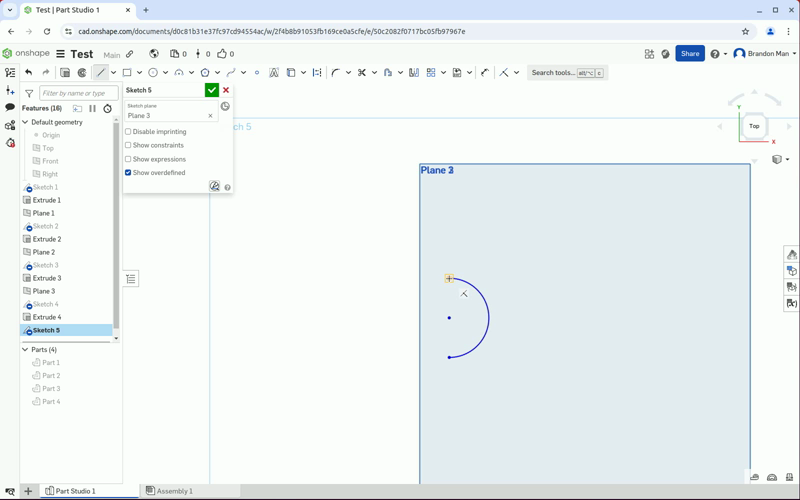
scroll(-6)
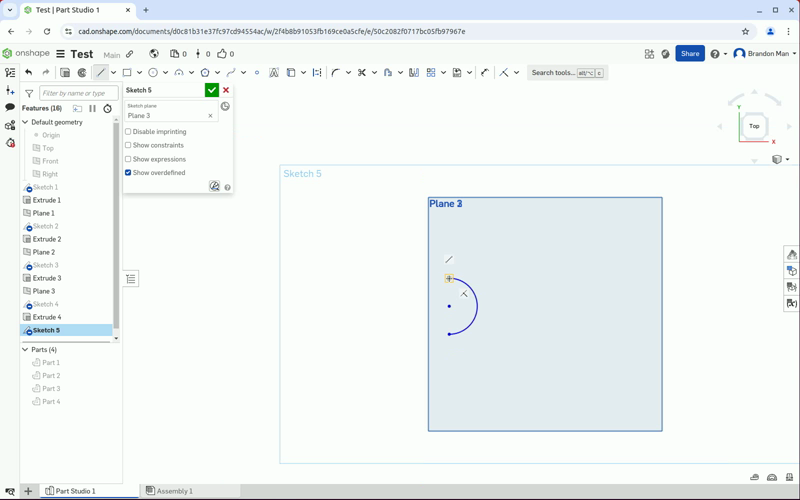
scroll(-6)
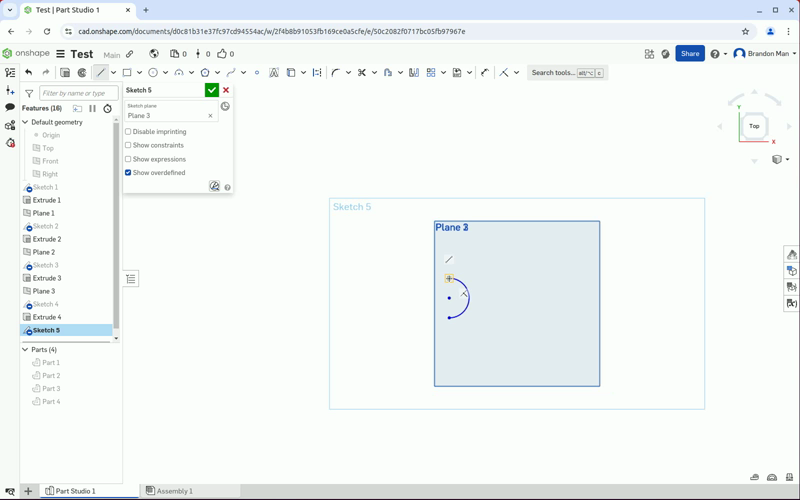
scroll(-6)
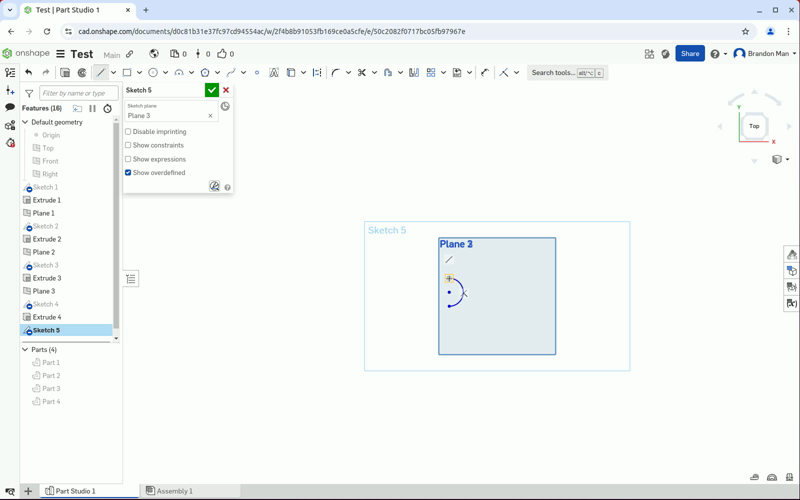
scroll(-6)
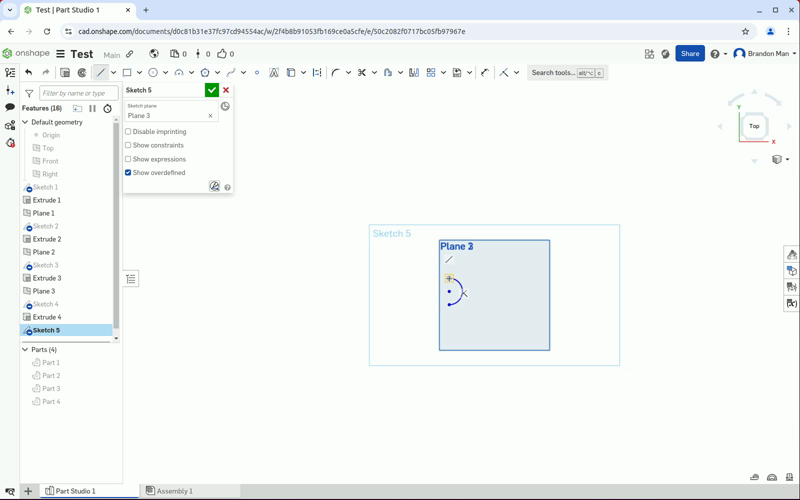
scroll(-6)
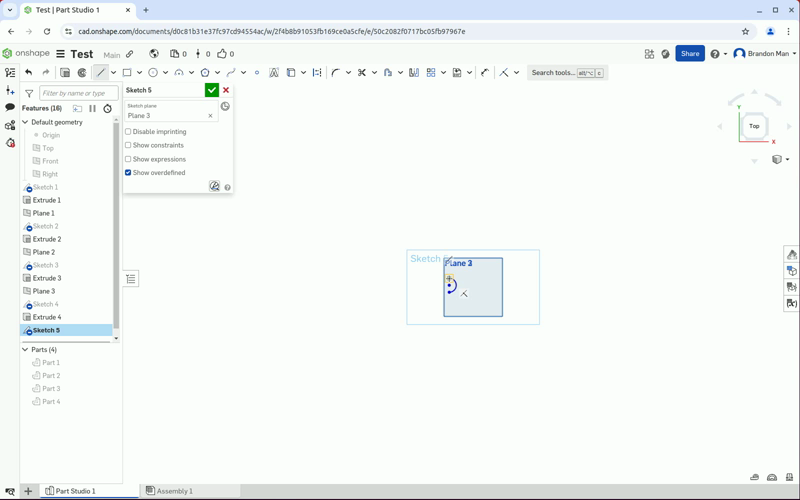
scroll(-6)
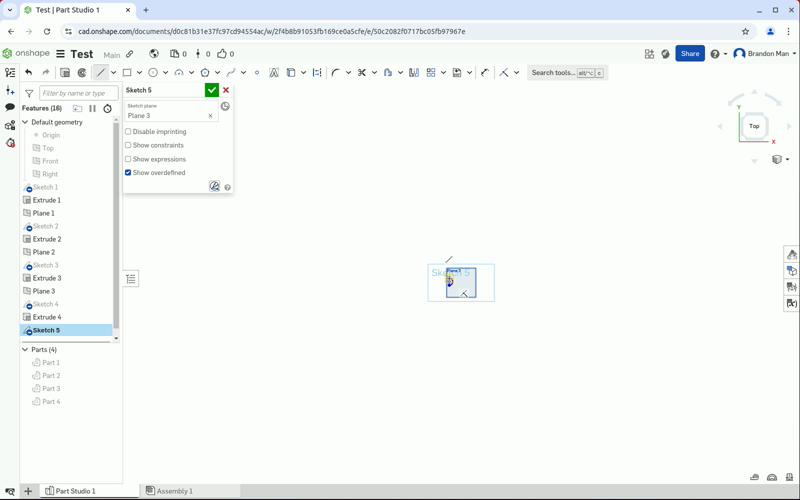
mouse_move(479, 278)
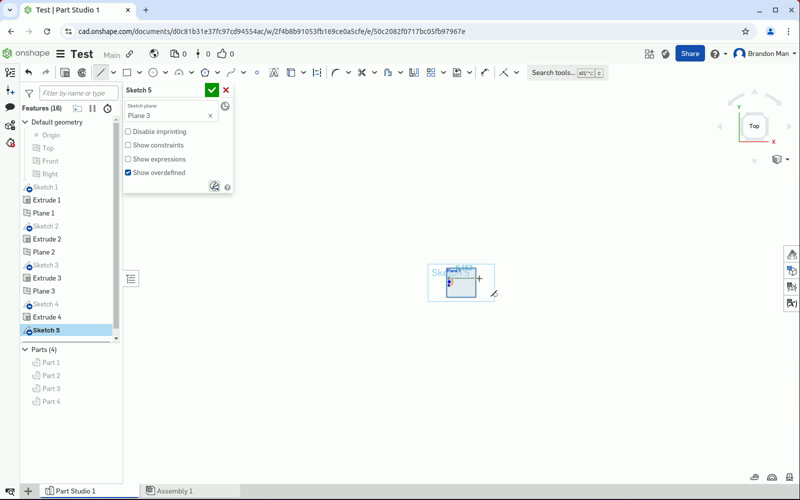
key_down(shift)
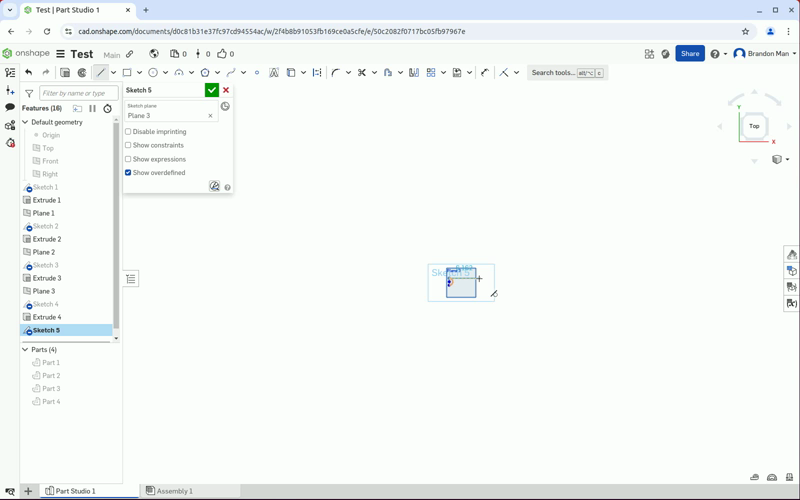
mouse_move(449, 285)
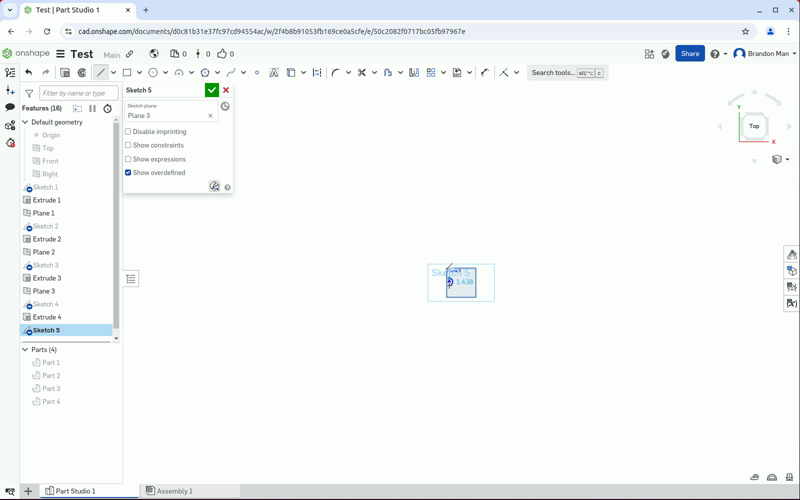
scroll(6)
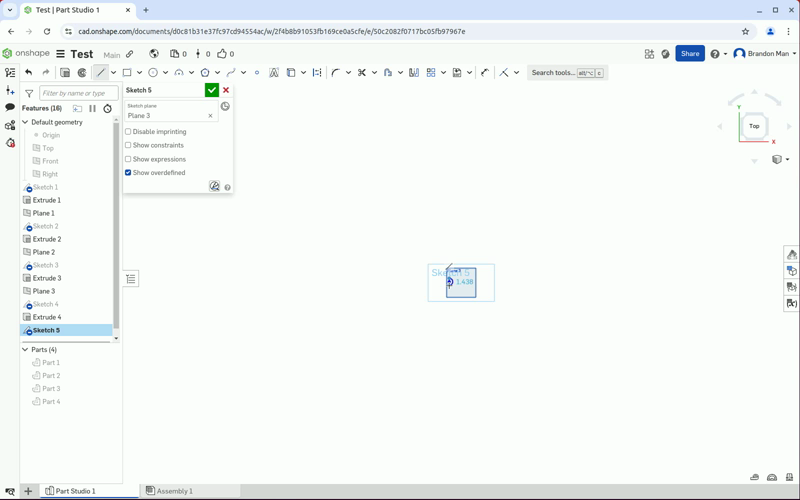
scroll(6)
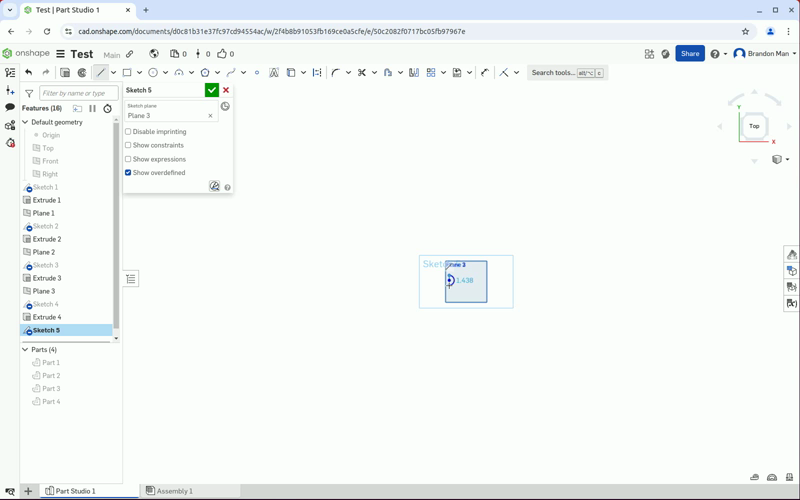
scroll(6)
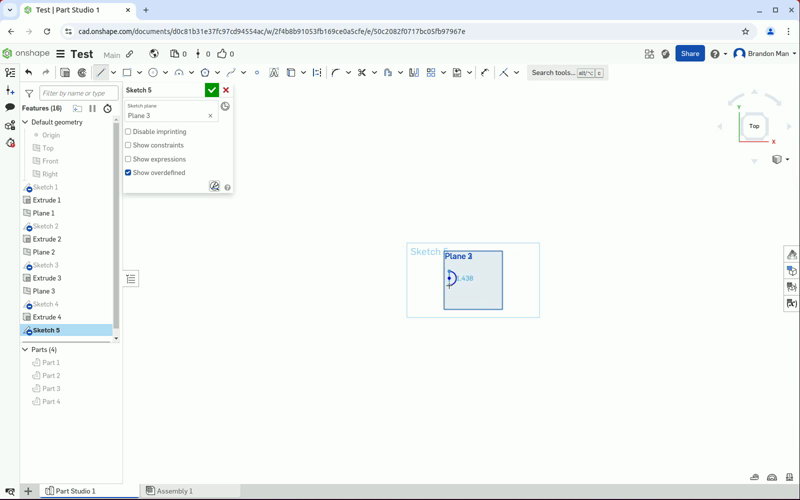
scroll(6)
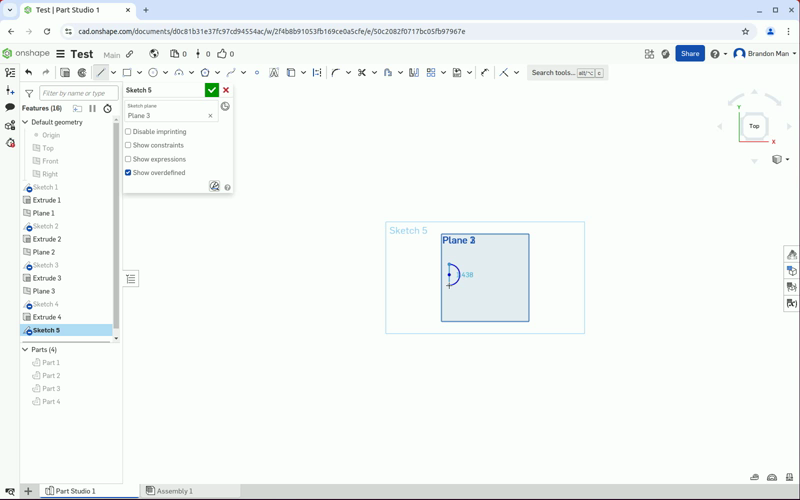
scroll(6)
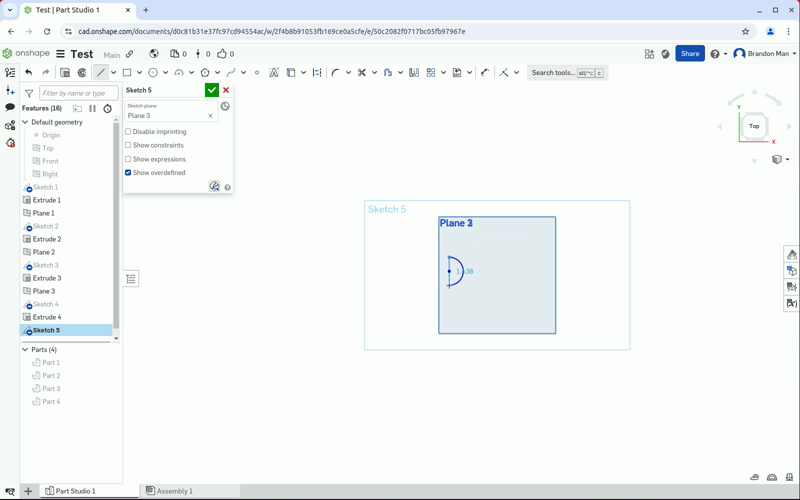
scroll(6)
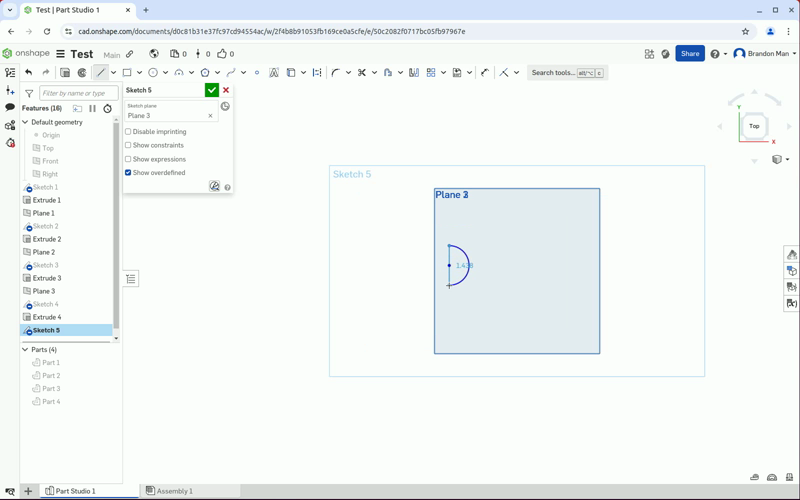
scroll(6)
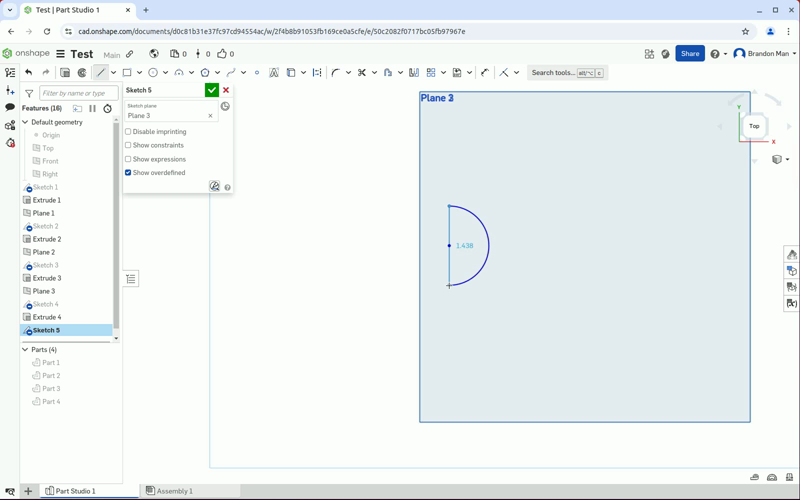
key_up(shift)
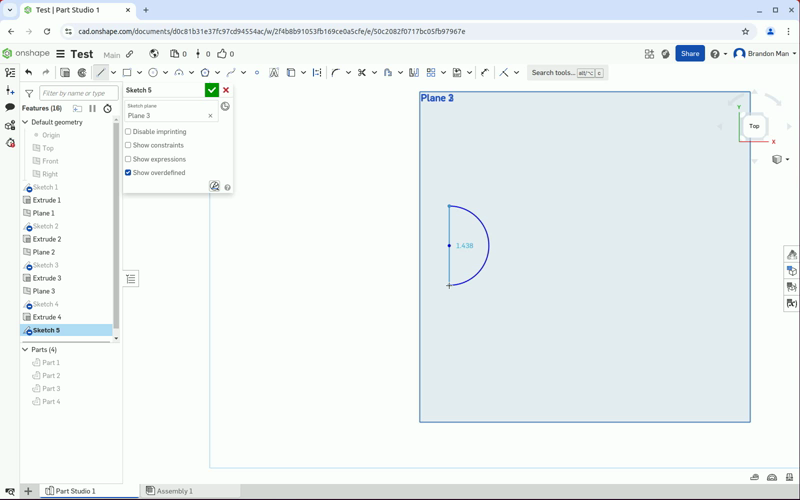
click(449, 285)
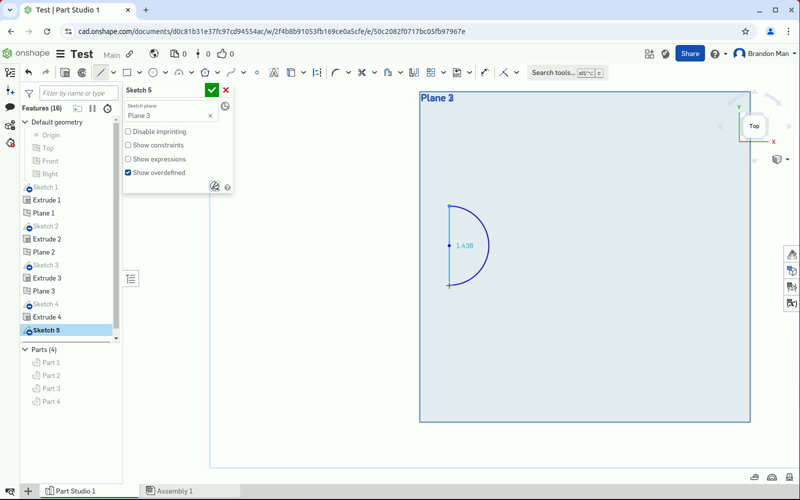
scroll(-6)
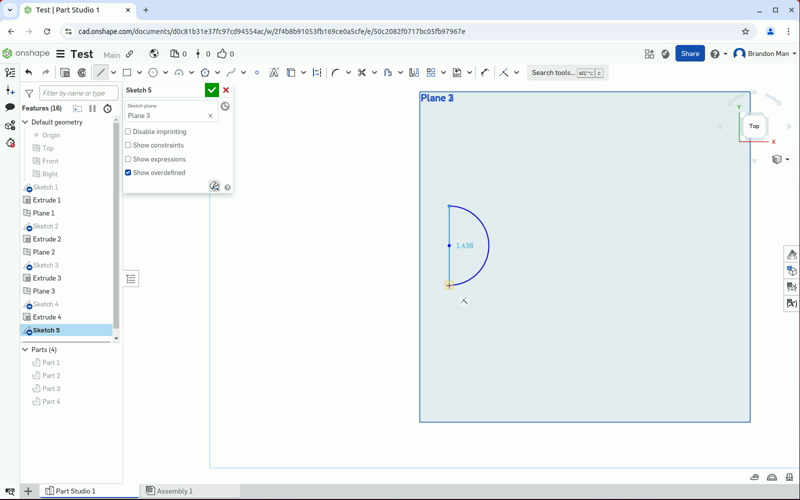
scroll(-6)
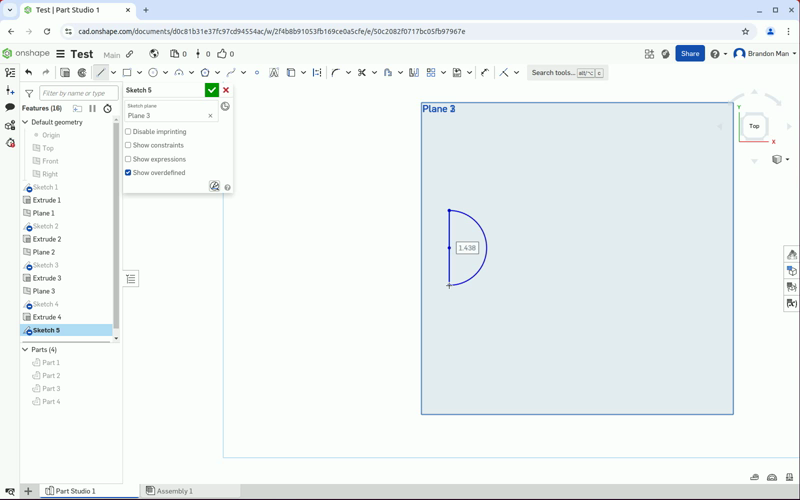
scroll(-6)
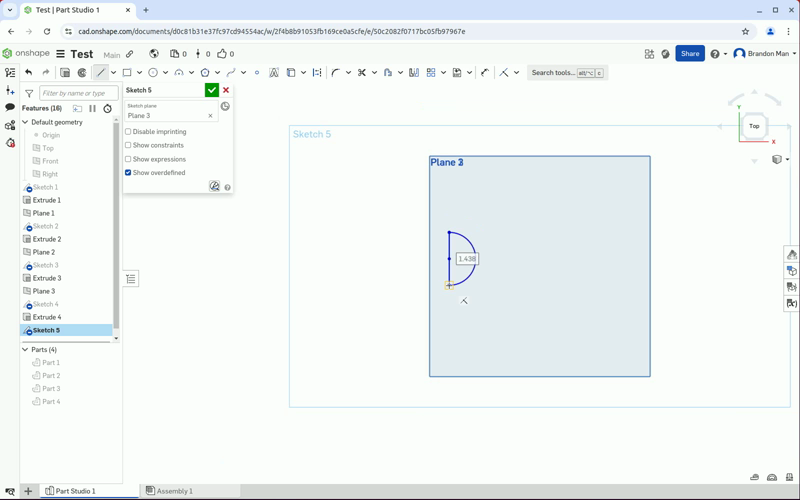
scroll(-6)
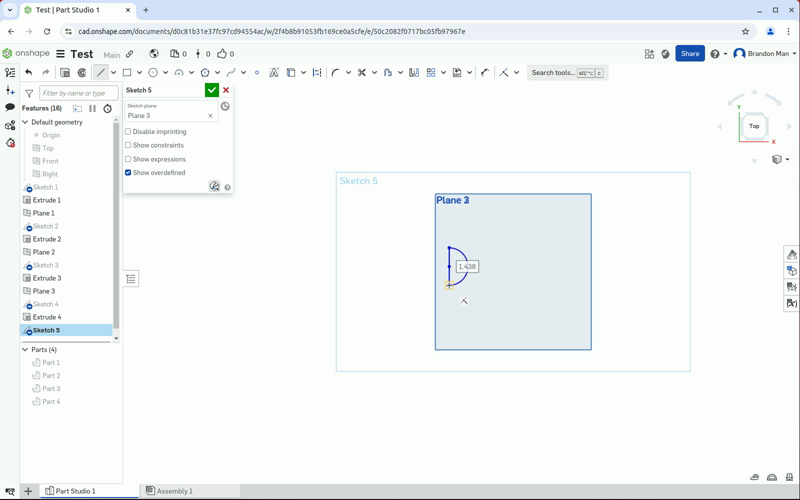
scroll(-6)
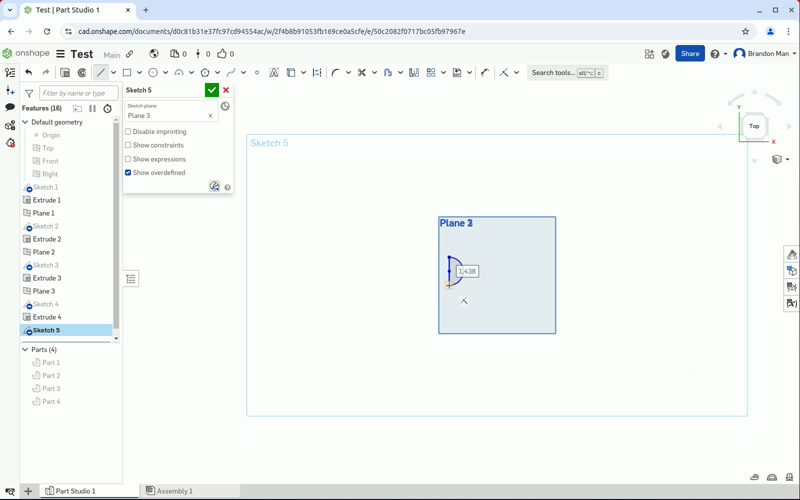
scroll(-6)
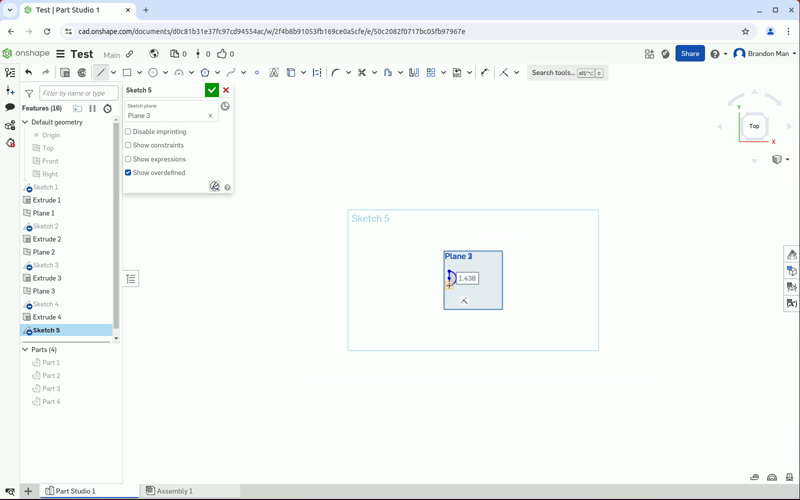
scroll(-6)
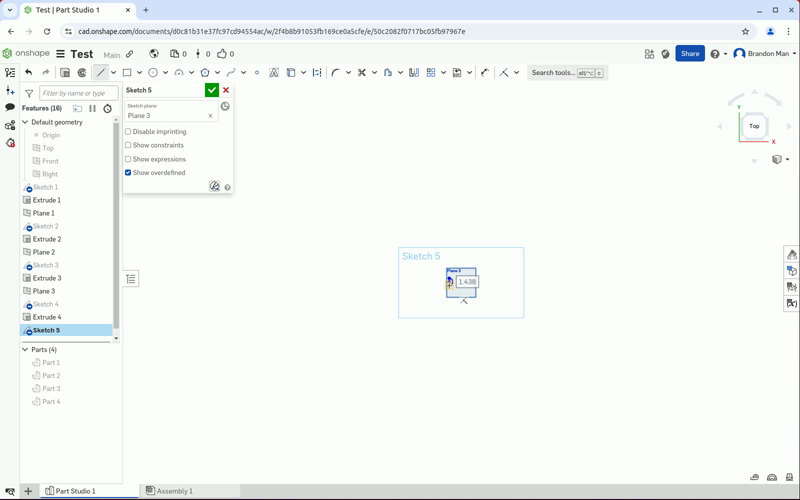
key(esc)
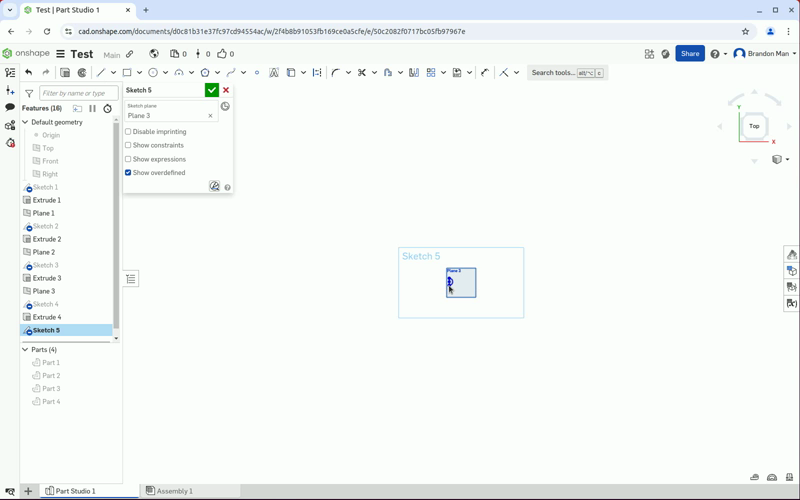
mouse_move(451, 281)
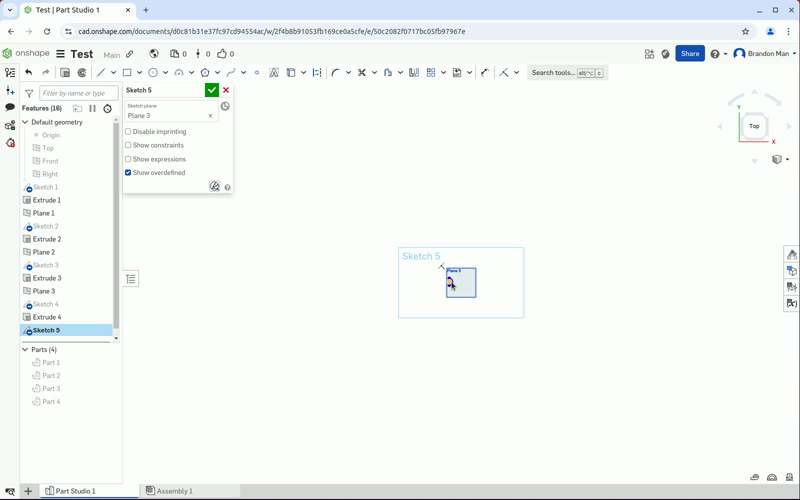
scroll(6)
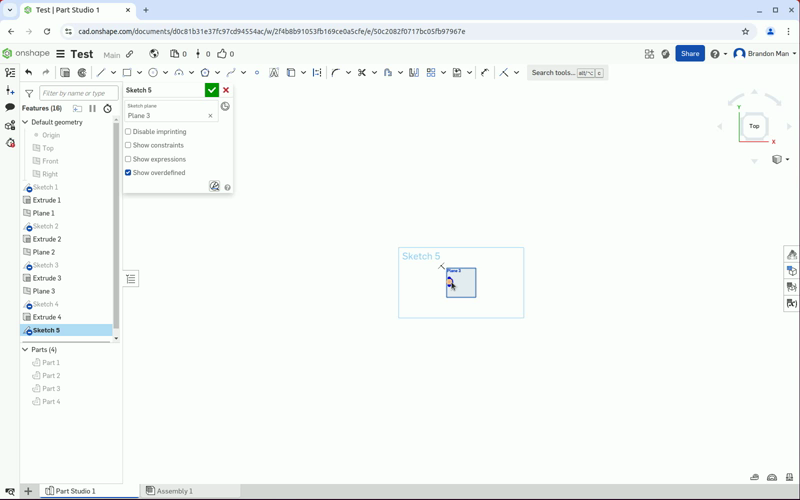
scroll(6)
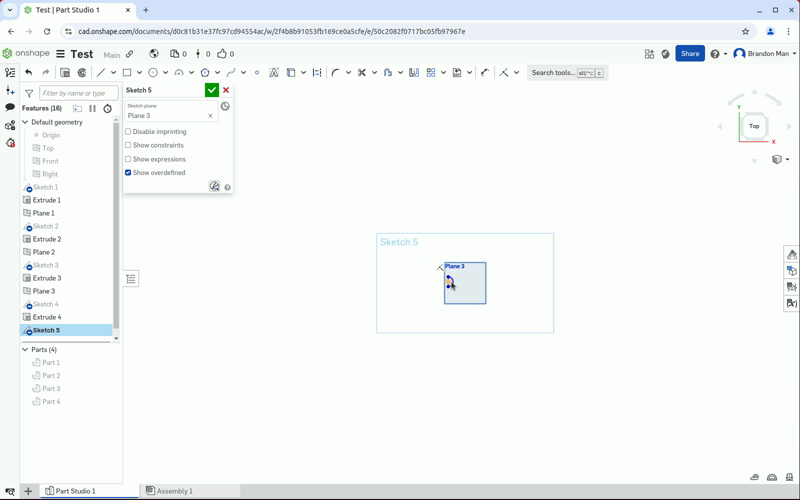
scroll(6)
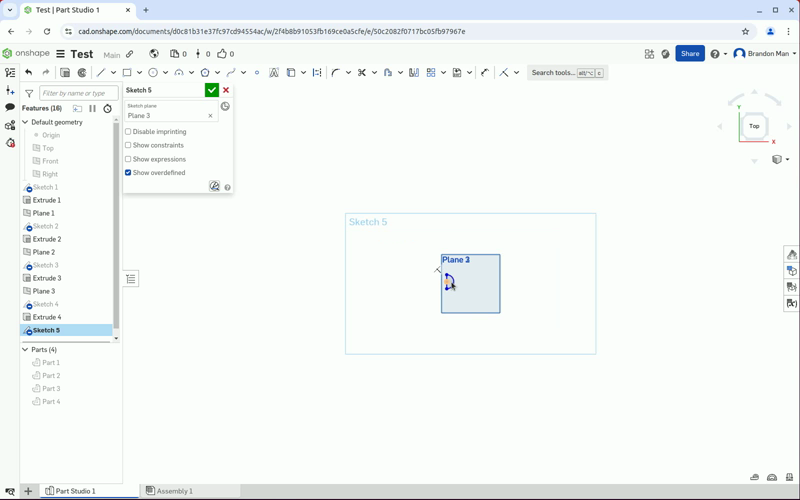
scroll(6)
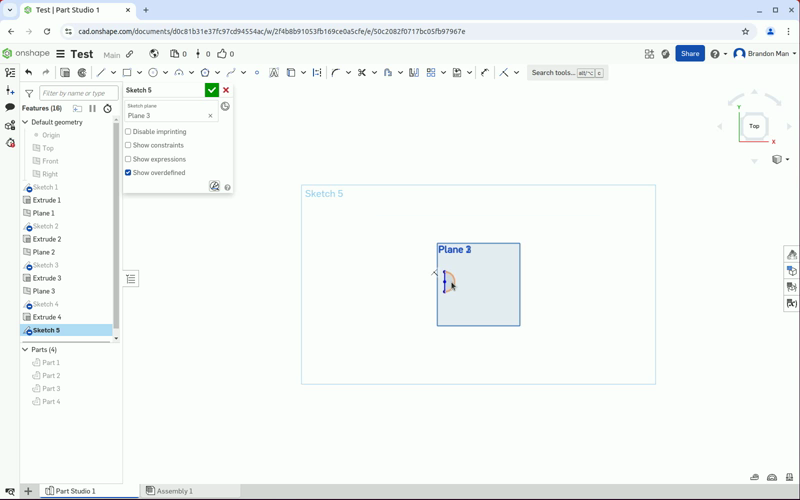
scroll(6)
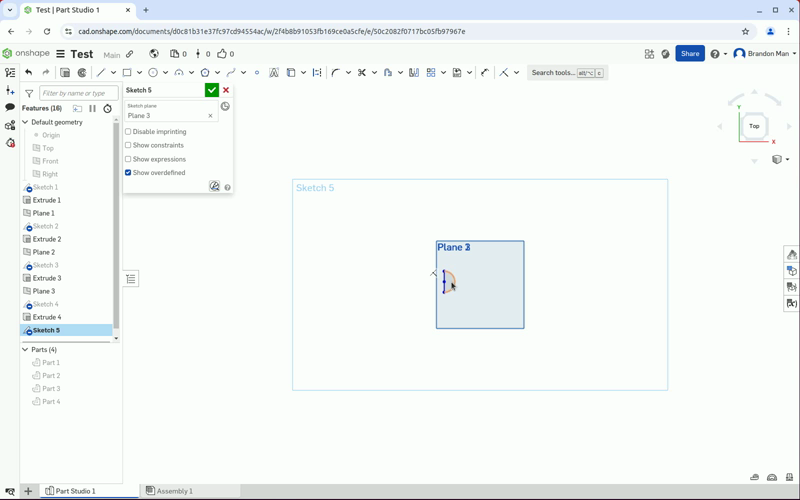
scroll(6)
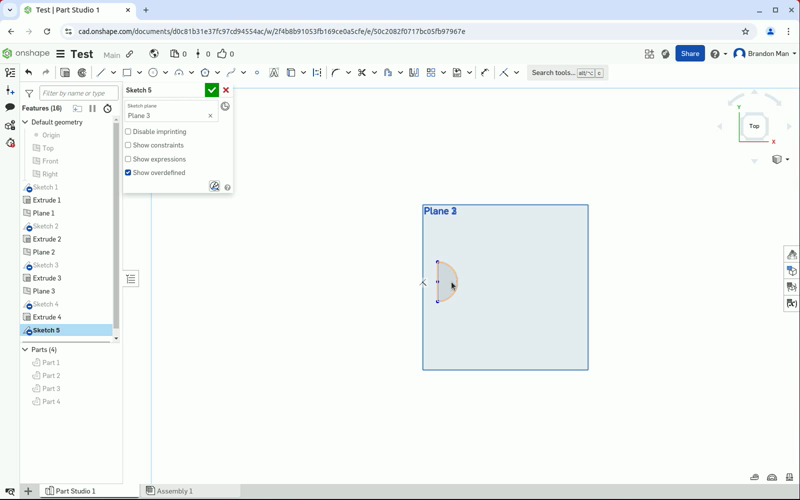
scroll(6)
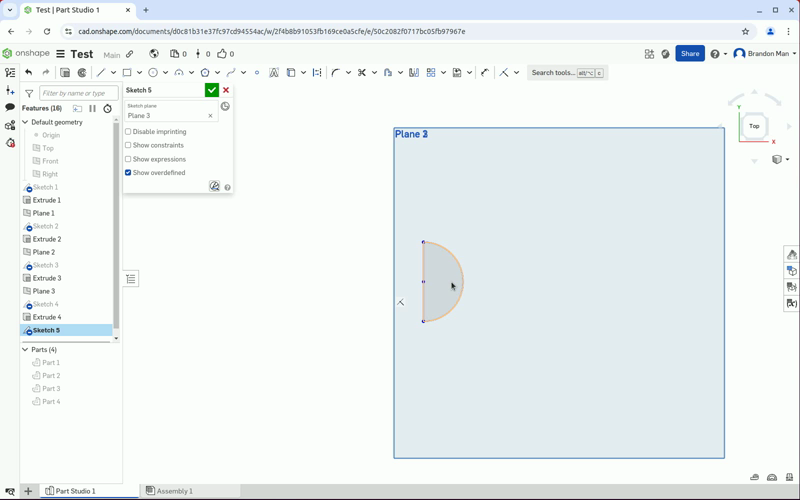
click(451, 281)
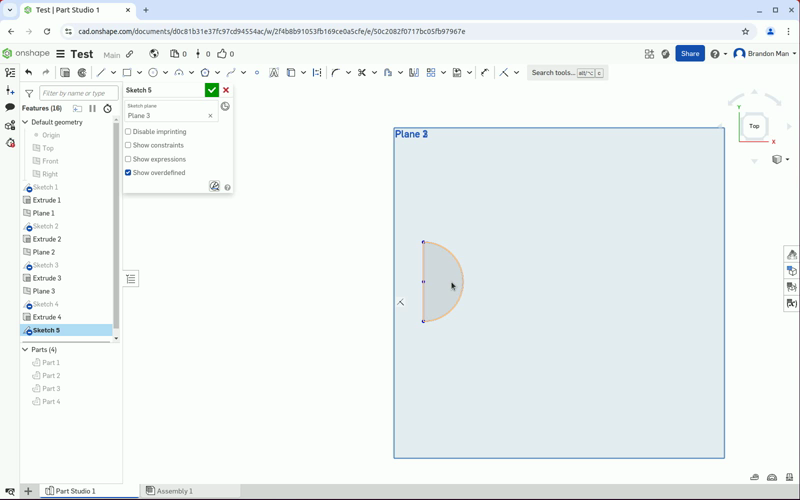
scroll(-6)
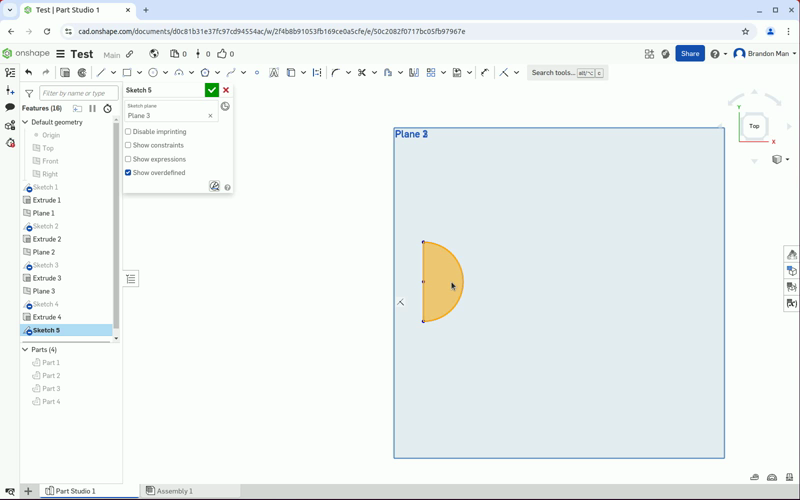
scroll(-6)
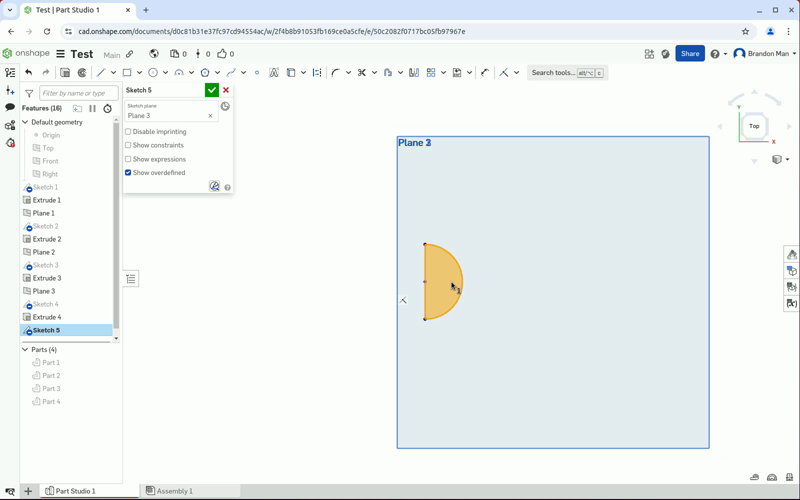
scroll(-6)
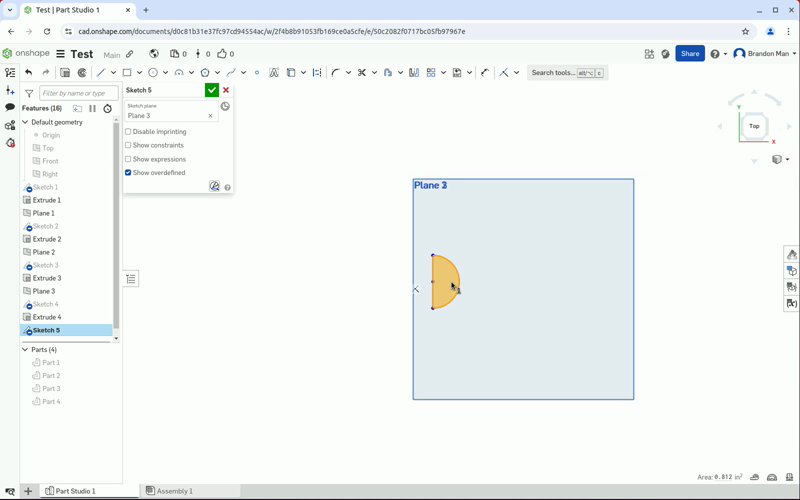
scroll(-6)
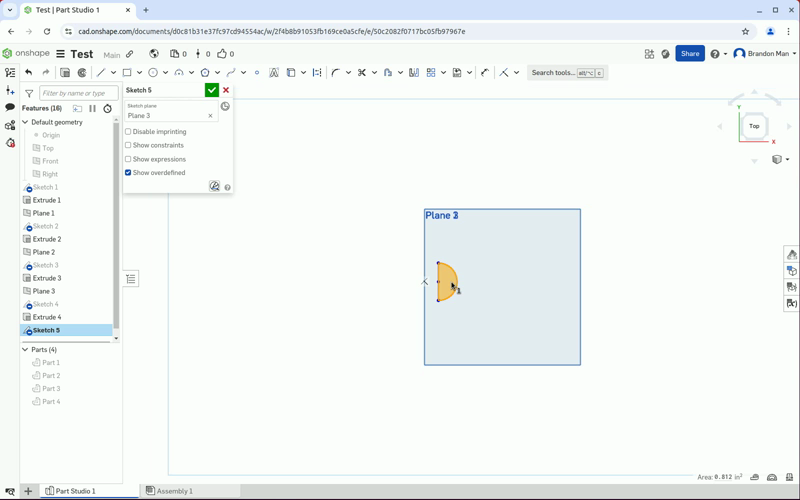
scroll(-6)
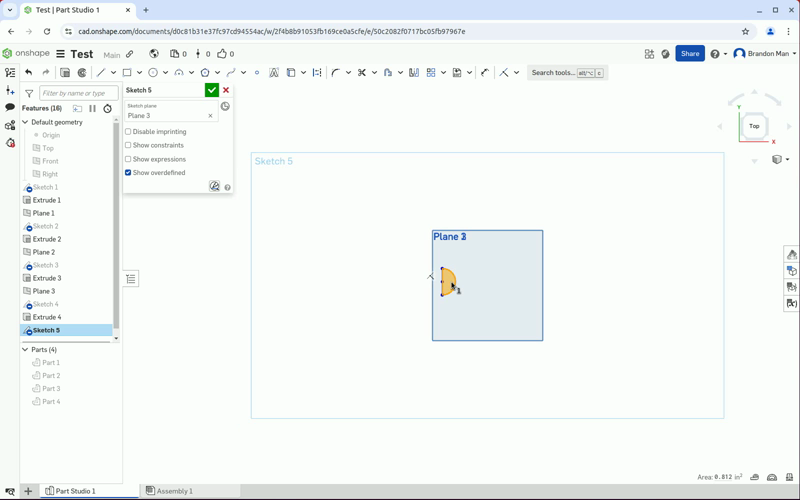
scroll(-6)
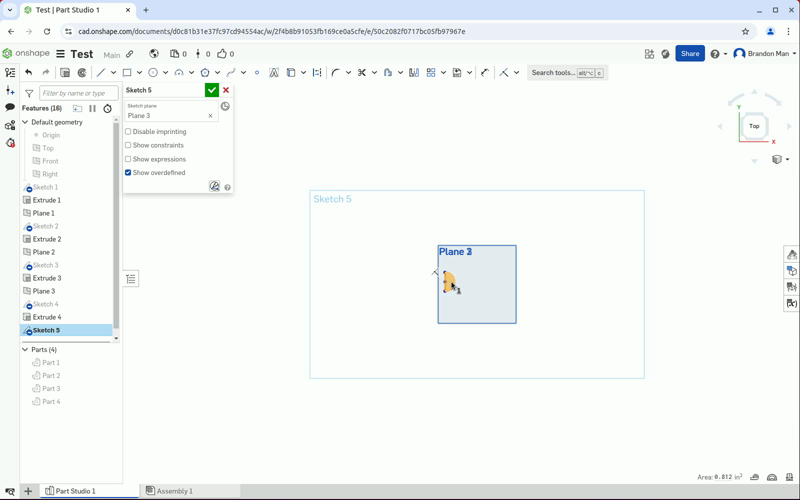
scroll(-6)
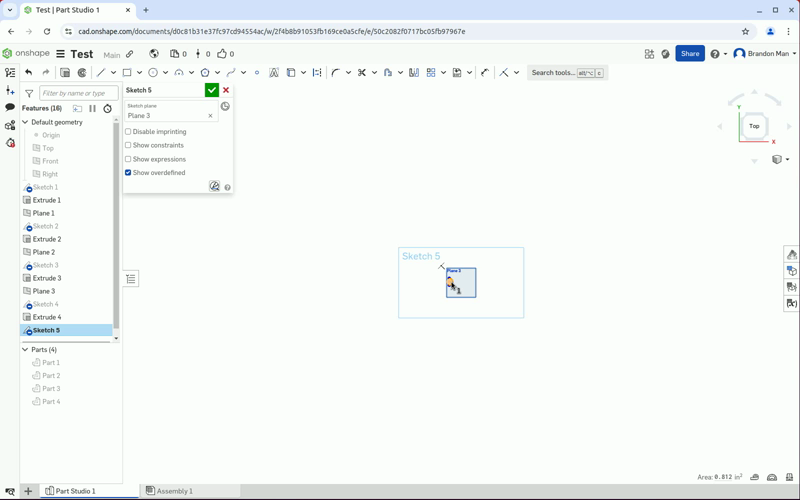
mouse_move(73, 352)
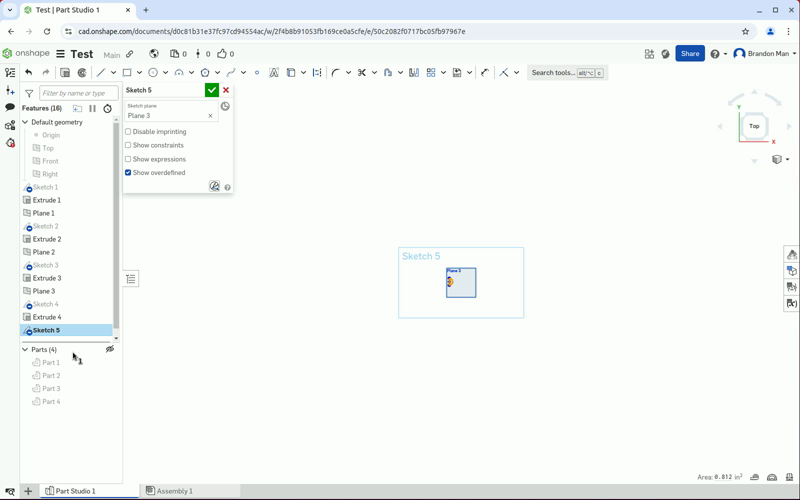
key(shift+y)
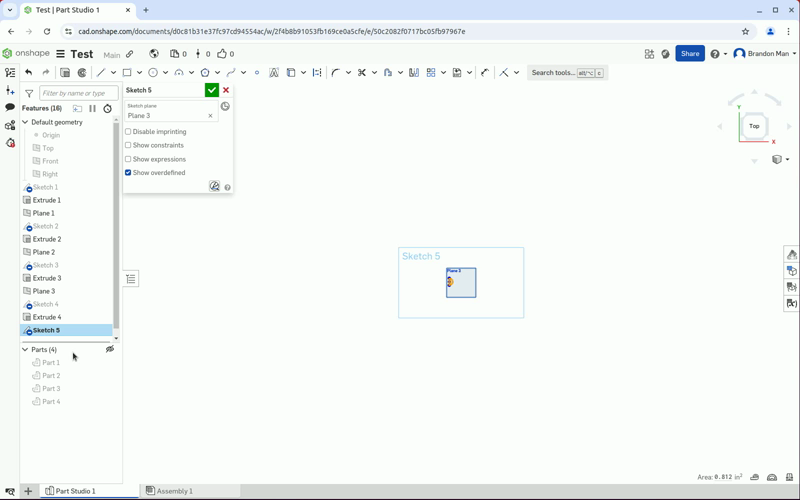
key(shift+e)
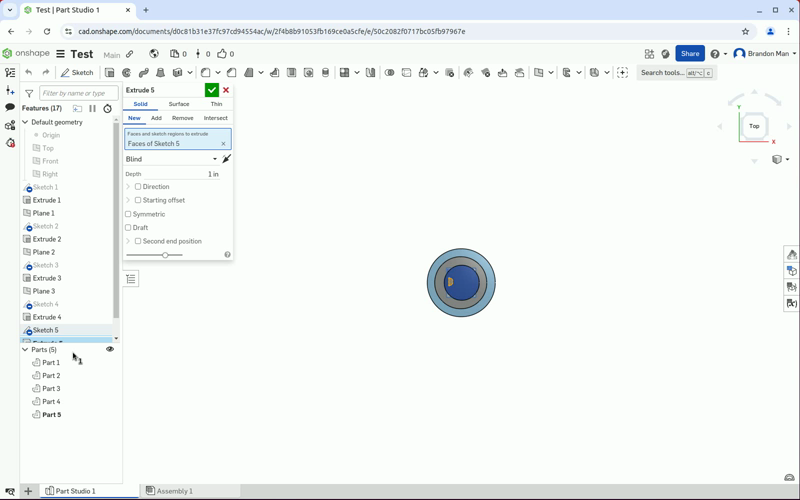
mouse_move(143, 106)
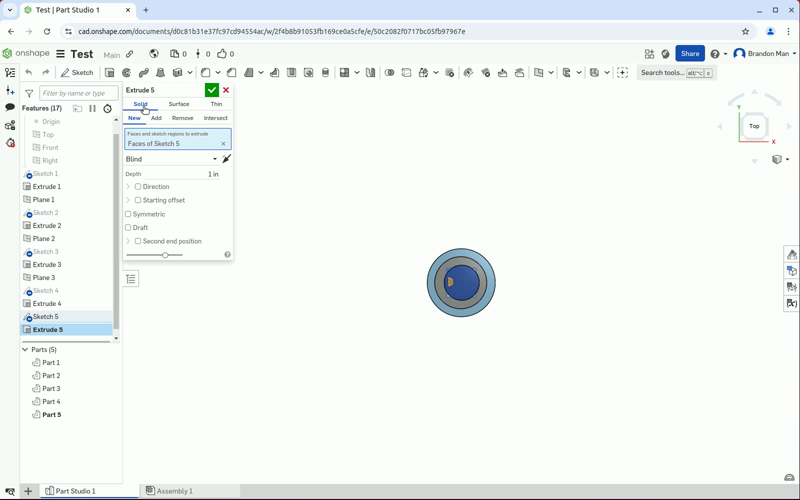
click(143, 106)
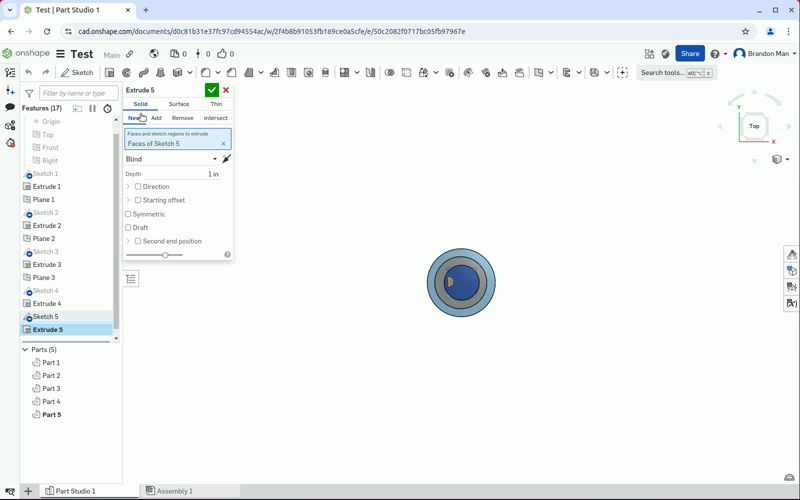
mouse_move(137, 120)
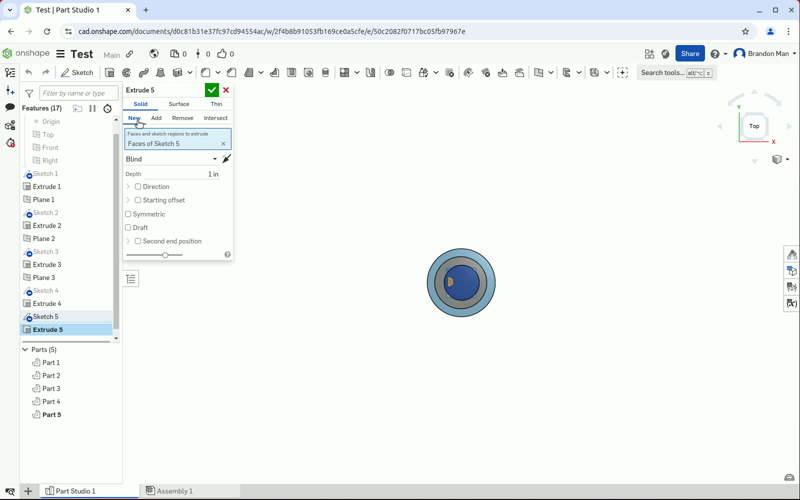
click(137, 120)
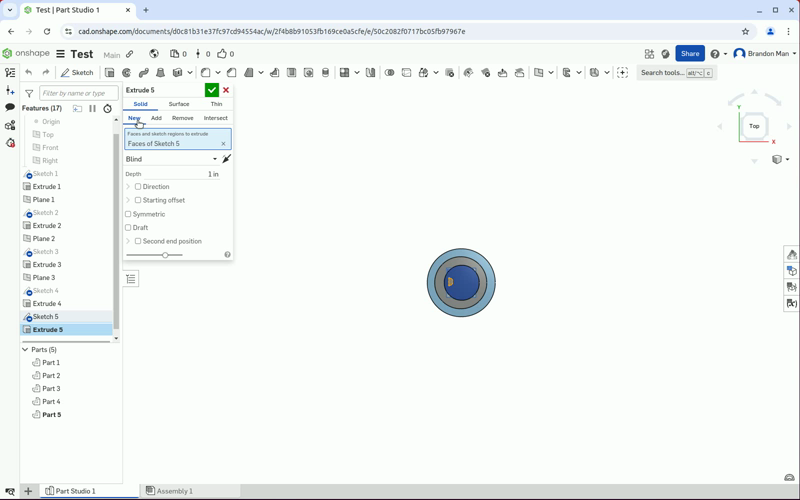
key(tab, 4)
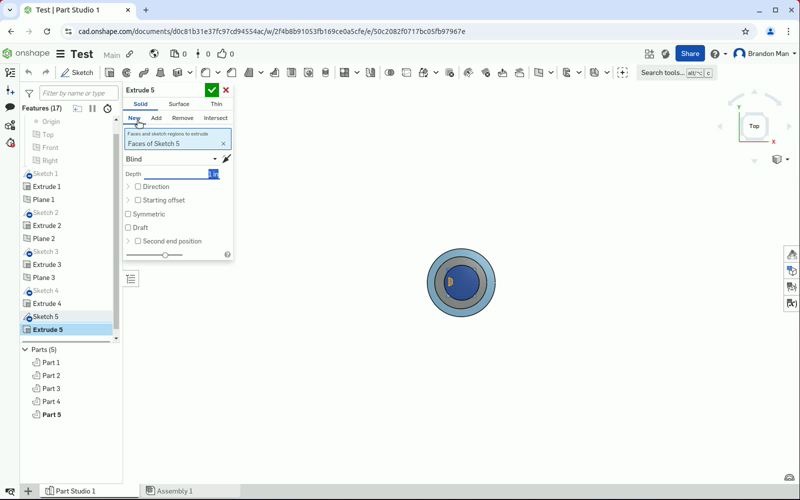
text(6.981)
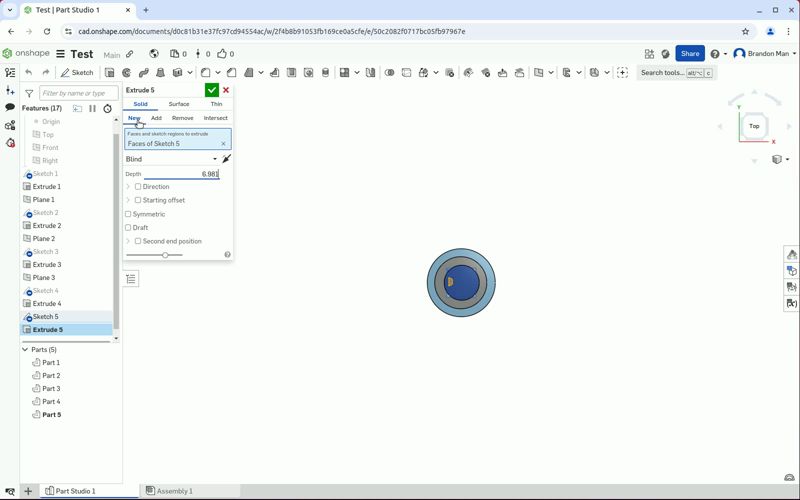
key(enter)
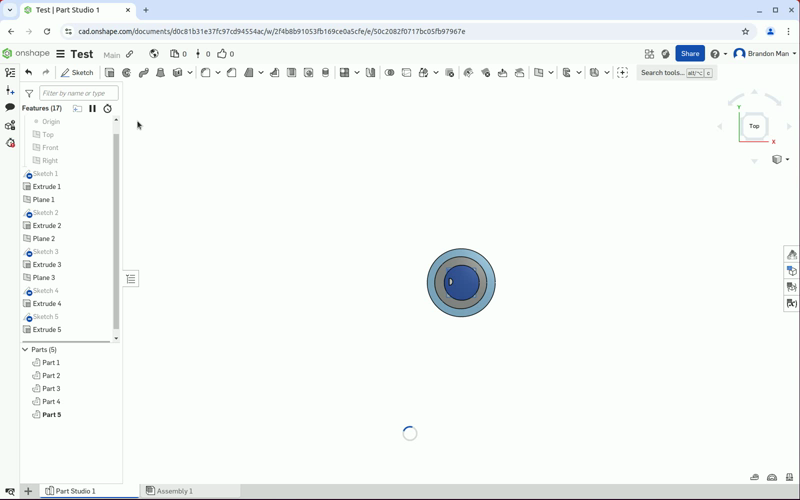
key(shift+h)
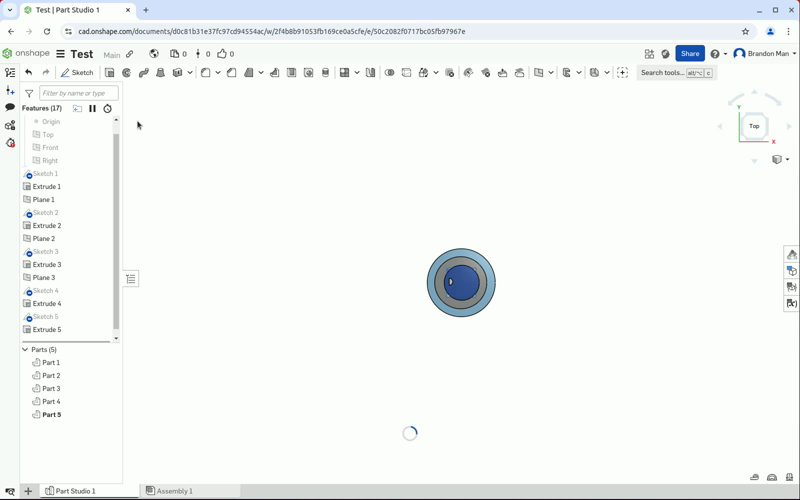
key(shift+h)
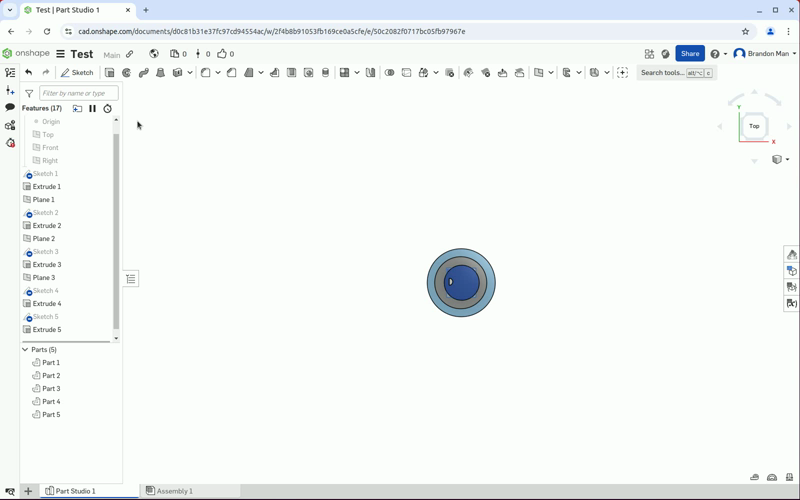
mouse_move(69, 176)
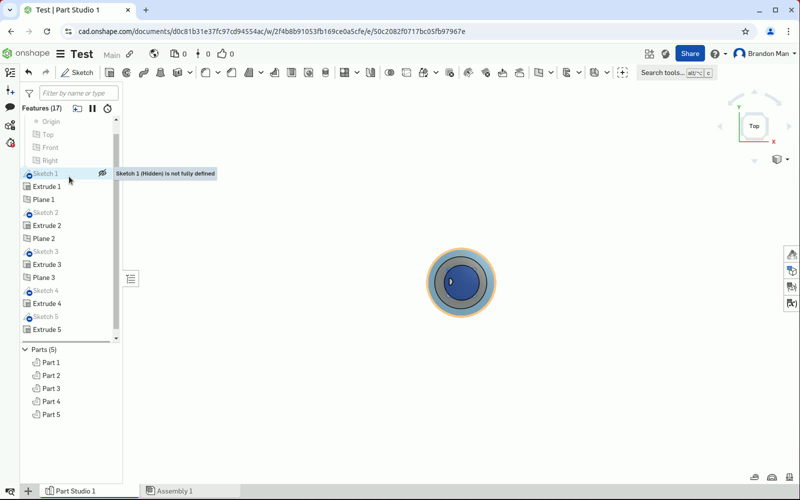
click(69, 176)
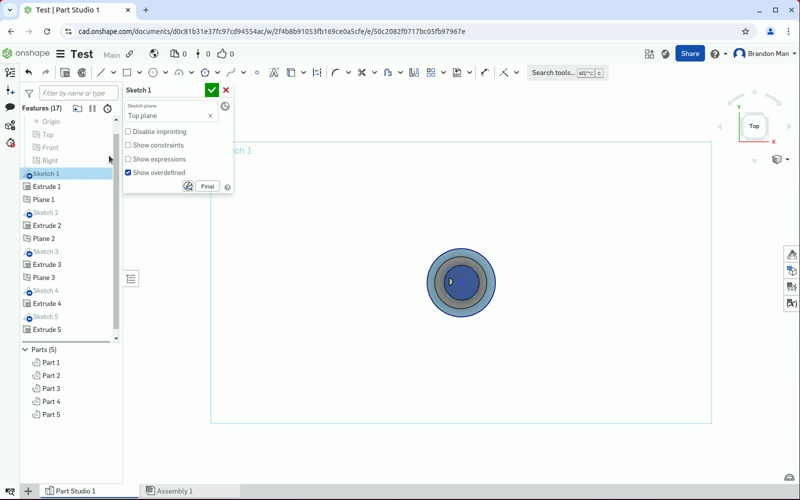
mouse_move(229, 92)
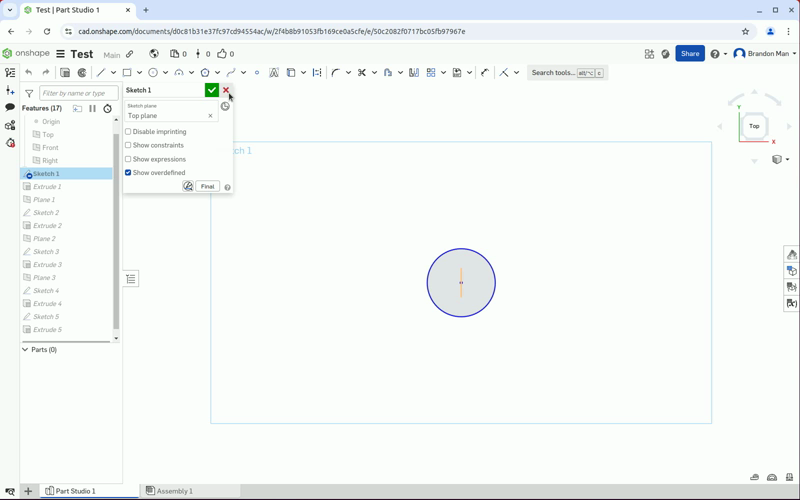
click(229, 92)
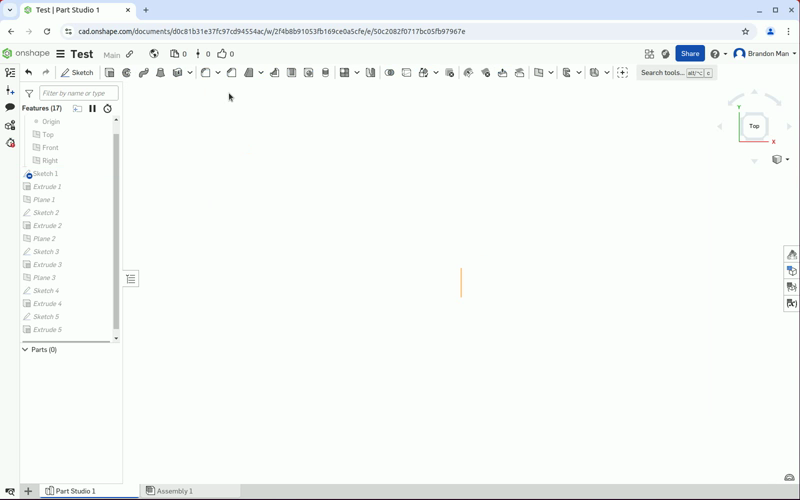
key(shift+s)
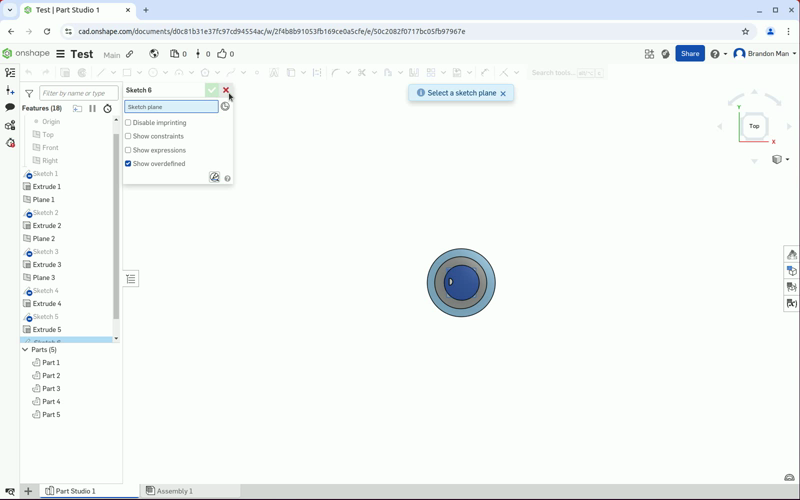
mouse_move(69, 267)
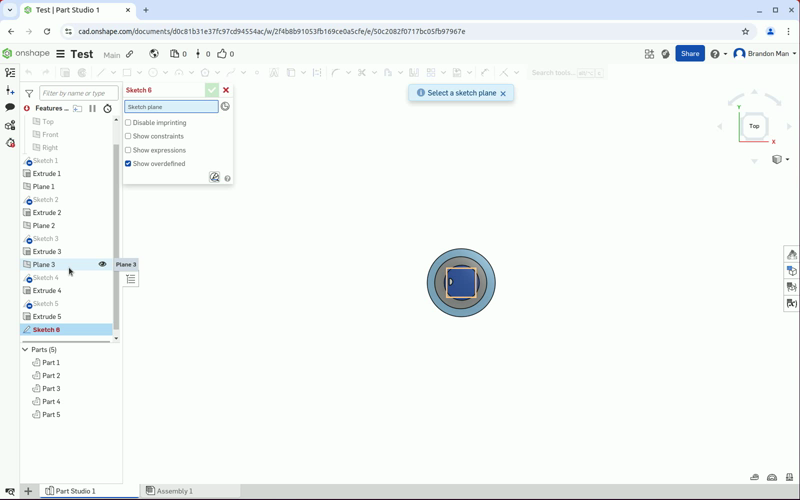
click(69, 267)
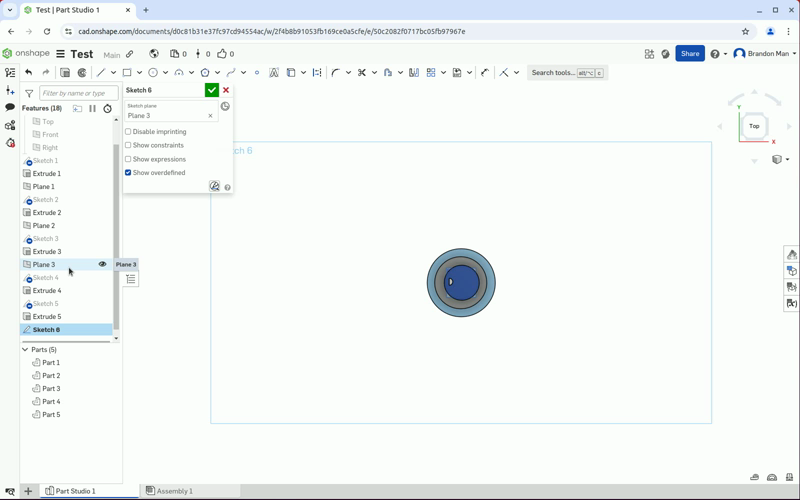
mouse_move(73, 352)
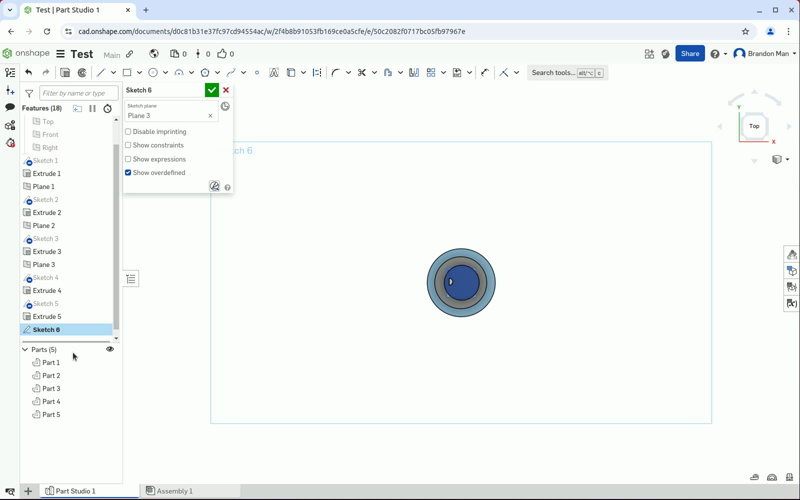
key(y)
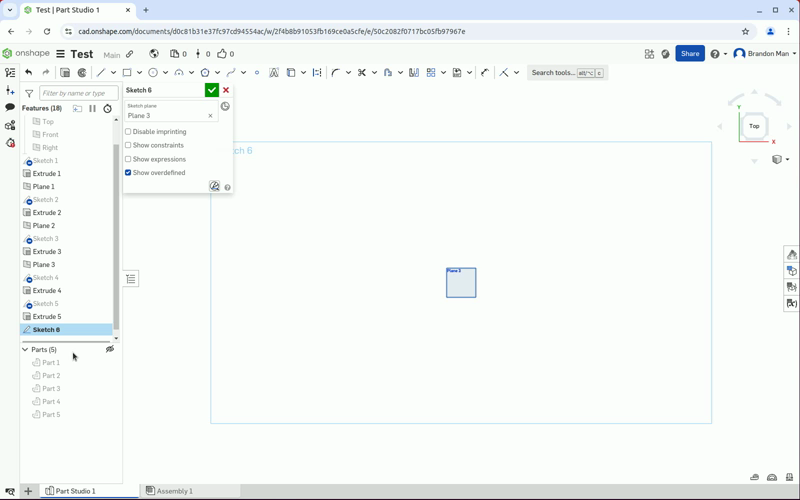
key(l)
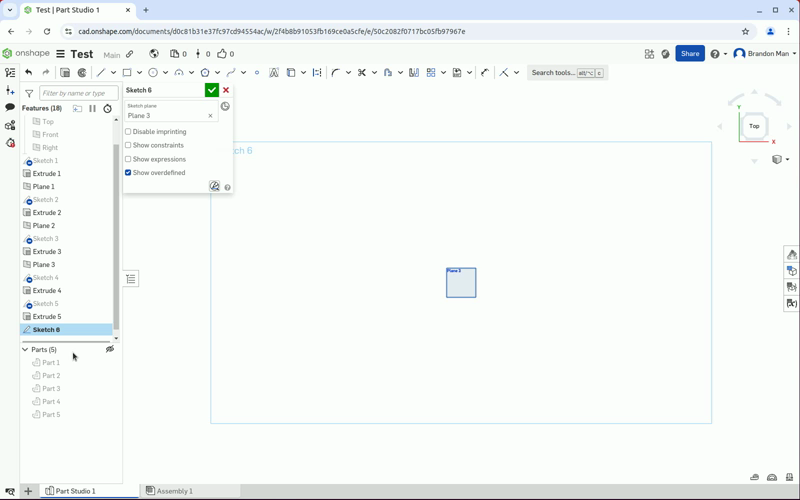
key_down(shift)
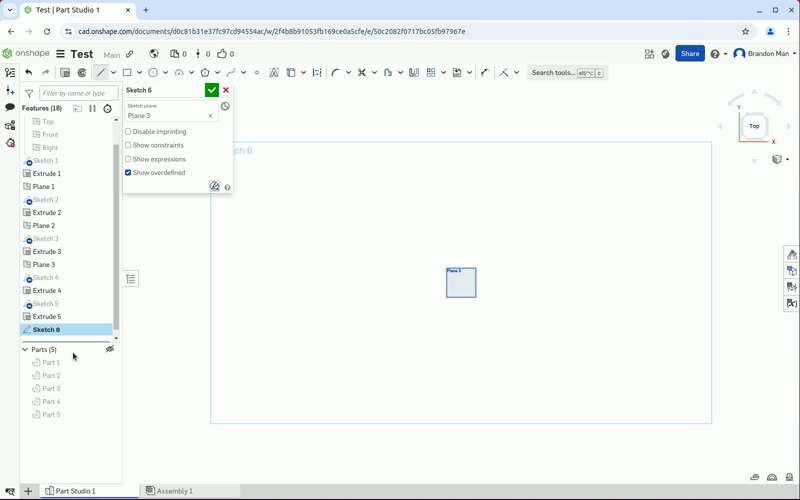
mouse_move(449, 285)
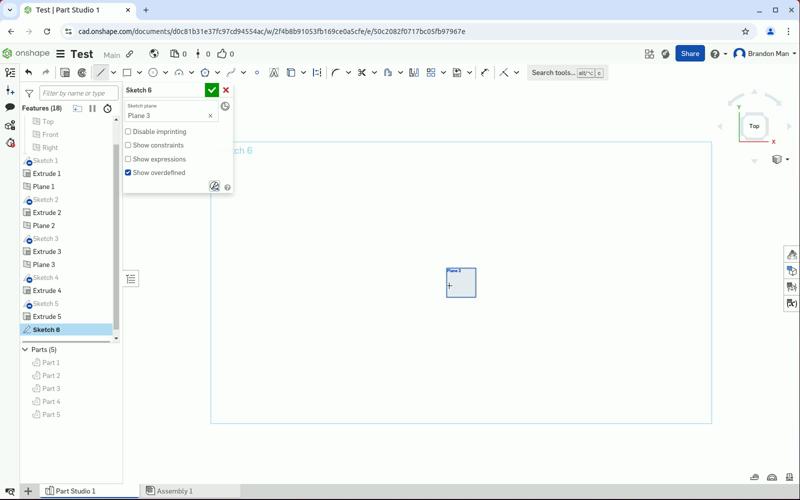
click(449, 285)
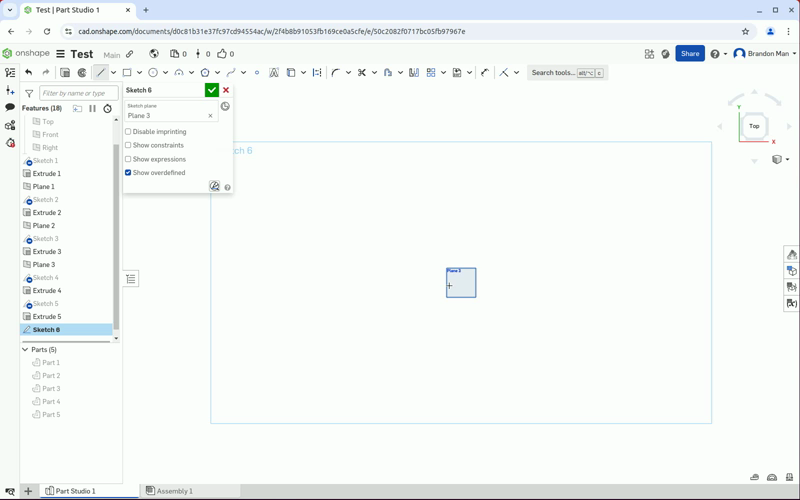
key_up(shift)
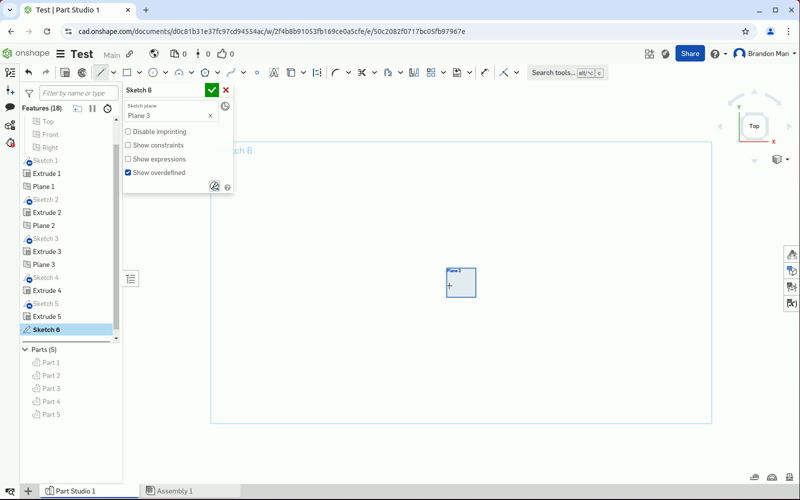
key_down(shift)
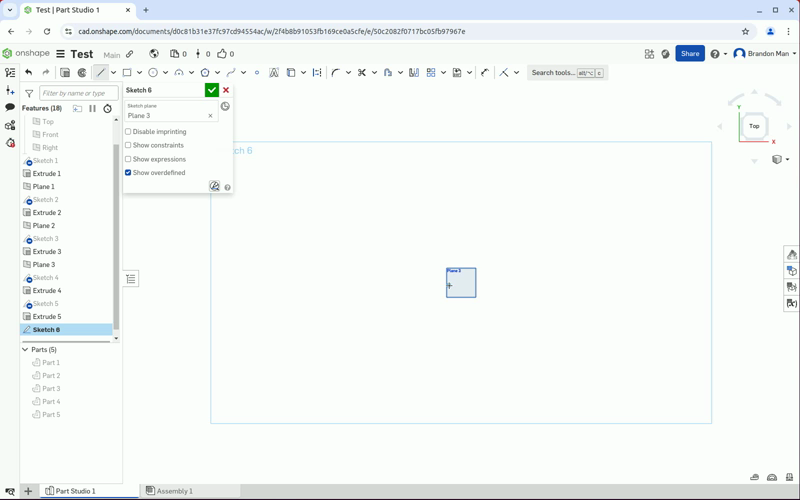
mouse_move(479, 285)
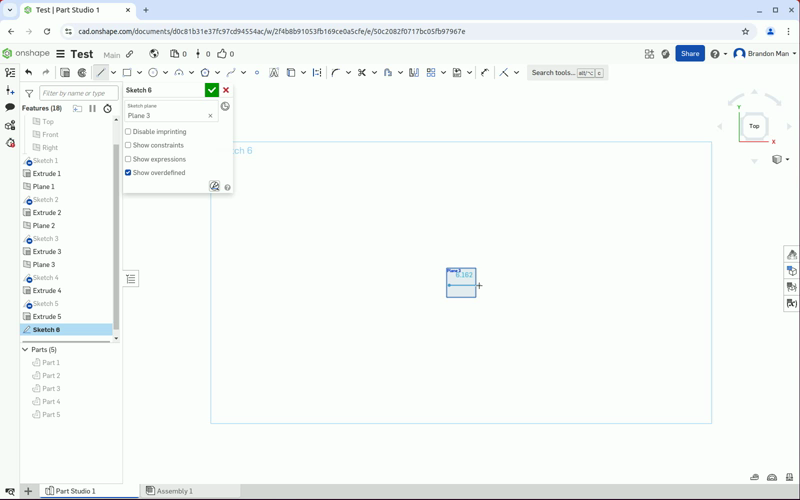
mouse_move(472, 285)
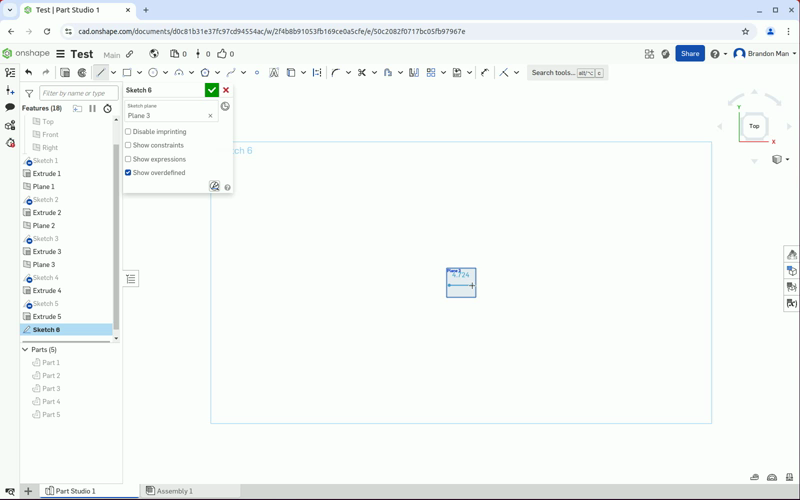
click(472, 285)
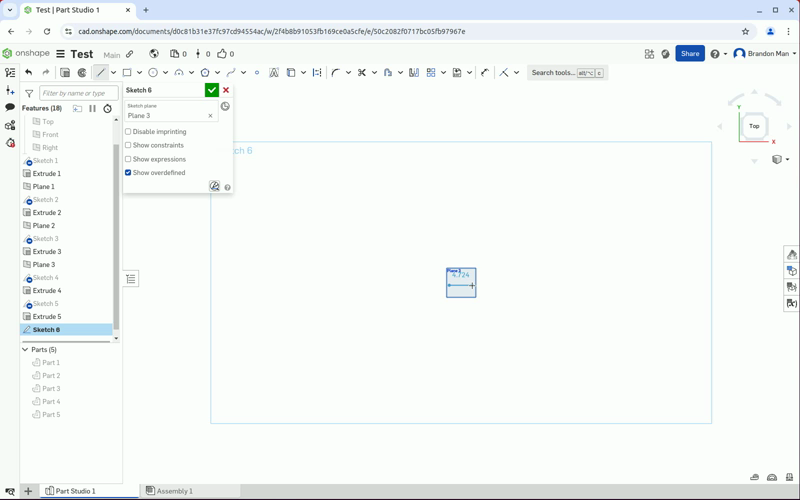
key_up(shift)
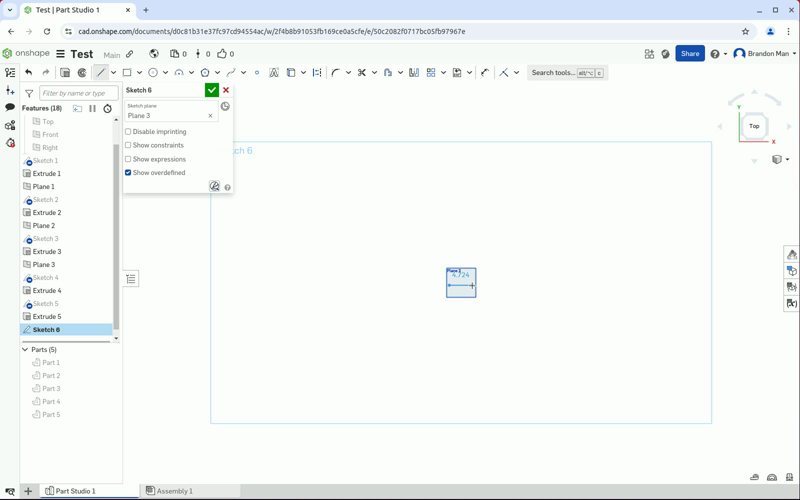
key_down(shift)
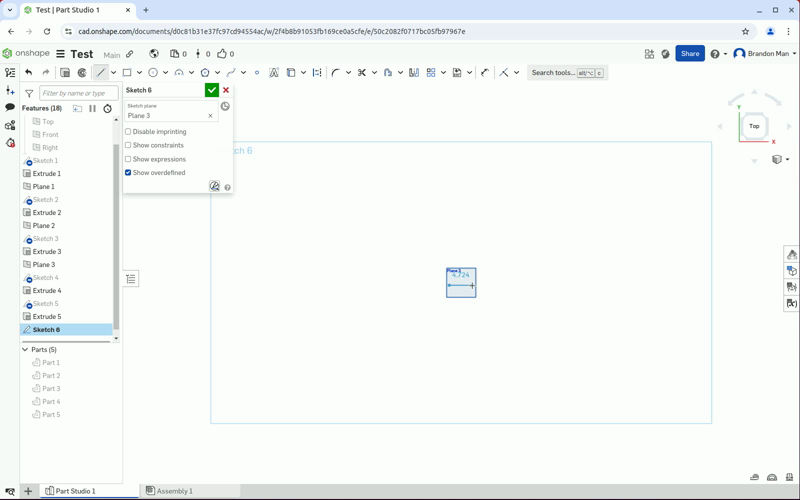
mouse_move(502, 285)
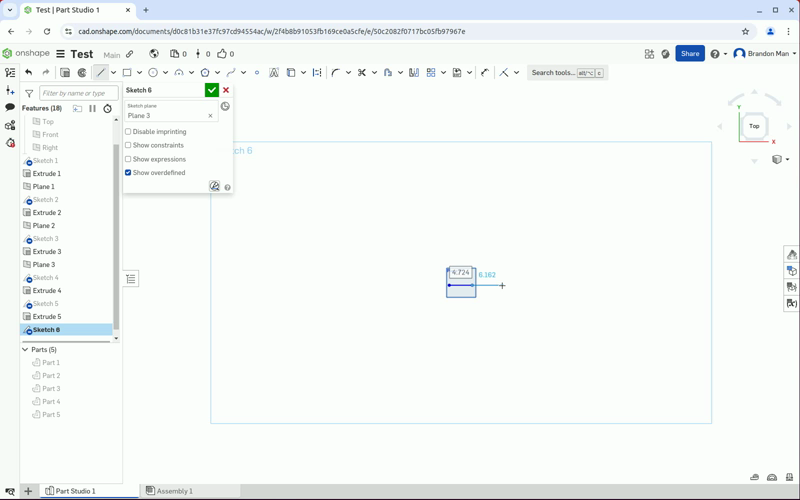
mouse_move(472, 279)
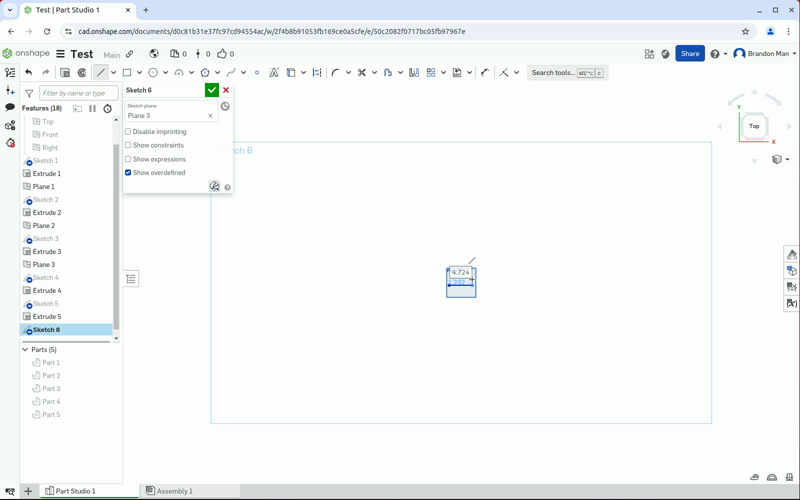
scroll(6)
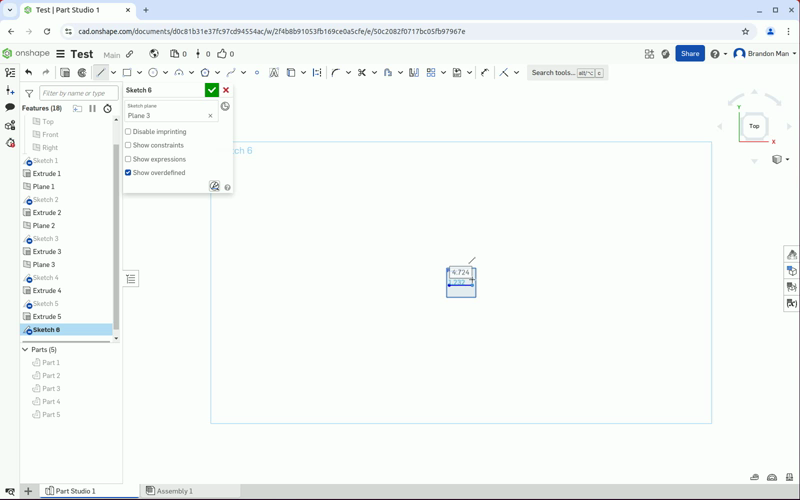
scroll(6)
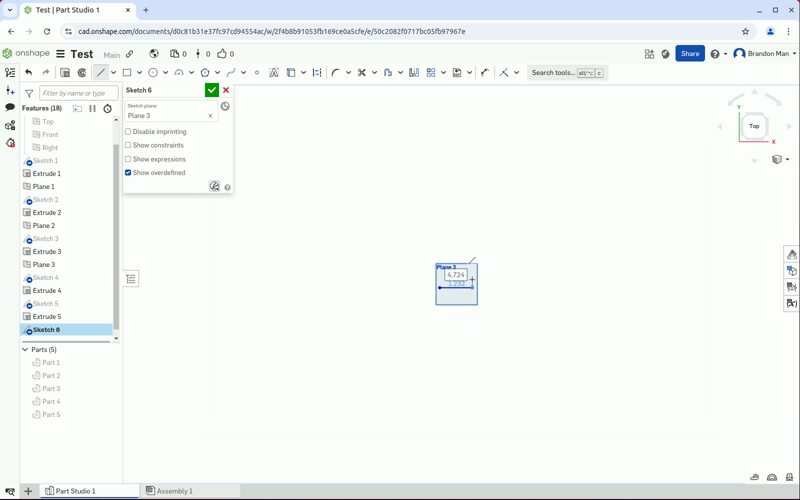
scroll(6)
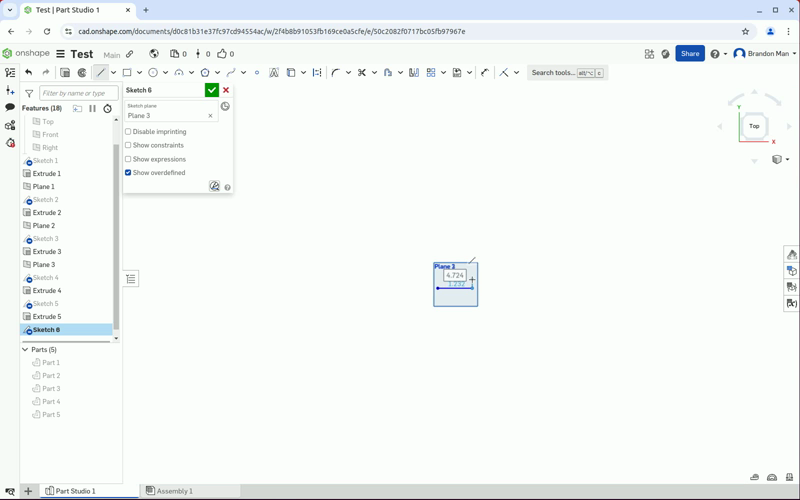
scroll(6)
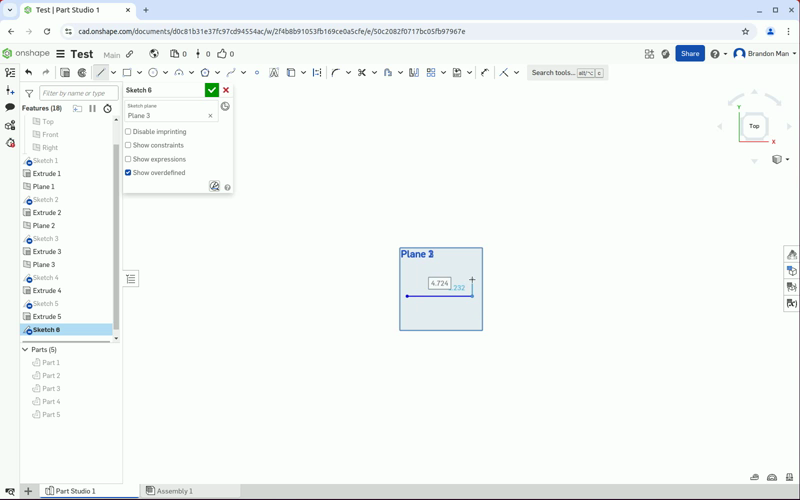
scroll(6)
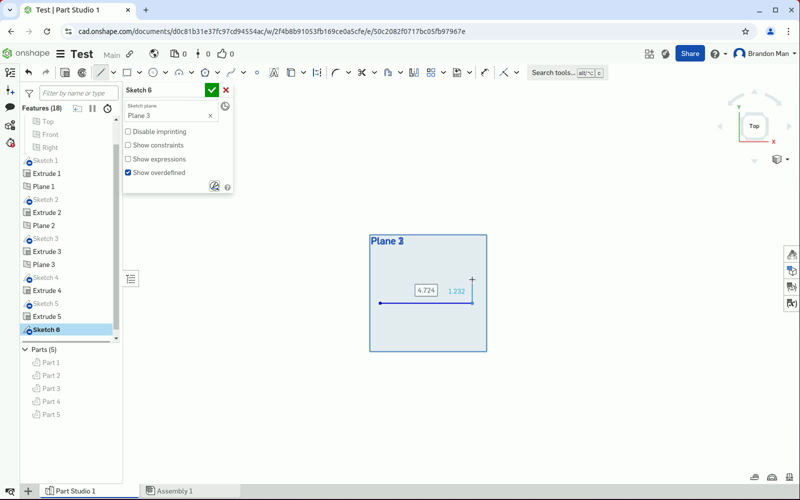
scroll(6)
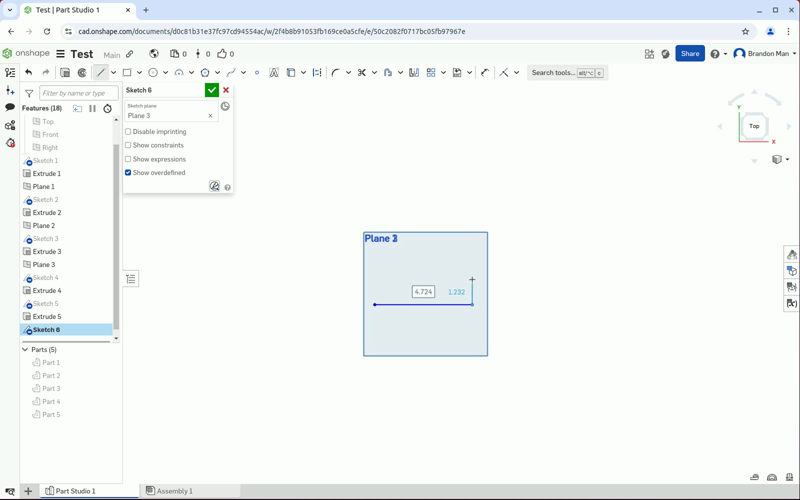
scroll(6)
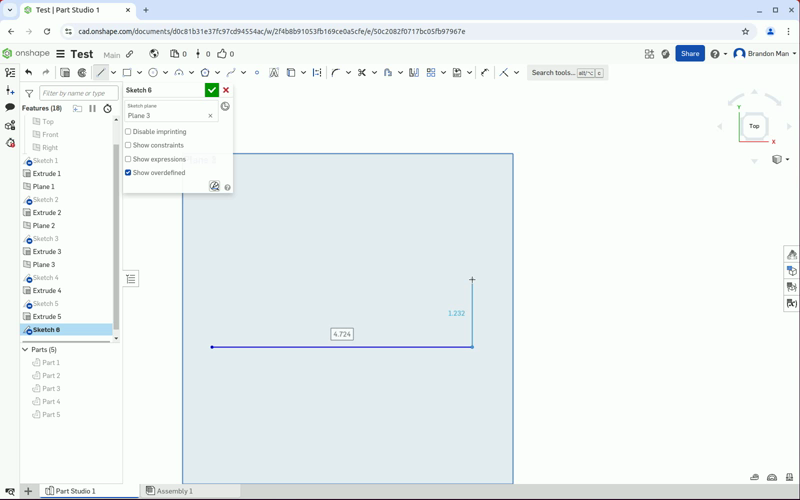
click(472, 279)
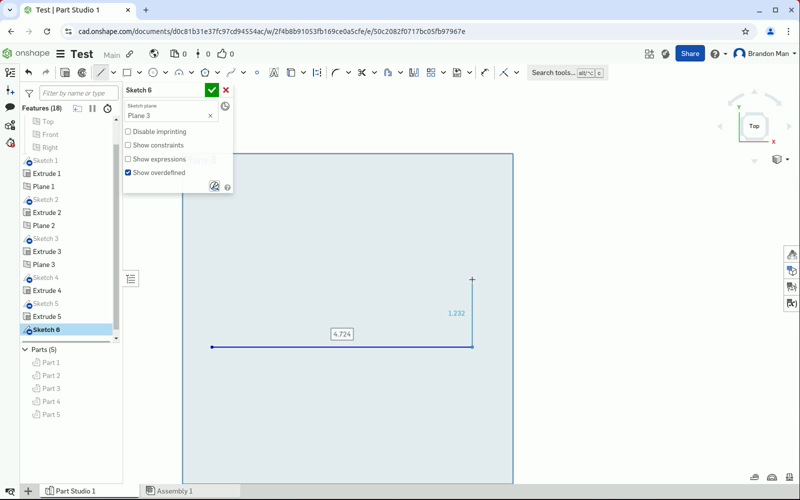
scroll(-6)
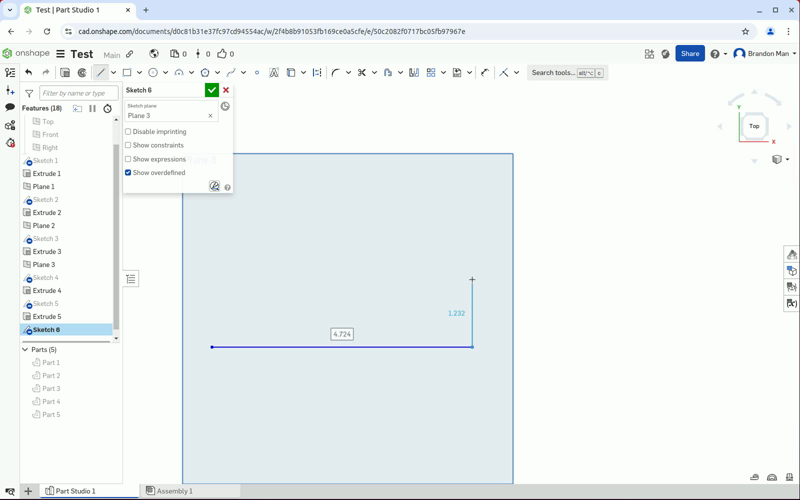
scroll(-6)
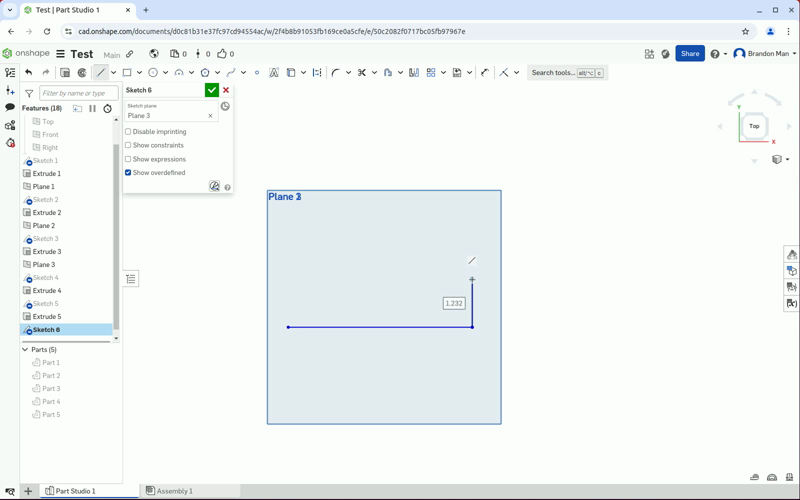
scroll(-6)
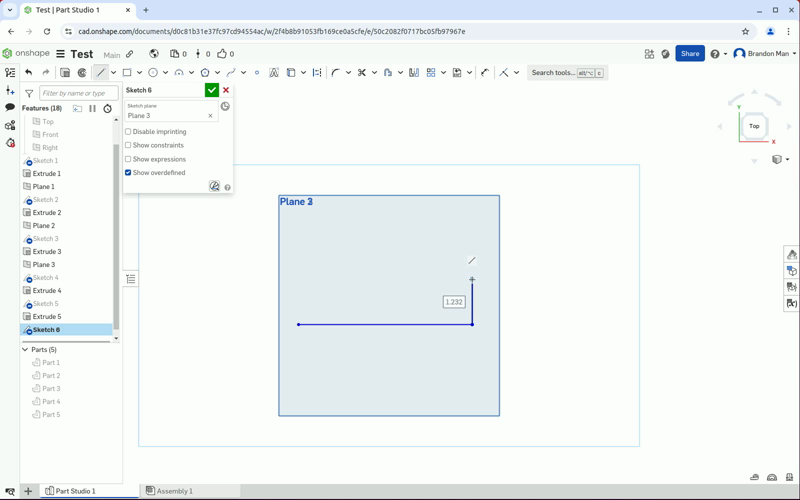
scroll(-6)
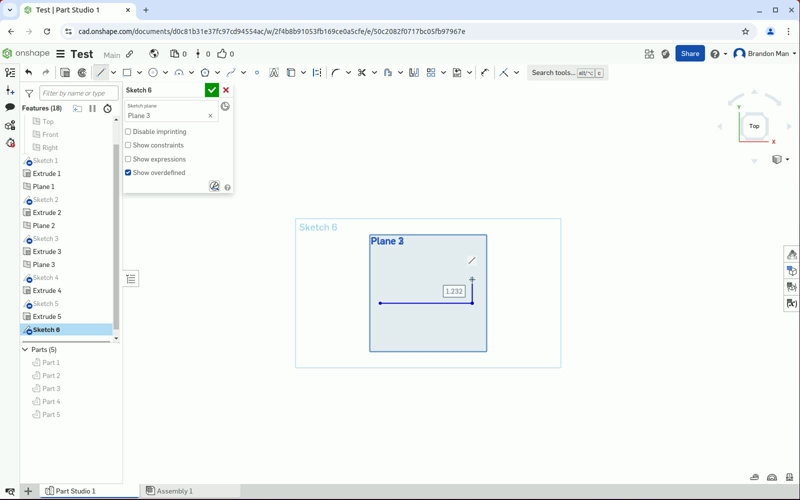
scroll(-6)
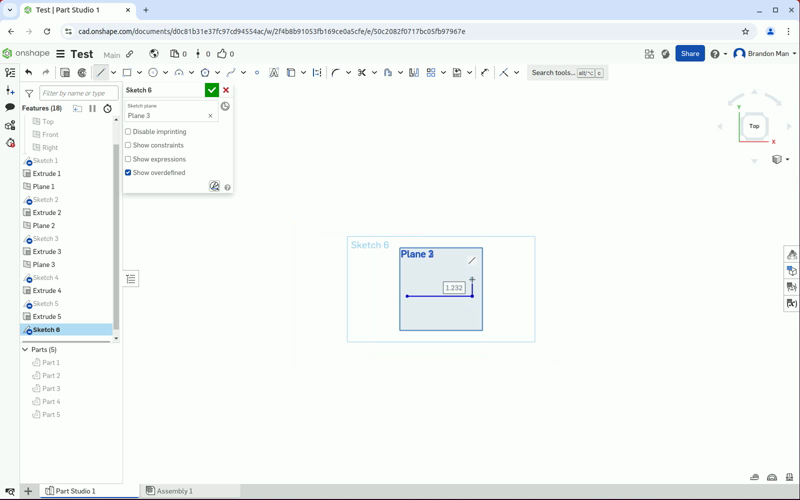
scroll(-6)
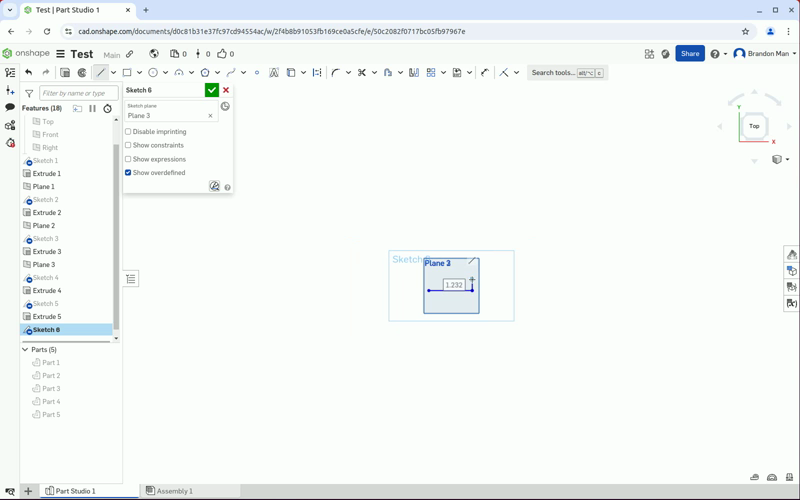
scroll(-6)
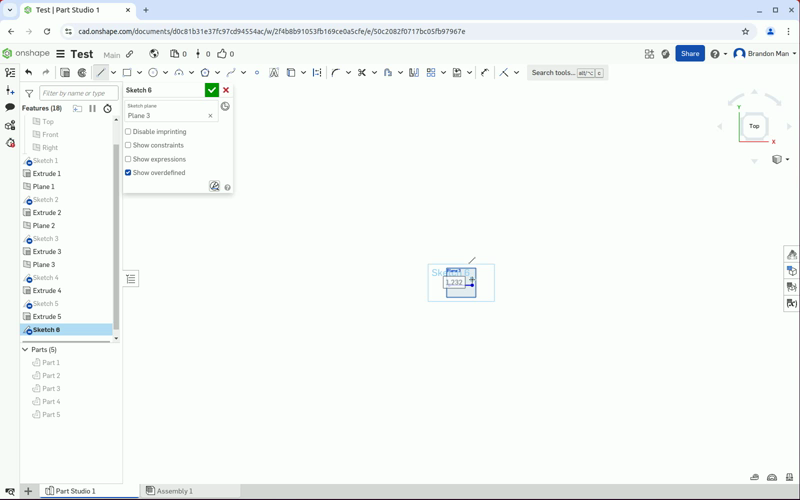
key_up(shift)
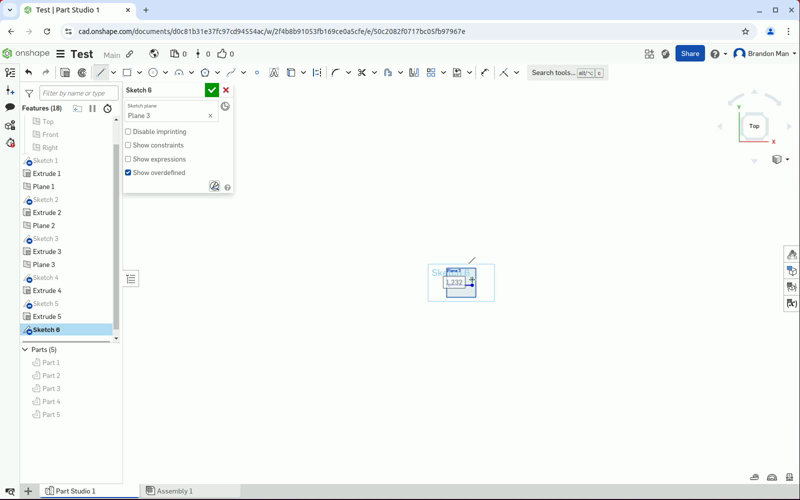
key_down(shift)
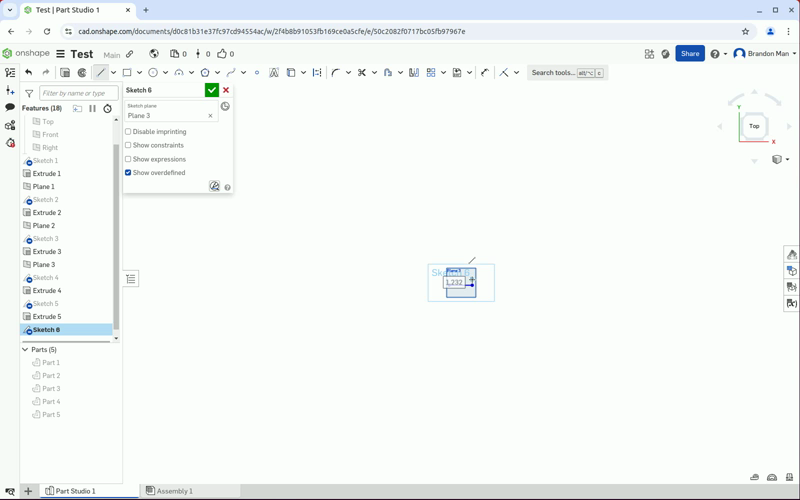
mouse_move(502, 279)
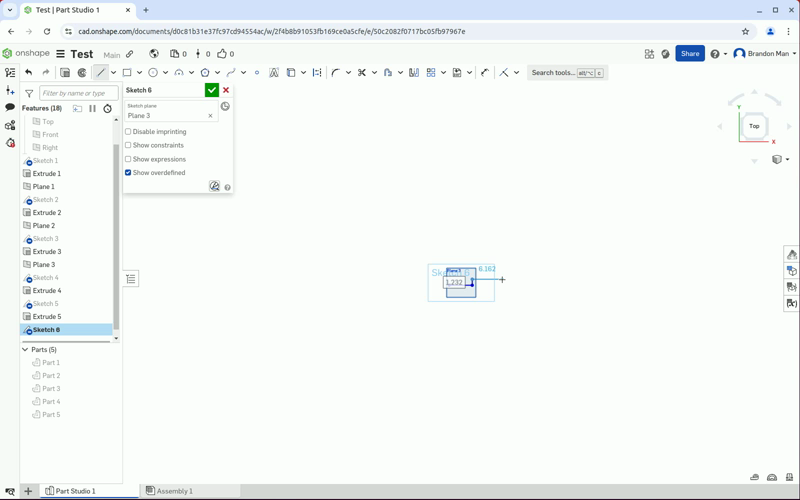
mouse_move(449, 279)
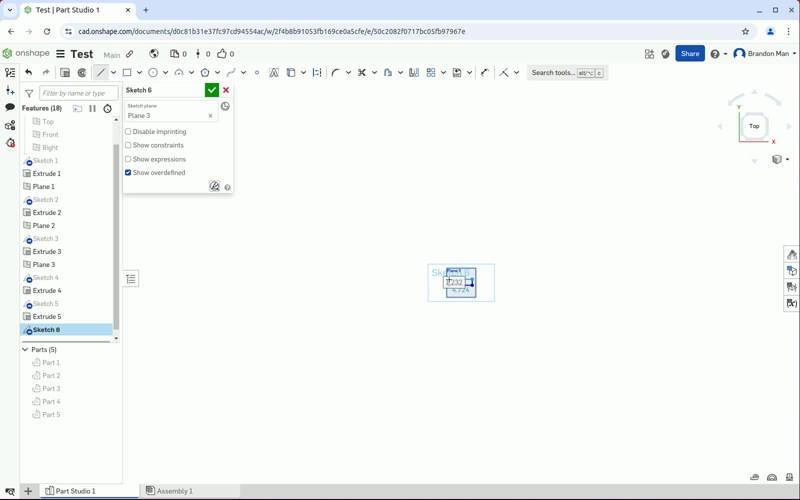
click(449, 279)
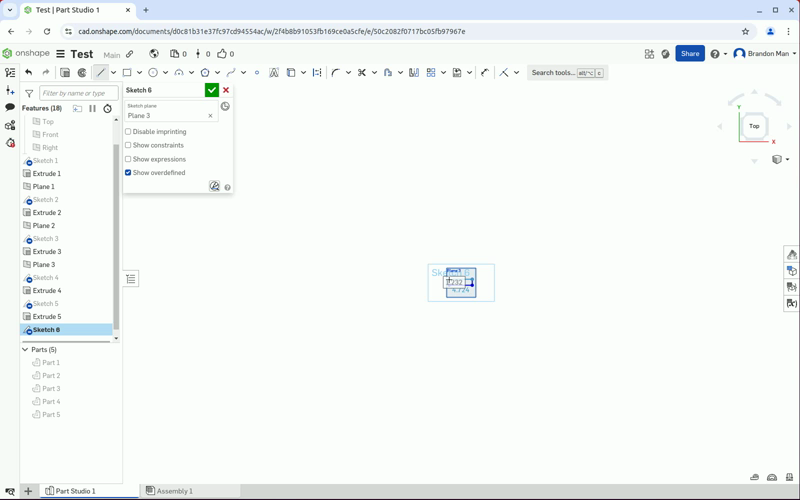
key_up(shift)
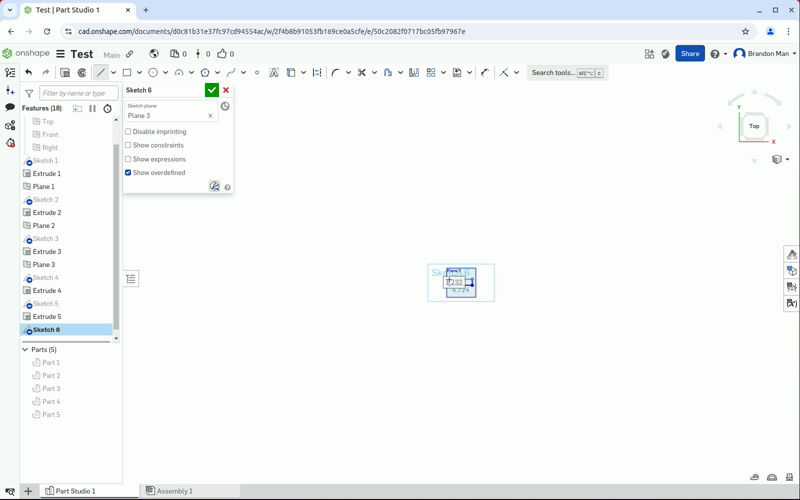
key(esc)
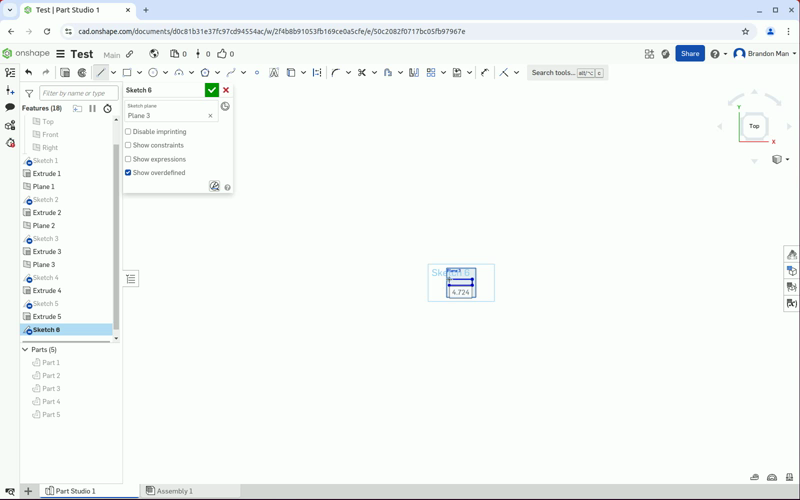
key(a)
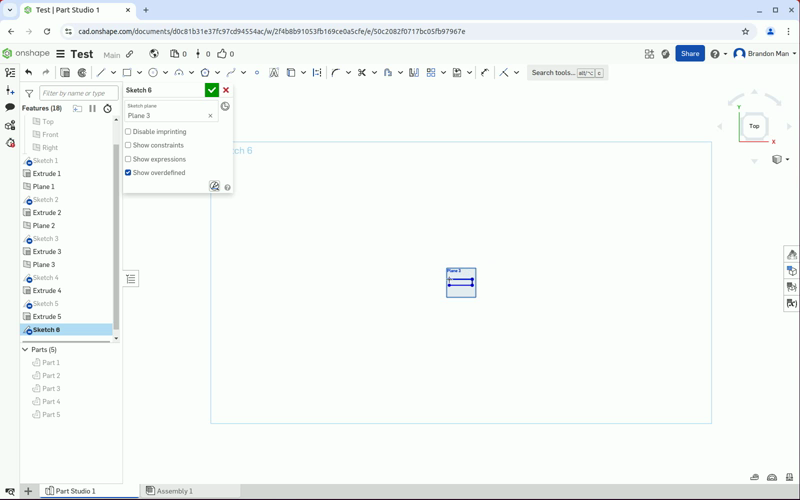
mouse_move(449, 279)
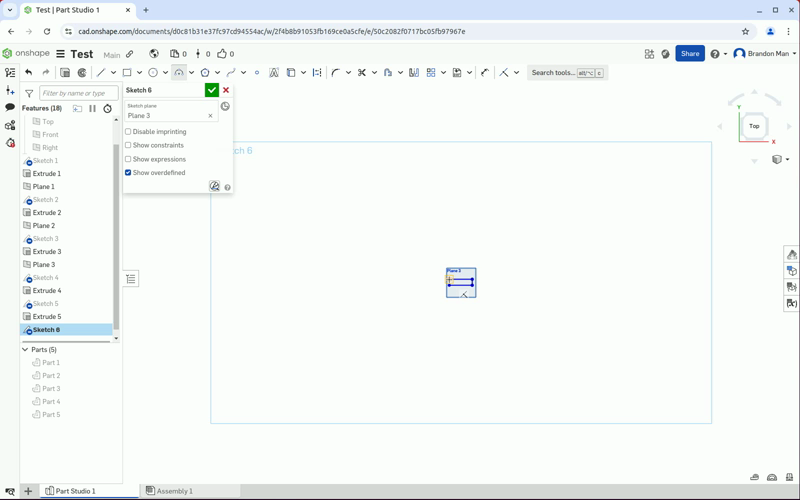
click(449, 279)
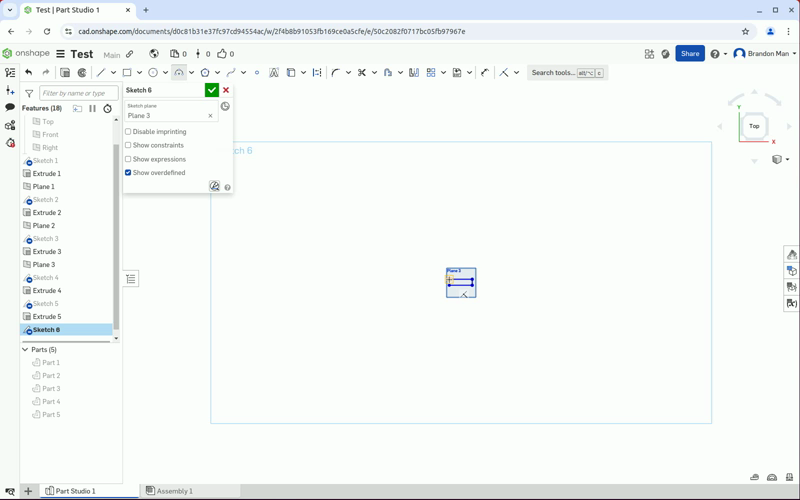
mouse_move(449, 285)
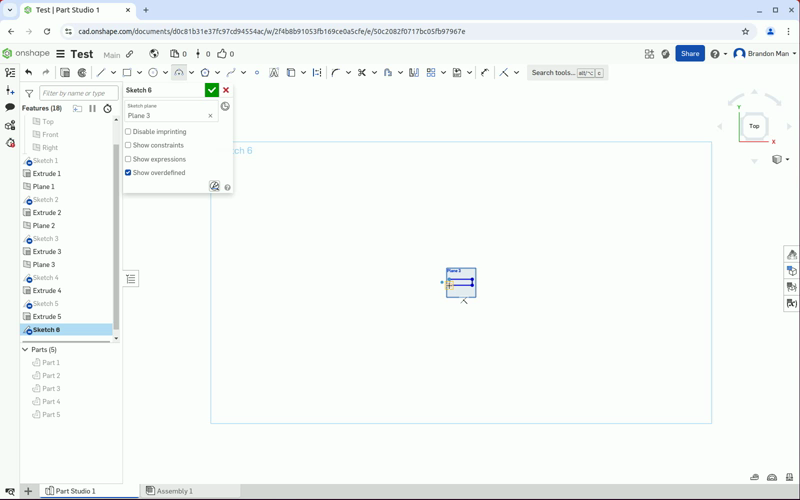
scroll(6)
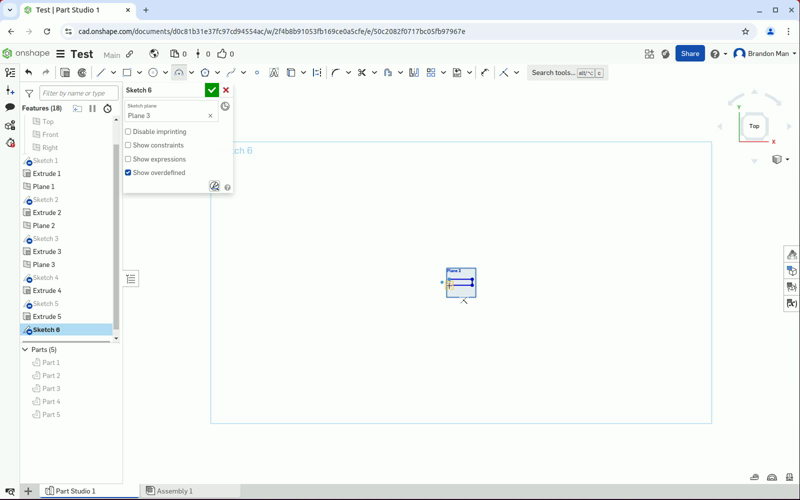
scroll(6)
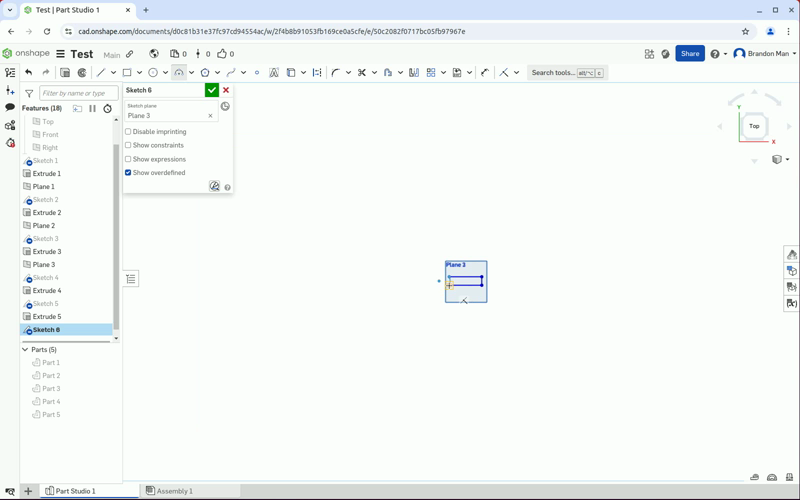
scroll(6)
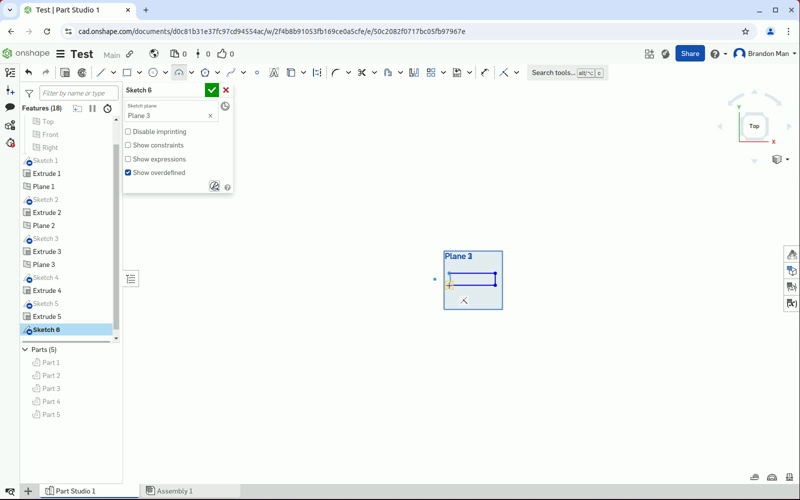
scroll(6)
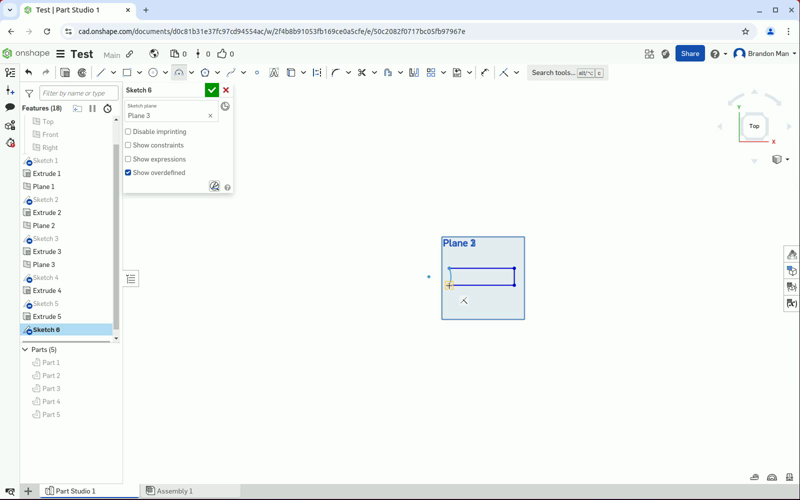
scroll(6)
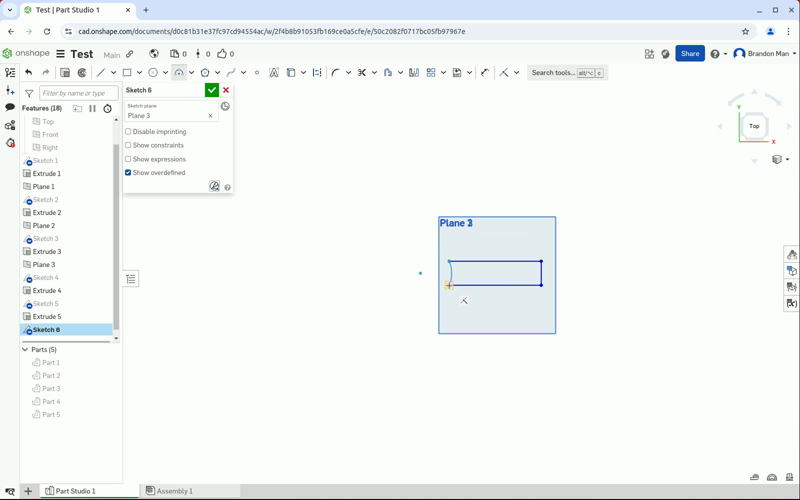
scroll(6)
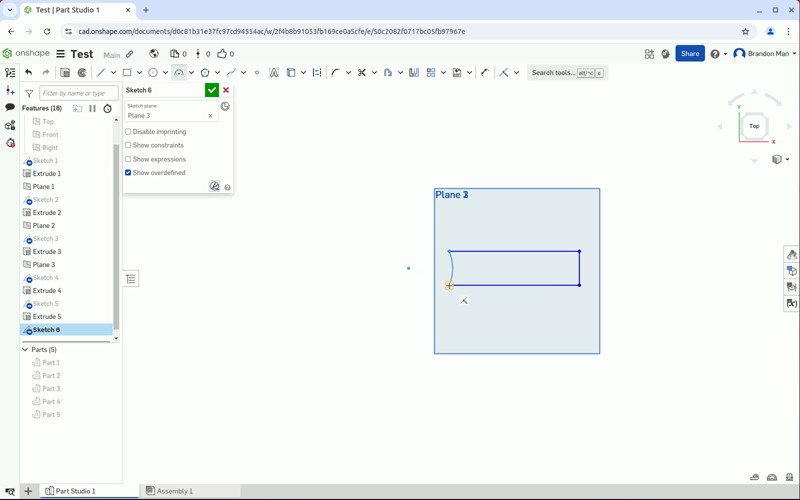
scroll(6)
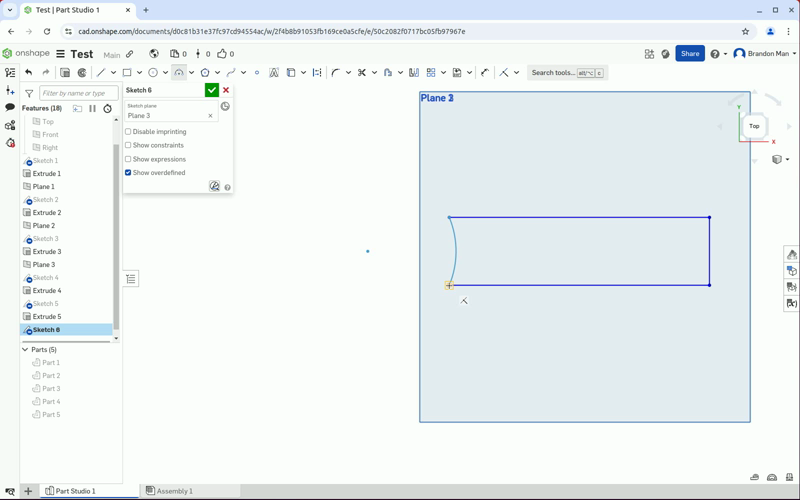
click(449, 285)
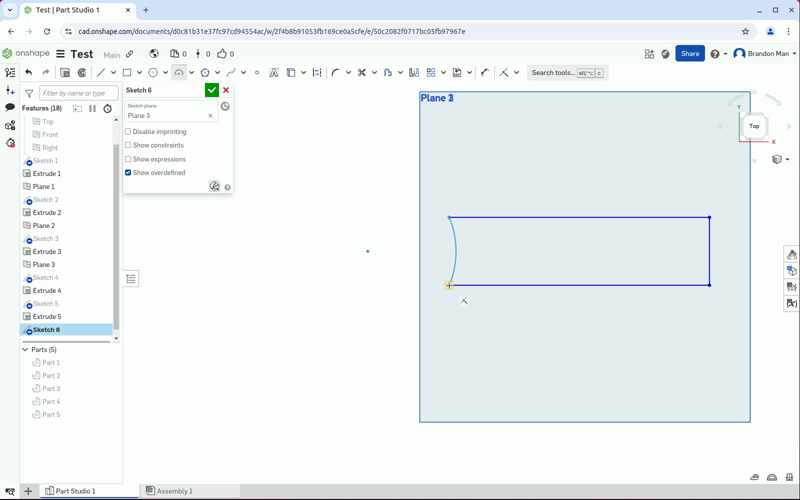
scroll(-6)
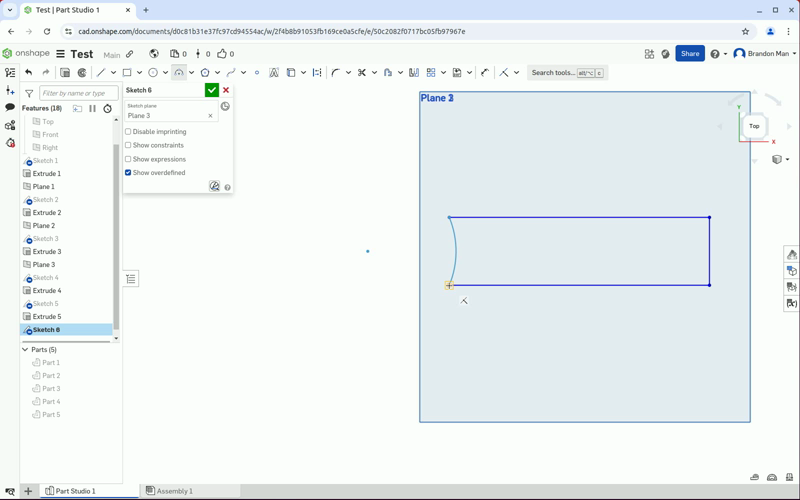
scroll(-6)
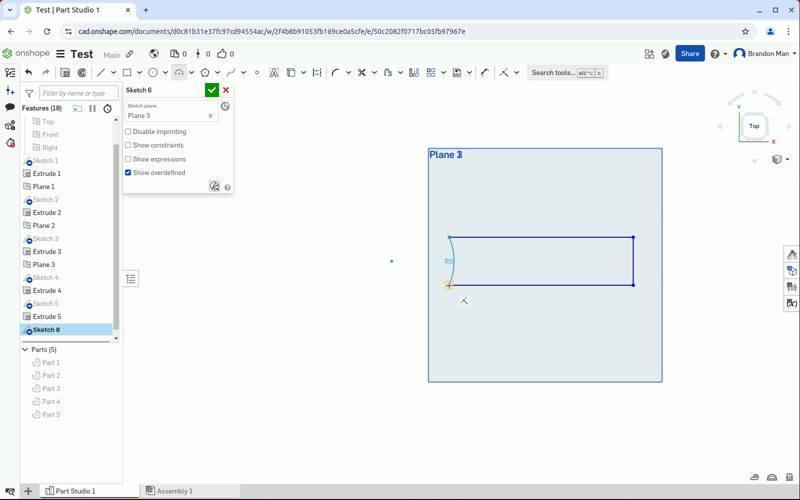
scroll(-6)
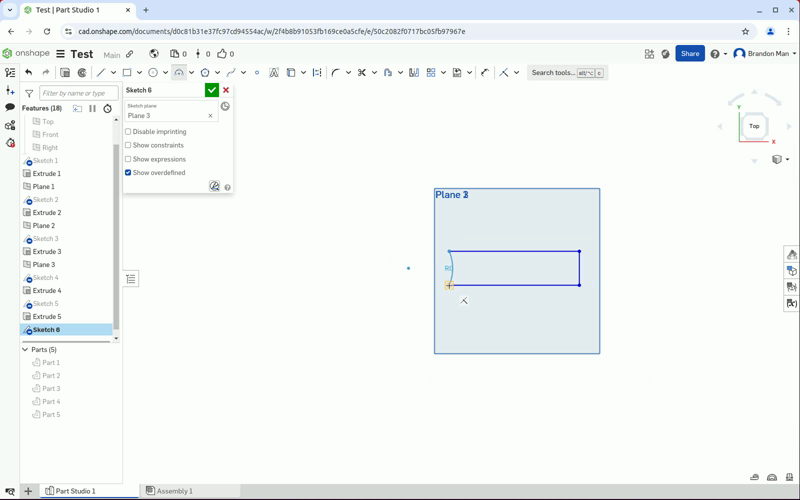
scroll(-6)
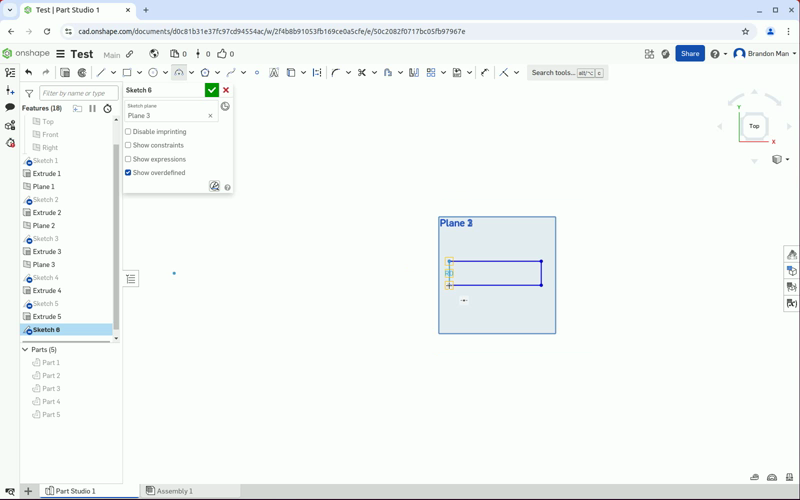
scroll(-6)
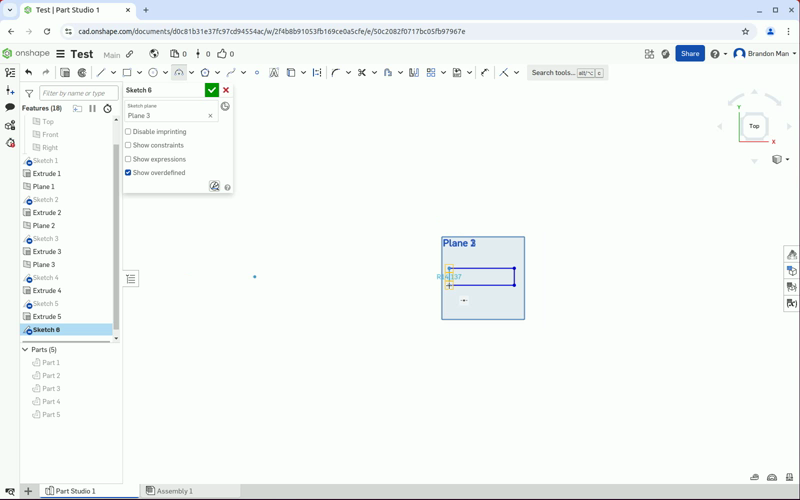
scroll(-6)
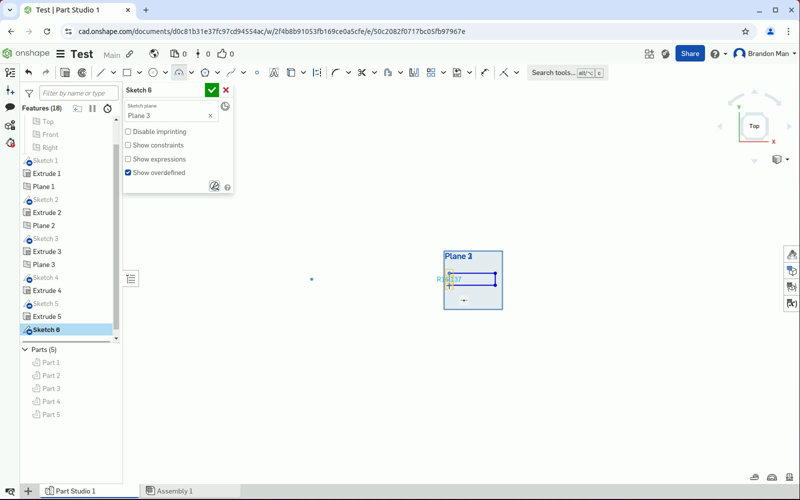
scroll(-6)
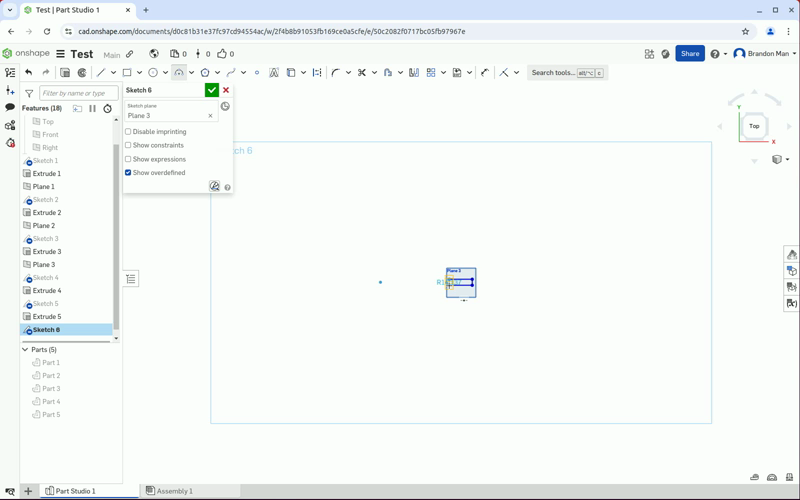
key_down(shift)
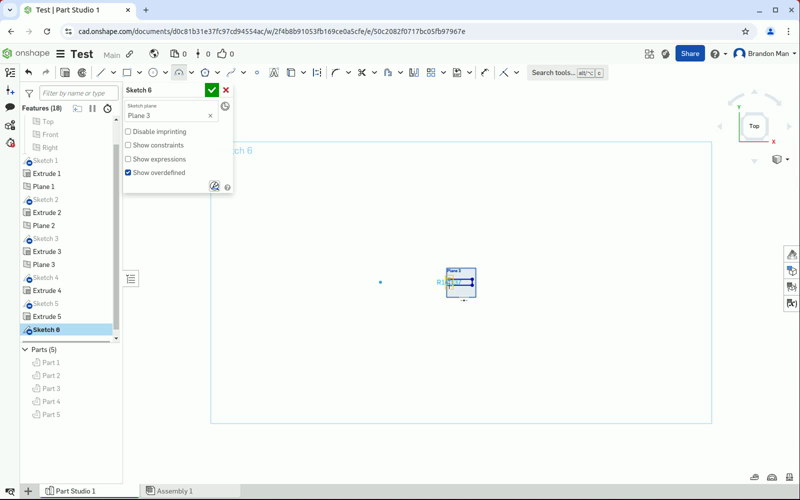
mouse_move(452, 282)
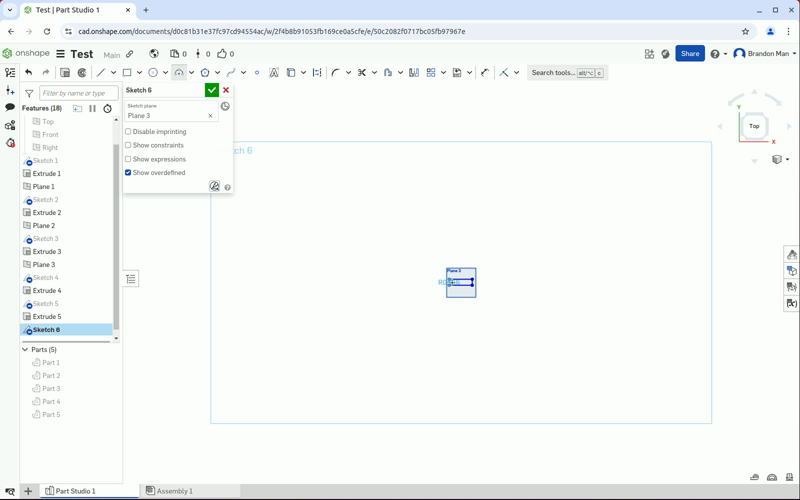
scroll(6)
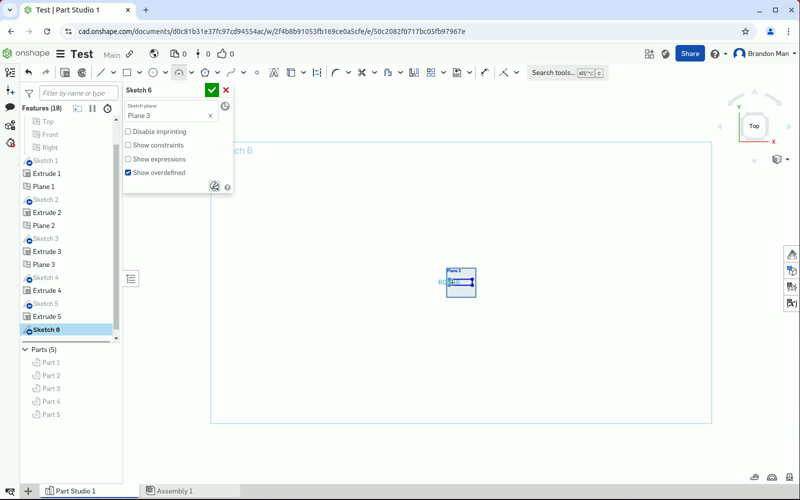
scroll(6)
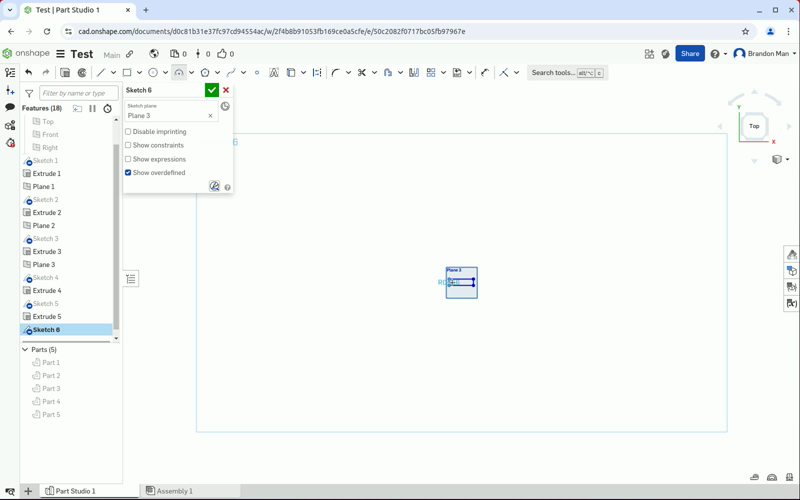
scroll(6)
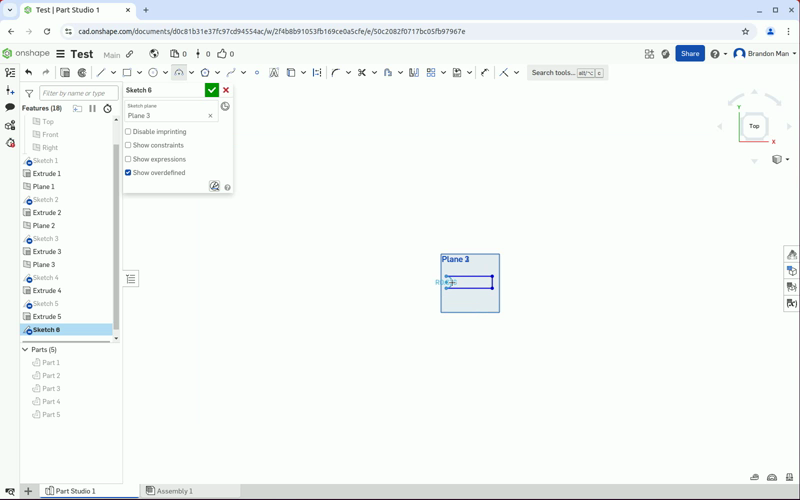
scroll(6)
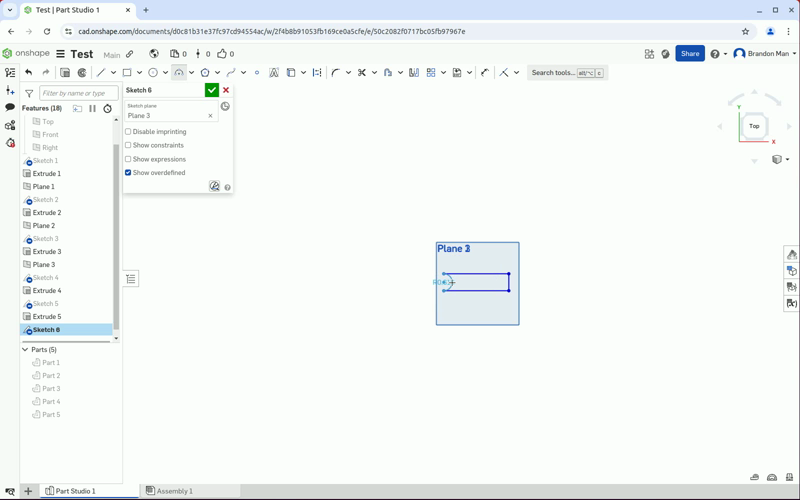
scroll(6)
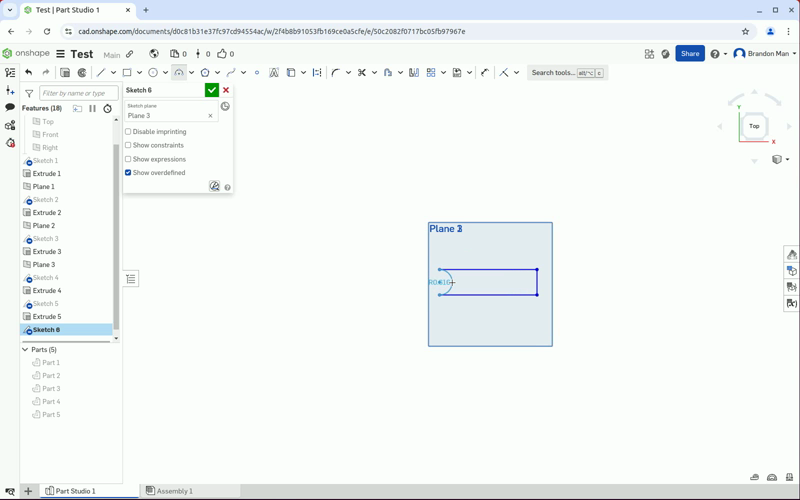
scroll(6)
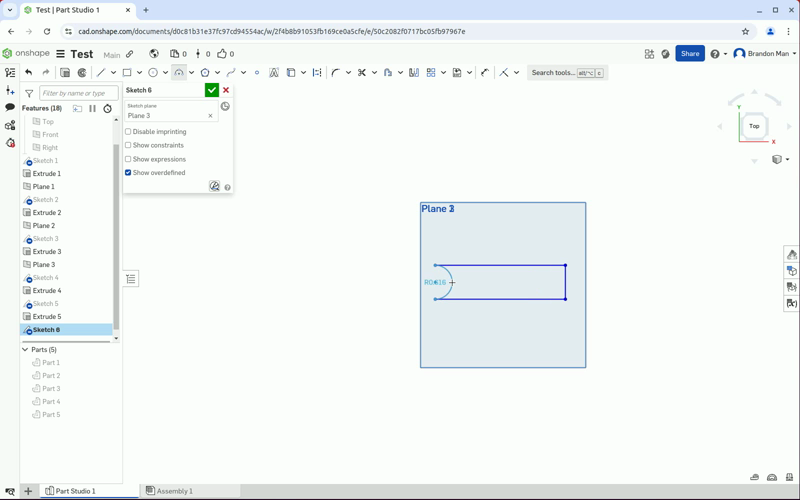
scroll(6)
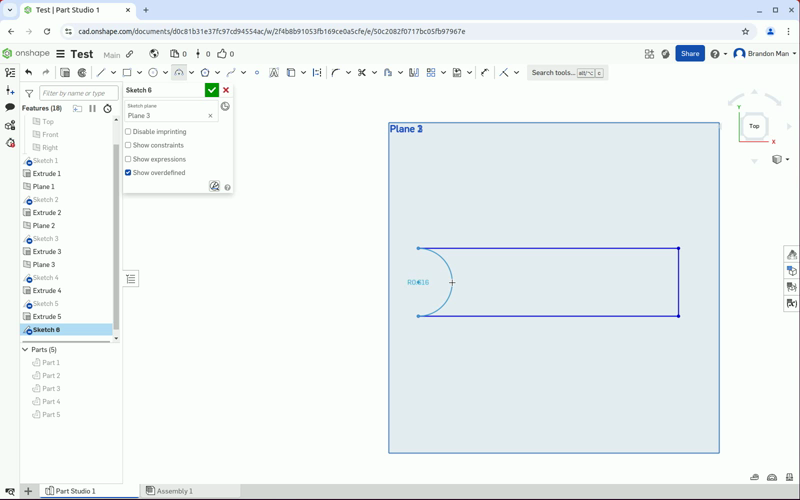
click(452, 282)
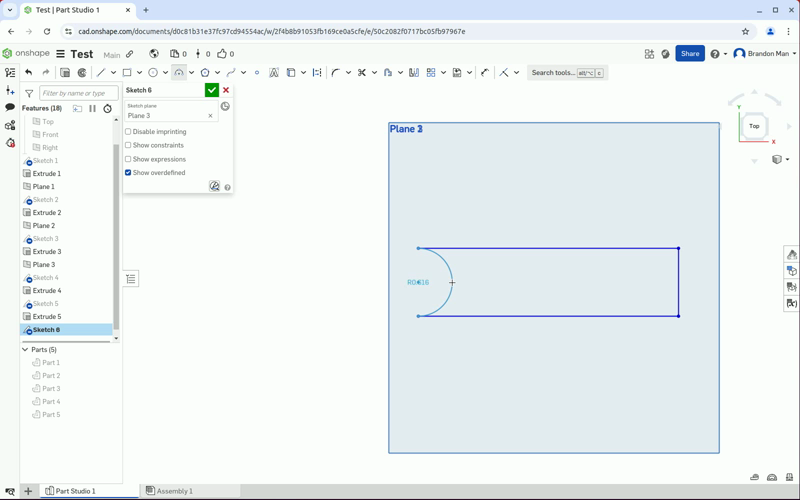
scroll(-6)
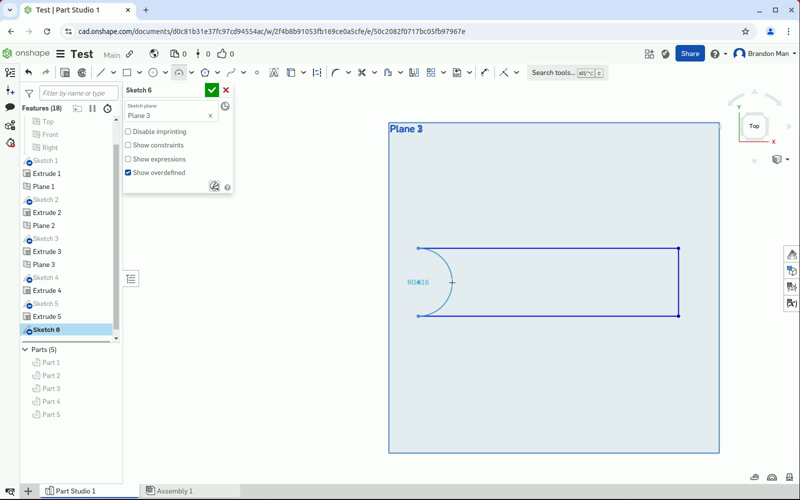
scroll(-6)
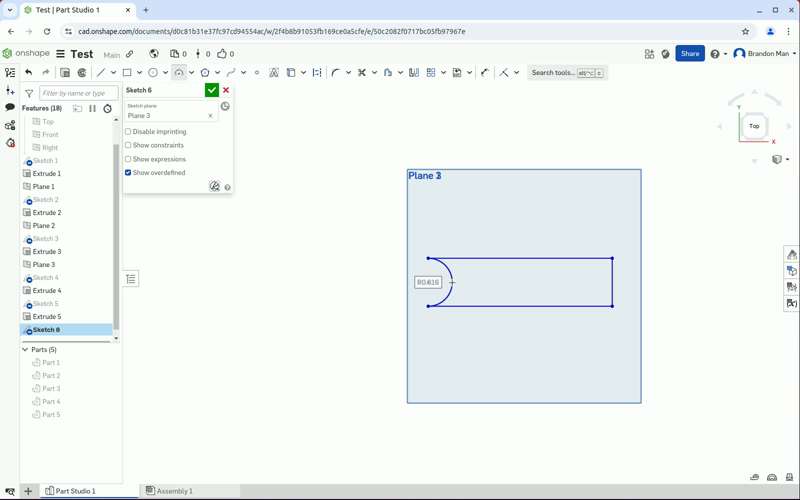
scroll(-6)
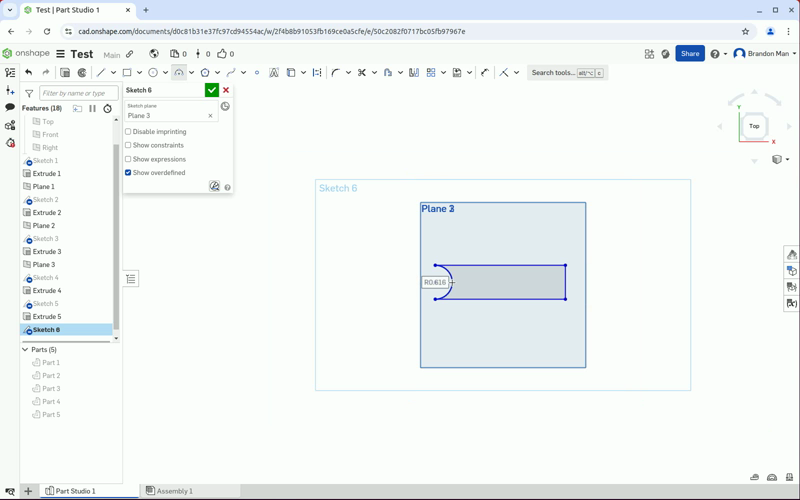
scroll(-6)
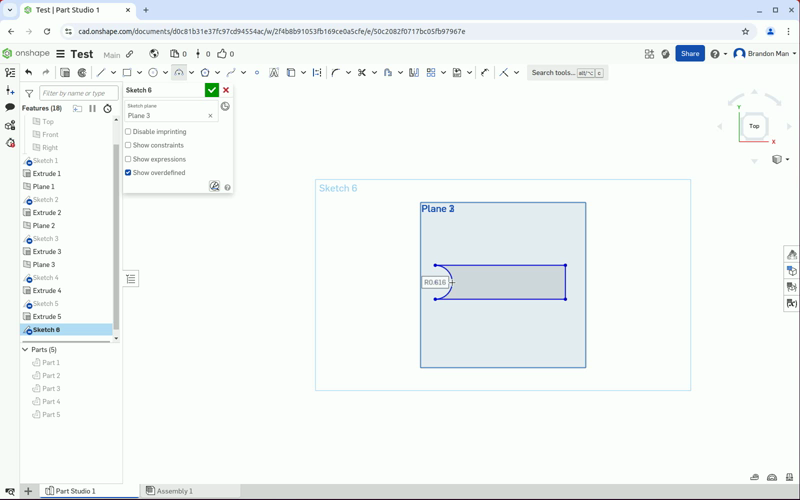
scroll(-6)
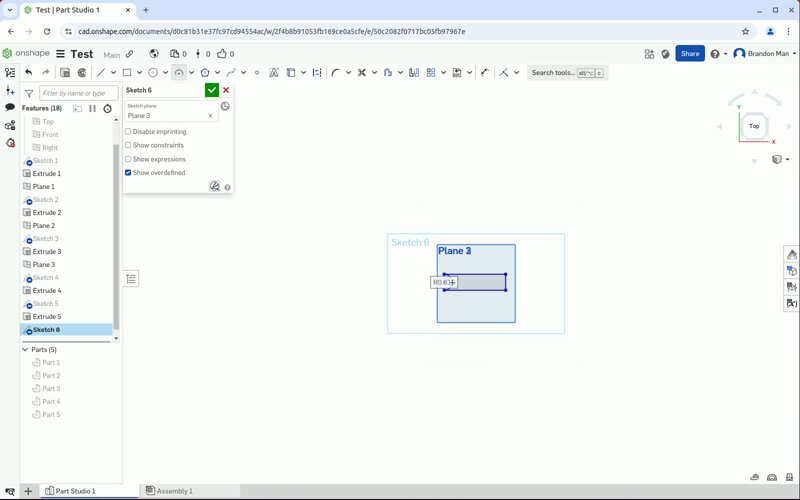
scroll(-6)
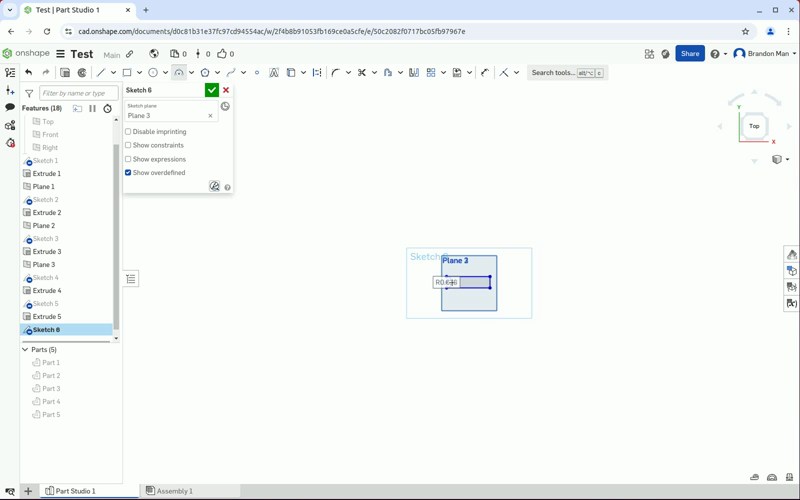
scroll(-6)
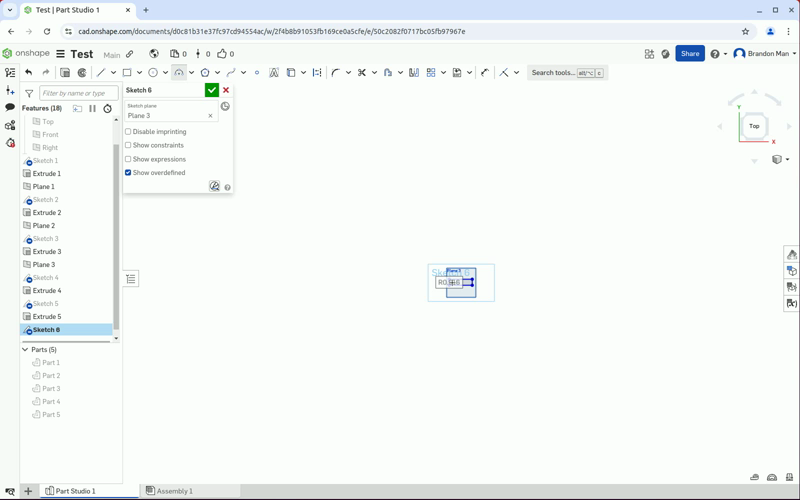
key_up(shift)
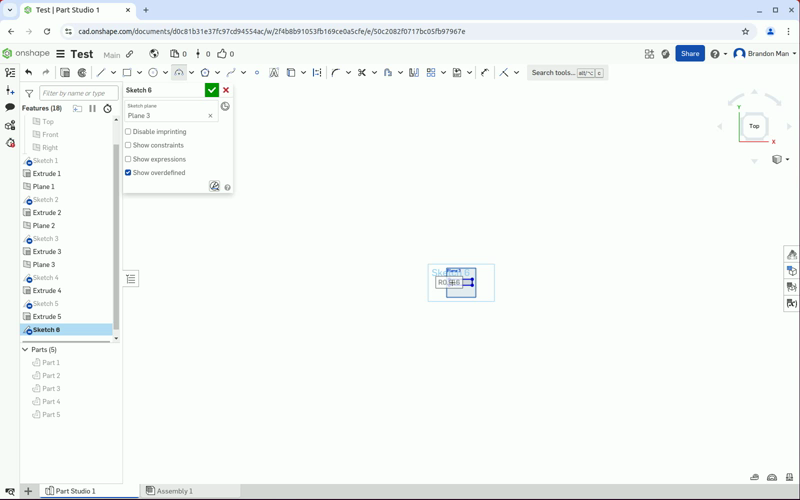
key(esc)
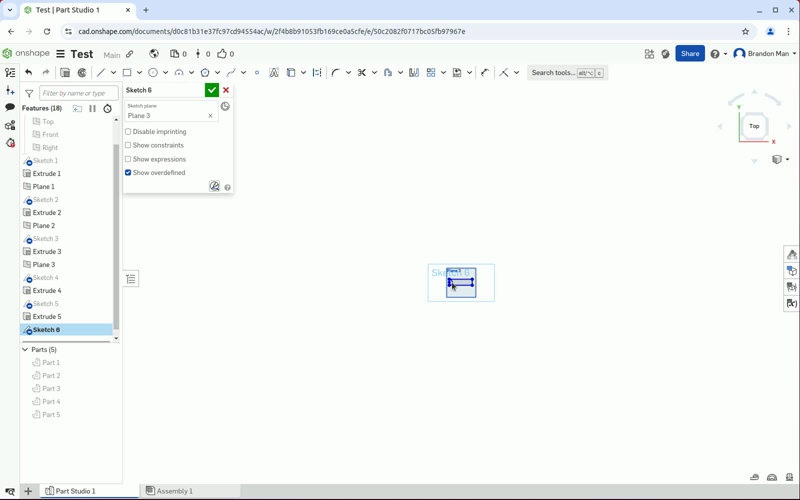
mouse_move(449, 281)
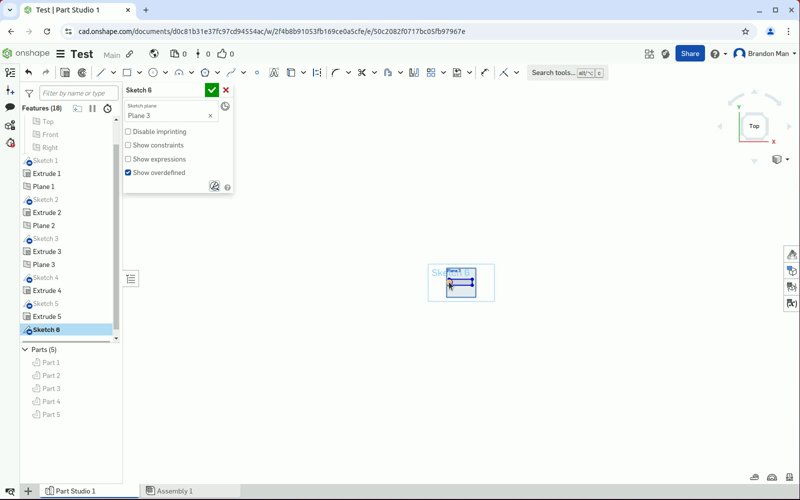
scroll(6)
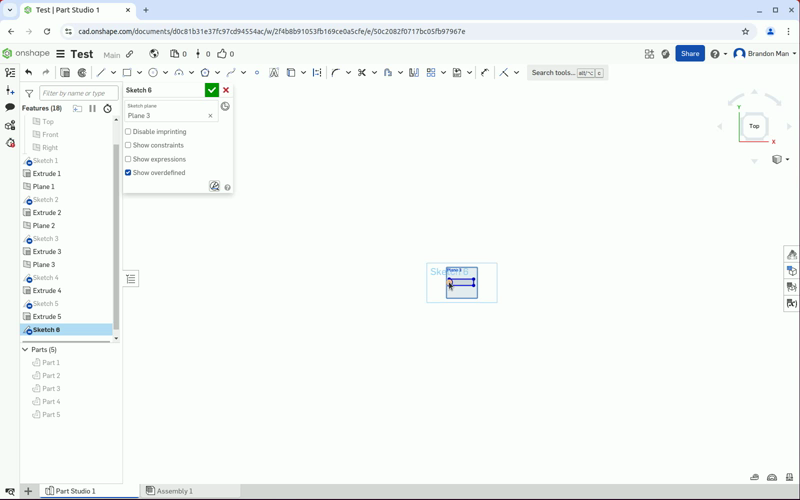
scroll(6)
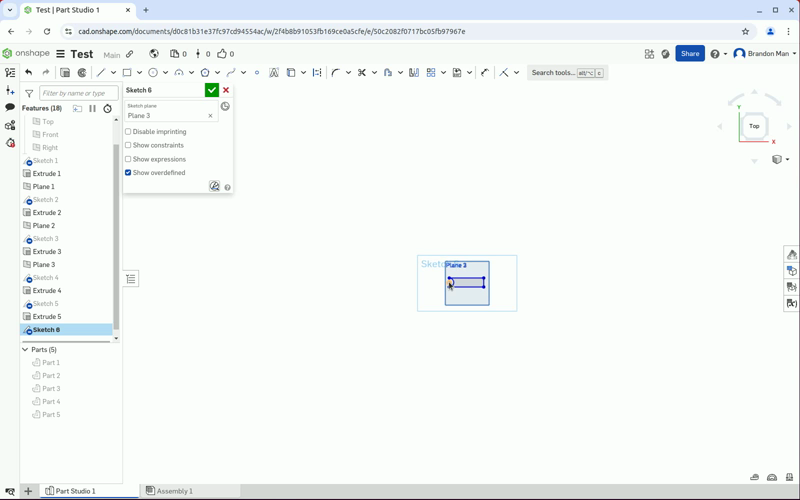
scroll(6)
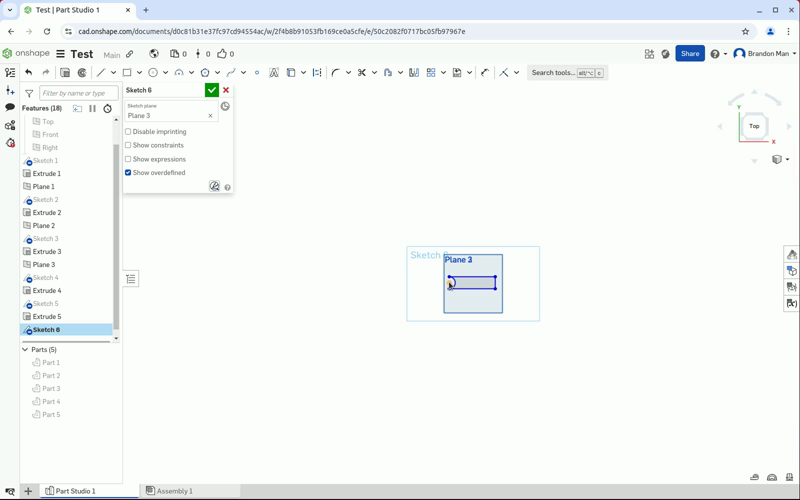
scroll(6)
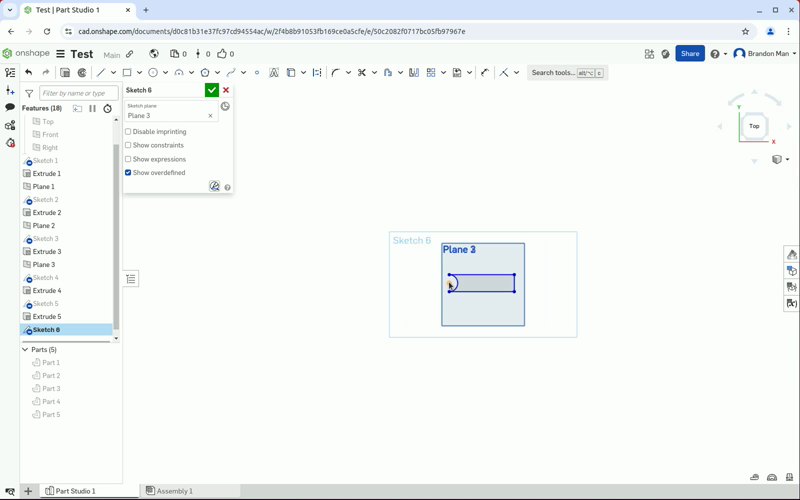
scroll(6)
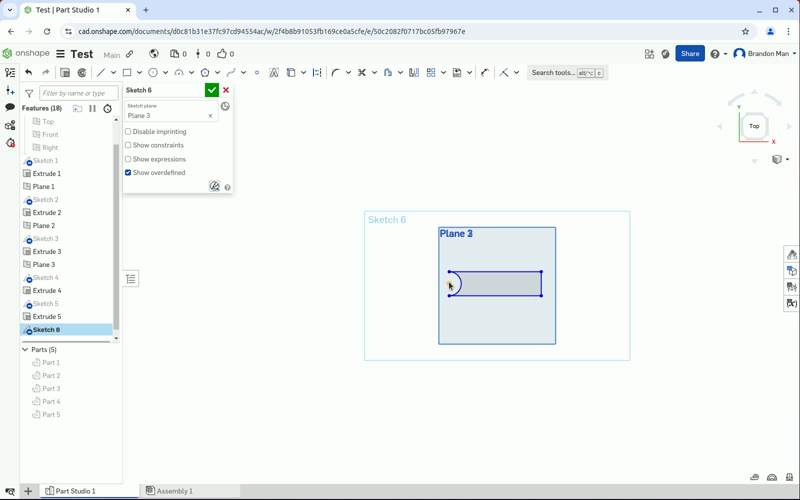
scroll(6)
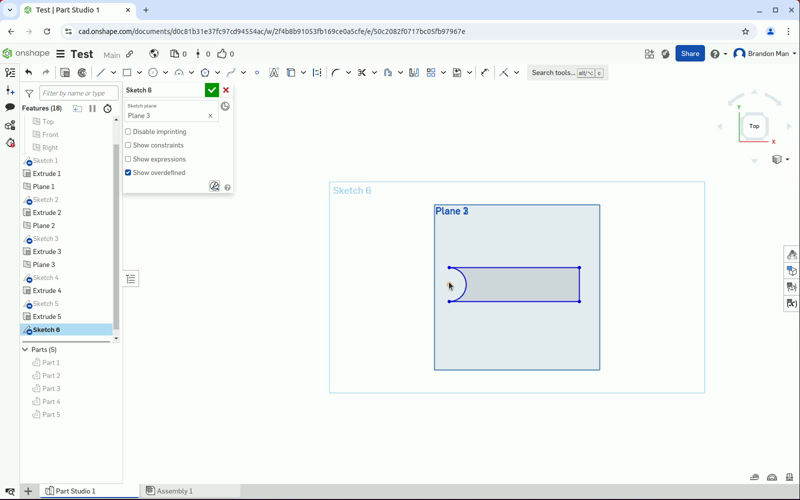
scroll(6)
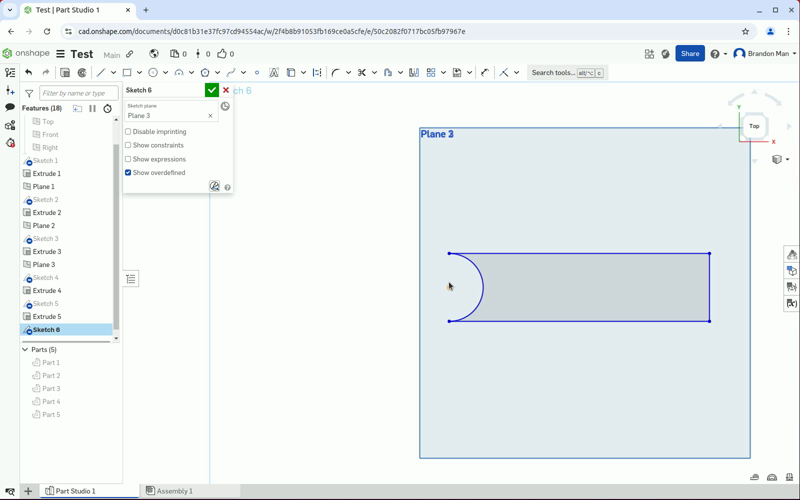
click(449, 281)
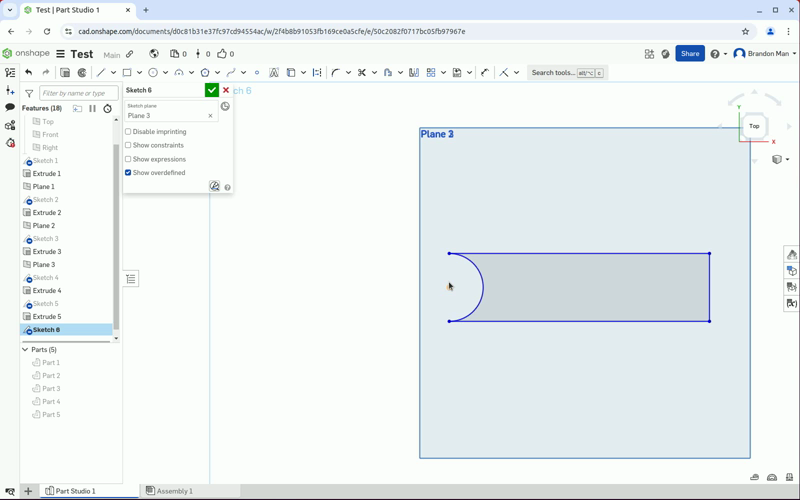
scroll(-6)
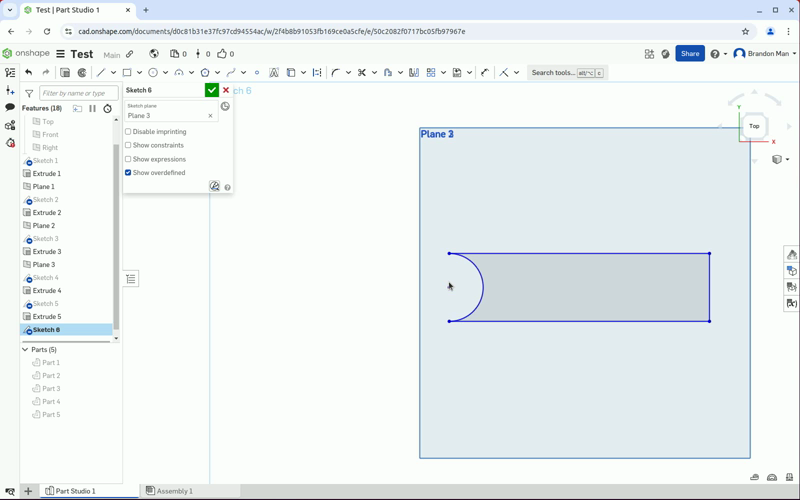
scroll(-6)
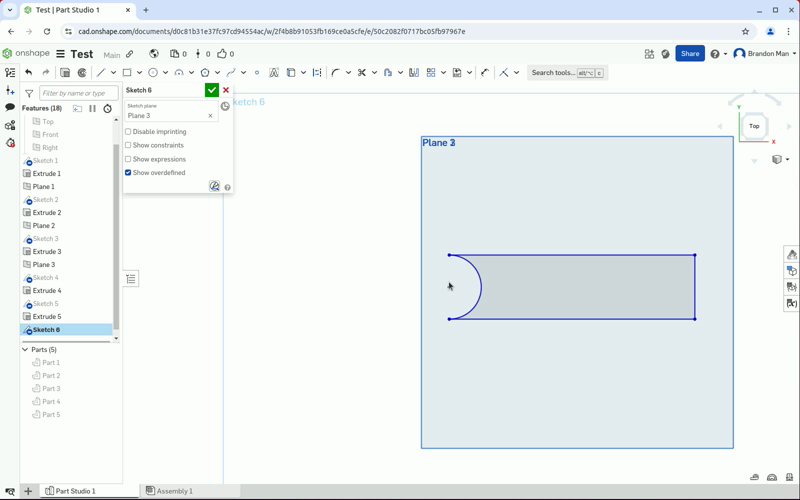
scroll(-6)
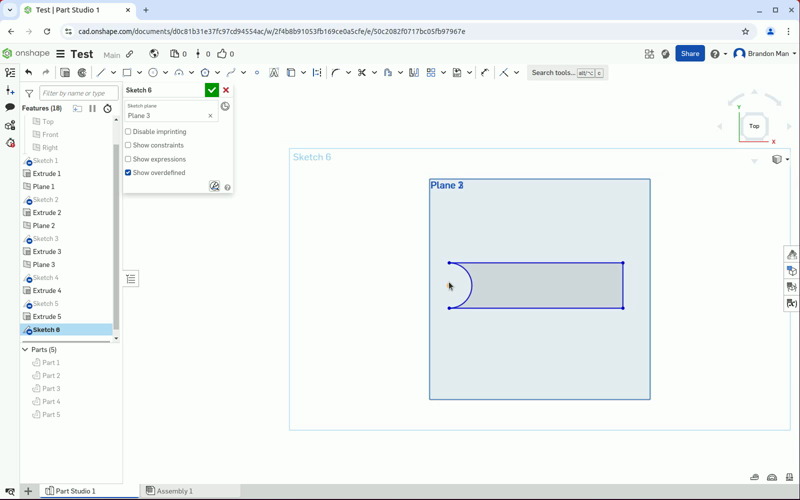
scroll(-6)
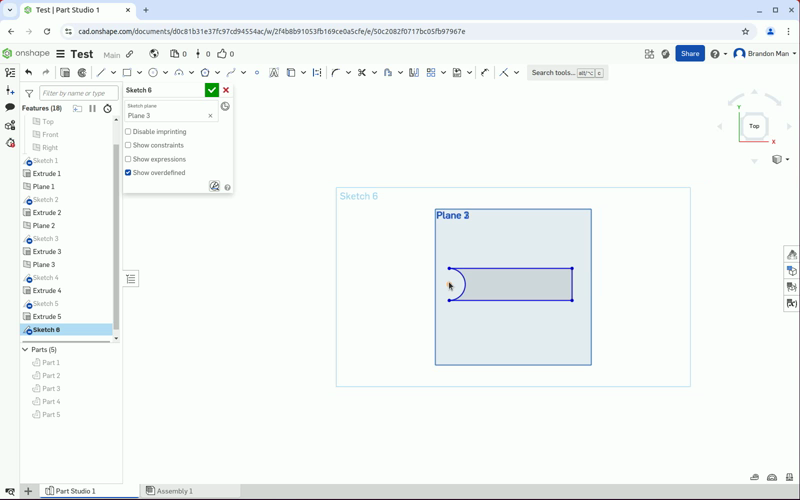
scroll(-6)
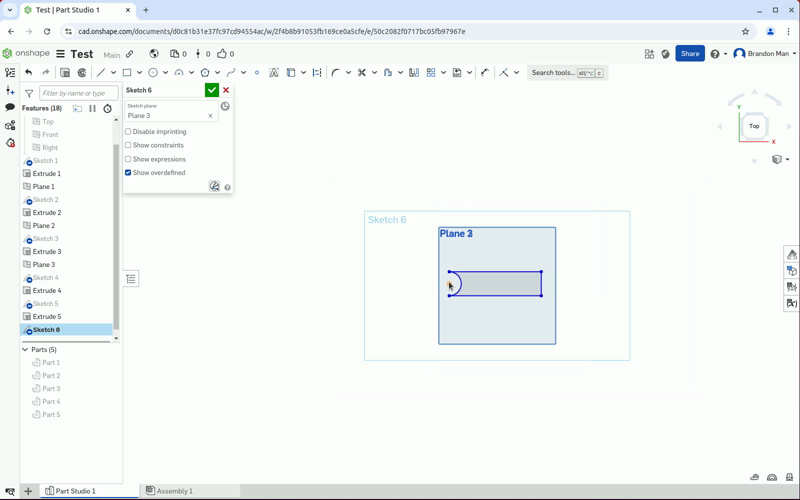
scroll(-6)
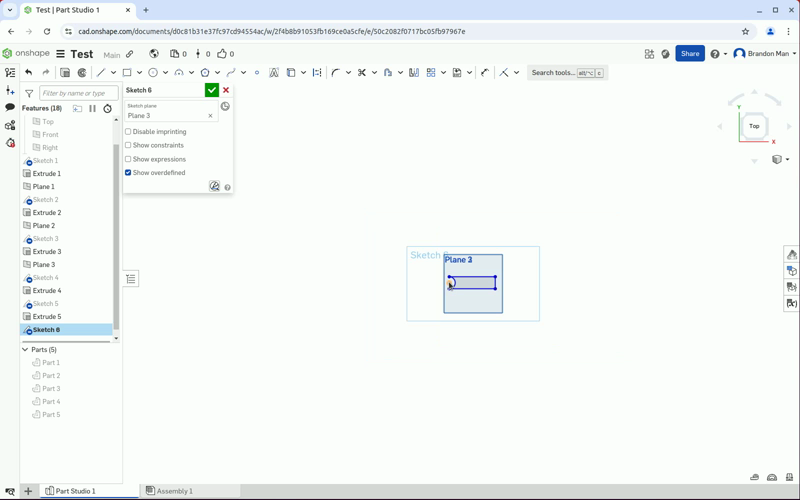
scroll(-6)
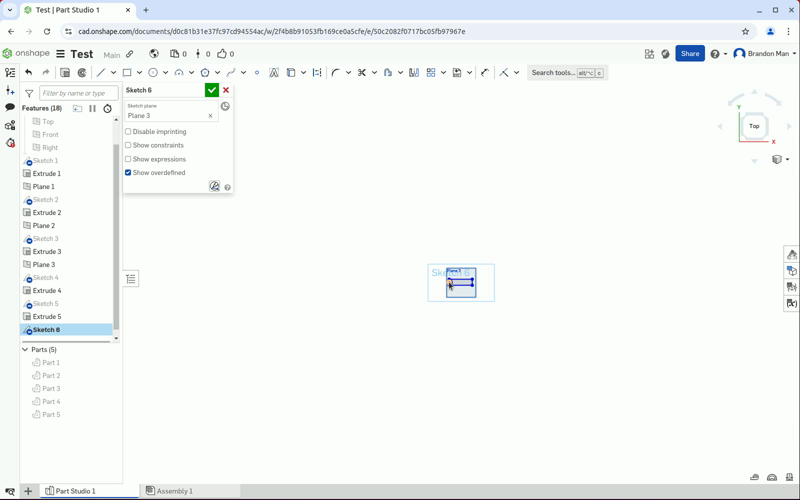
mouse_move(73, 352)
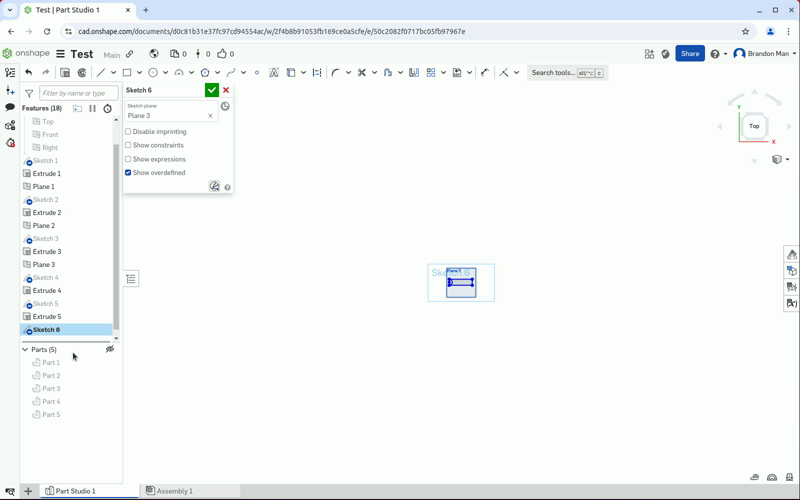
key(shift+y)
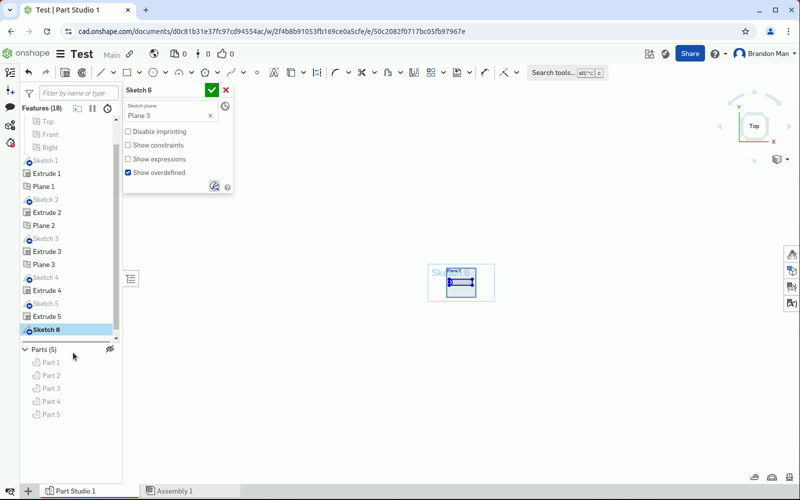
key(shift+e)
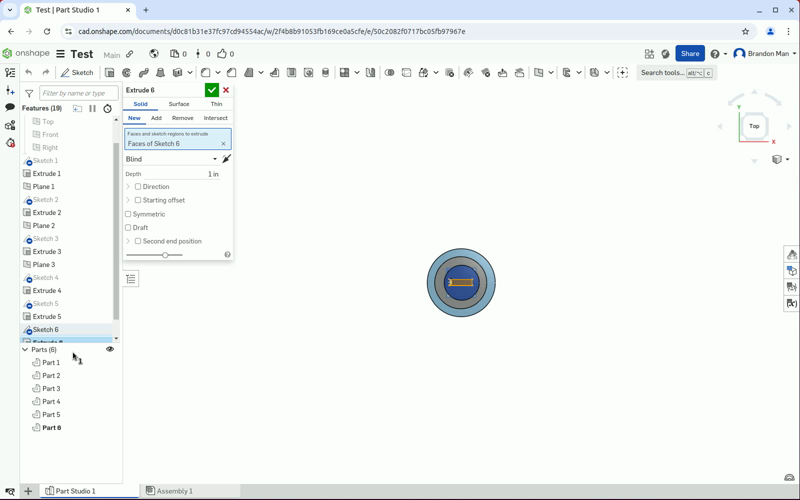
mouse_move(143, 106)
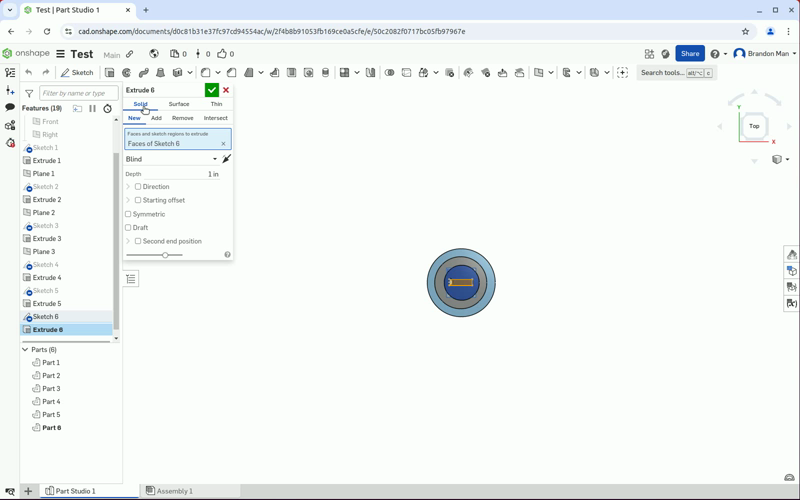
click(143, 106)
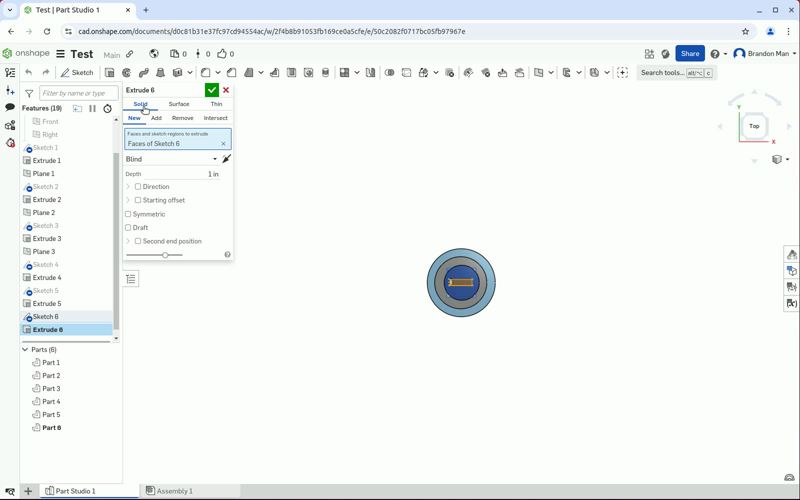
mouse_move(137, 120)
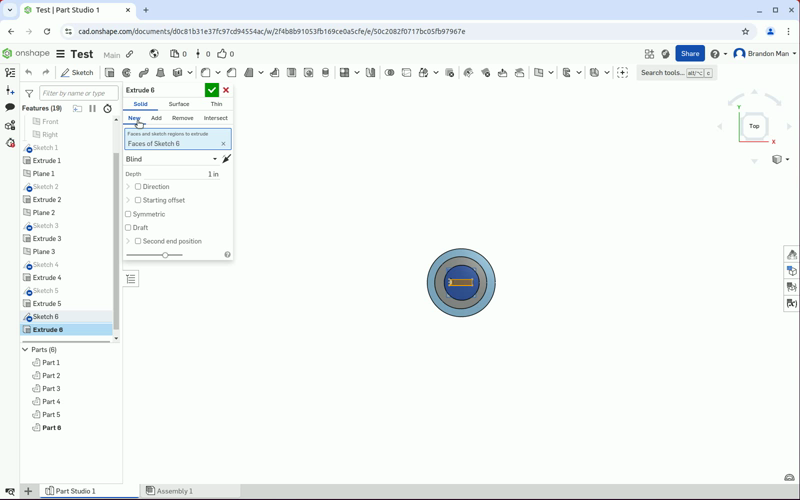
click(137, 120)
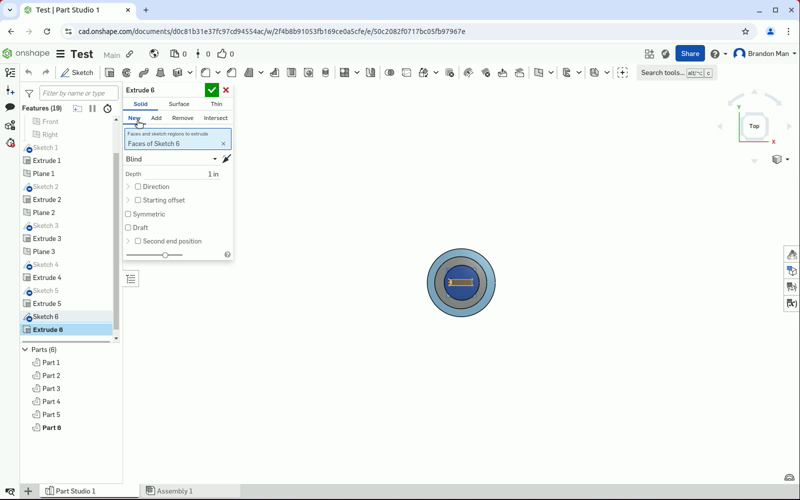
key(tab, 4)
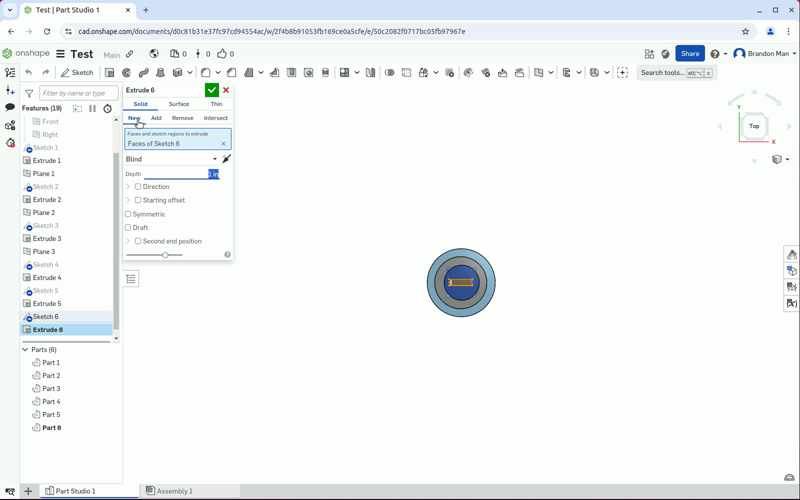
text(6.981)
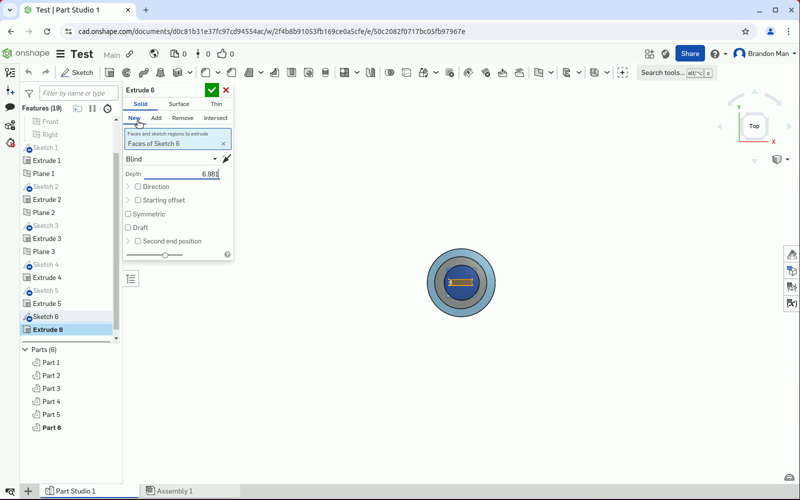
key(enter)
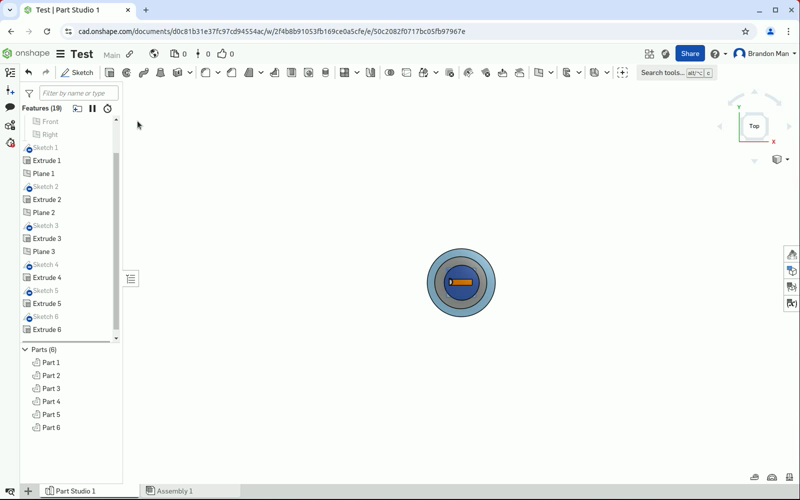
key(shift+h)
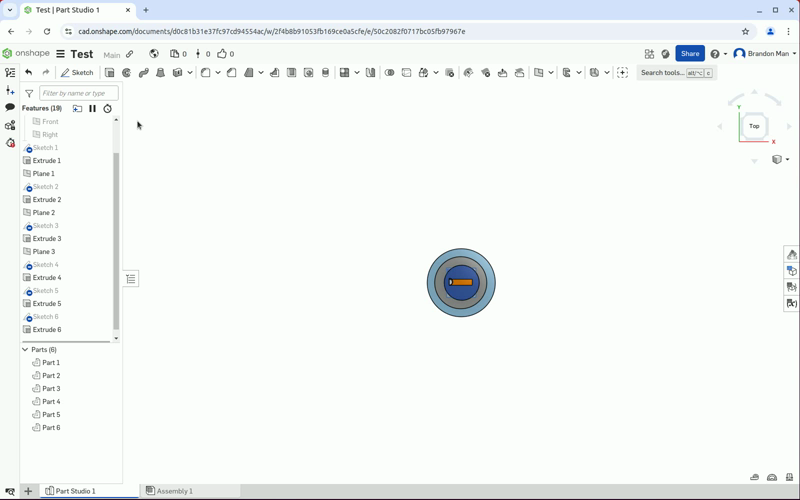
key(shift+h)
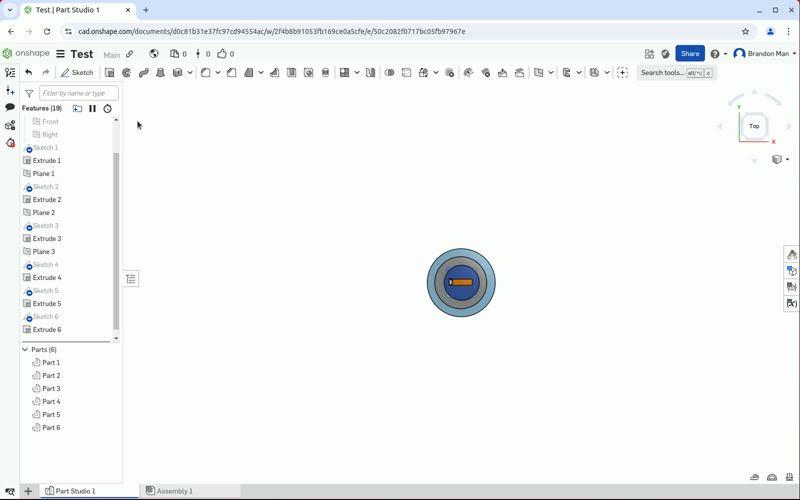
mouse_move(69, 150)
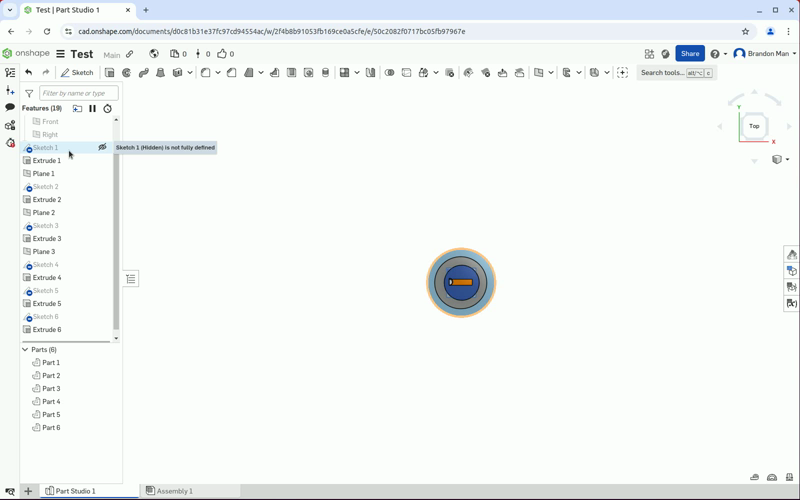
click(69, 150)
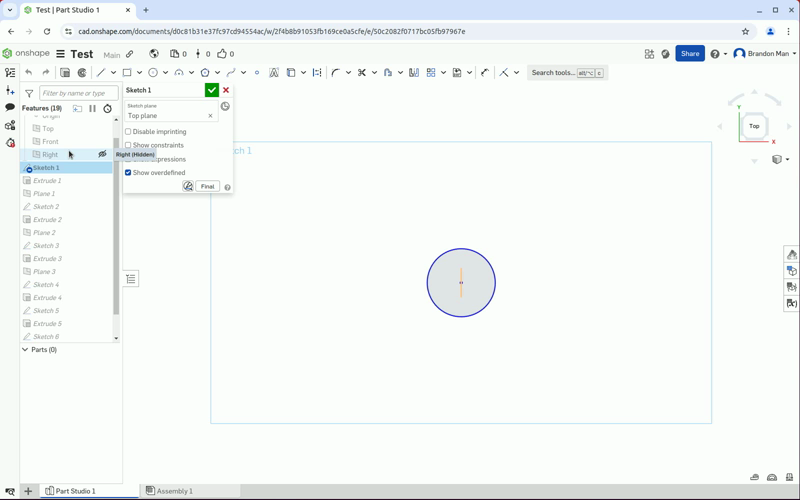
mouse_move(229, 92)
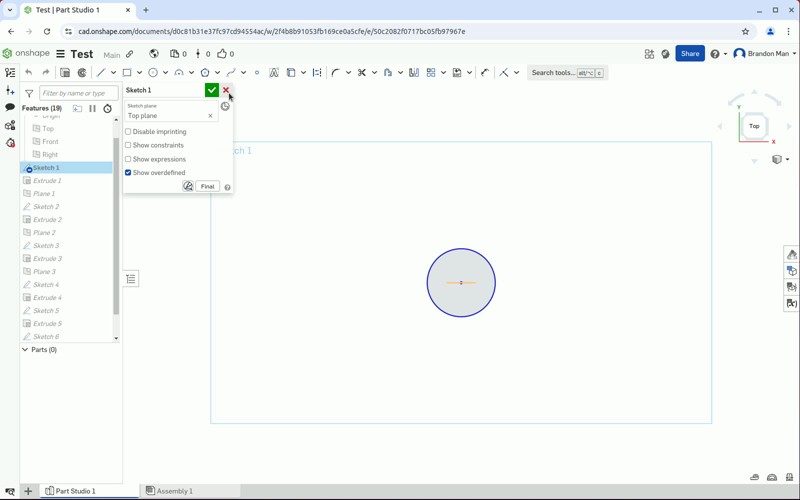
click(229, 92)
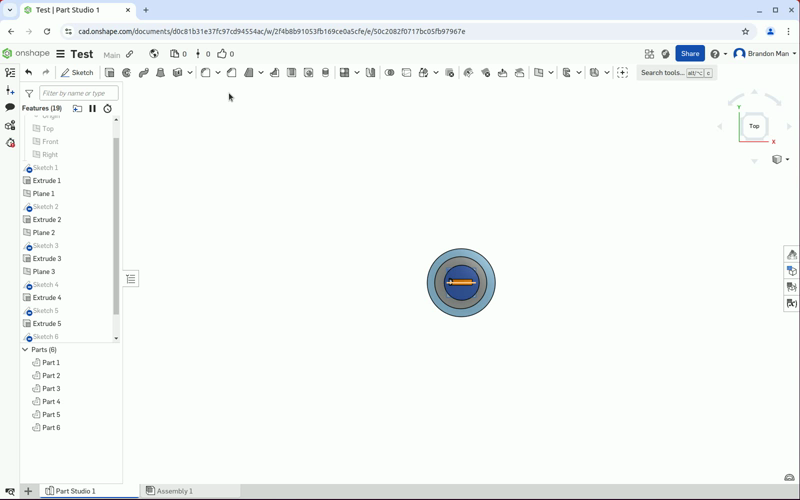
mouse_move(73, 352)
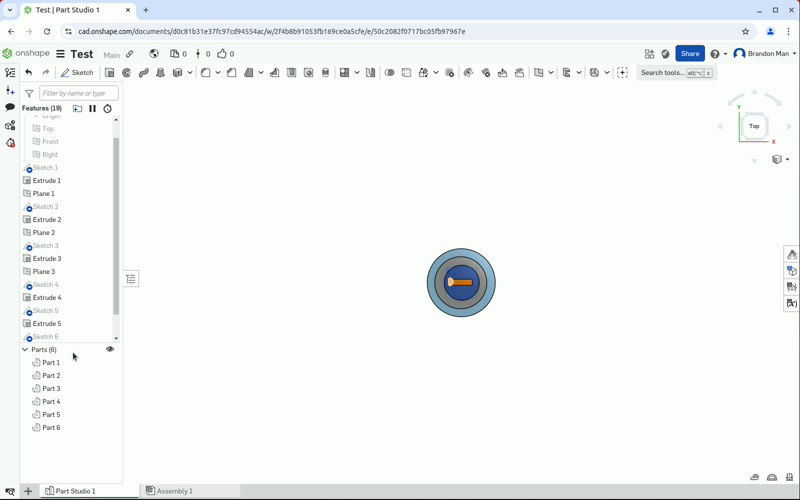
key(y)
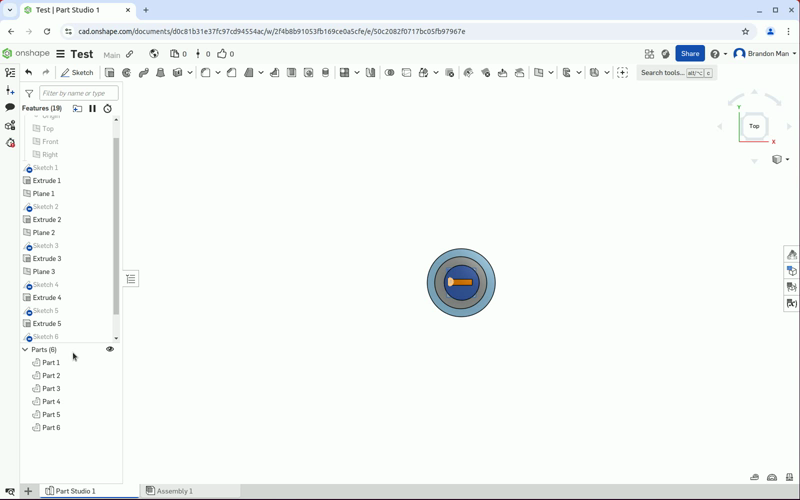
key(shift+p)
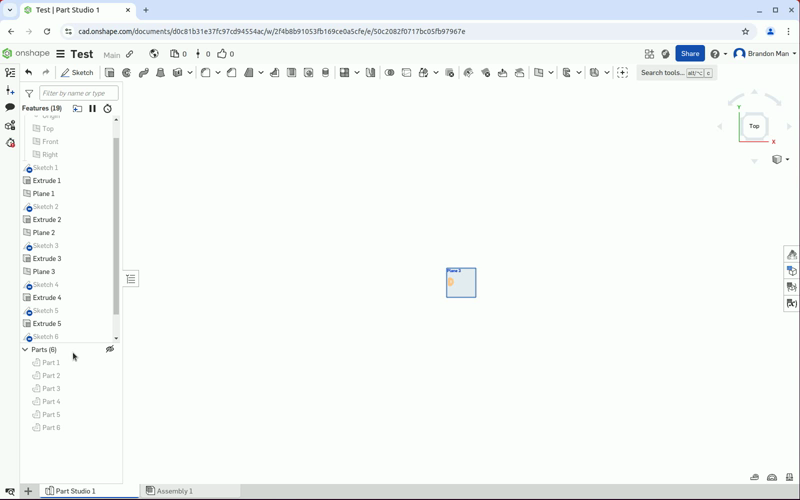
key(space)
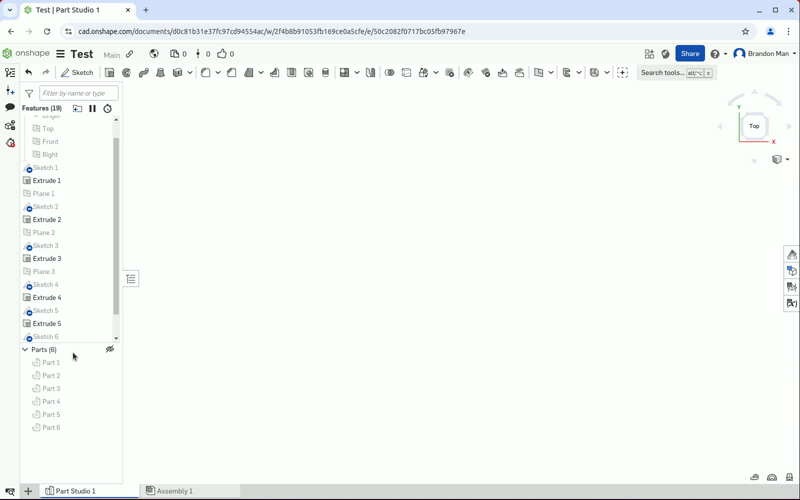
key_down(shift)
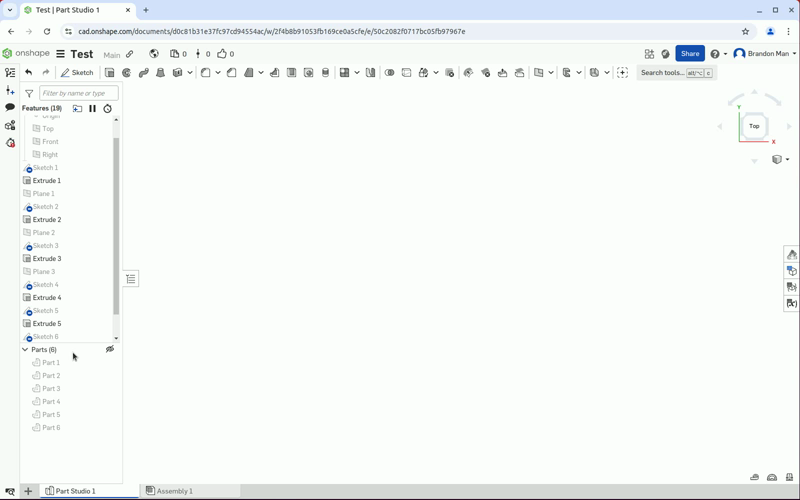
key(up)
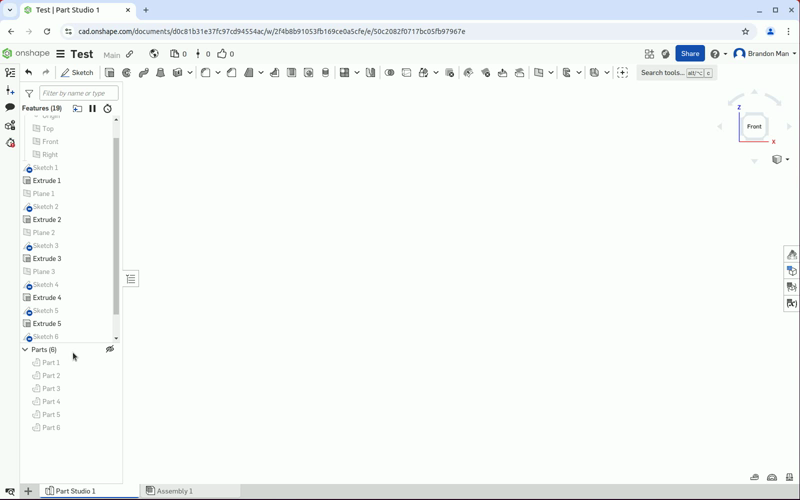
key_up(shift)
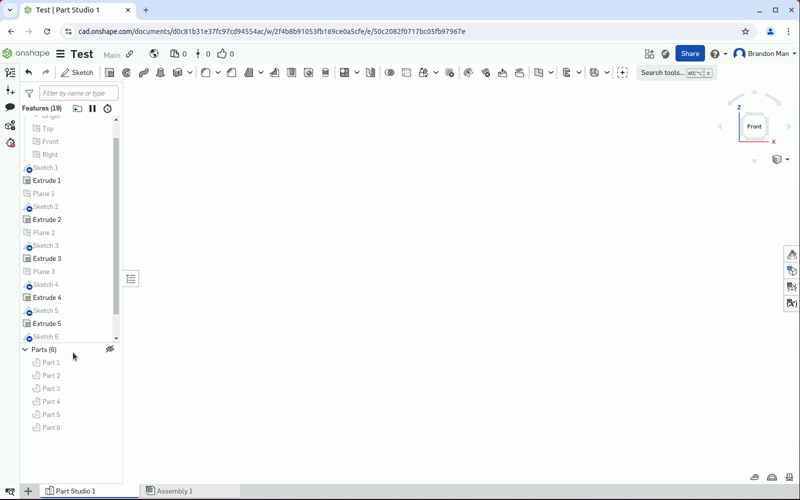
key(space)
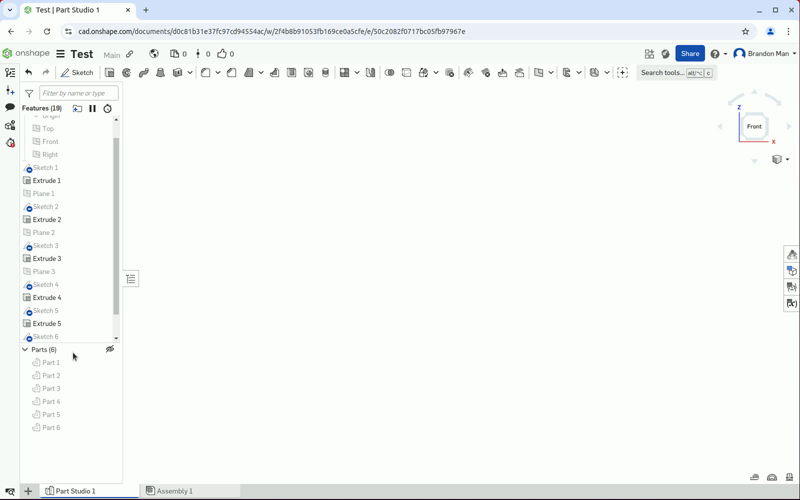
key_down(shift)
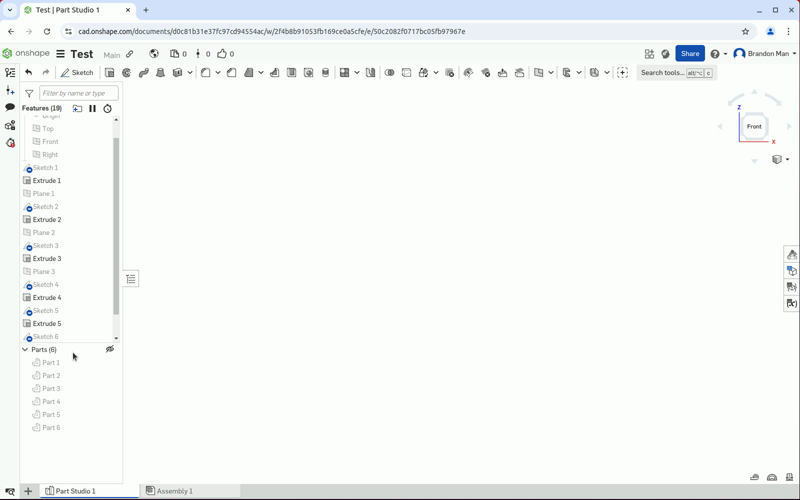
key(left)
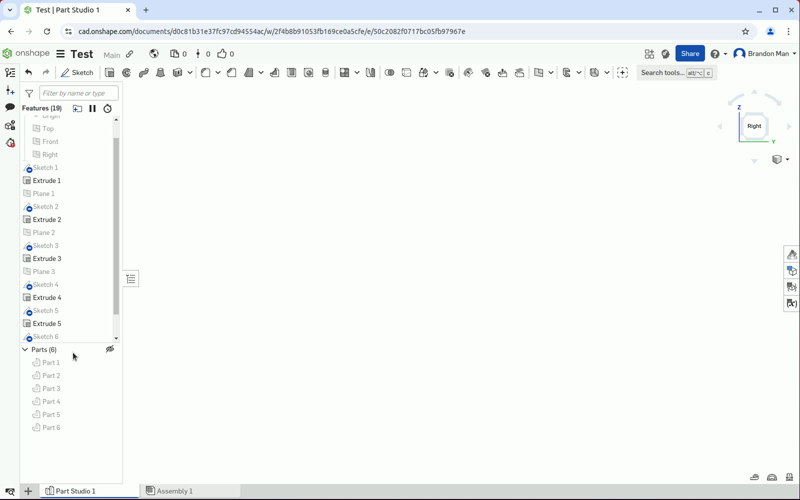
key_up(shift)
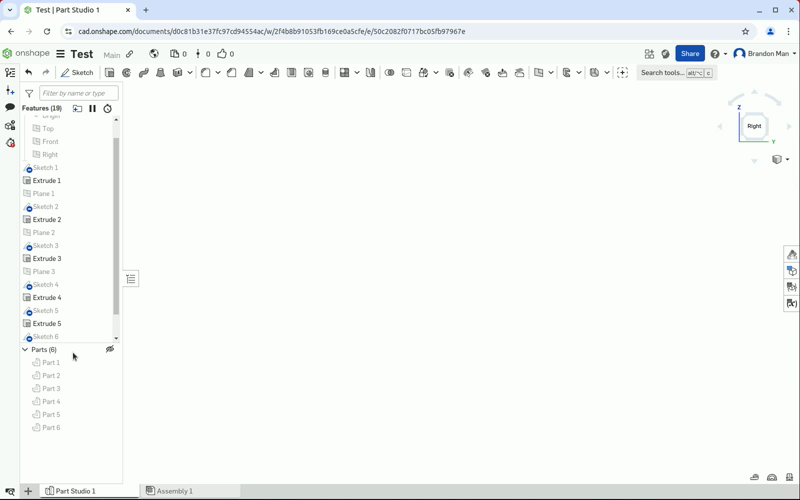
mouse_move(73, 352)
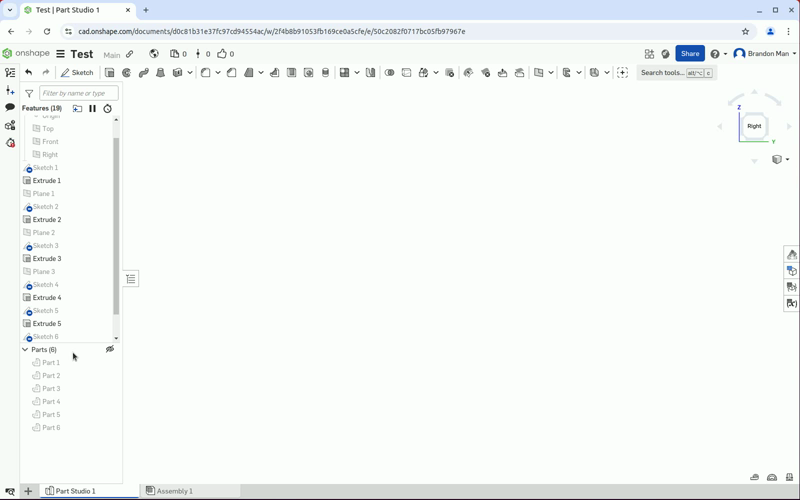
key(shift+y)
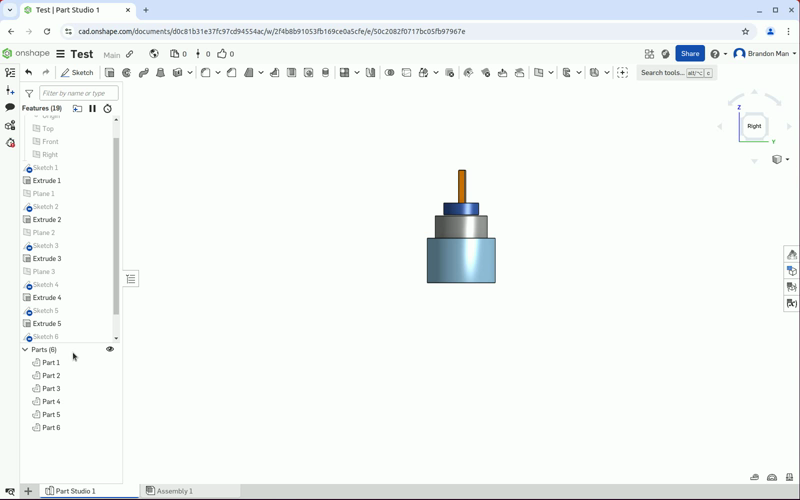
mouse_move(541, 75)
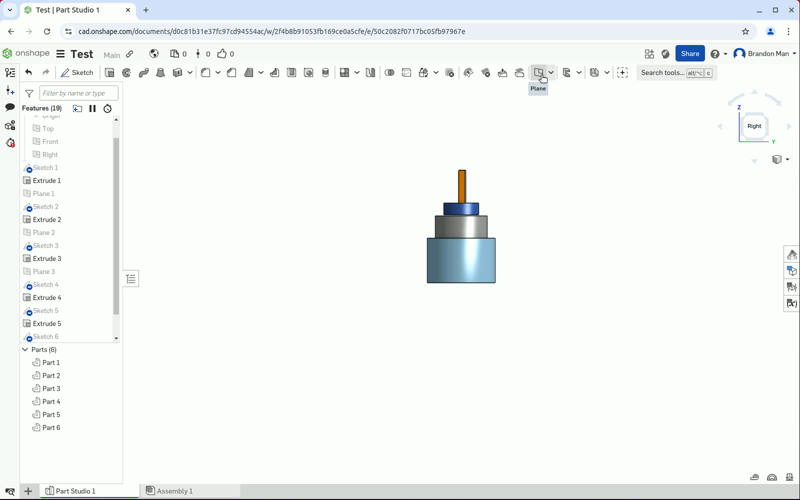
click(541, 75)
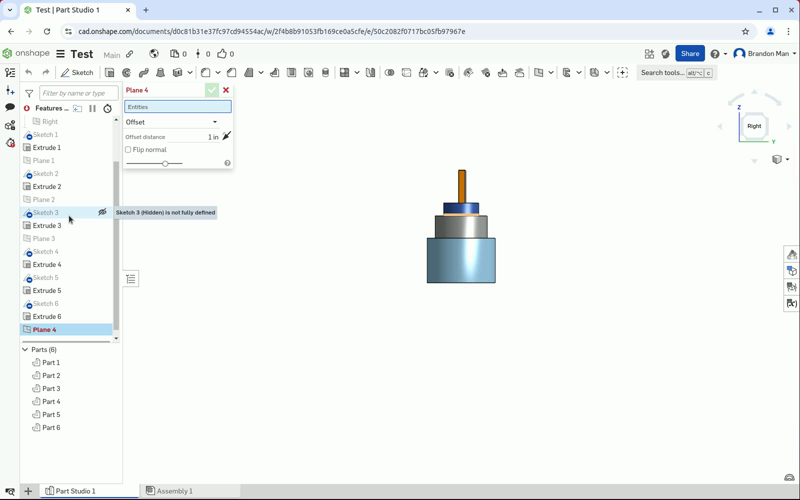
scroll(3)
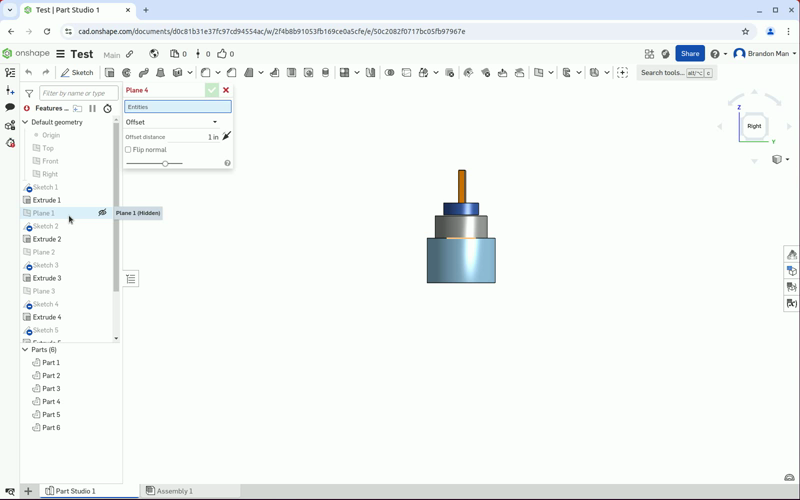
mouse_move(69, 176)
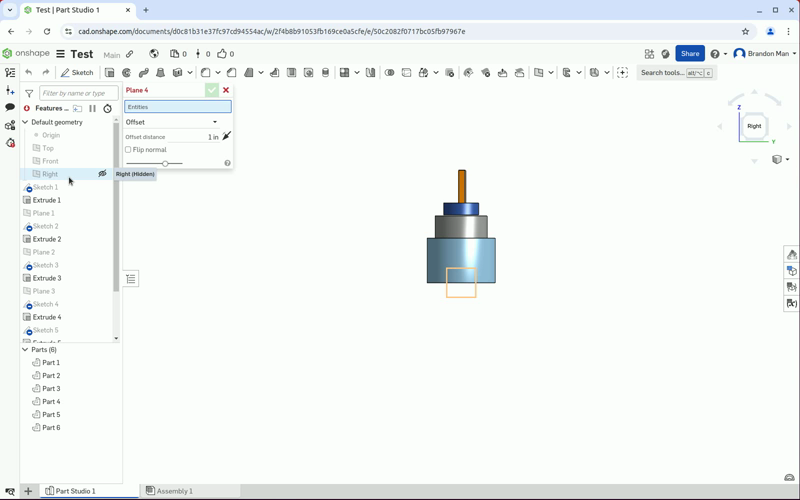
click(69, 176)
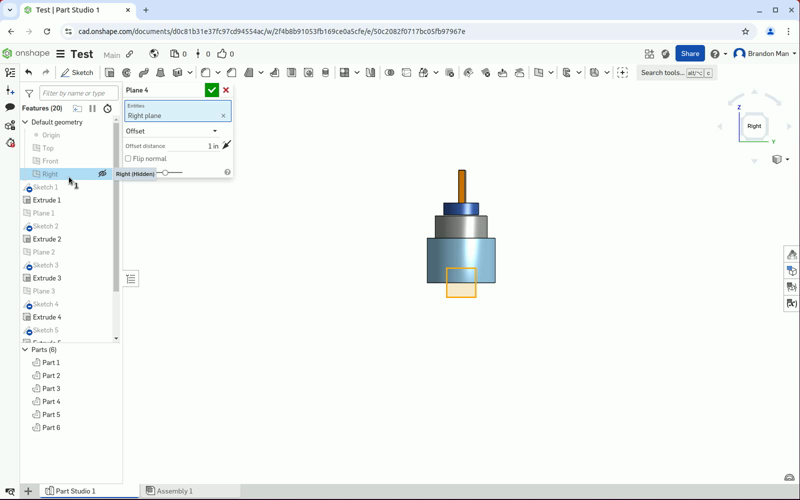
key(tab, 2)
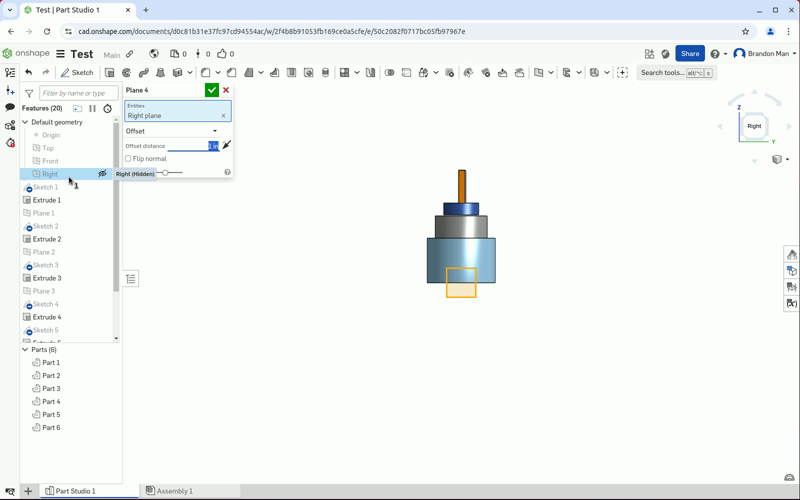
text(2.157)
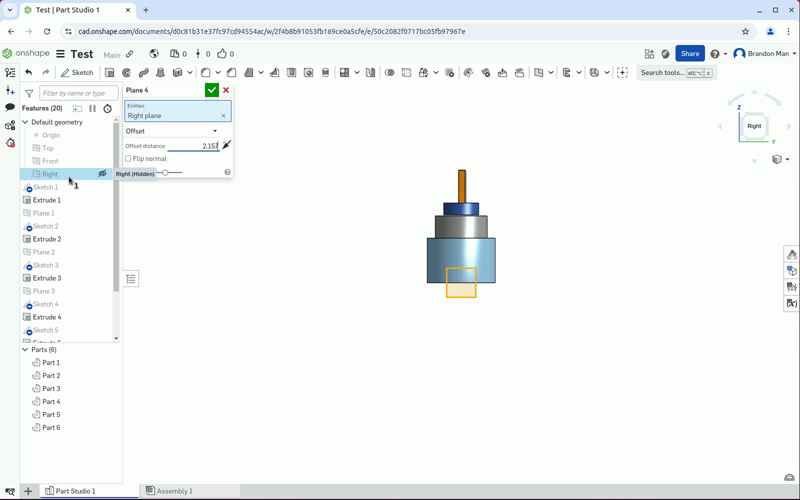
key(enter, 2)
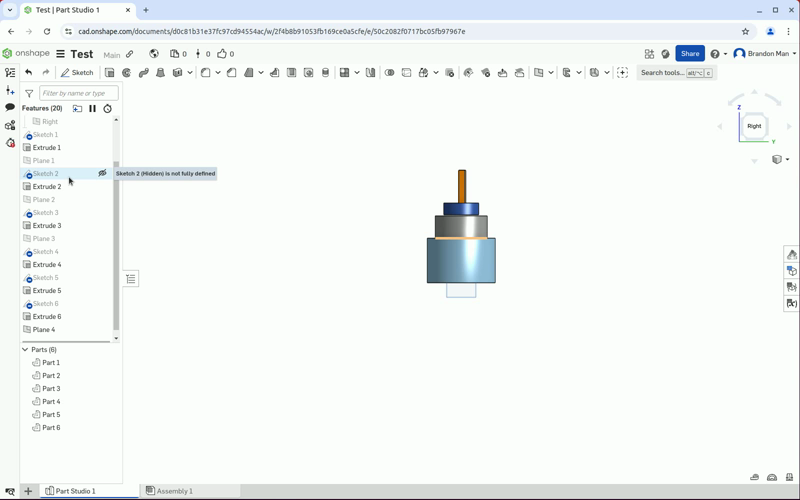
key(shift+s)
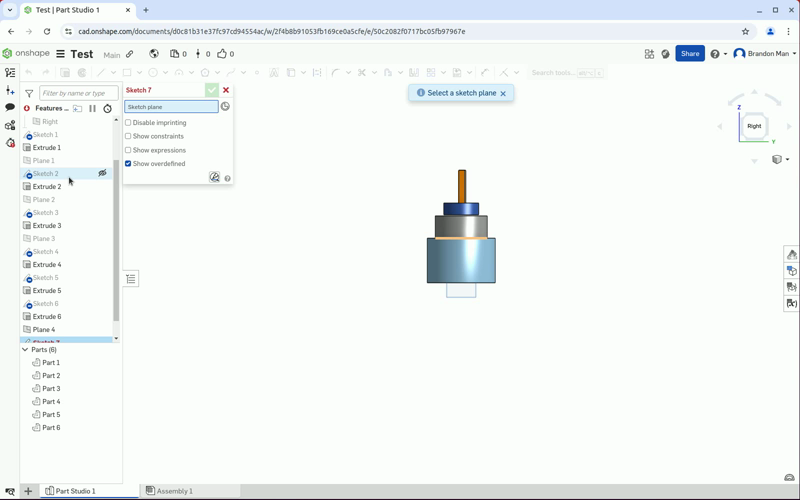
mouse_move(69, 319)
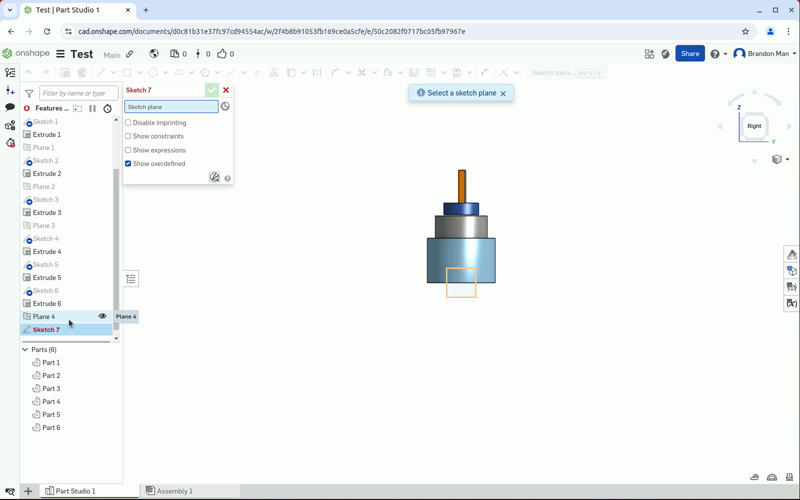
click(69, 319)
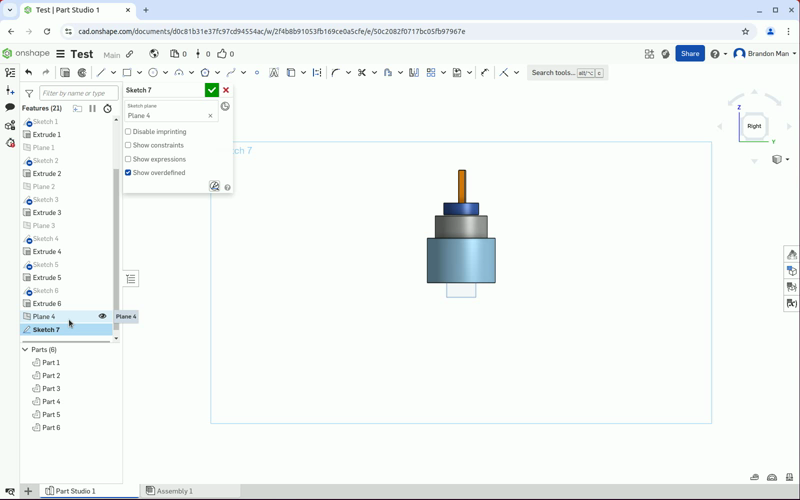
mouse_move(73, 352)
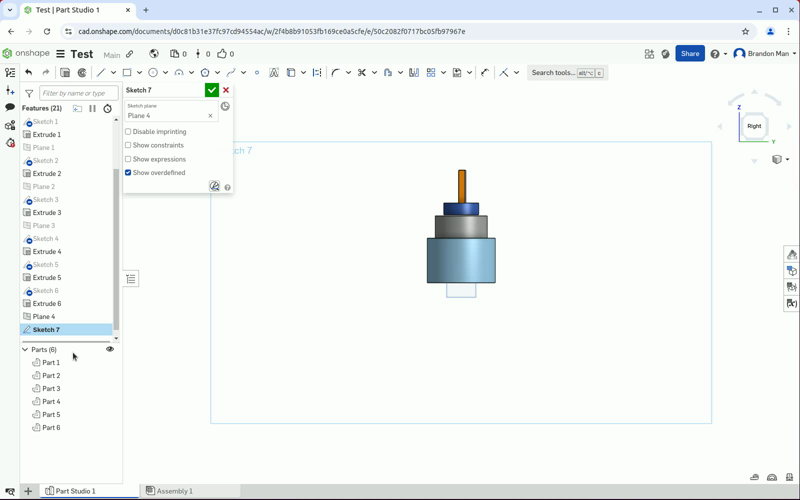
key(y)
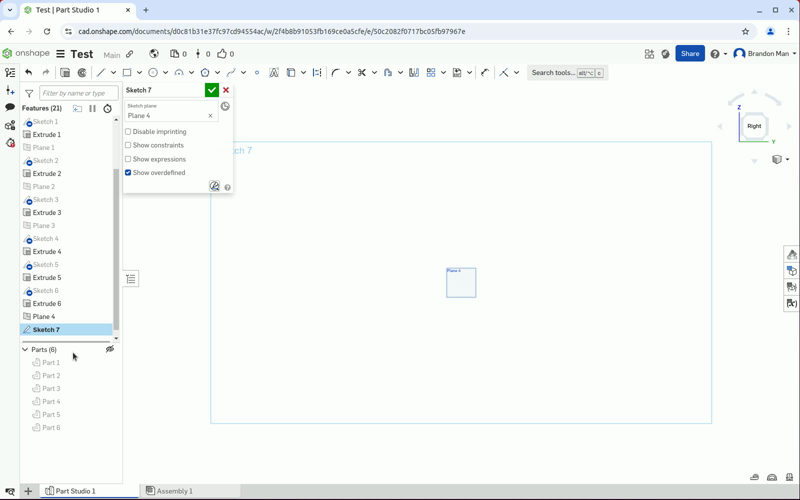
key(l)
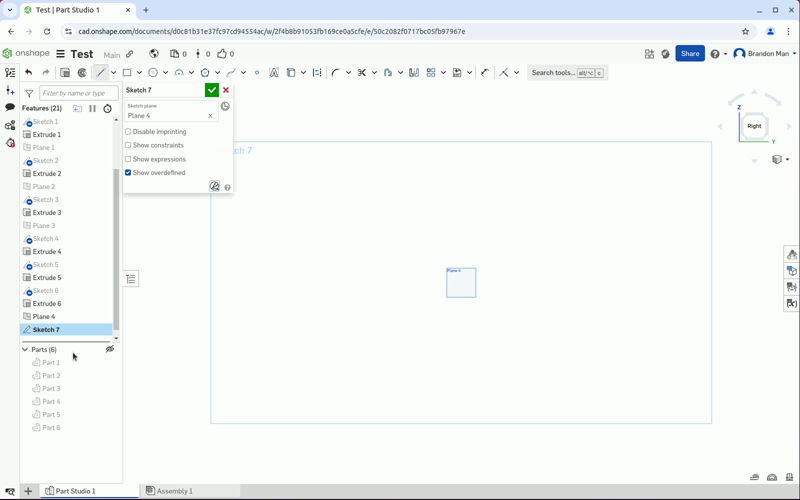
key_down(shift)
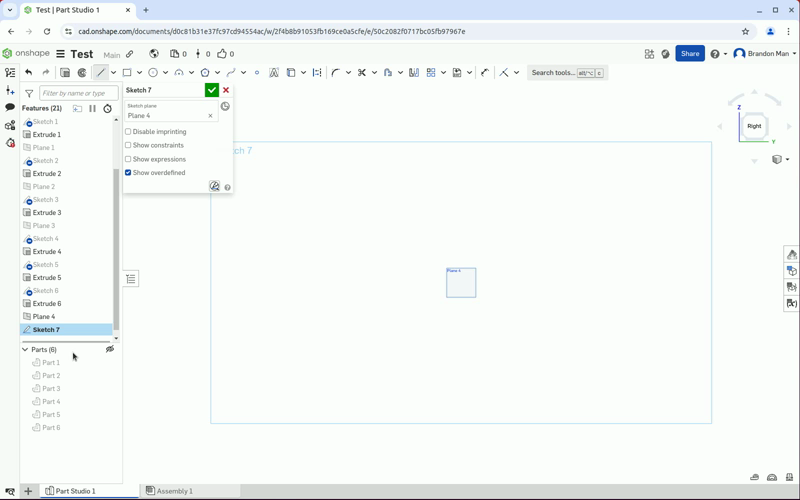
mouse_move(458, 204)
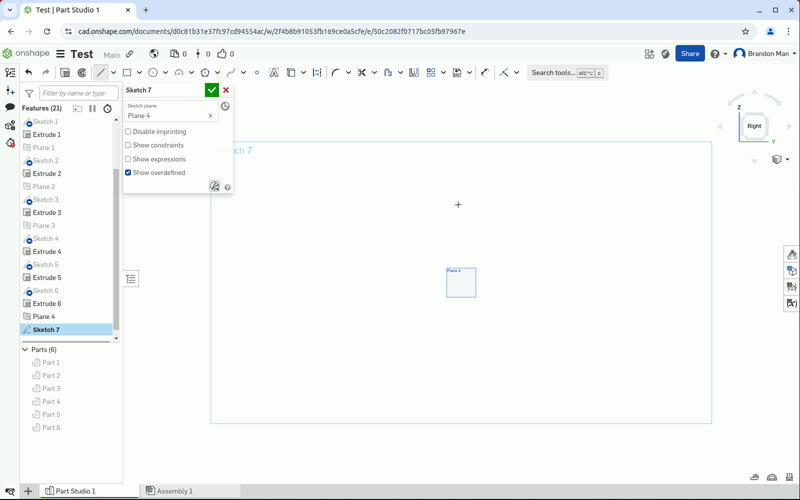
click(458, 204)
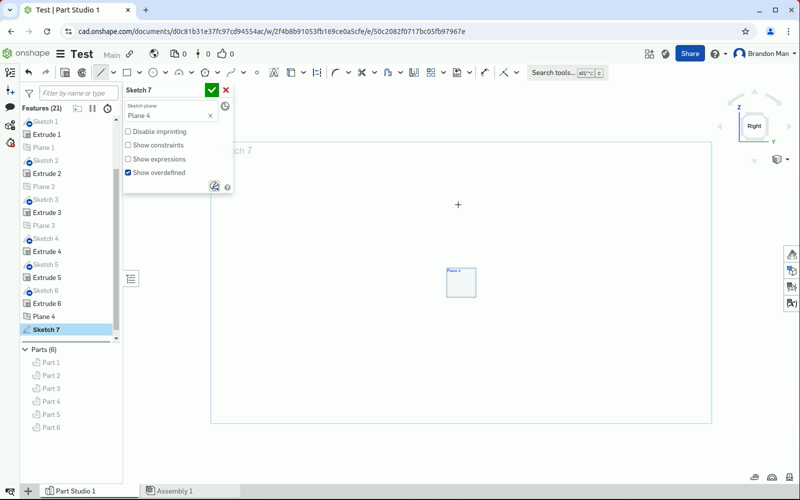
key_up(shift)
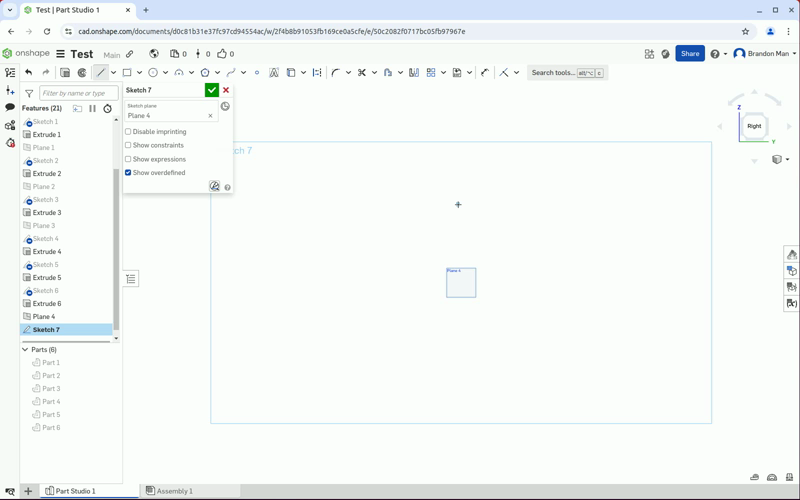
key_down(shift)
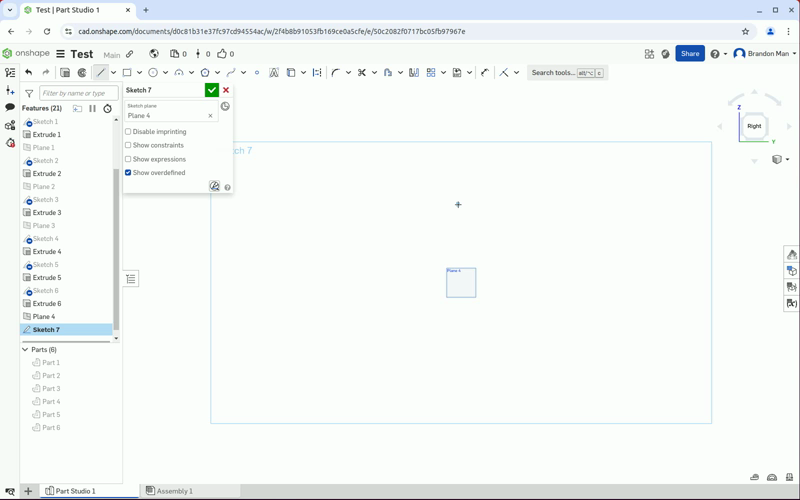
mouse_move(488, 204)
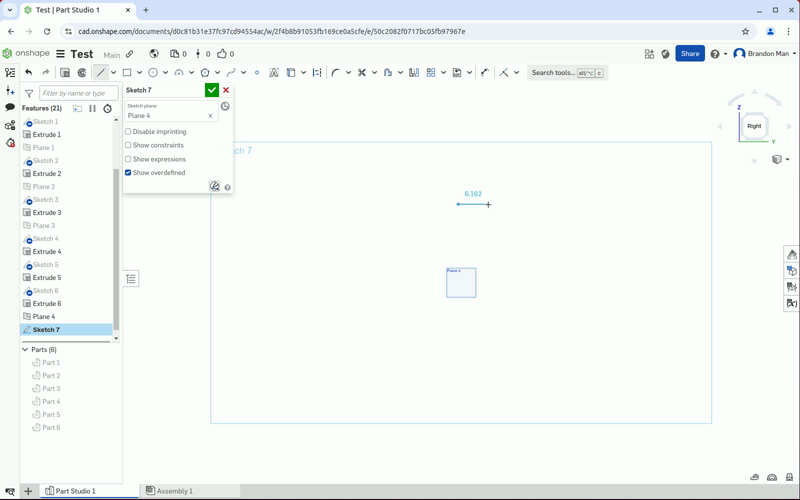
mouse_move(462, 204)
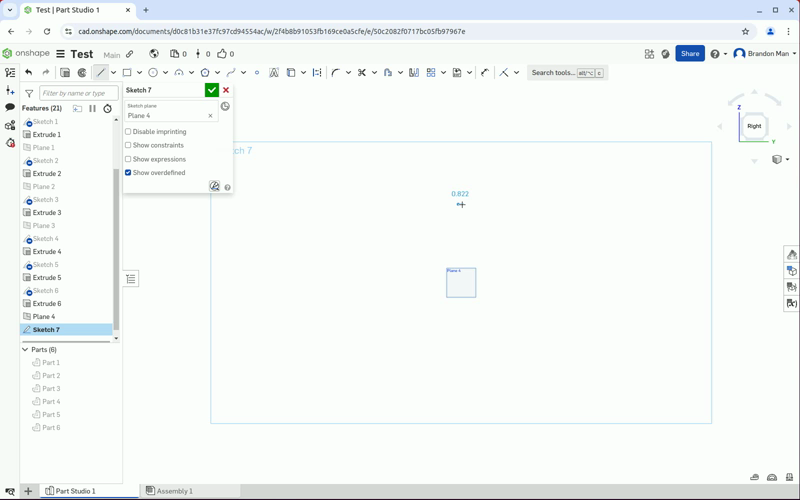
scroll(6)
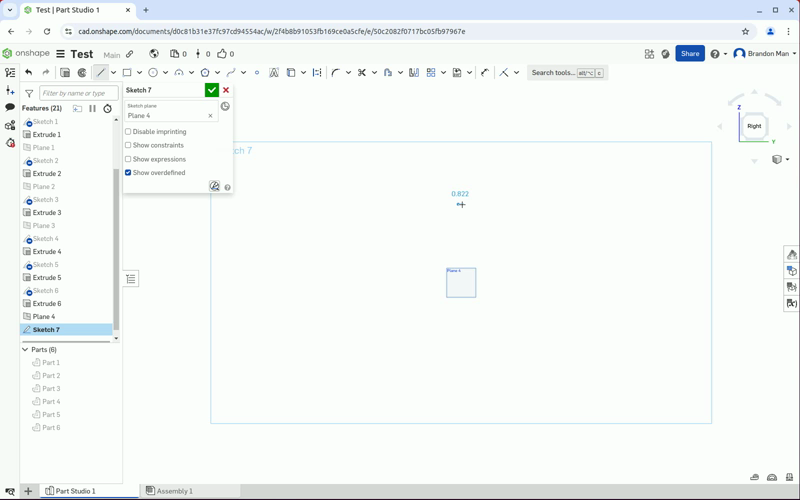
scroll(6)
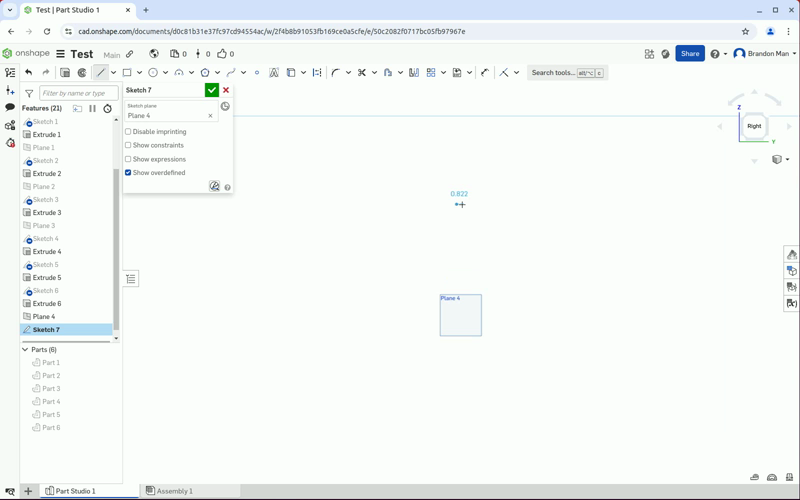
scroll(6)
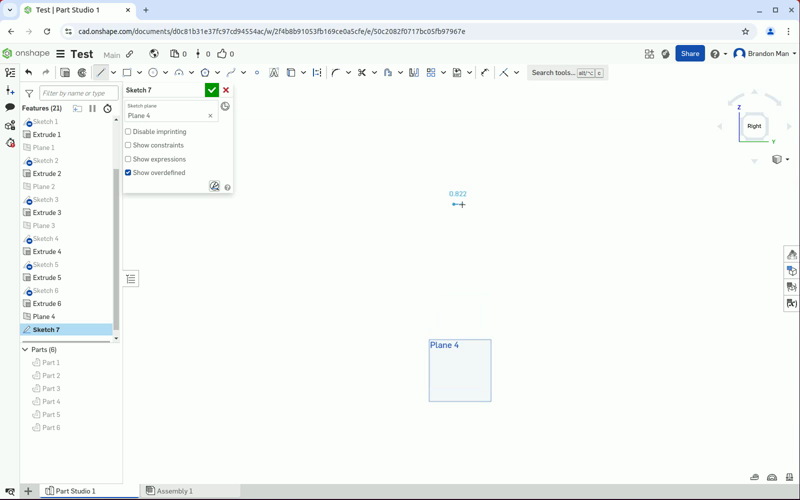
scroll(6)
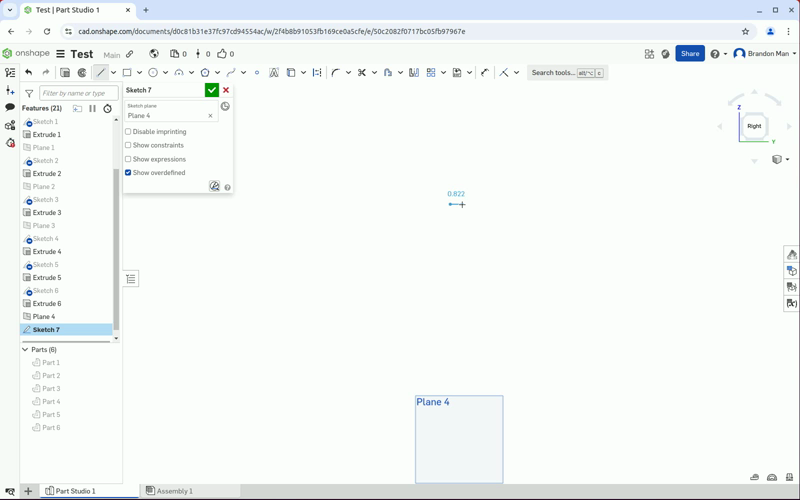
scroll(6)
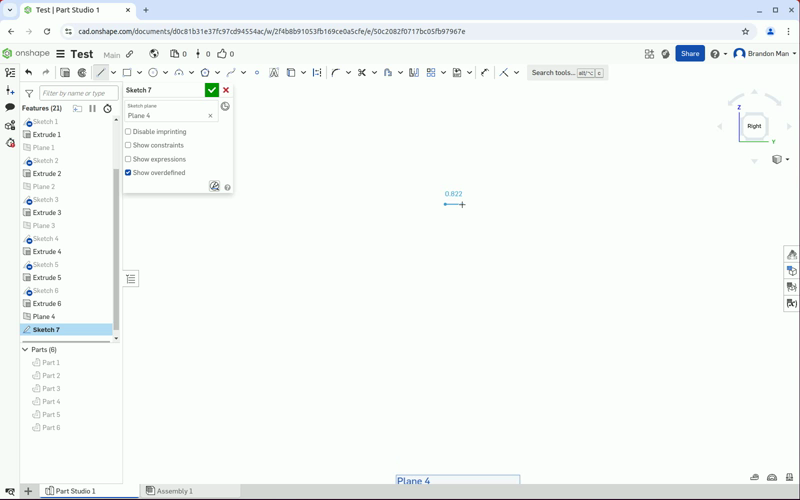
scroll(6)
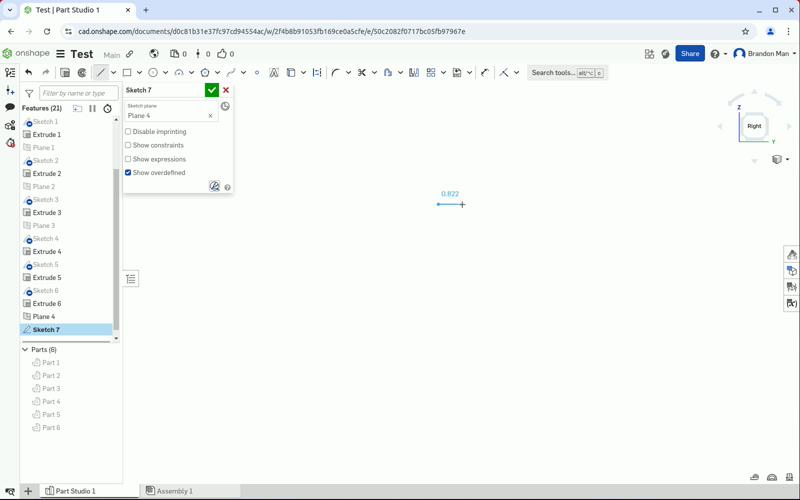
scroll(6)
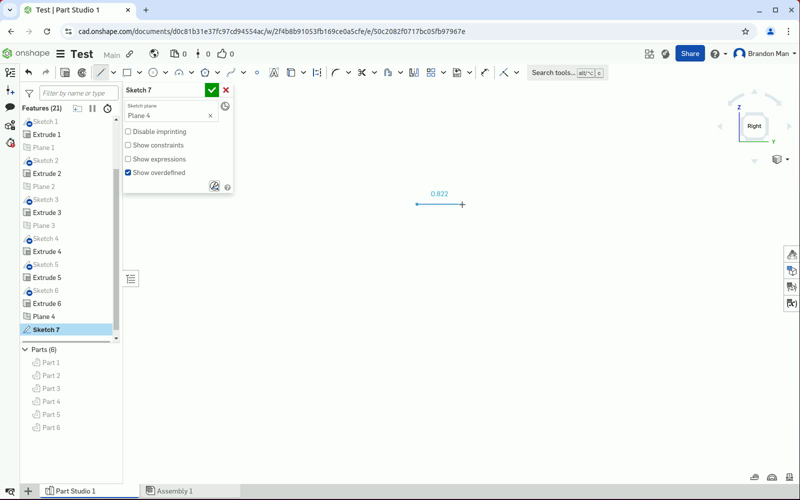
click(462, 204)
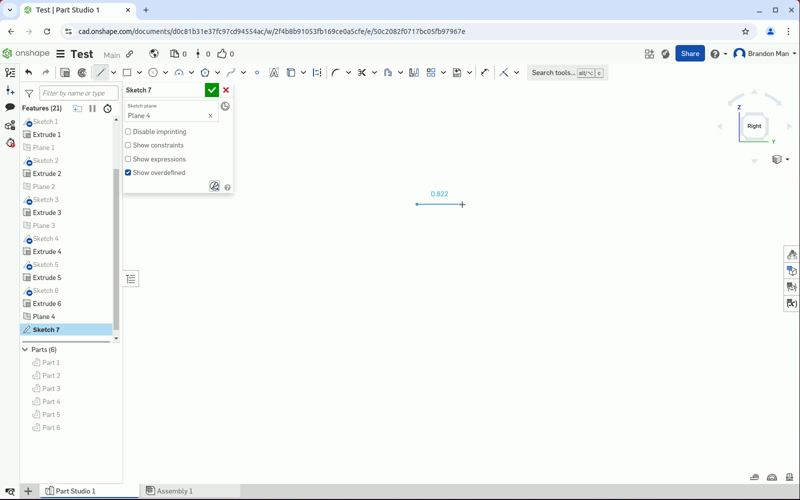
scroll(-6)
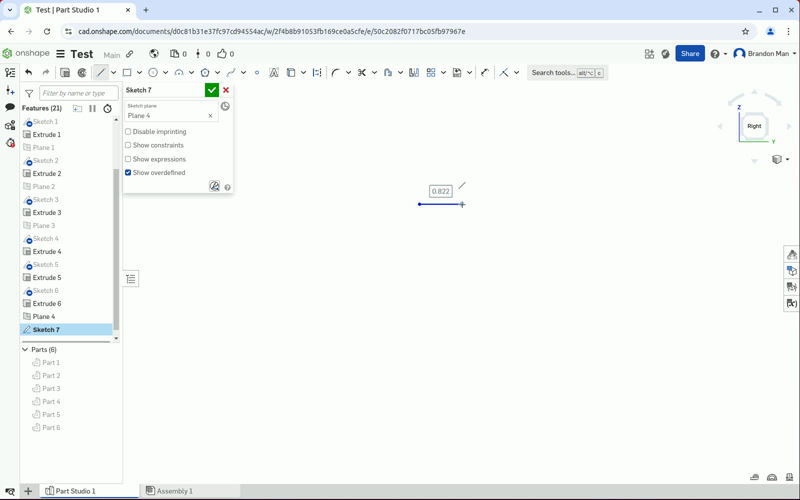
scroll(-6)
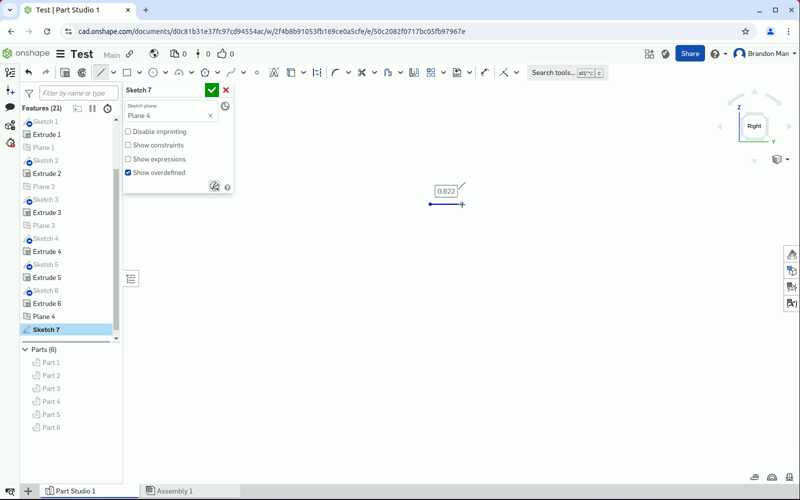
scroll(-6)
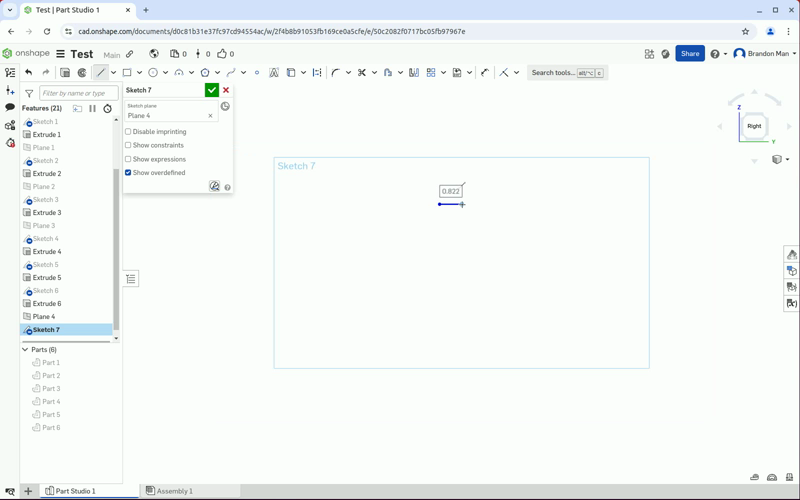
scroll(-6)
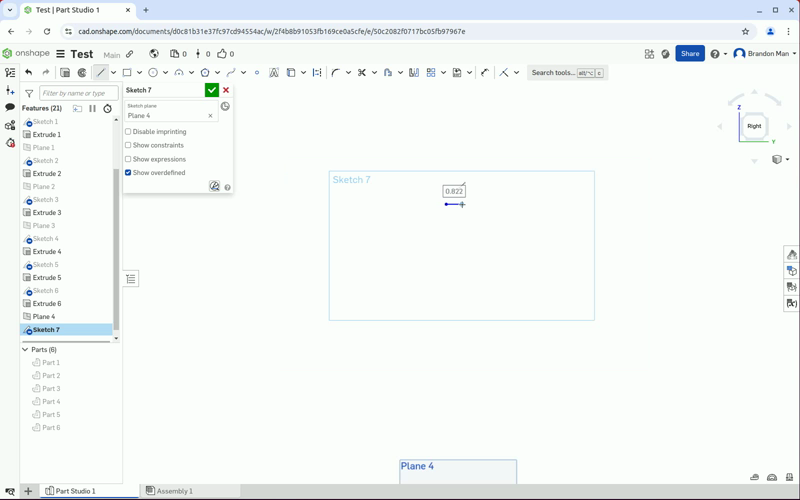
scroll(-6)
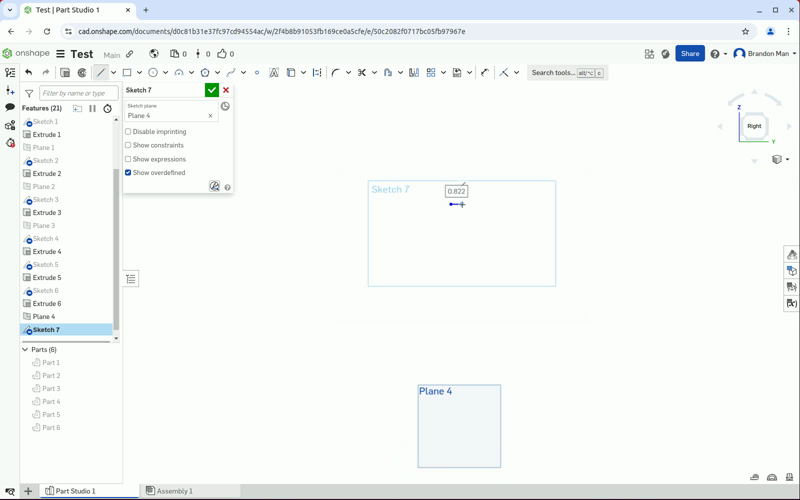
scroll(-6)
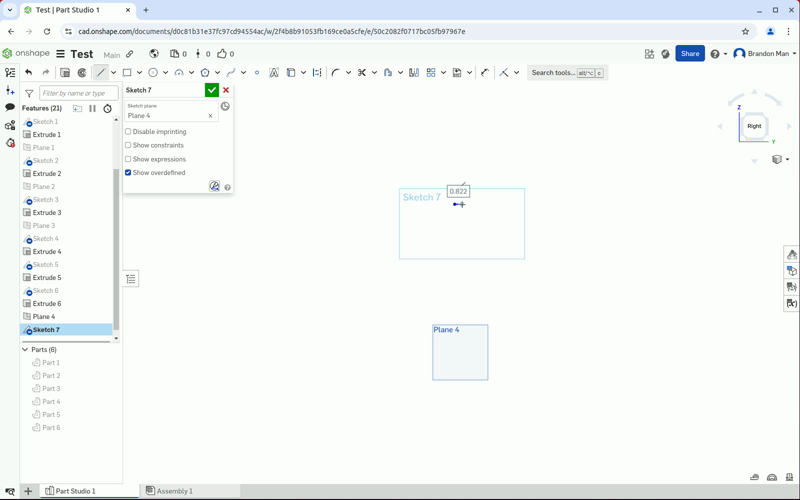
scroll(-6)
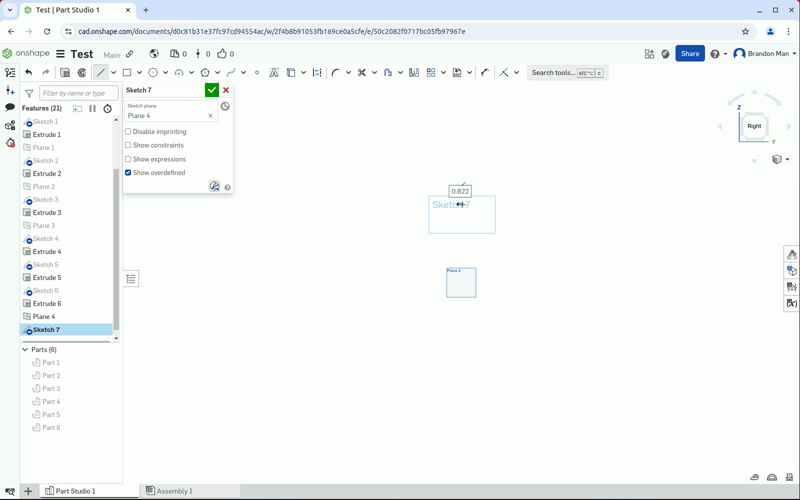
key_up(shift)
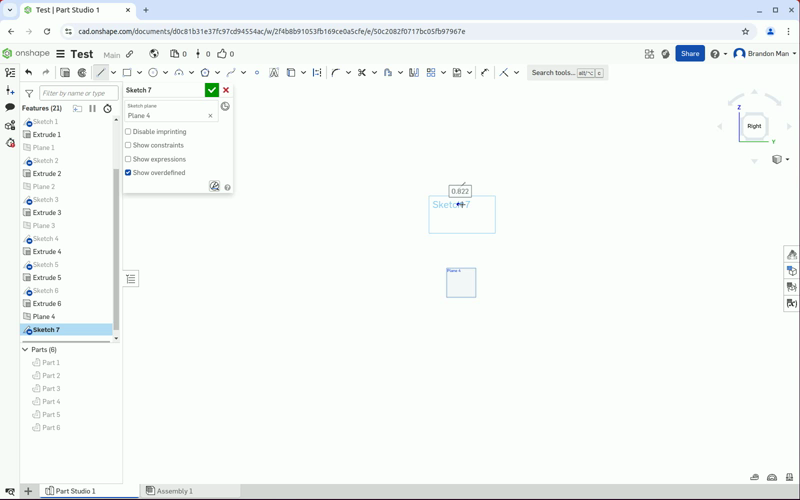
key_down(shift)
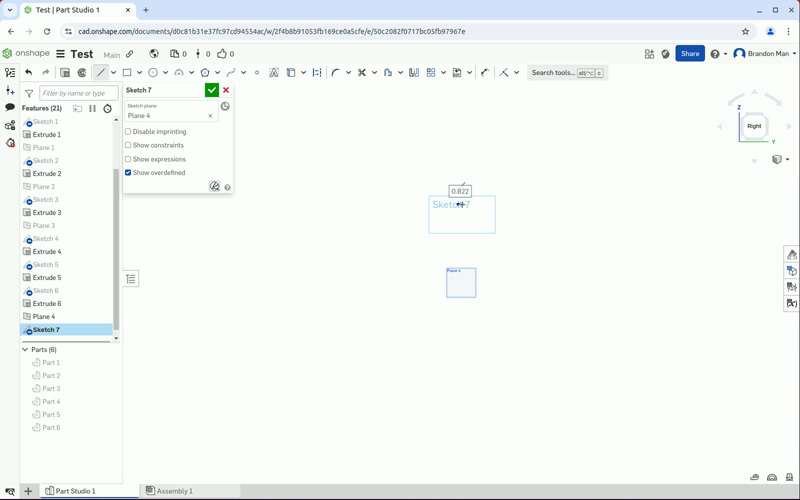
mouse_move(492, 204)
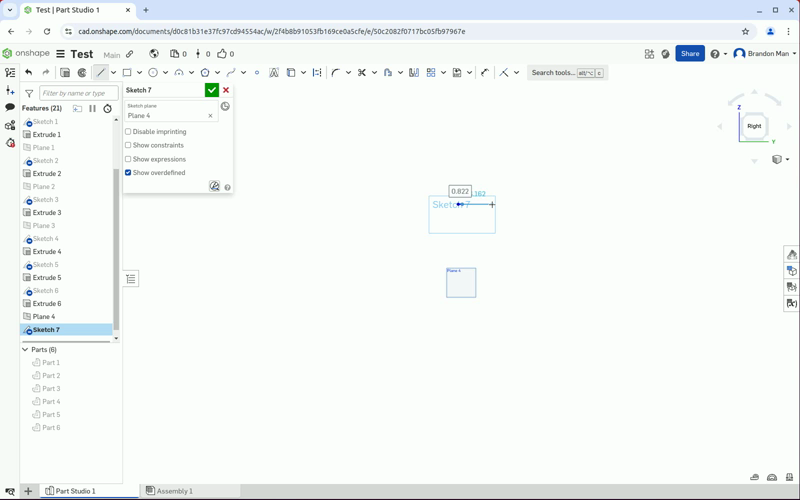
mouse_move(462, 169)
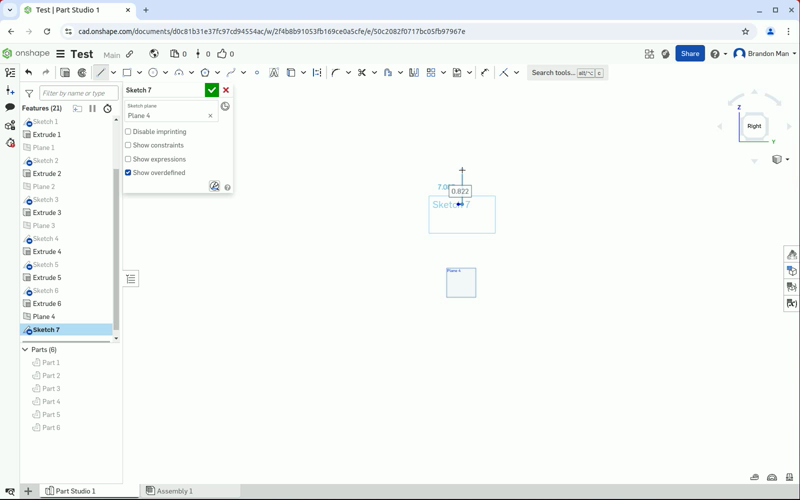
click(462, 169)
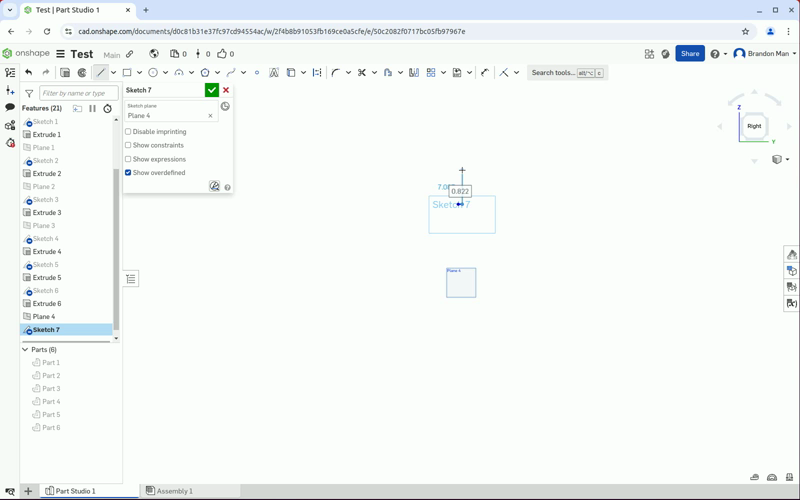
key_up(shift)
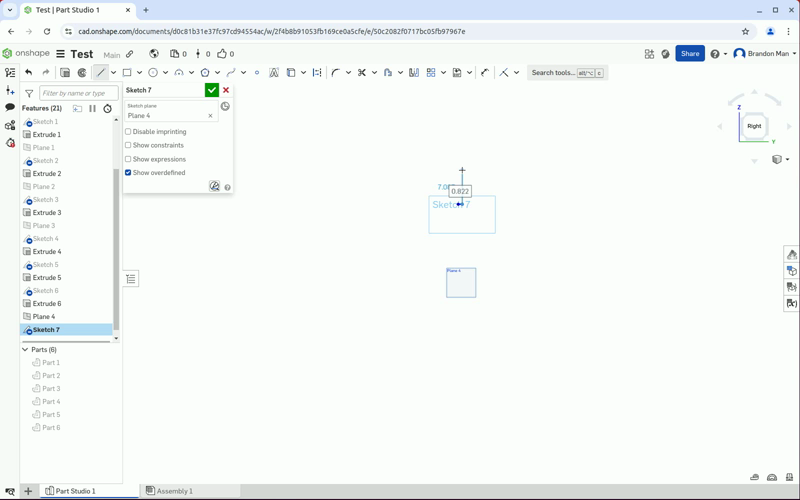
key_down(shift)
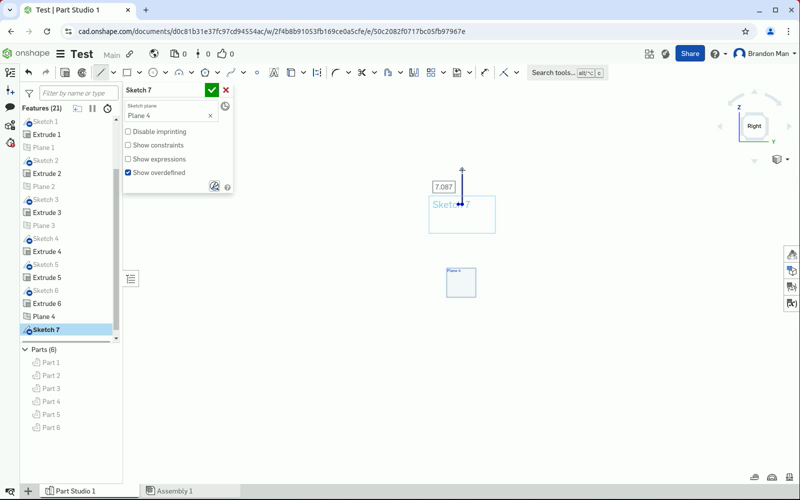
mouse_move(492, 169)
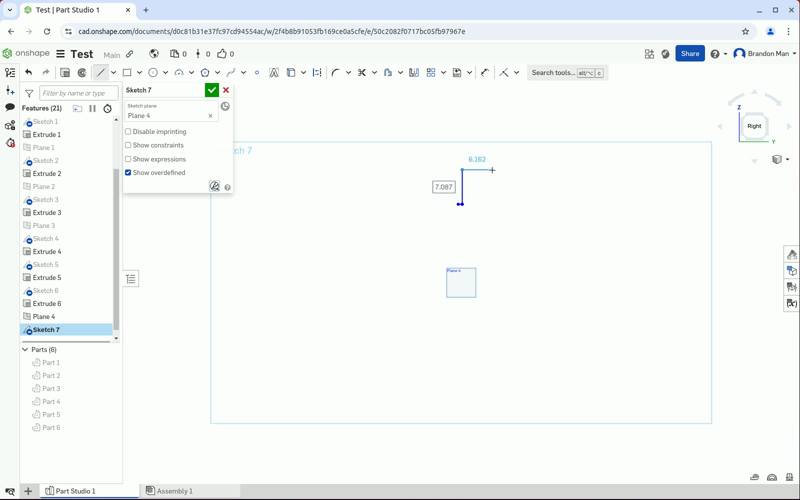
mouse_move(458, 169)
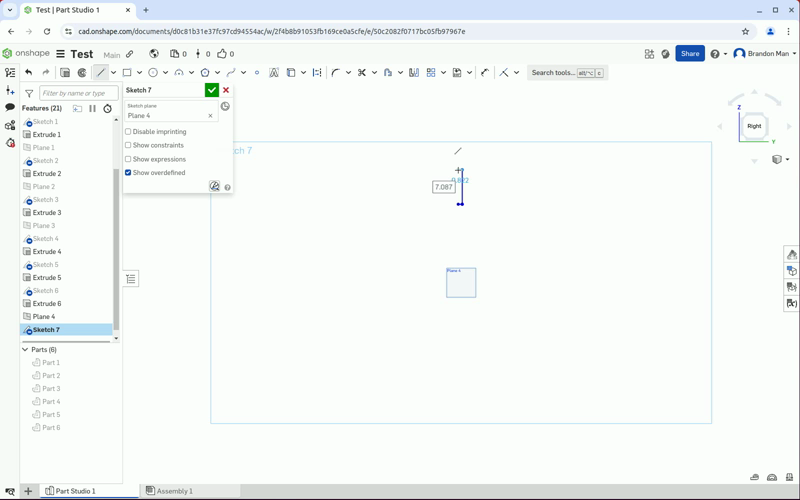
scroll(6)
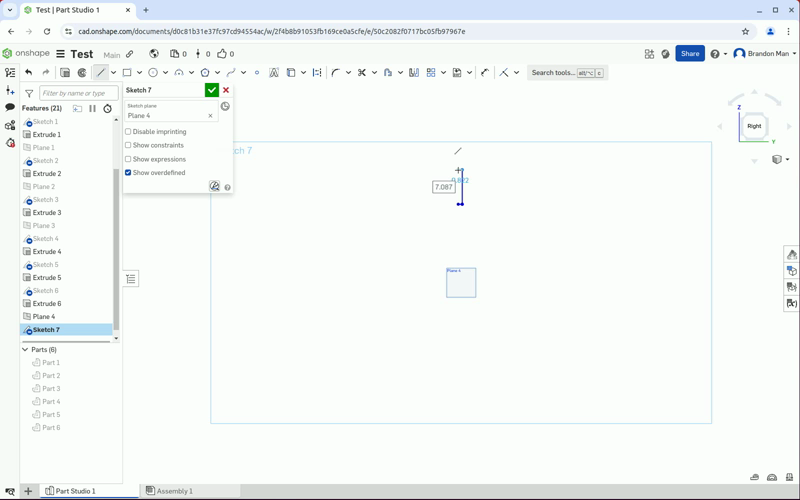
scroll(6)
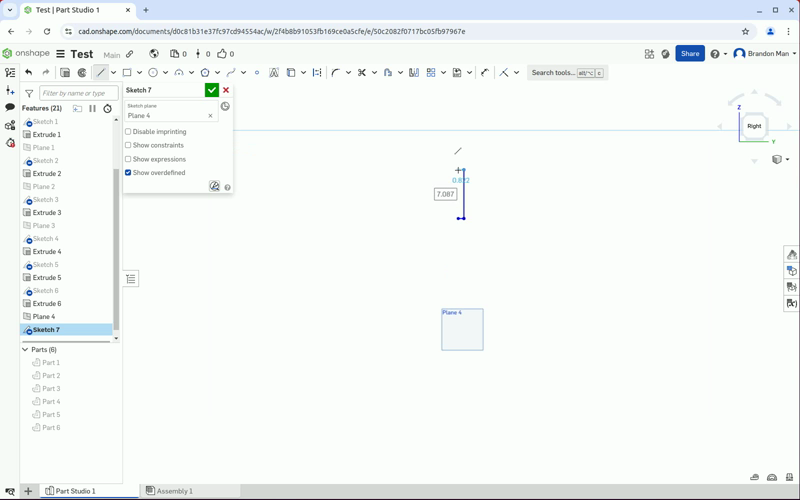
scroll(6)
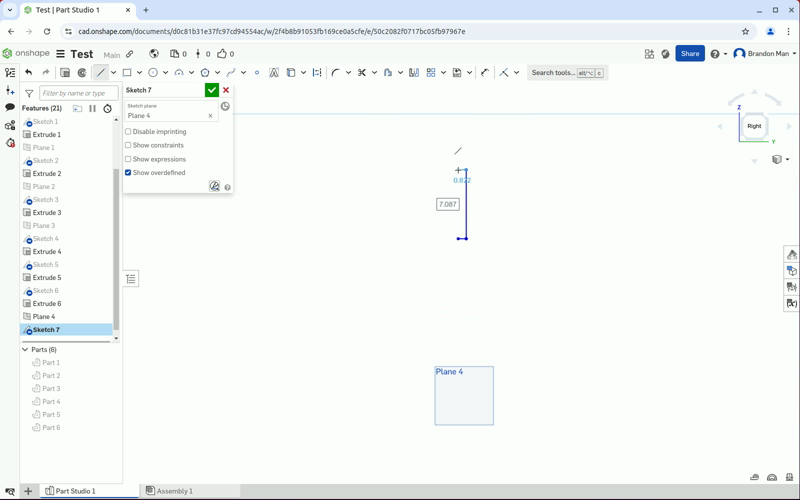
scroll(6)
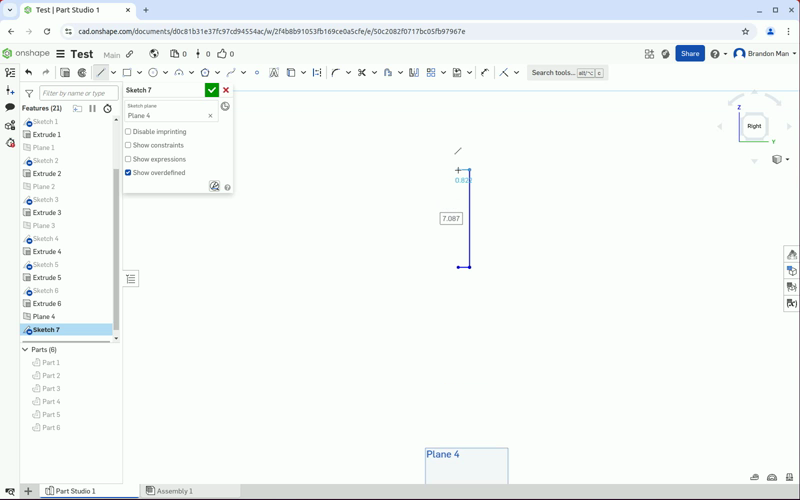
scroll(6)
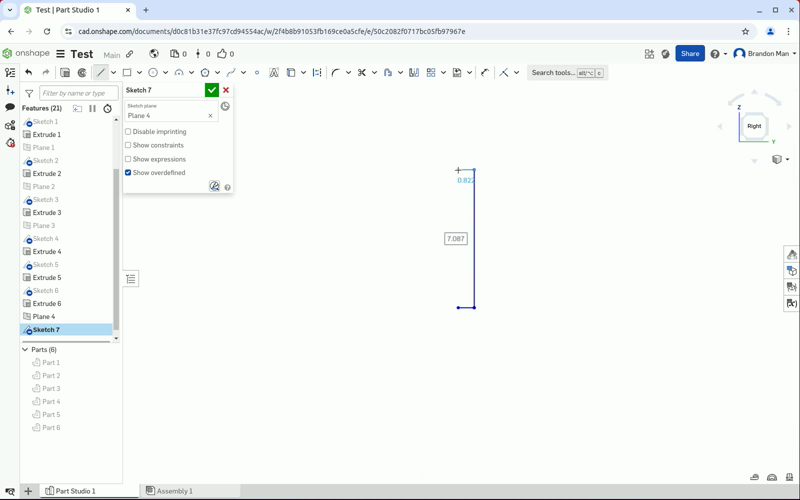
scroll(6)
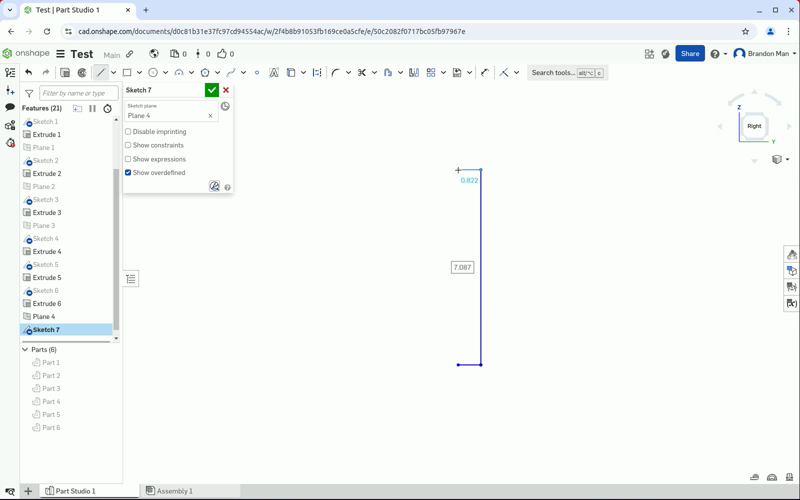
scroll(6)
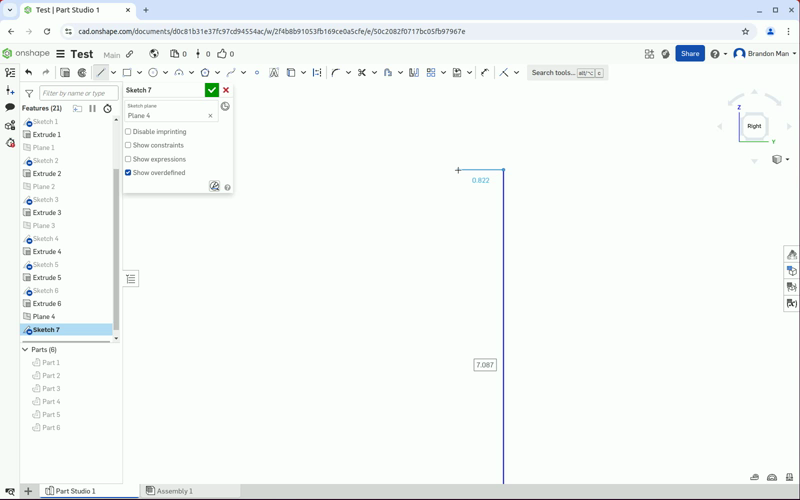
click(458, 169)
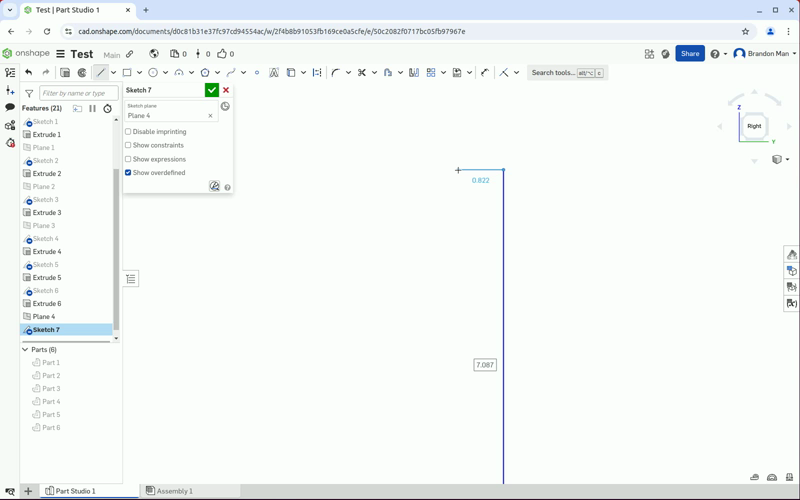
scroll(-6)
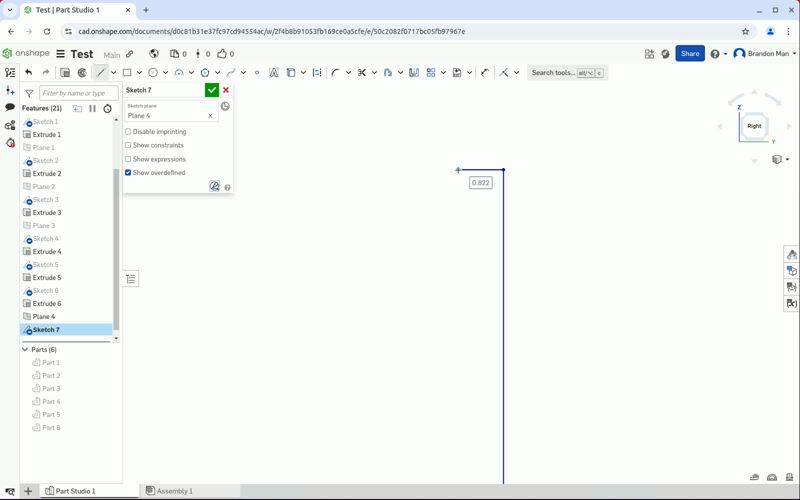
scroll(-6)
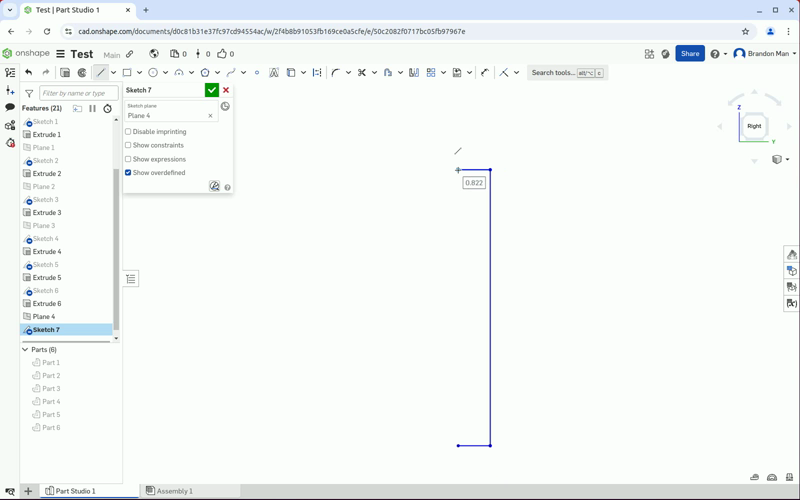
scroll(-6)
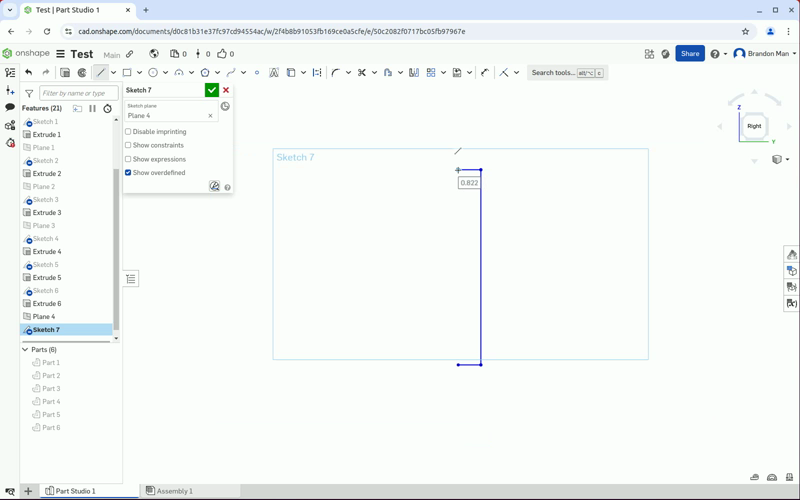
scroll(-6)
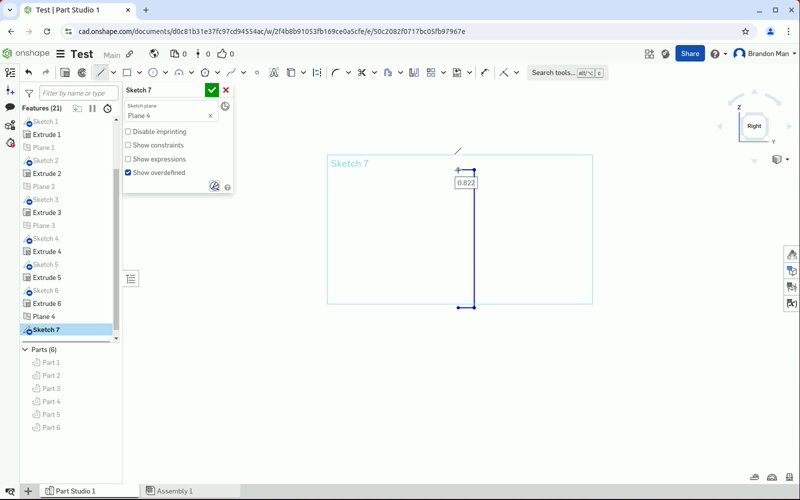
scroll(-6)
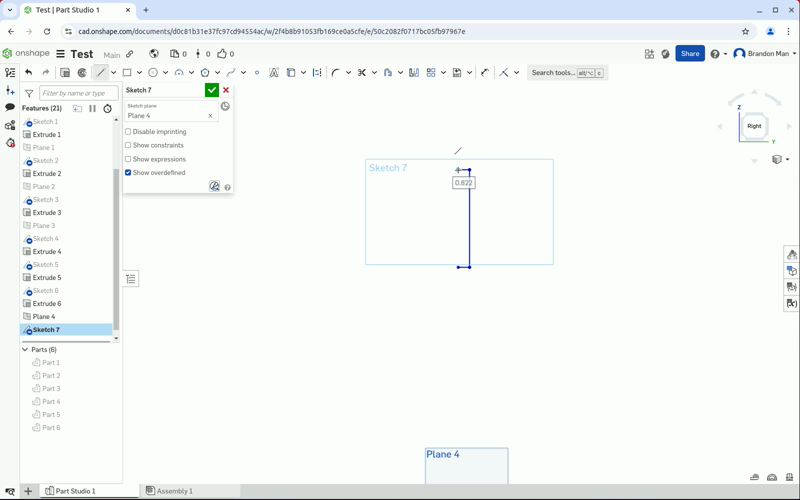
scroll(-6)
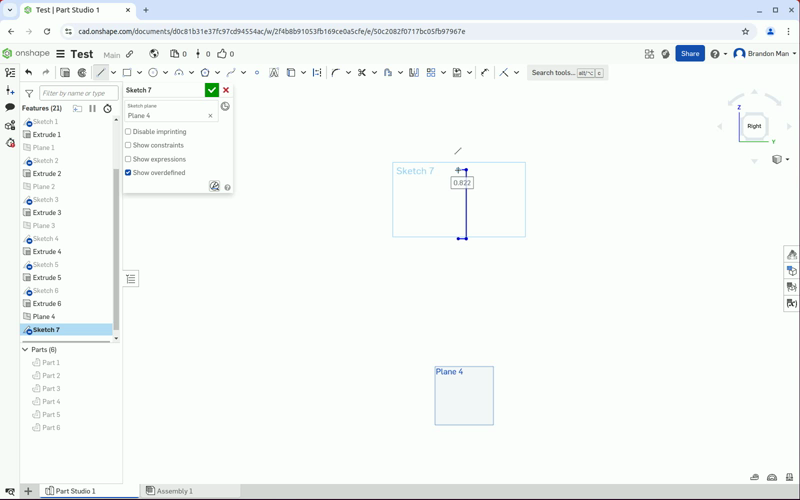
scroll(-6)
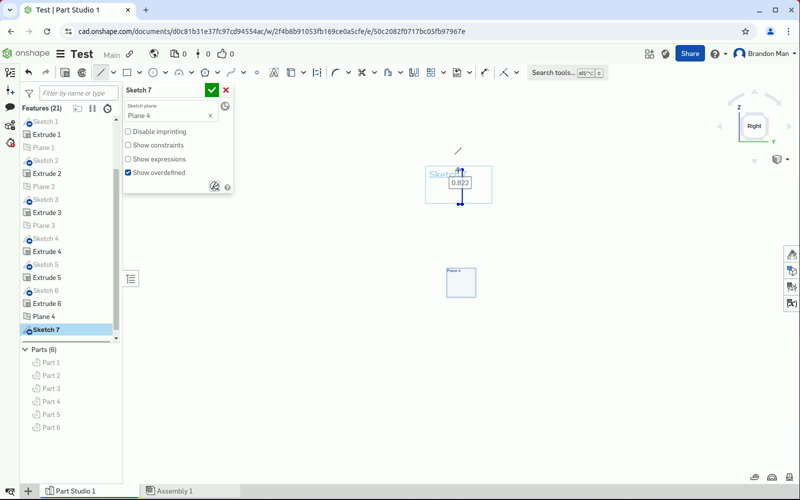
key_up(shift)
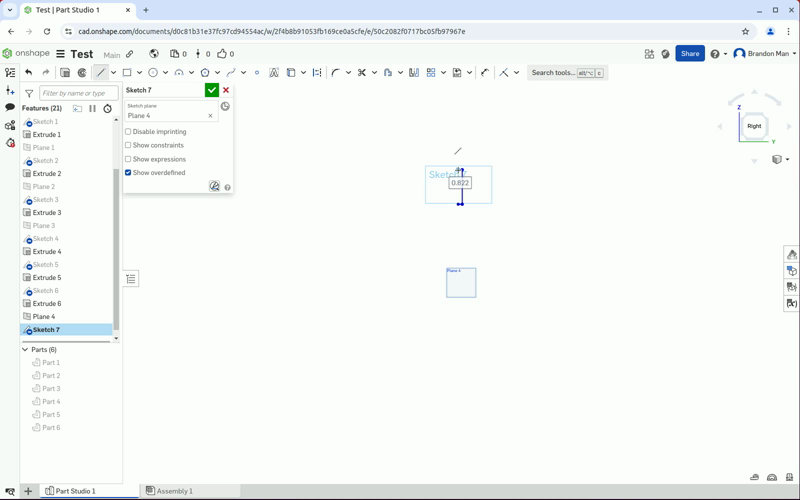
mouse_move(488, 169)
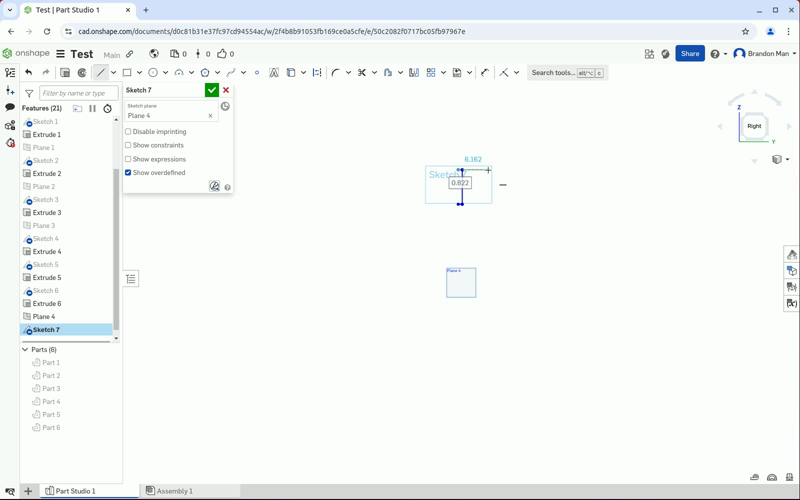
key_down(shift)
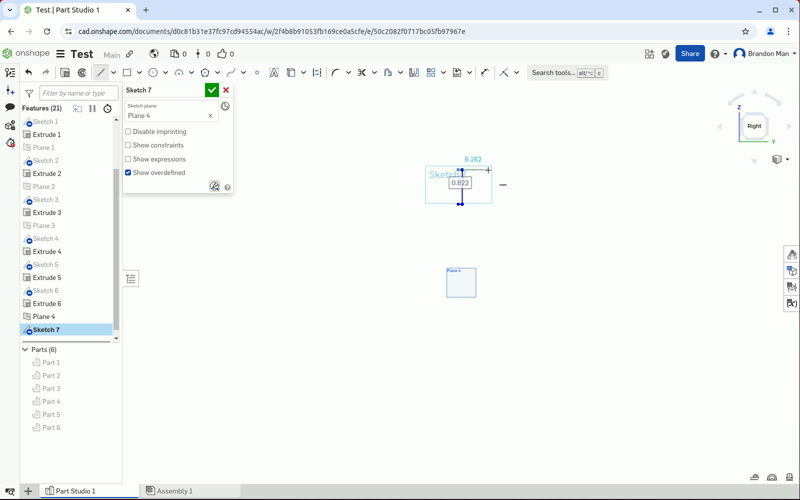
mouse_move(458, 204)
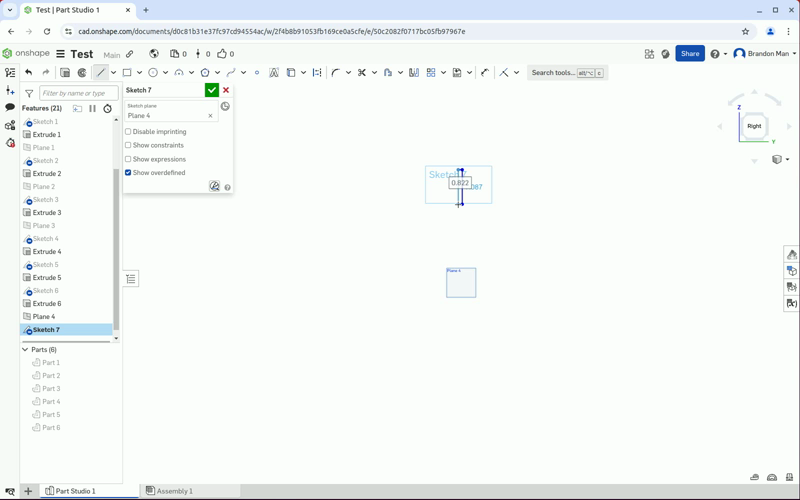
scroll(6)
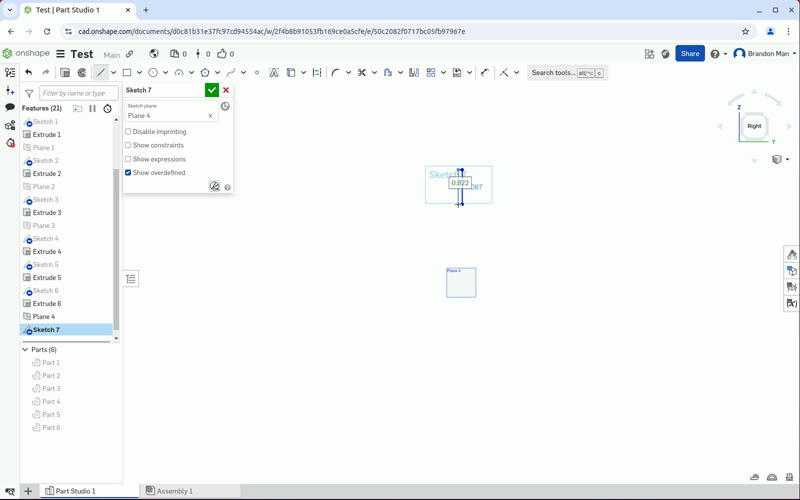
scroll(6)
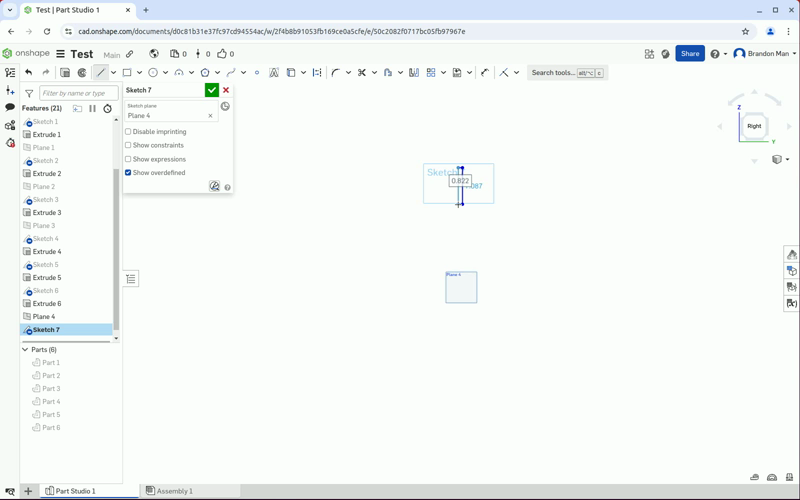
scroll(6)
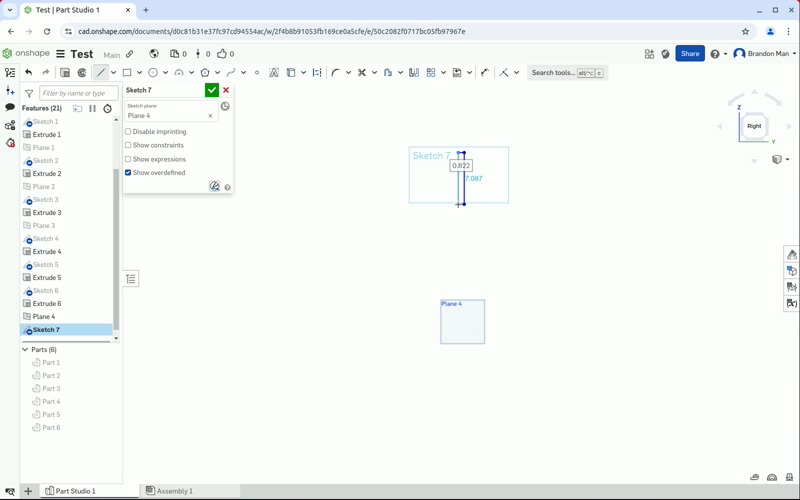
scroll(6)
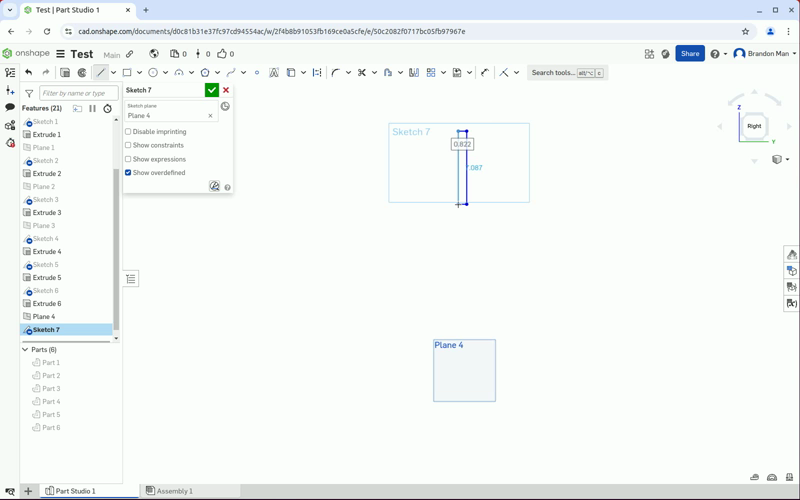
scroll(6)
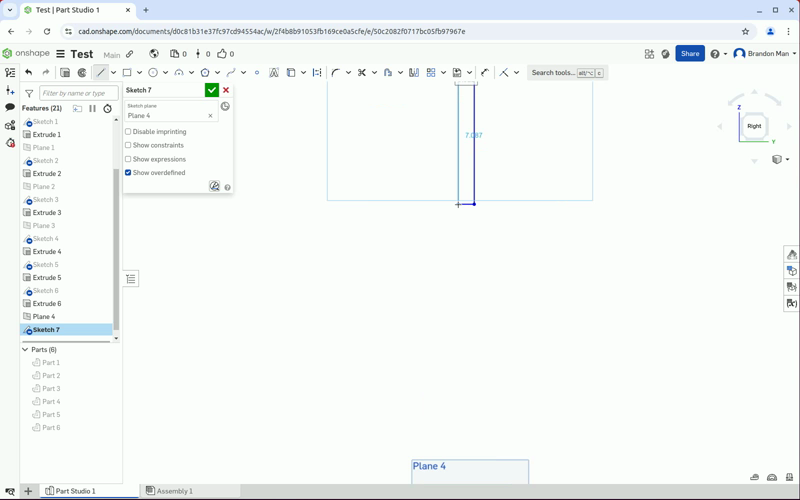
scroll(6)
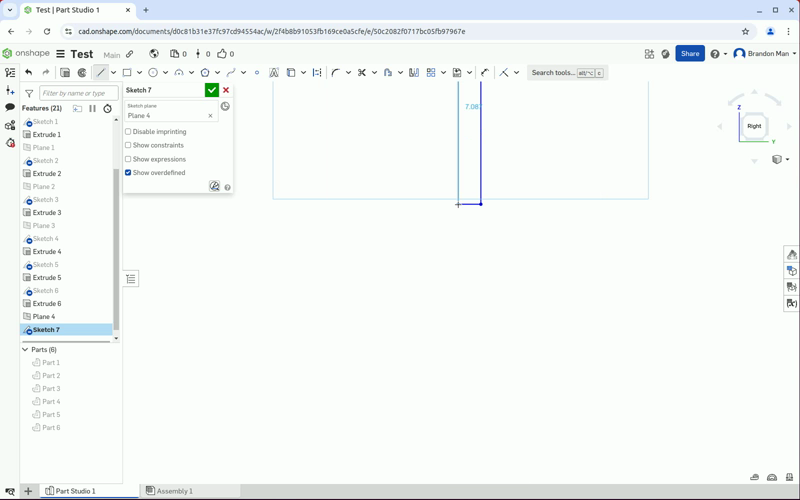
scroll(6)
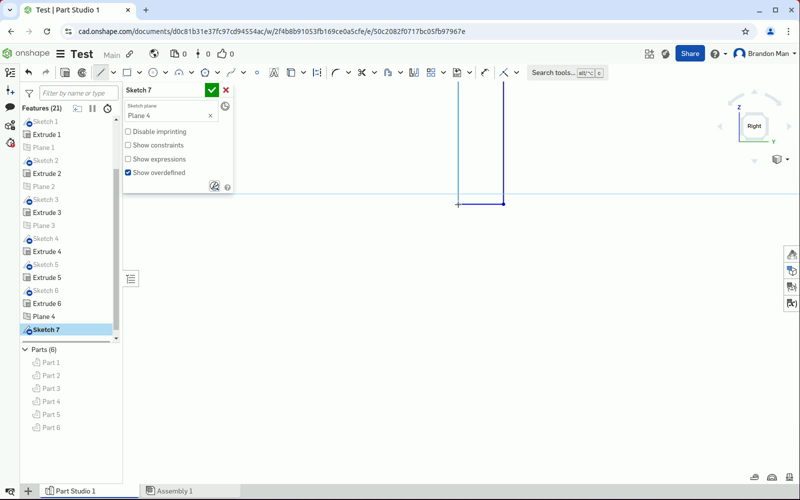
key_up(shift)
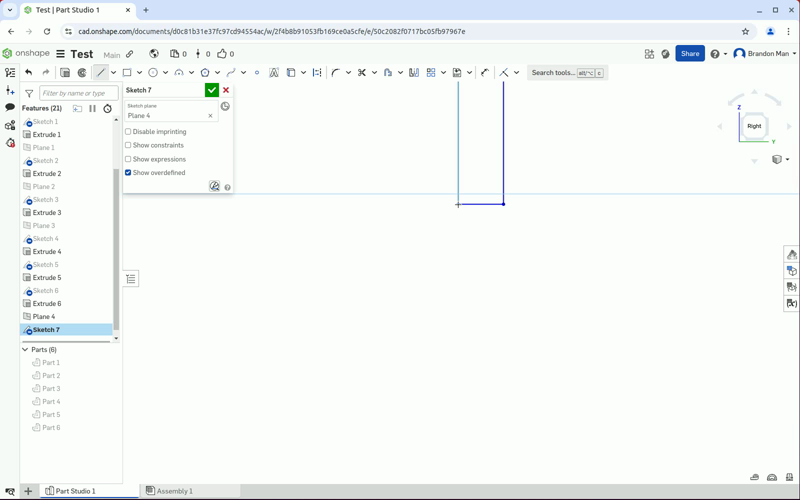
click(458, 204)
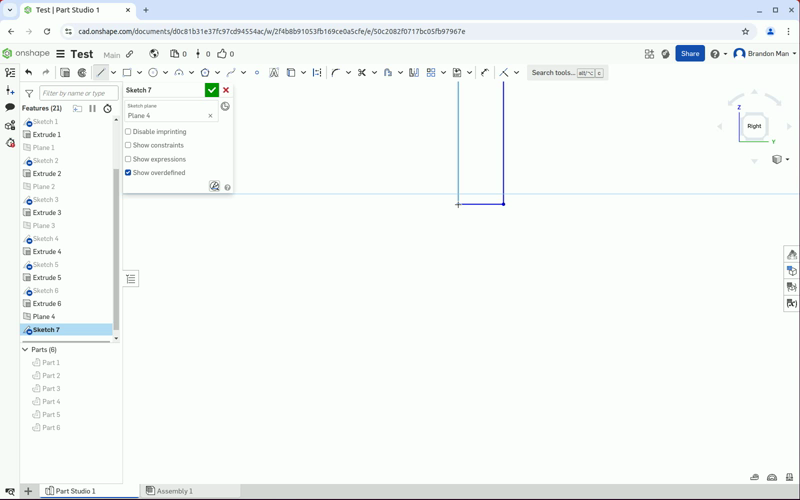
scroll(-6)
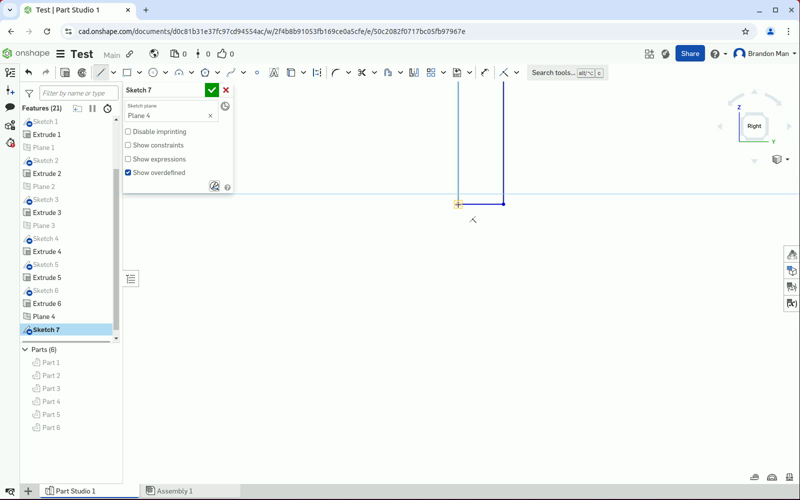
scroll(-6)
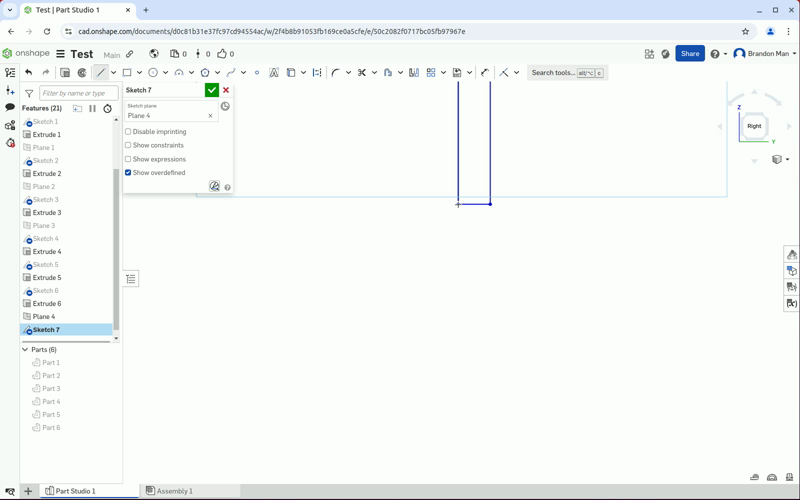
scroll(-6)
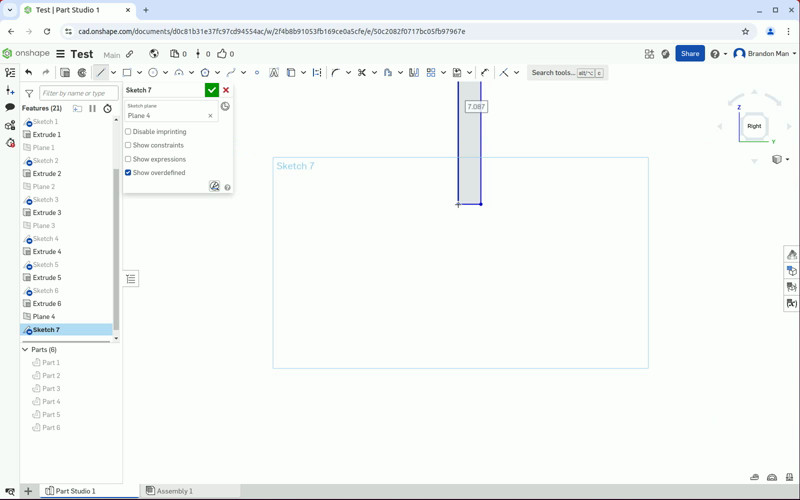
scroll(-6)
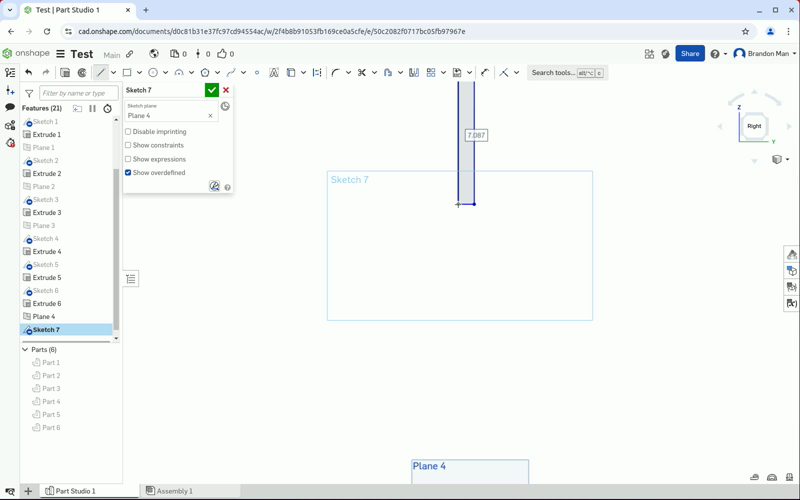
scroll(-6)
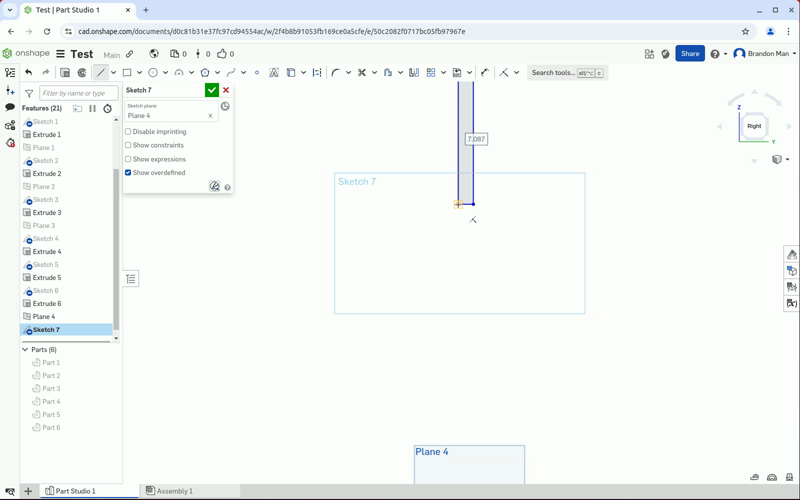
scroll(-6)
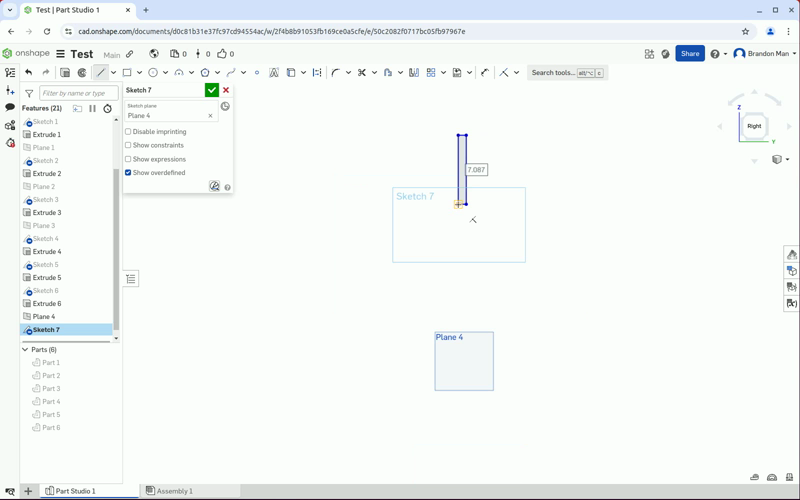
scroll(-6)
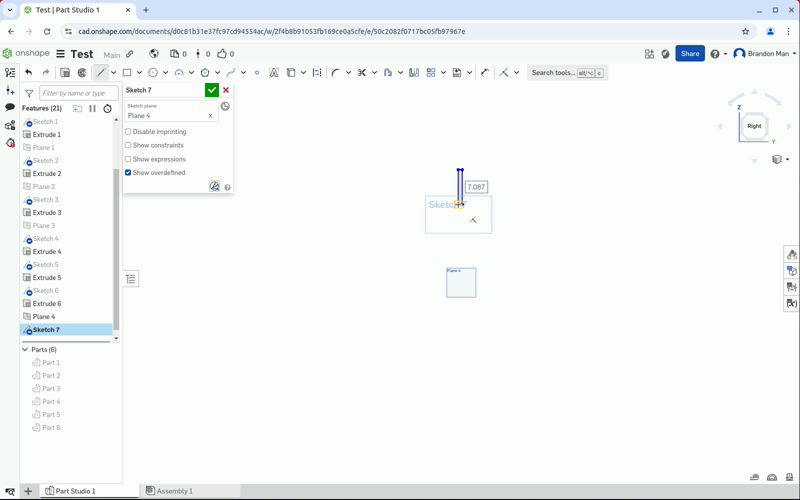
key(esc)
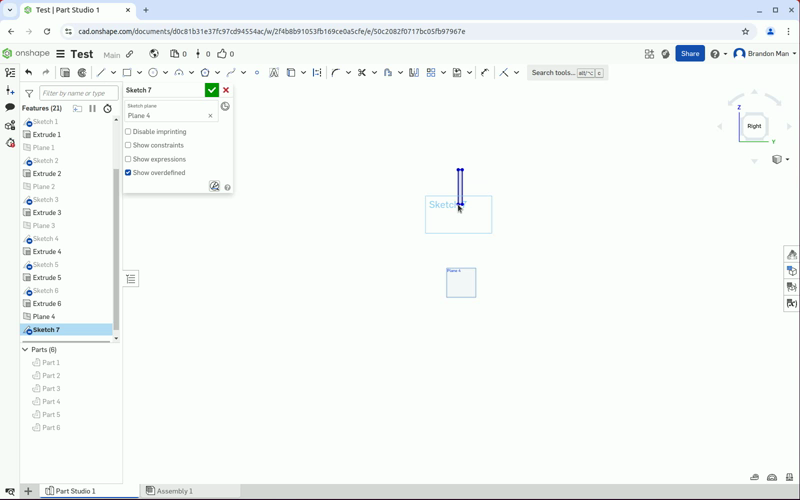
mouse_move(460, 174)
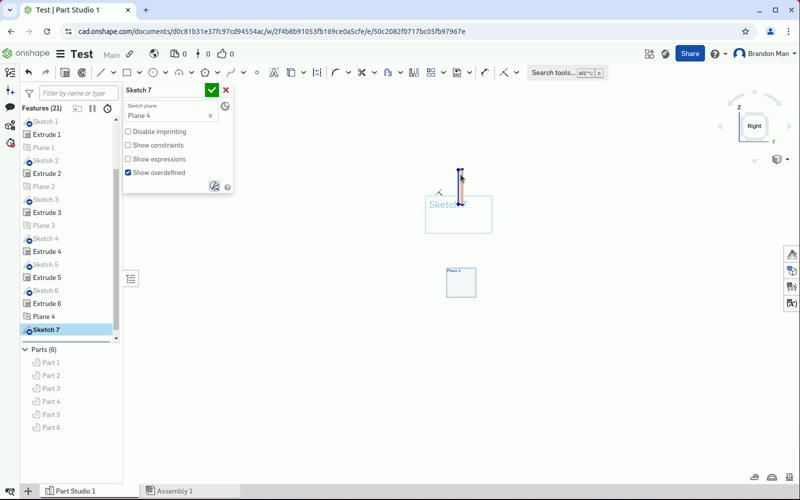
scroll(6)
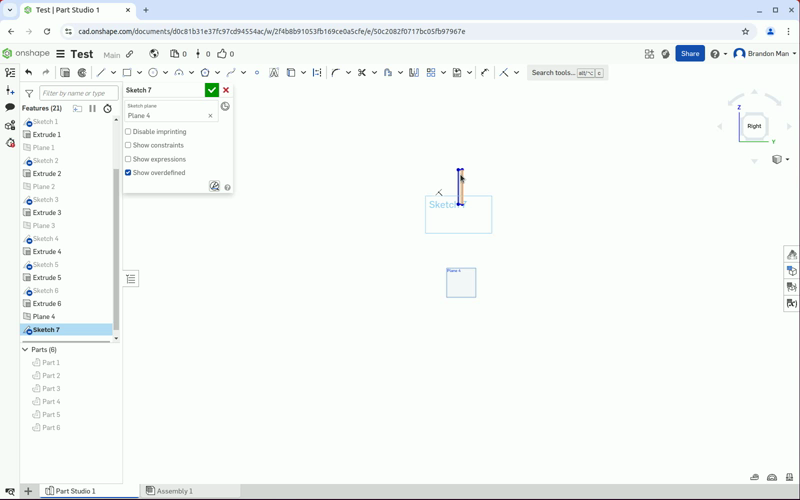
scroll(6)
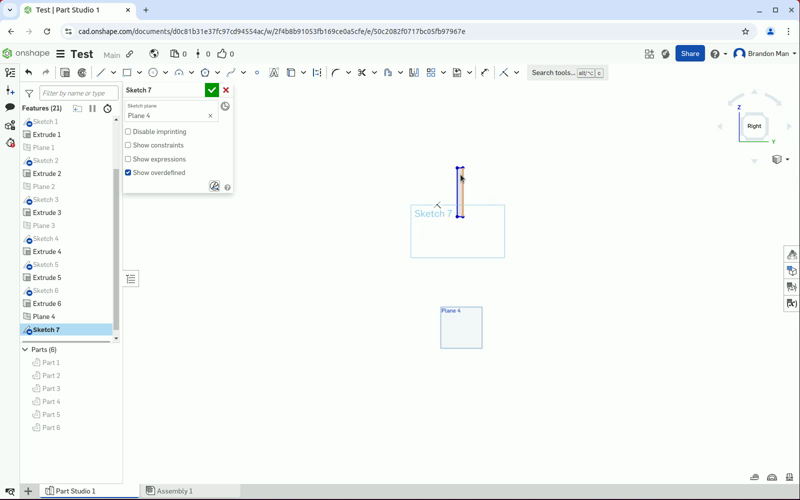
scroll(6)
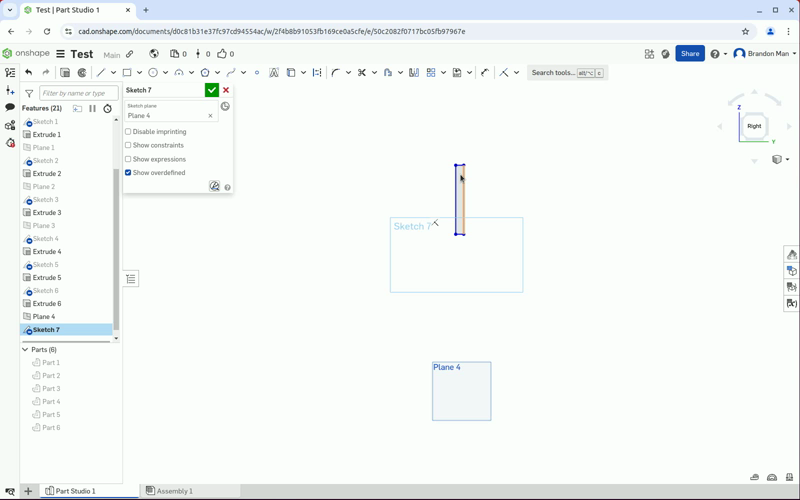
scroll(6)
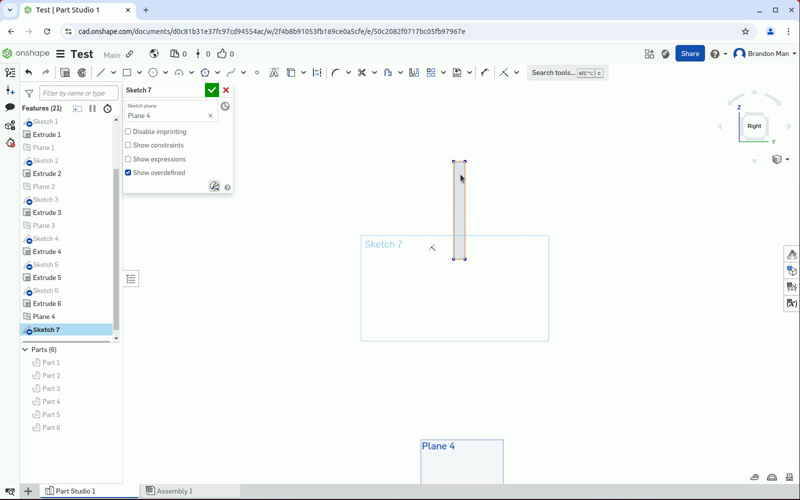
scroll(6)
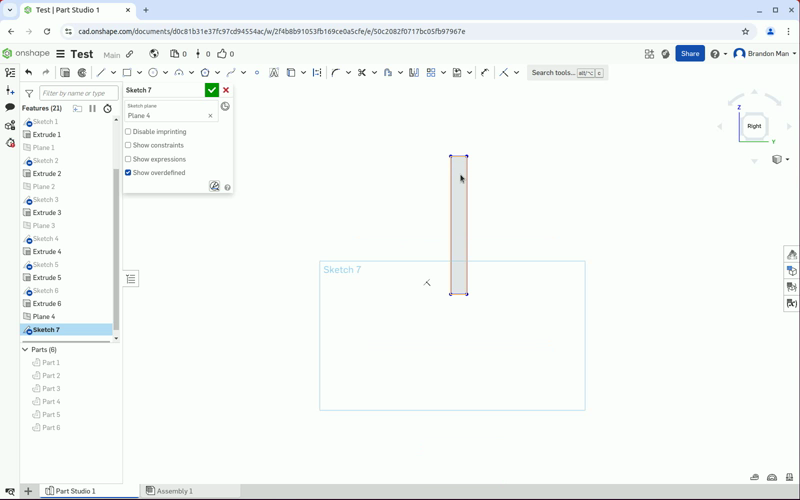
scroll(6)
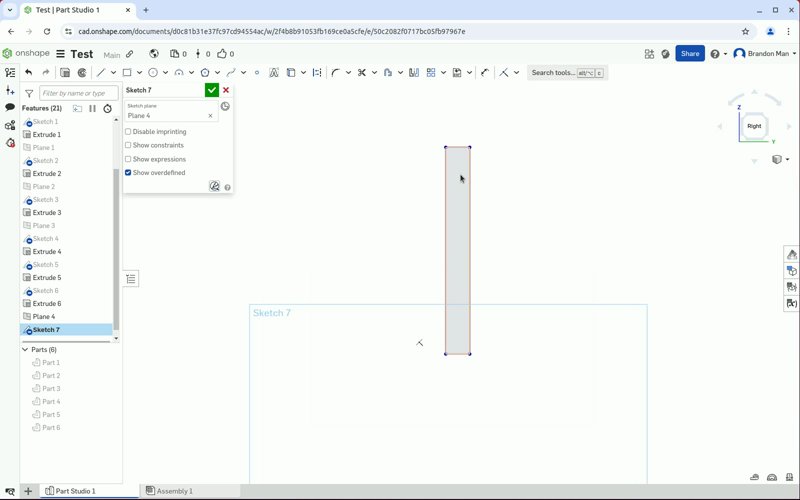
scroll(6)
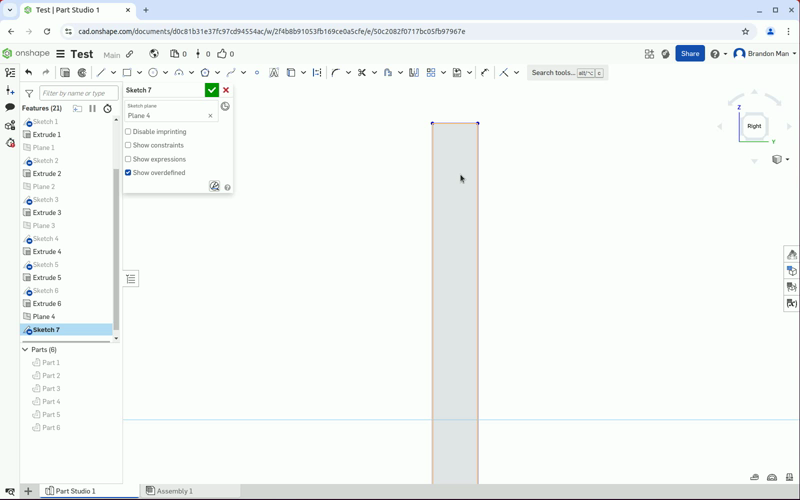
click(460, 174)
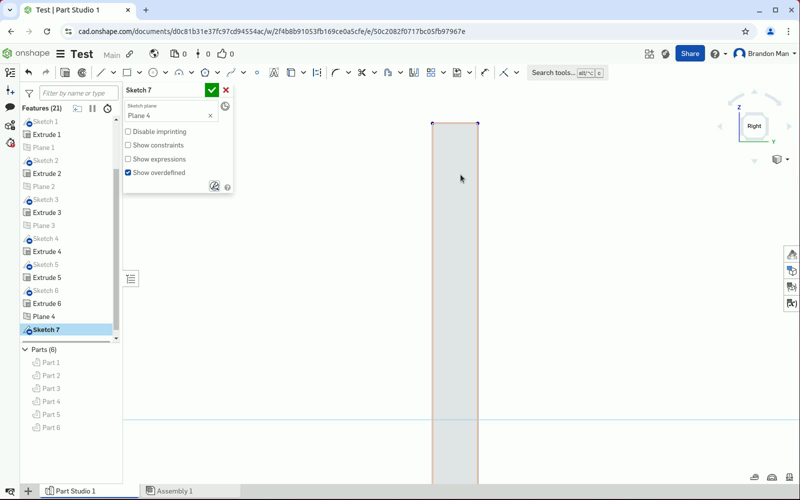
scroll(-6)
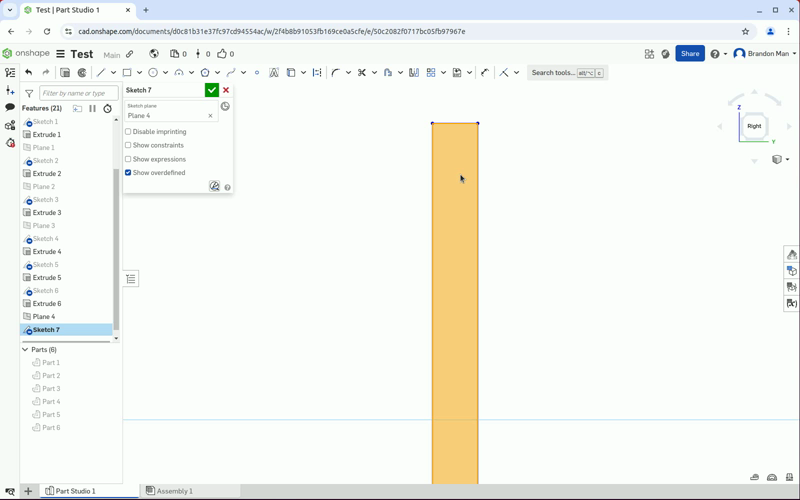
scroll(-6)
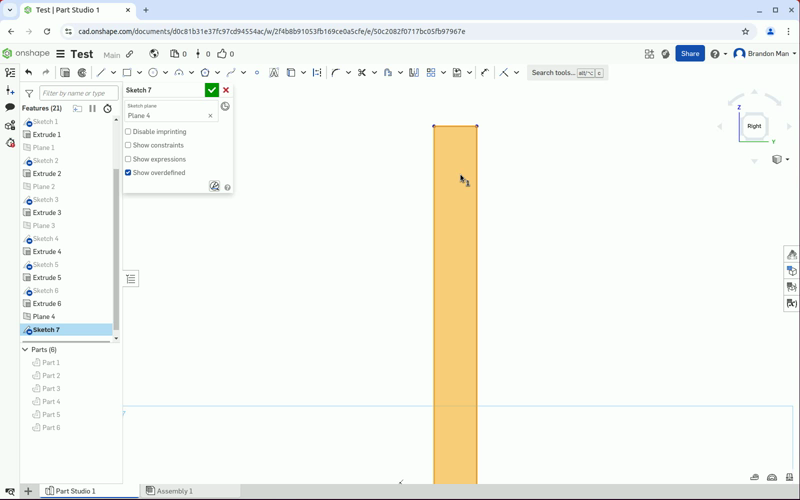
scroll(-6)
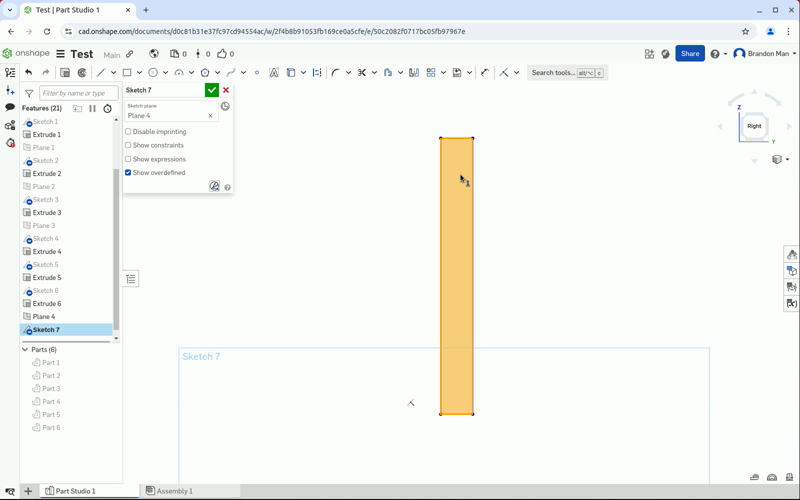
scroll(-6)
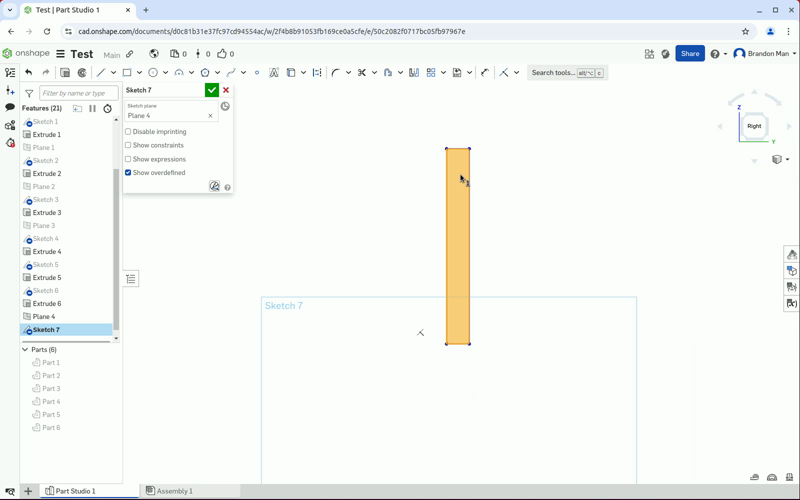
scroll(-6)
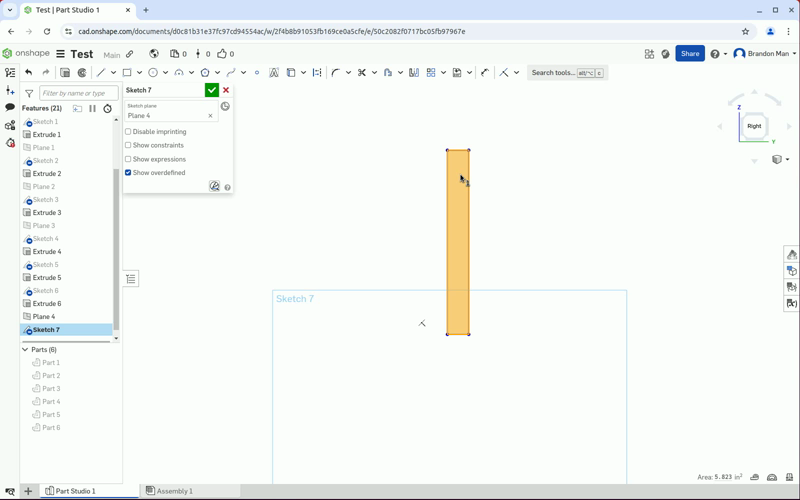
scroll(-6)
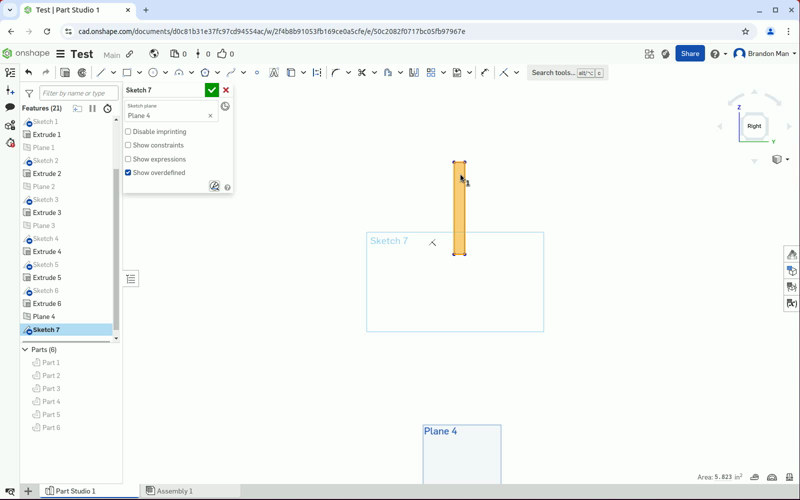
scroll(-6)
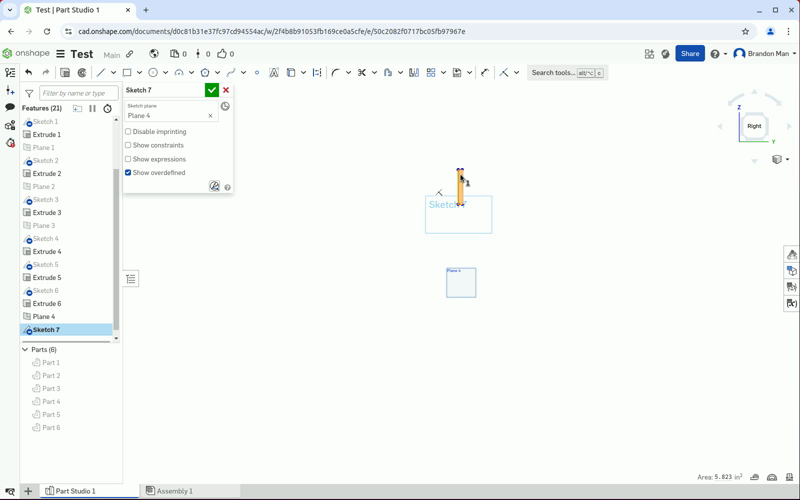
mouse_move(73, 352)
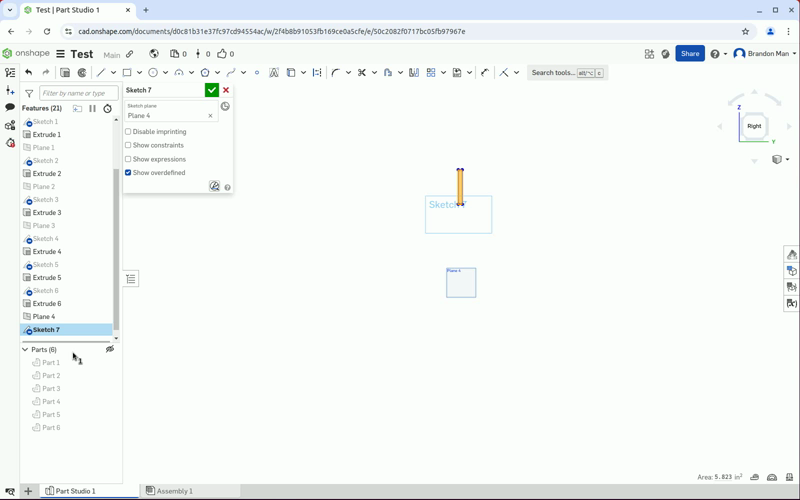
key(shift+y)
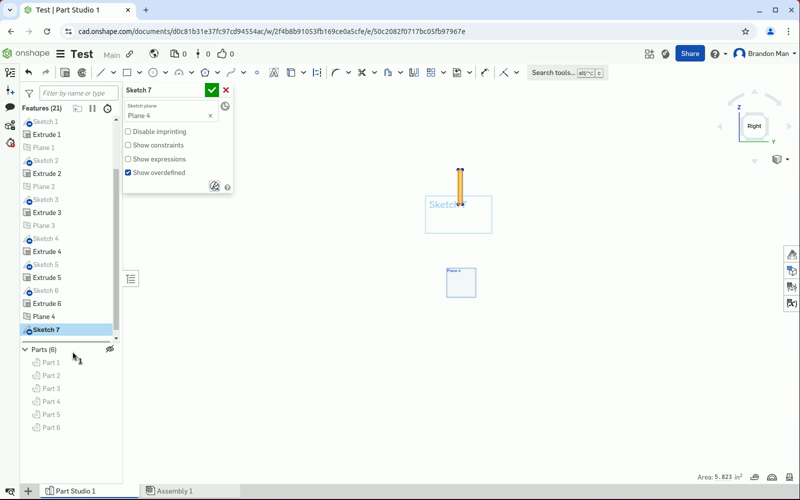
key(shift+e)
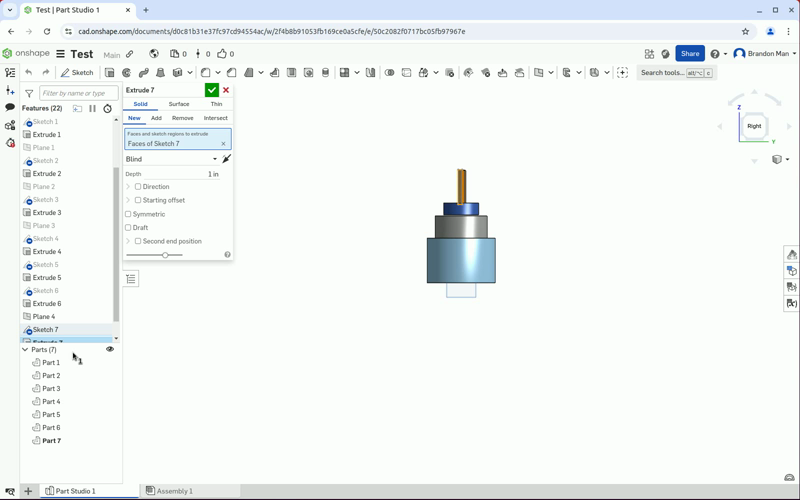
mouse_move(143, 106)
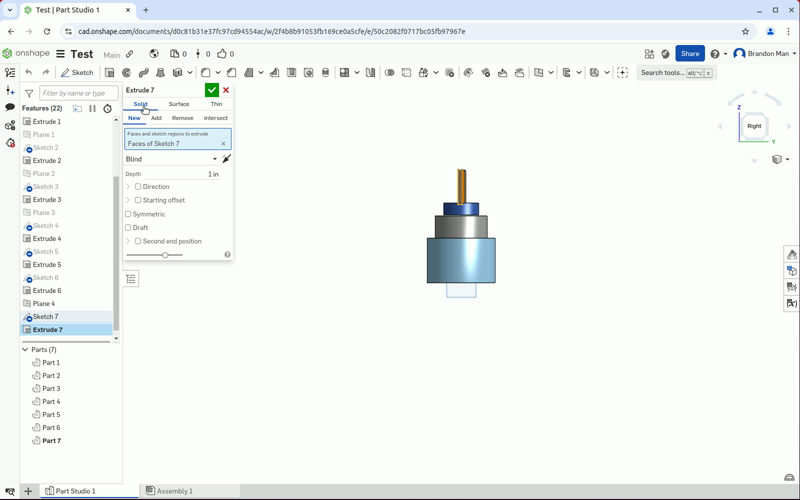
click(143, 106)
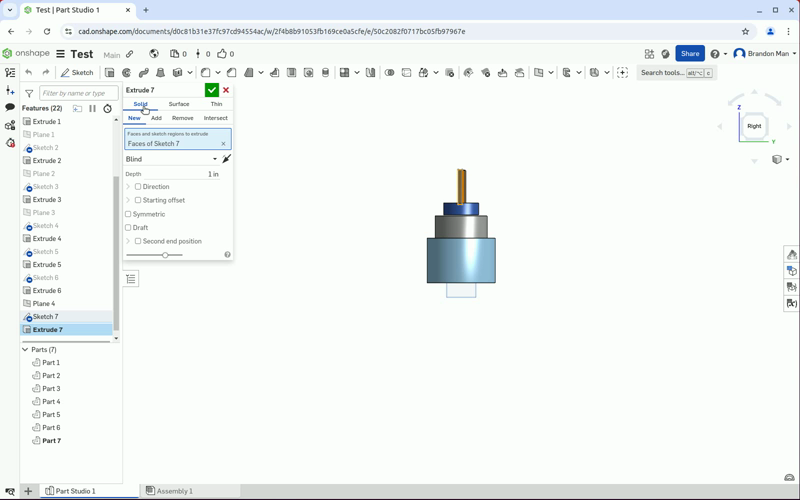
mouse_move(186, 120)
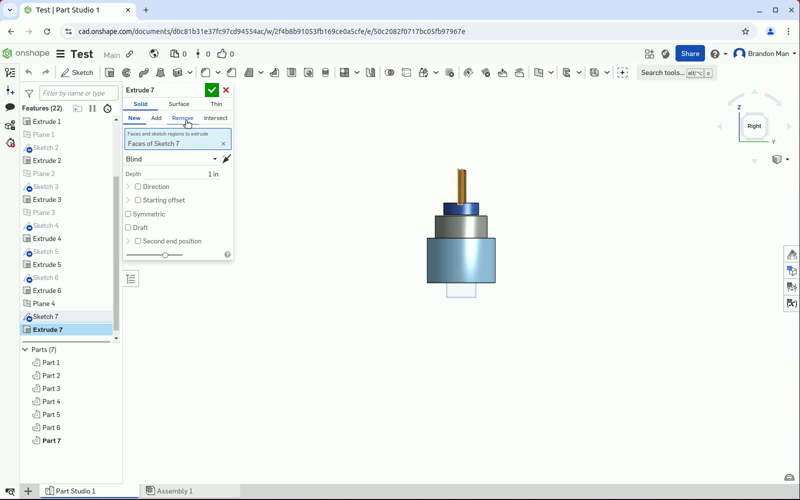
click(186, 120)
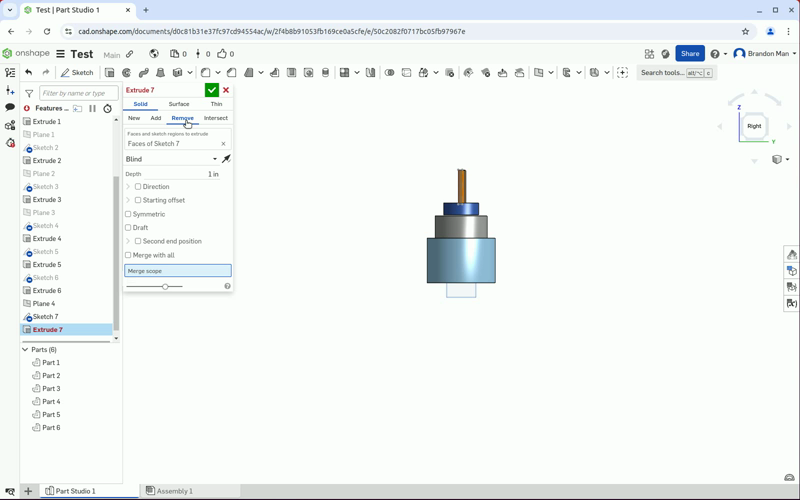
key(tab, 4)
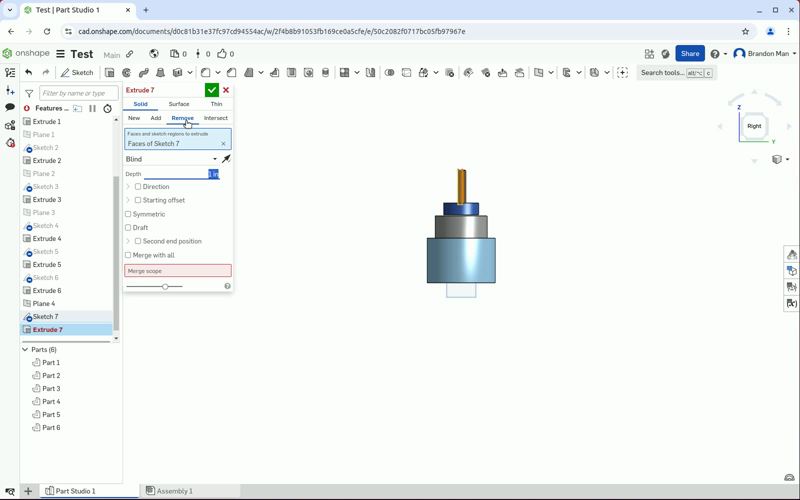
text(0.241)
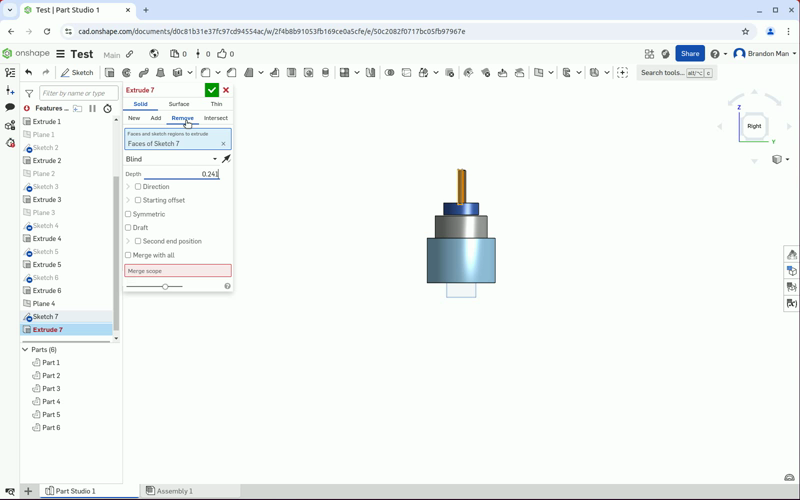
key(tab, 6)
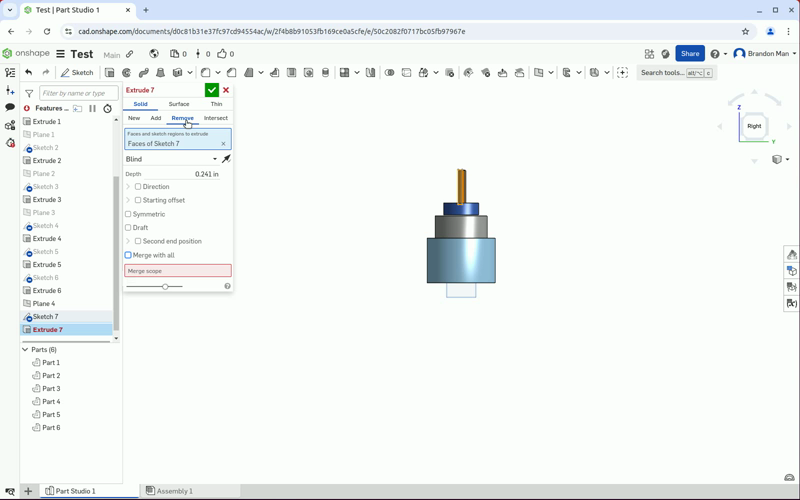
key(space)
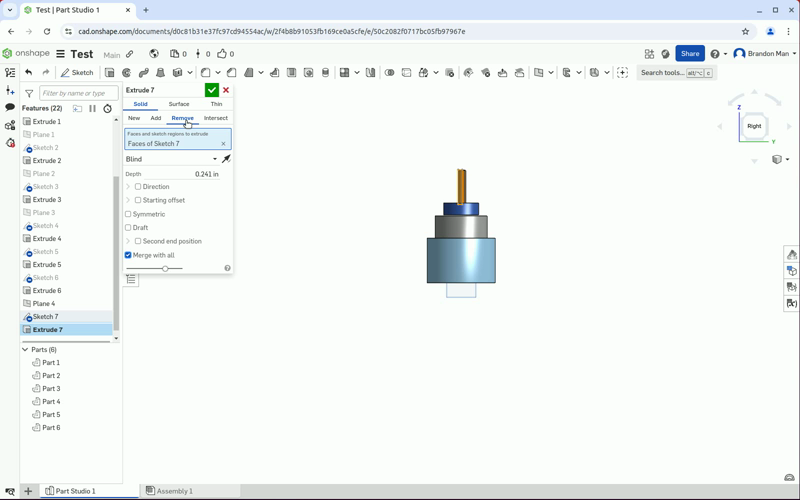
key(enter)
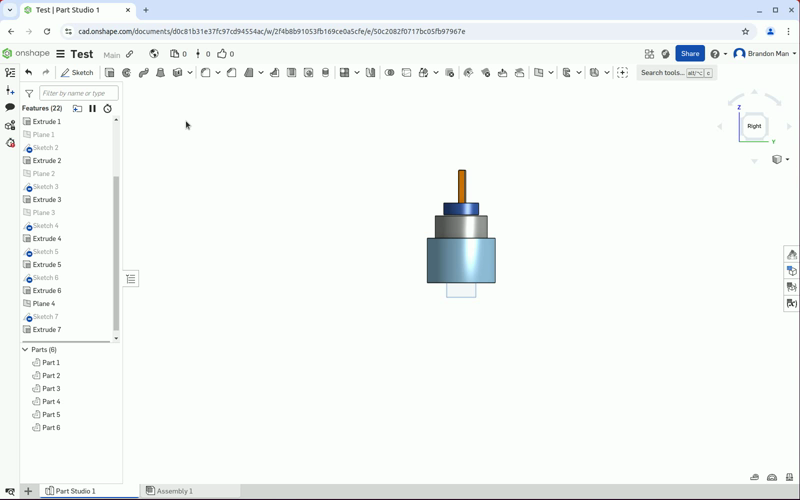
key(shift+h)
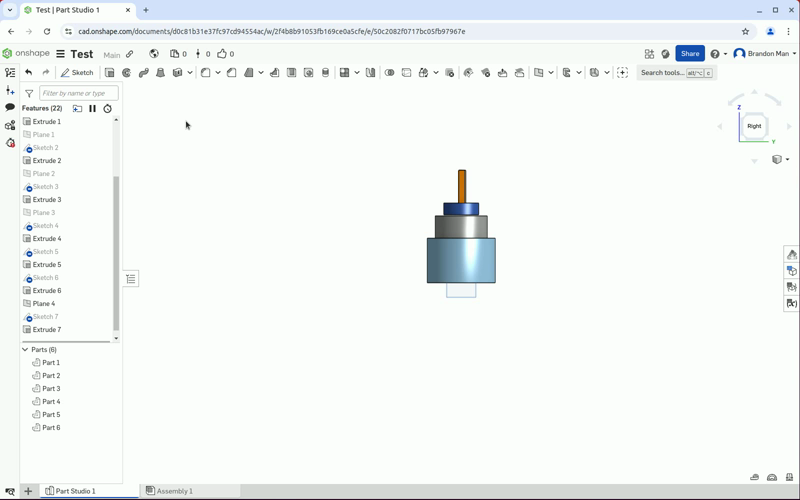
key(shift+h)
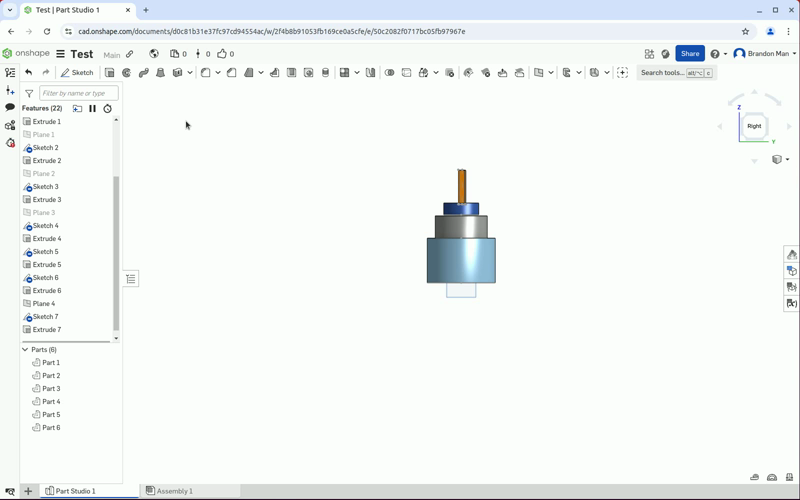
key(shift+7)
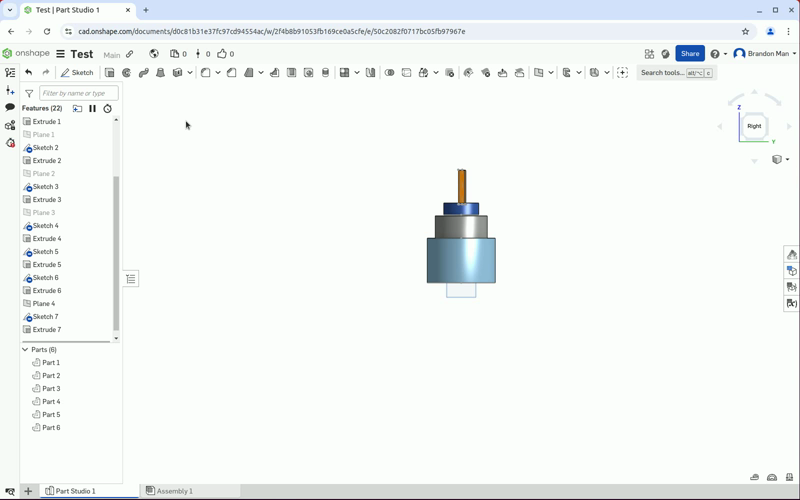
key(right, 2)
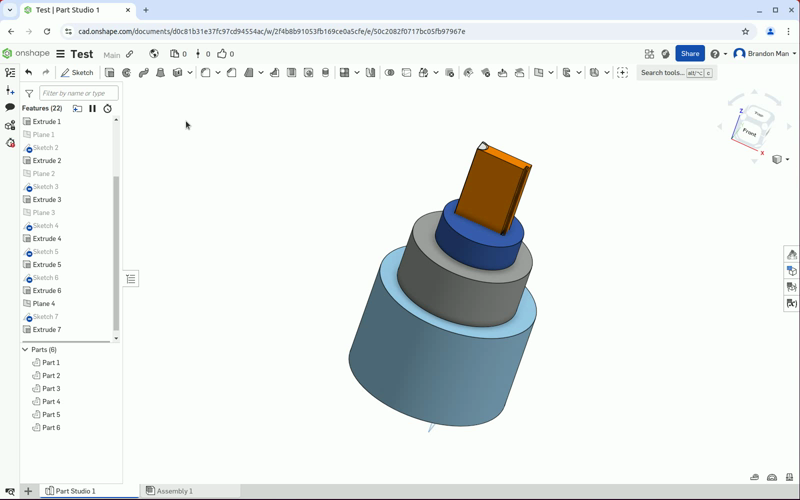
key(down, 2)
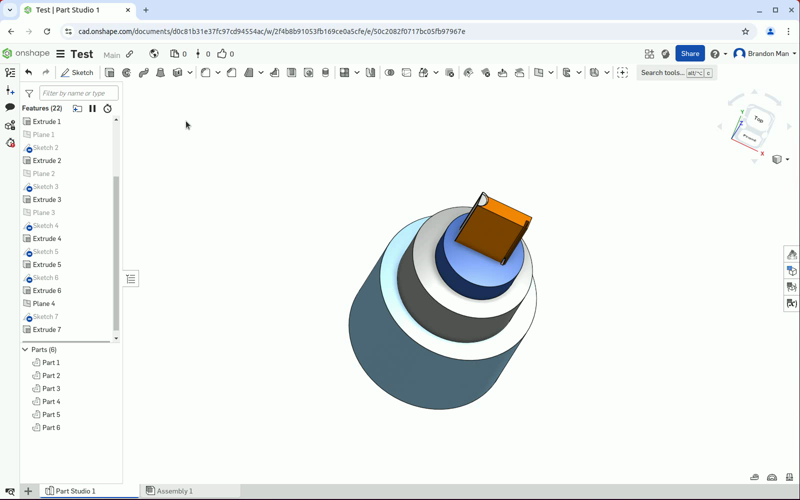
key(up, 2)
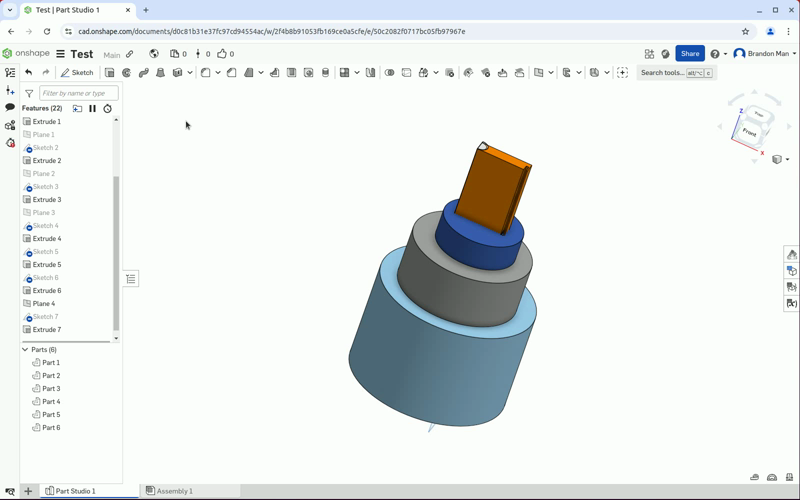
key(left, 2)
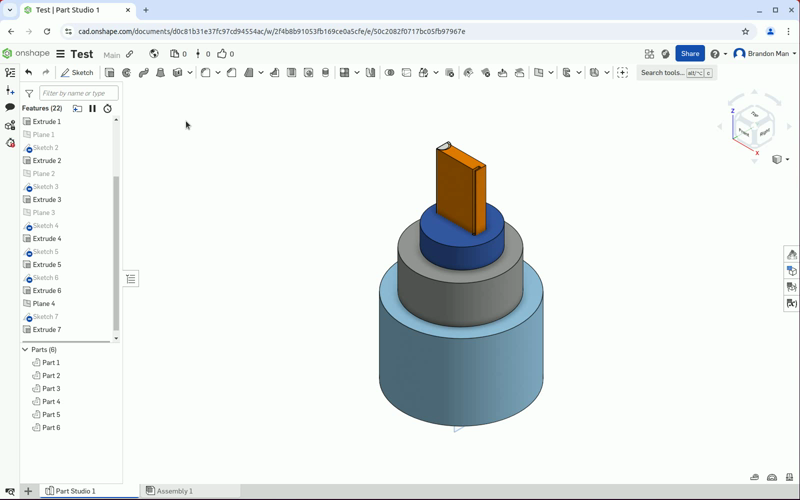
mouse_move(69, 111)
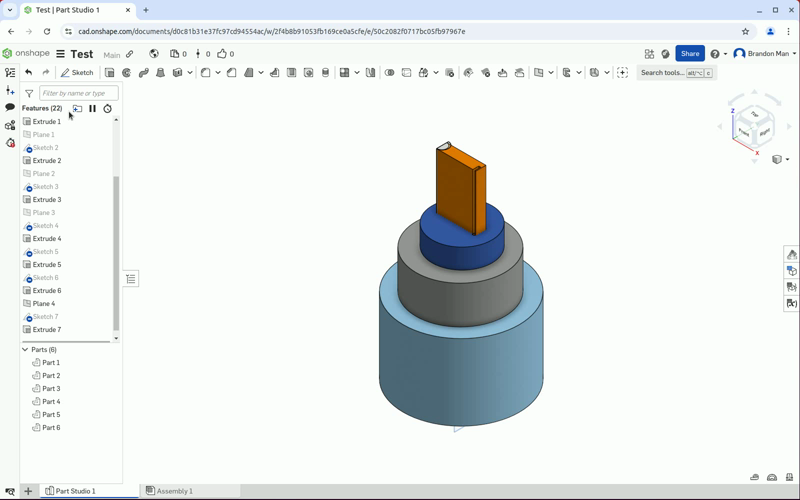
click(69, 111)